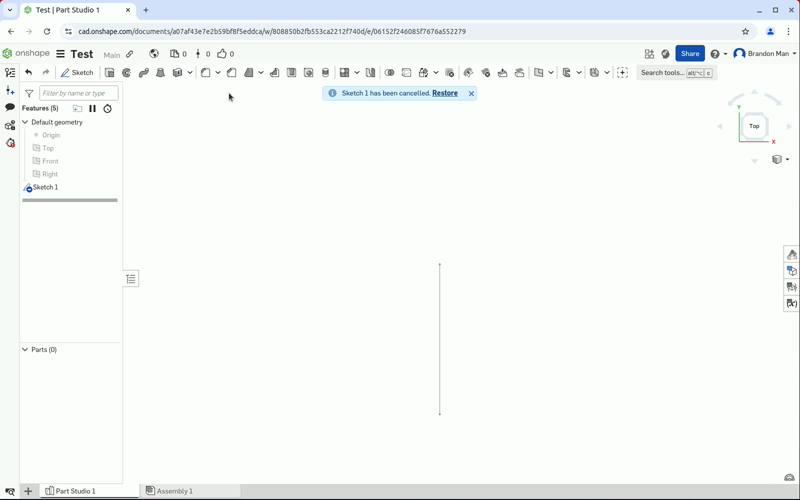
key(shift+h)
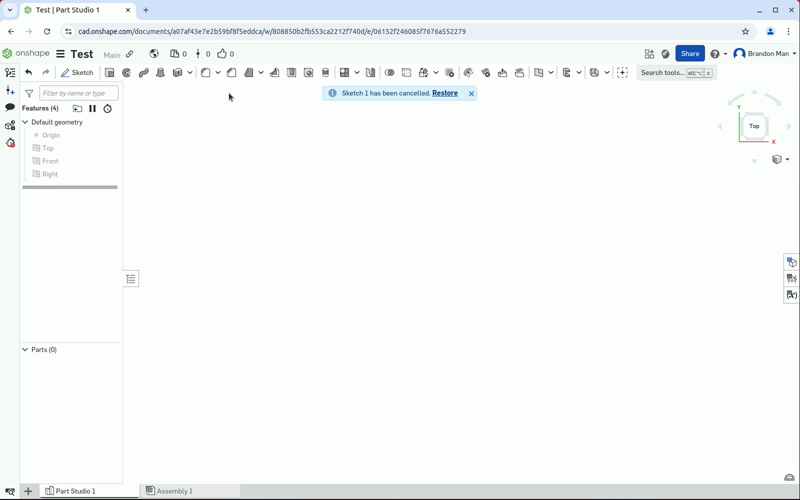
mouse_move(73, 352)
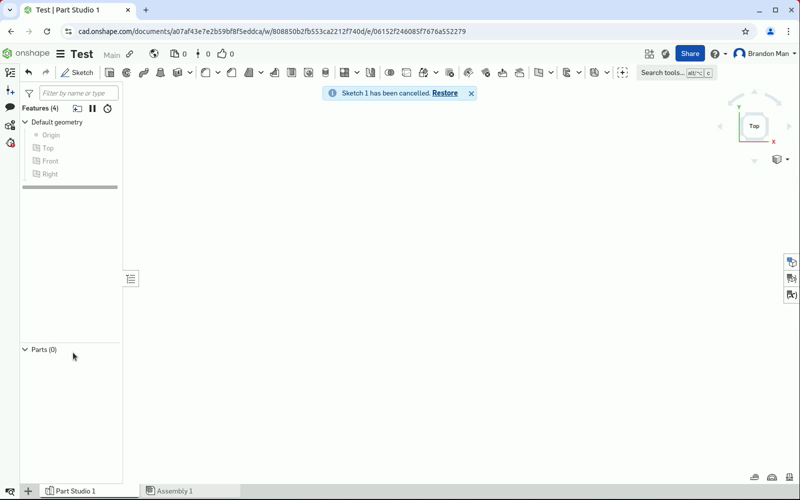
key(y)
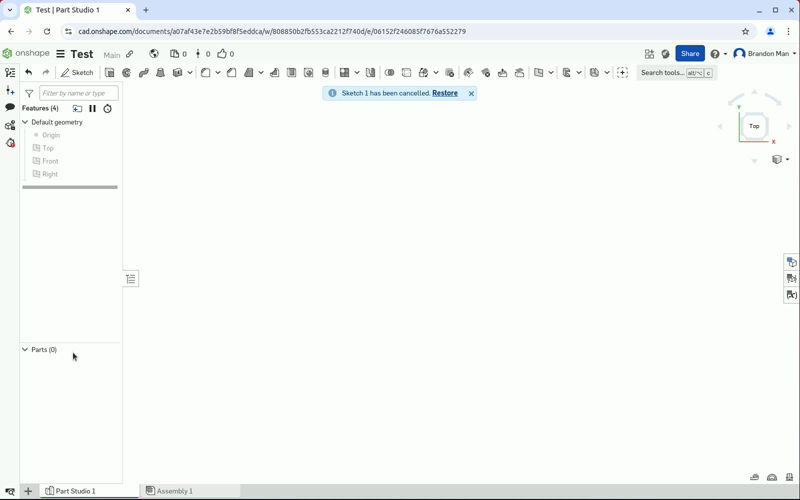
key(shift+p)
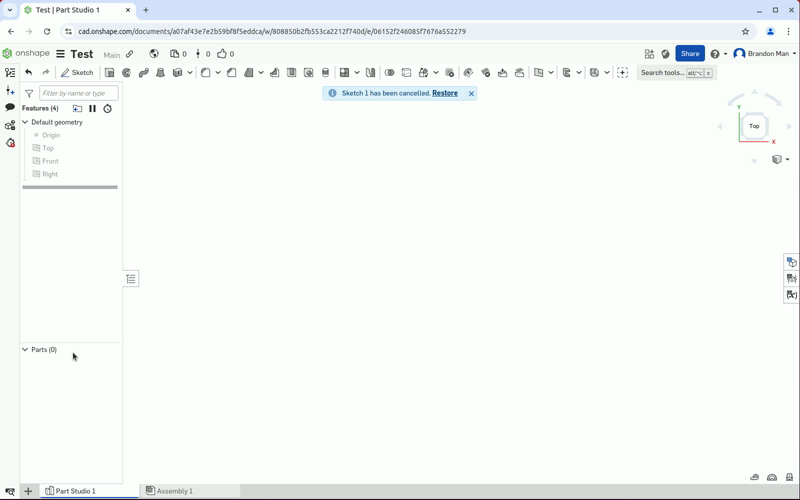
key(space)
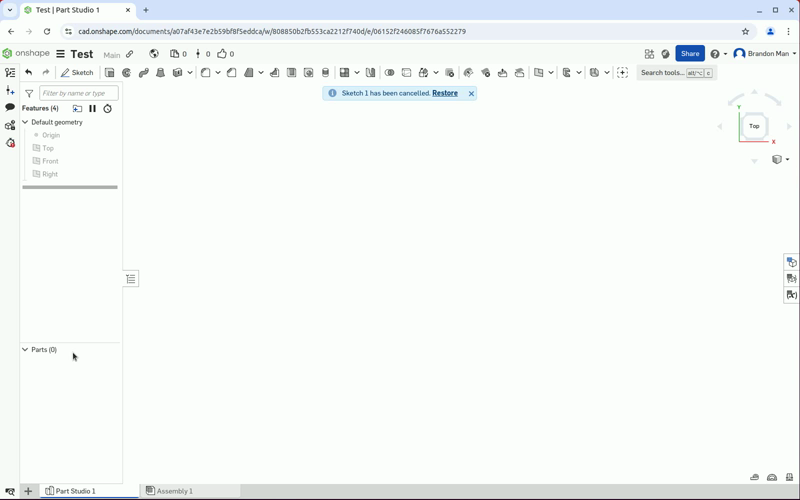
key_down(shift)
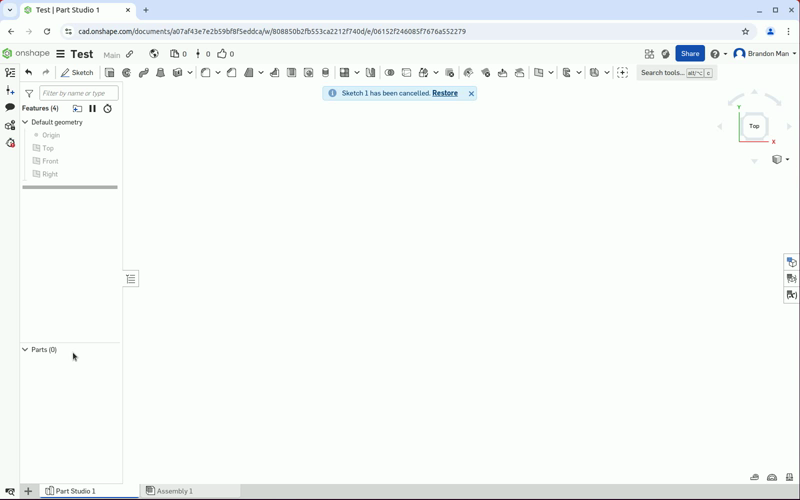
key(up)
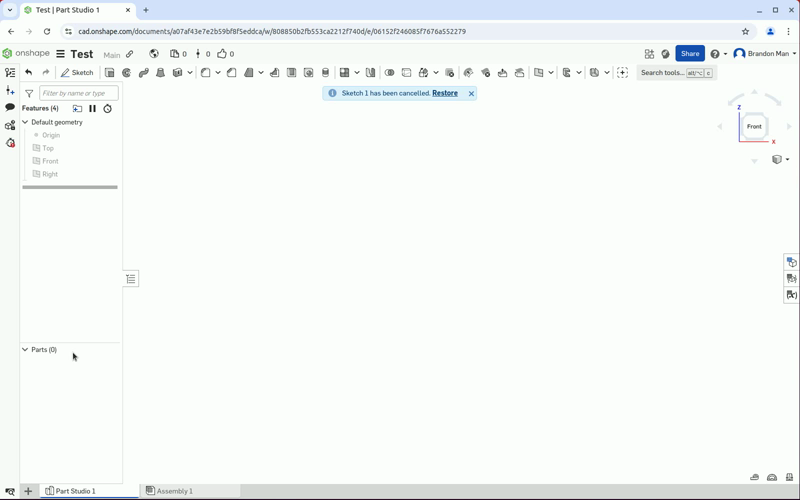
key_up(shift)
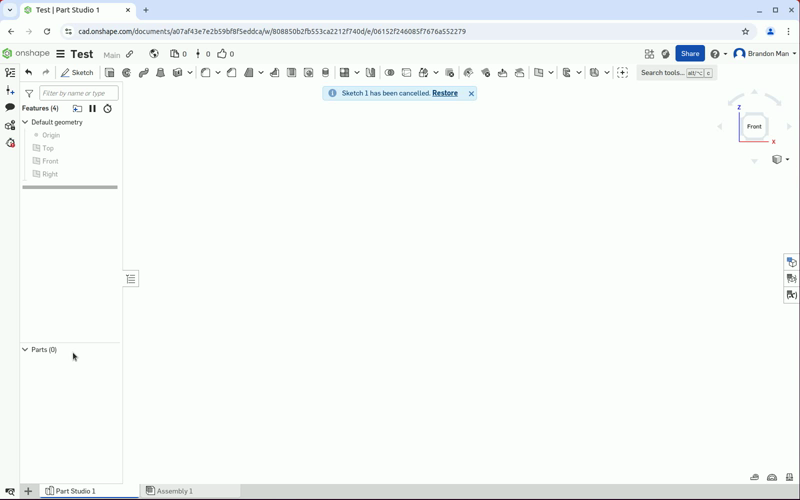
mouse_move(73, 352)
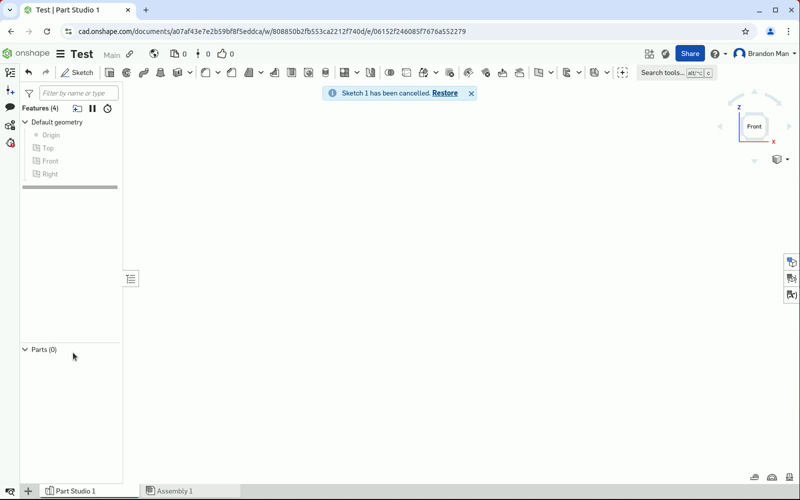
key(shift+y)
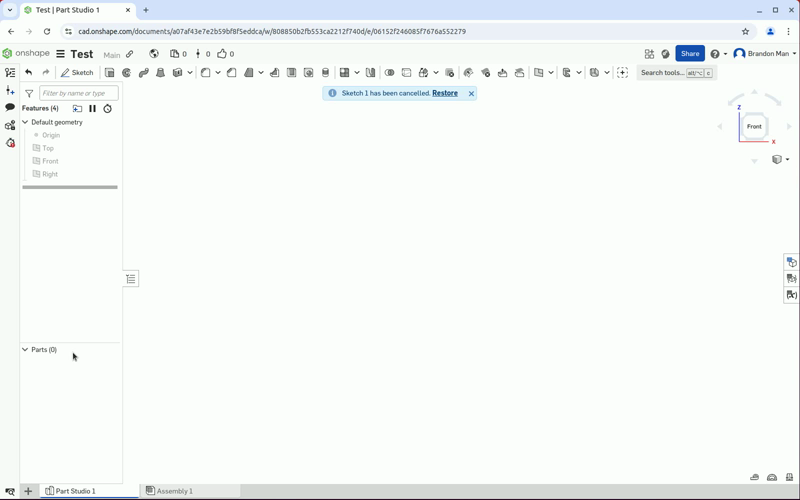
key(shift+s)
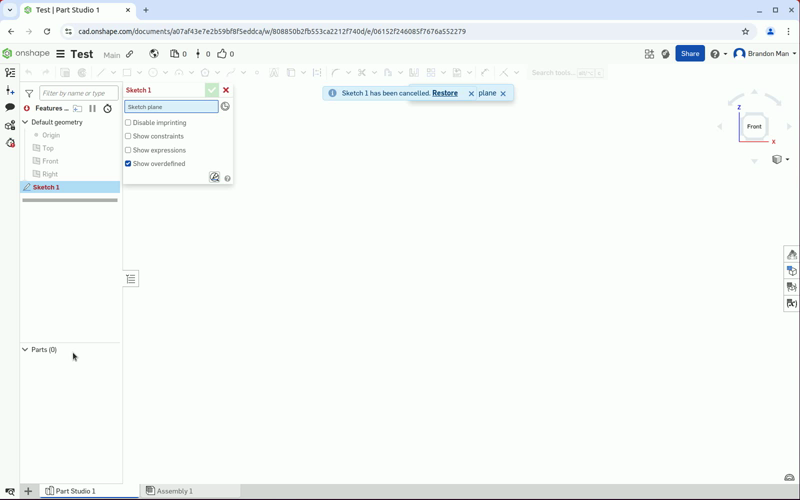
mouse_move(73, 163)
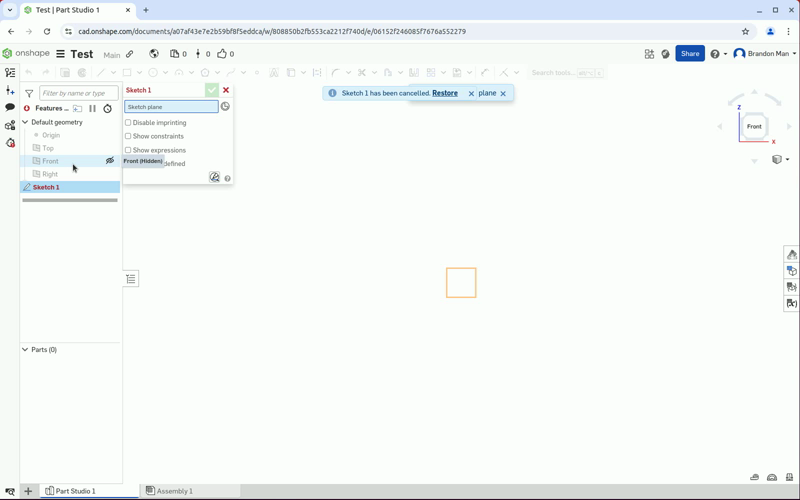
click(73, 163)
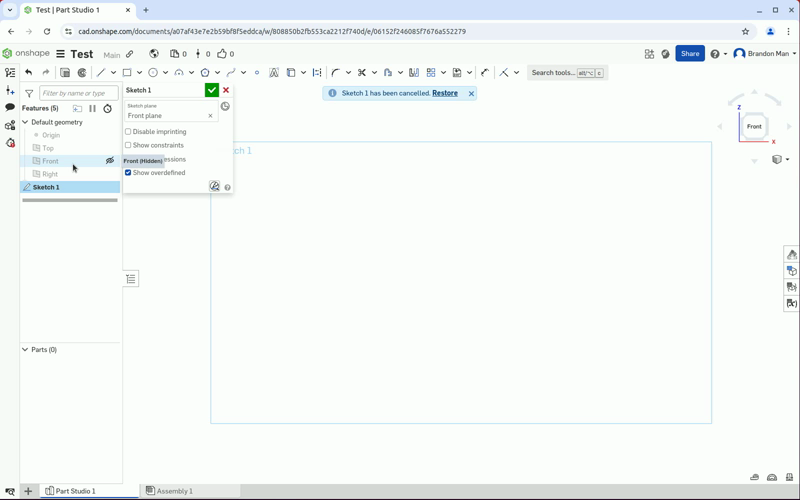
mouse_move(73, 352)
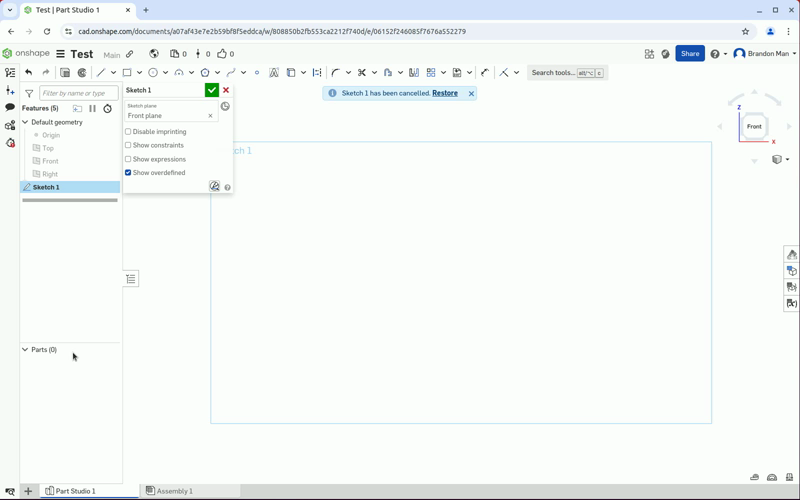
key(y)
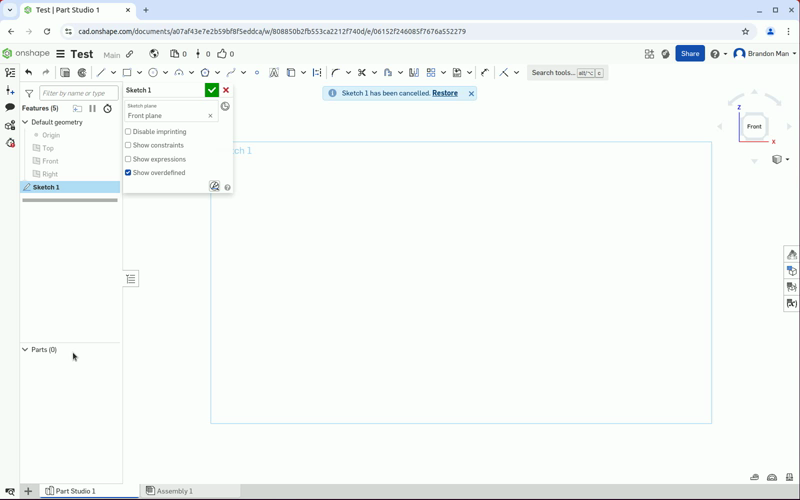
key(c)
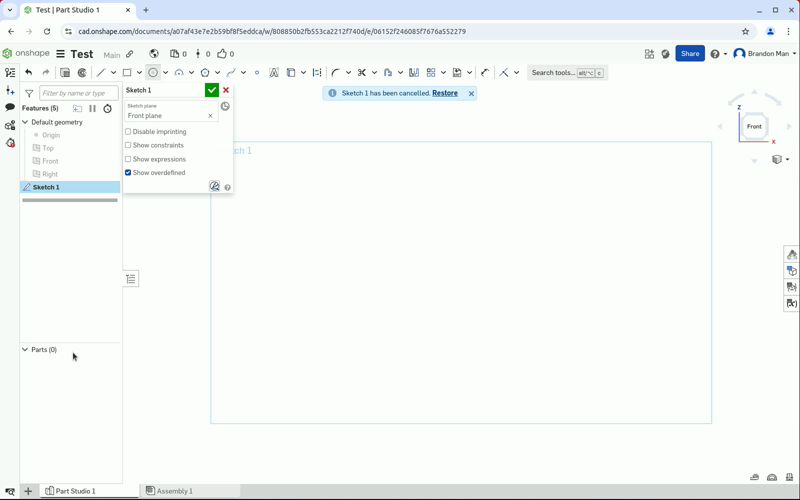
key_down(shift)
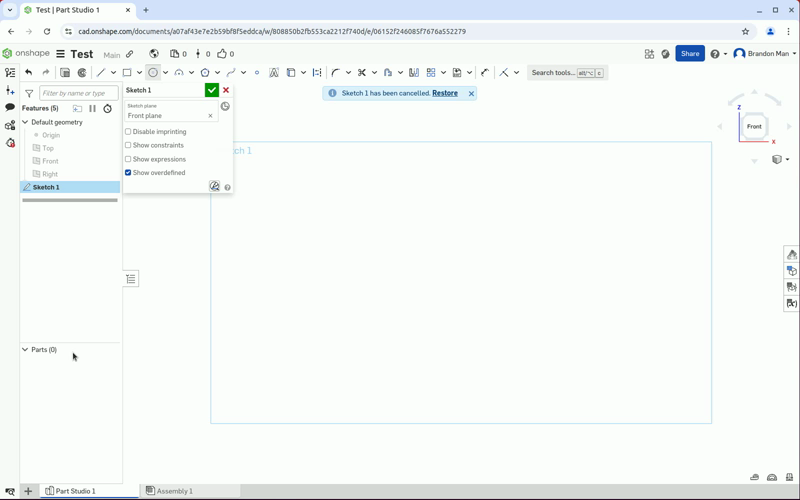
mouse_move(460, 282)
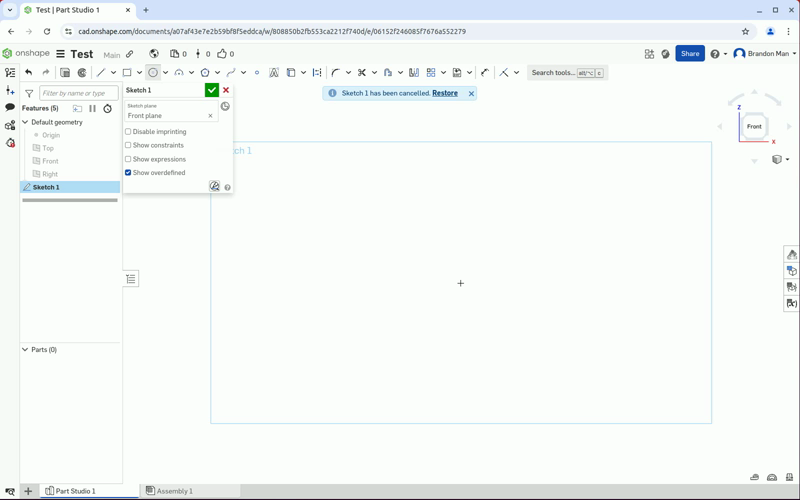
click(460, 282)
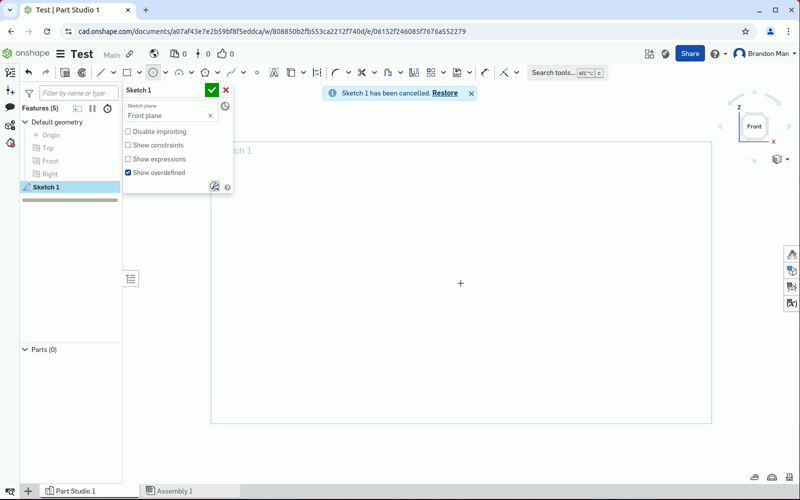
key_up(shift)
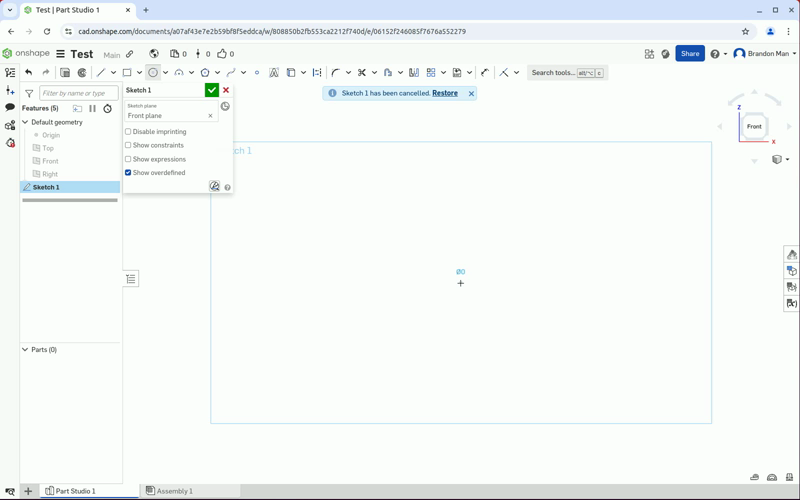
mouse_move(474, 282)
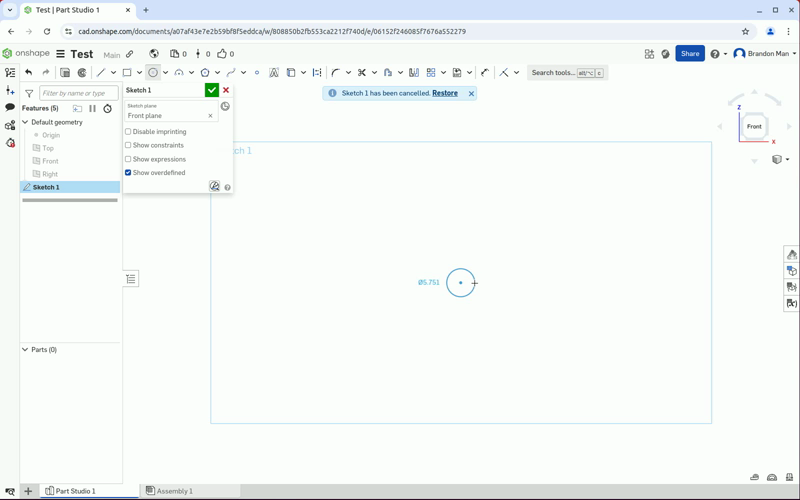
click(474, 282)
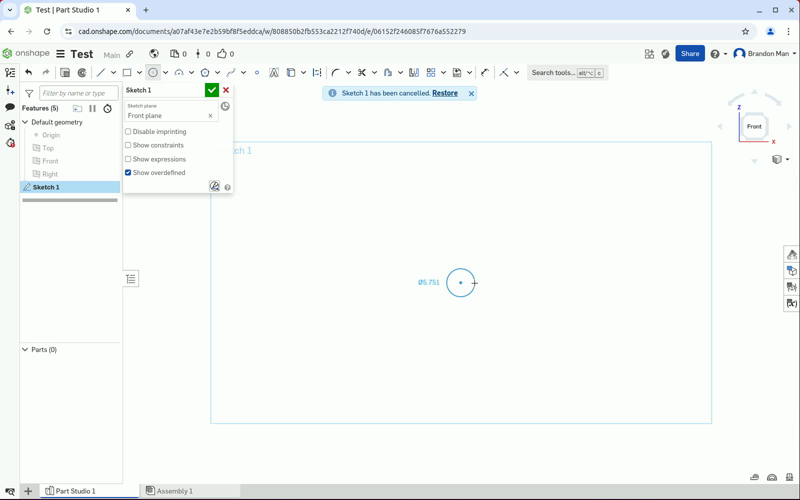
key(esc)
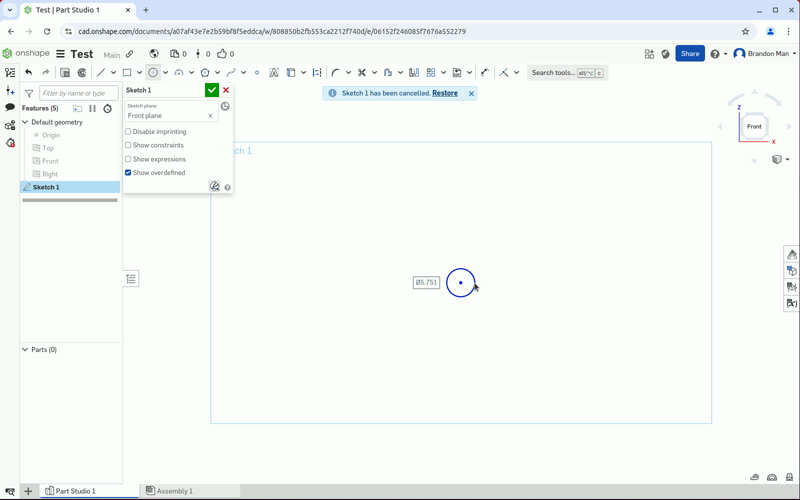
mouse_move(465, 285)
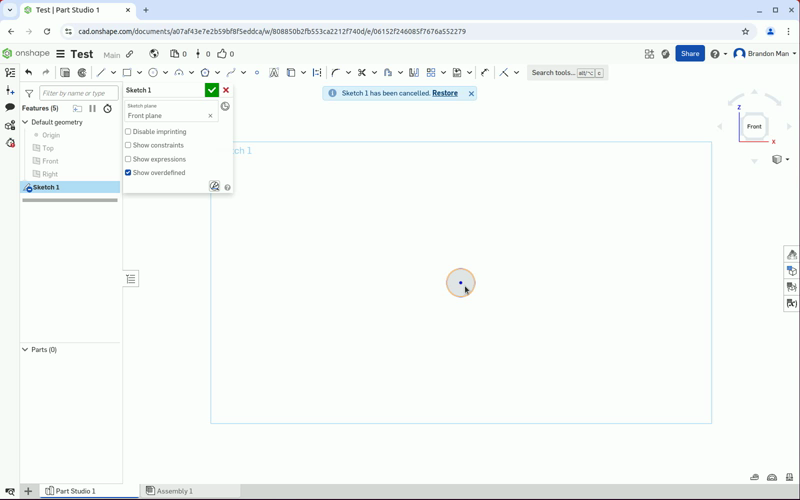
scroll(6)
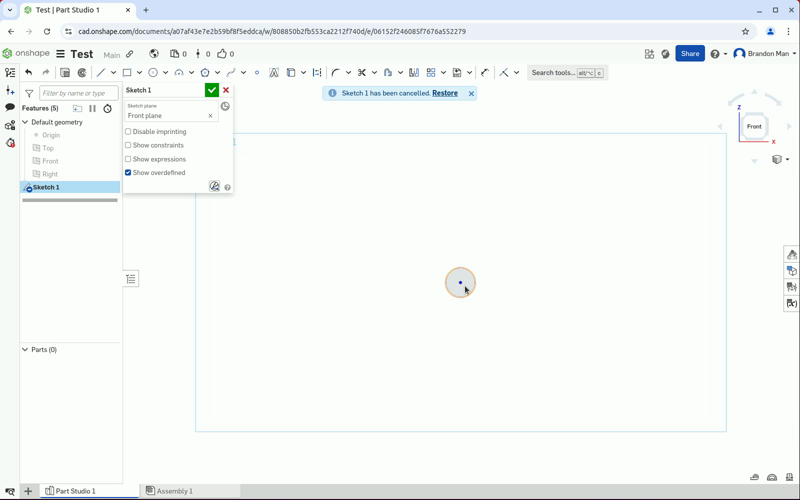
scroll(6)
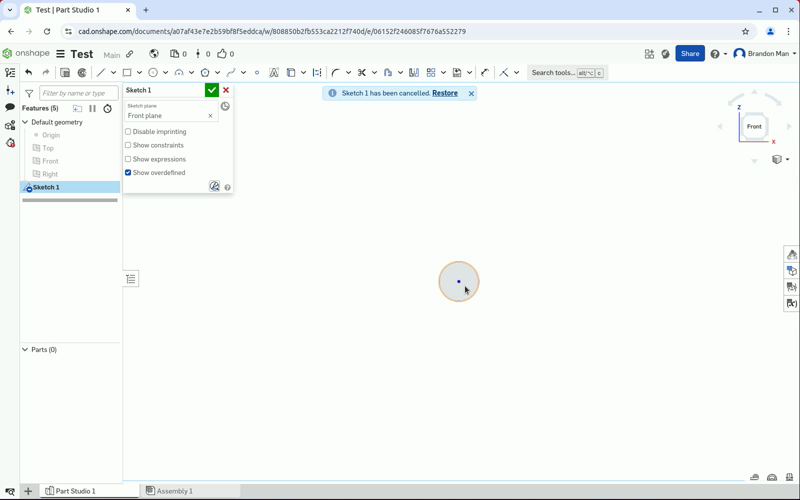
scroll(6)
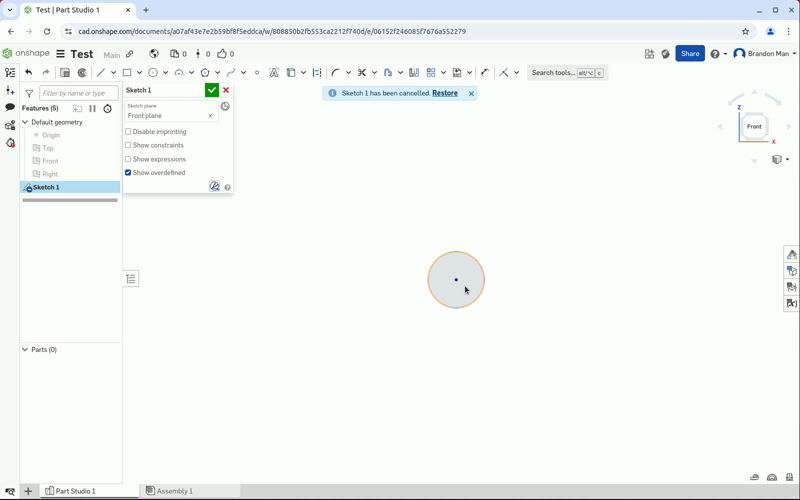
scroll(6)
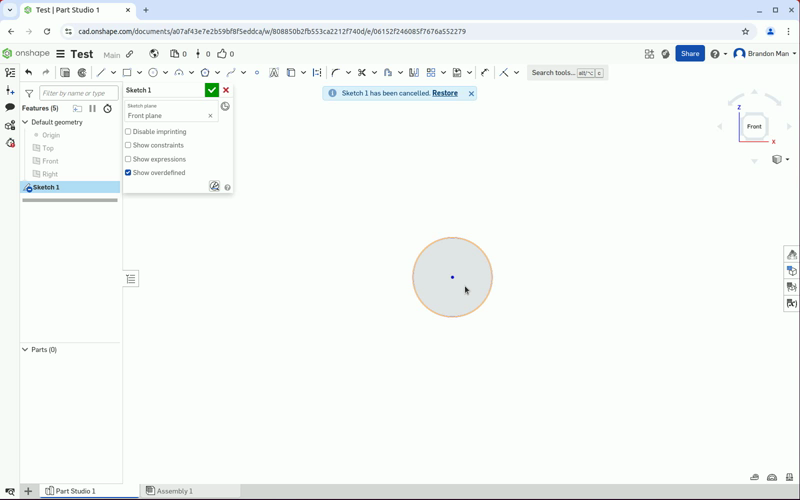
scroll(6)
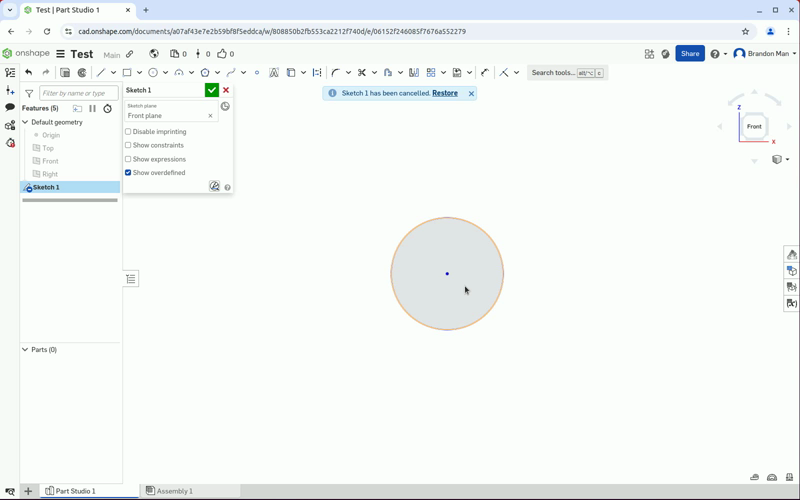
scroll(6)
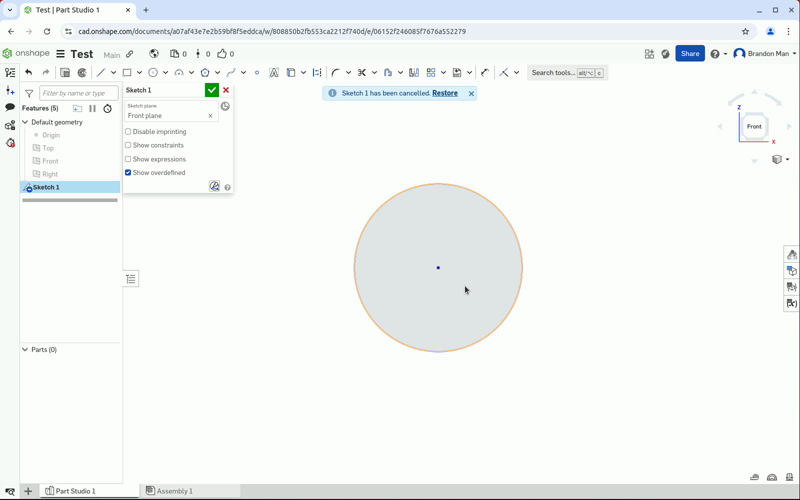
scroll(6)
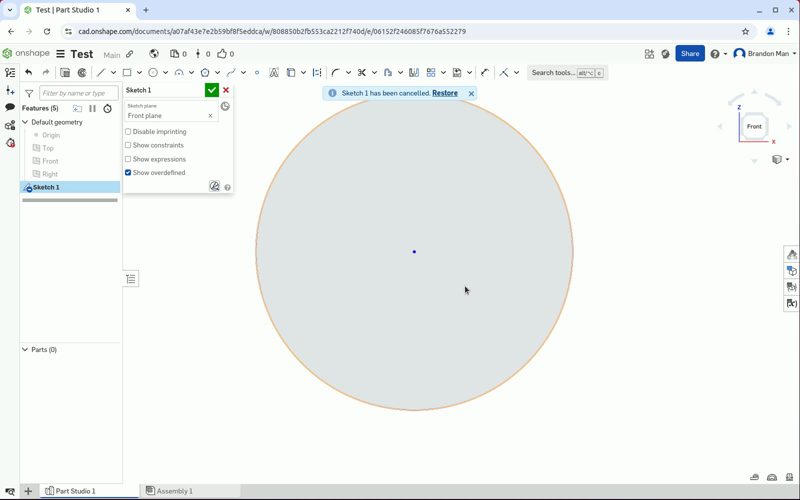
click(465, 285)
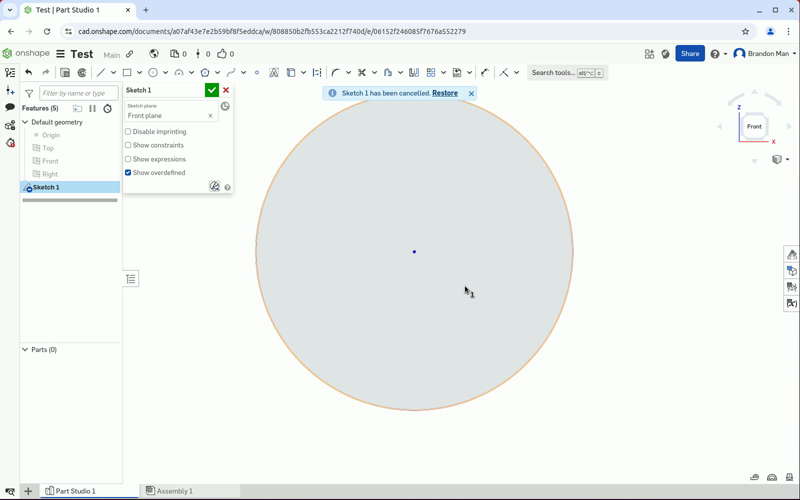
scroll(-6)
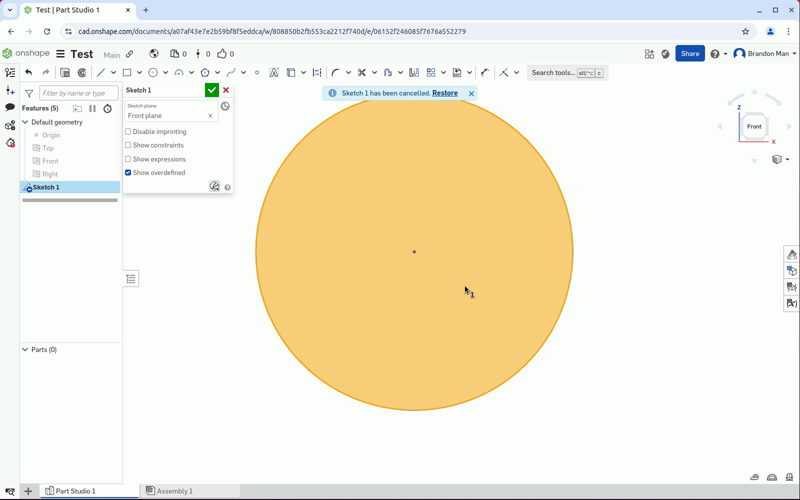
scroll(-6)
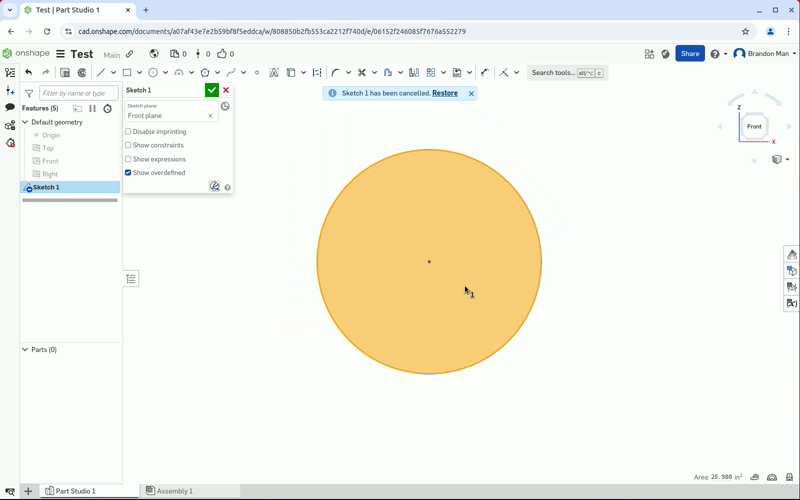
scroll(-6)
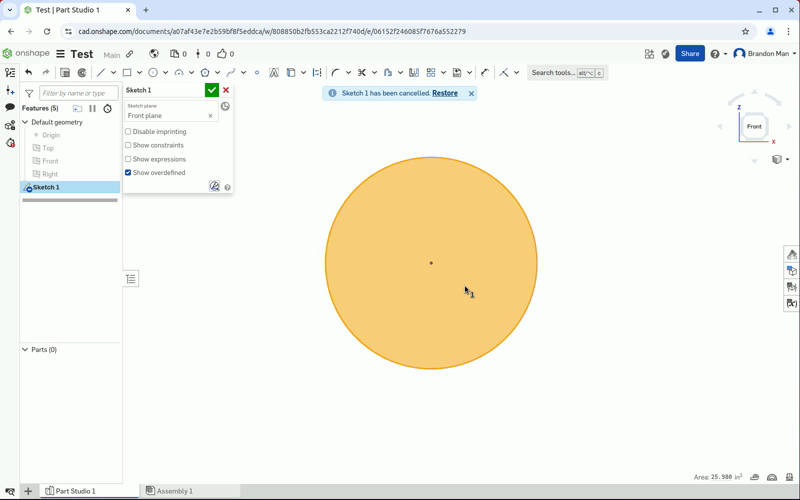
scroll(-6)
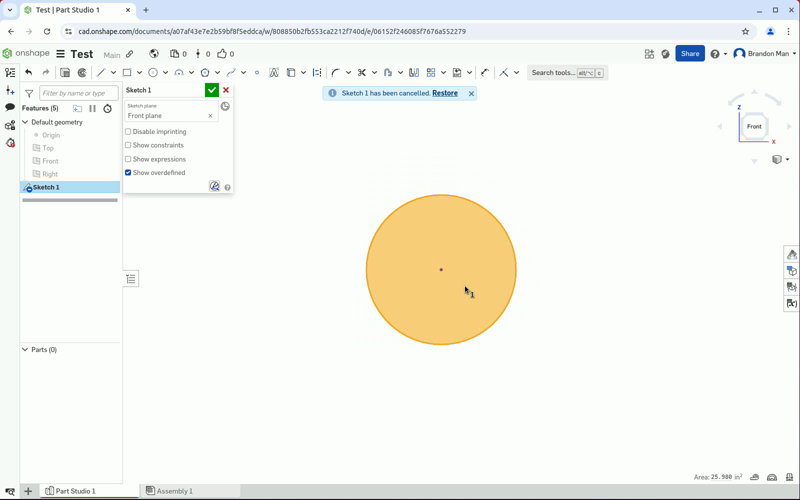
scroll(-6)
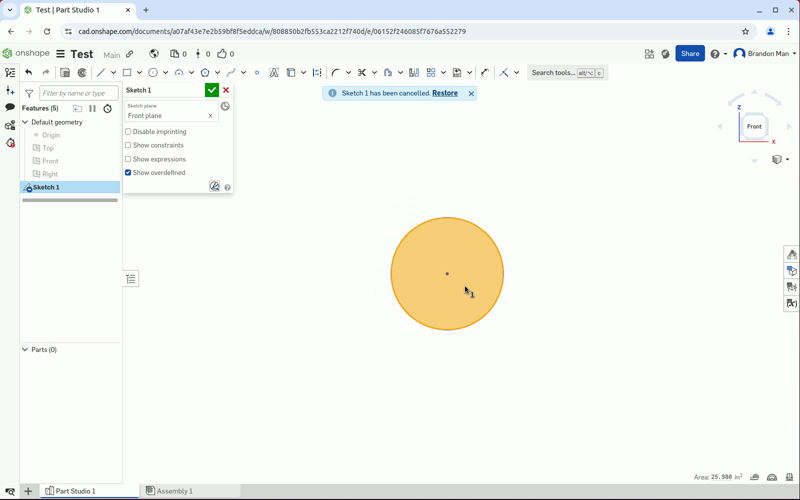
scroll(-6)
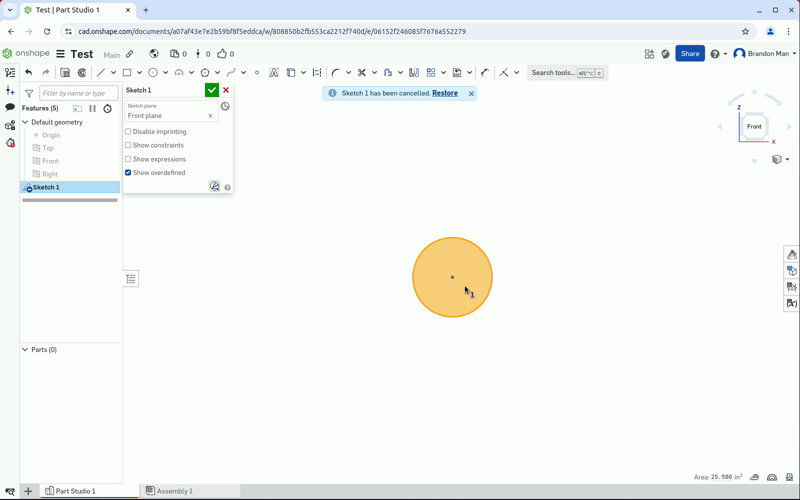
scroll(-6)
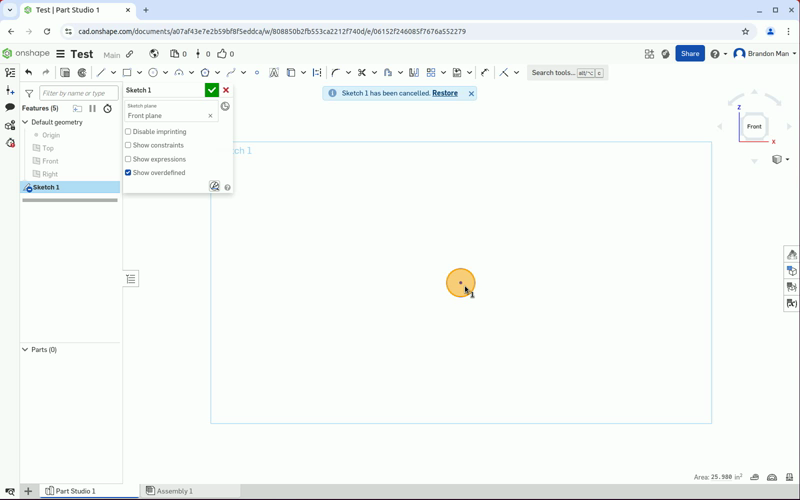
mouse_move(73, 352)
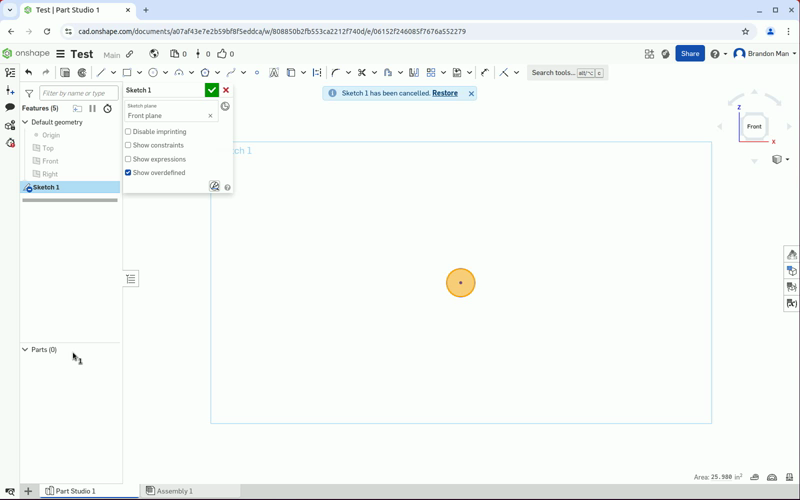
key(shift+y)
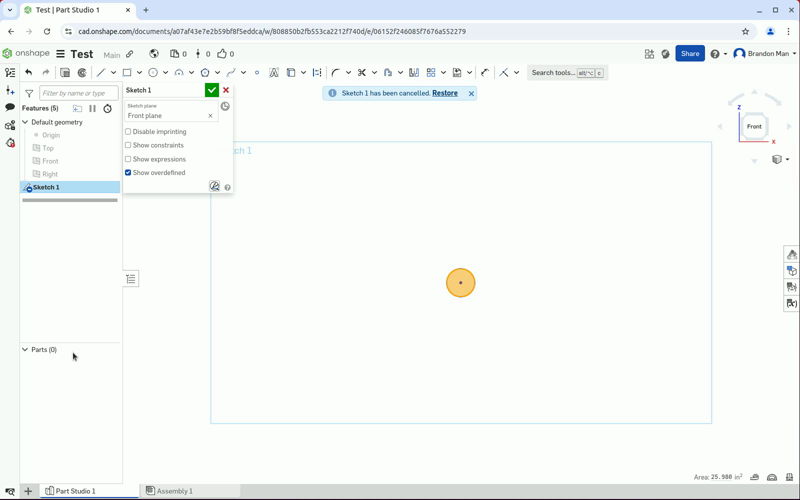
key(shift+e)
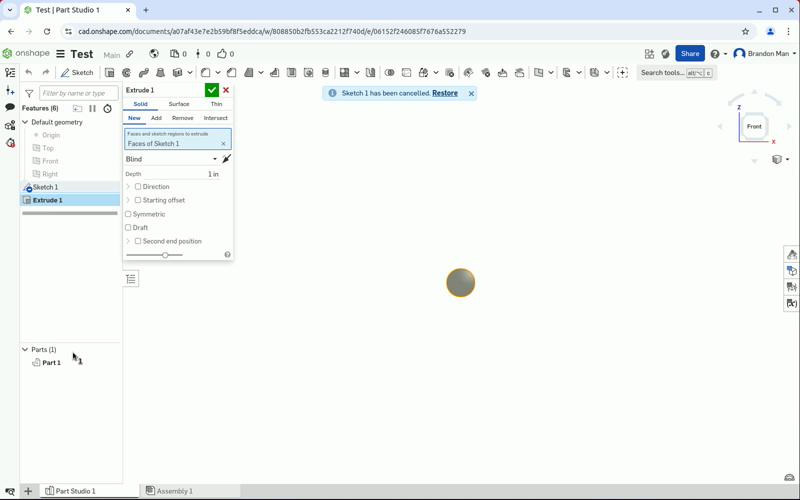
mouse_move(143, 106)
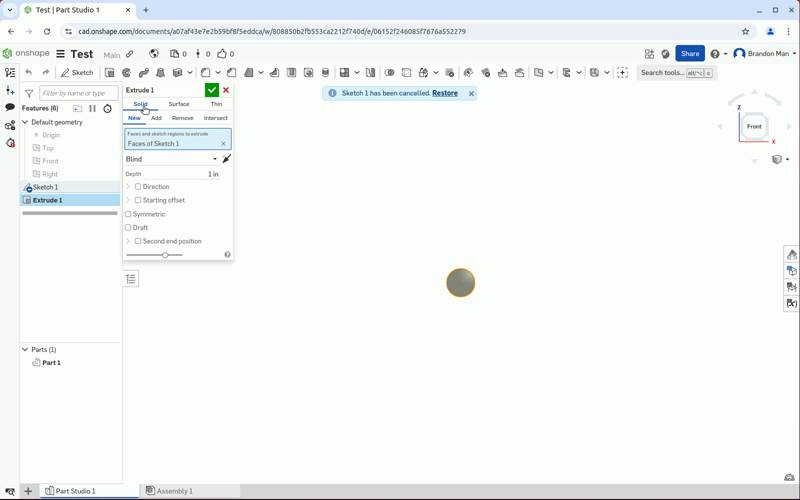
click(143, 106)
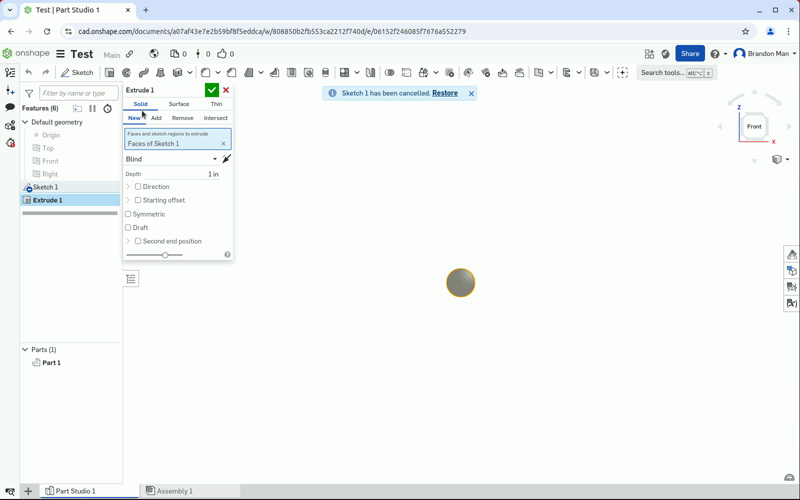
mouse_move(137, 120)
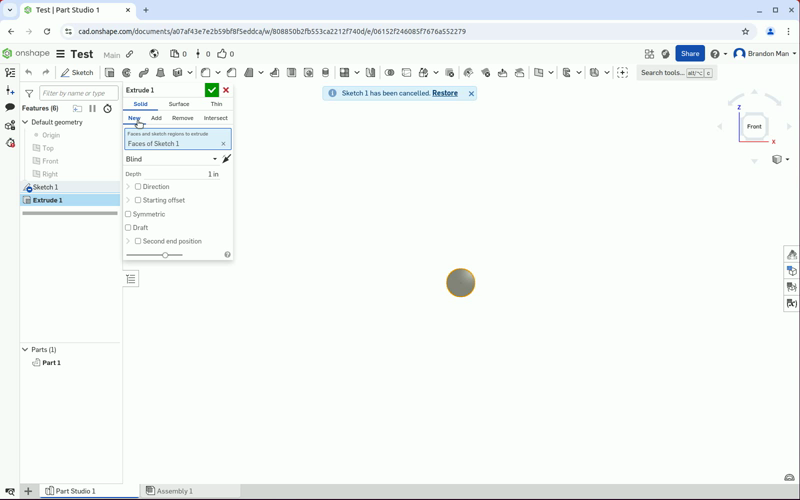
click(137, 120)
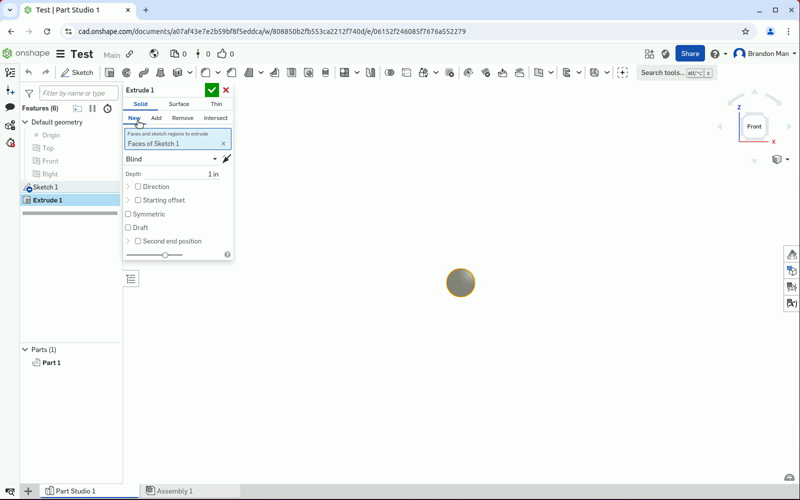
key(tab, 4)
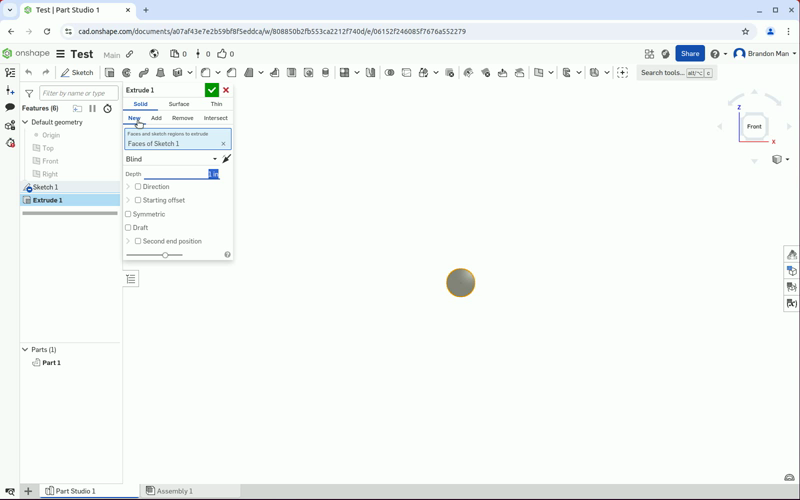
text(22.627)
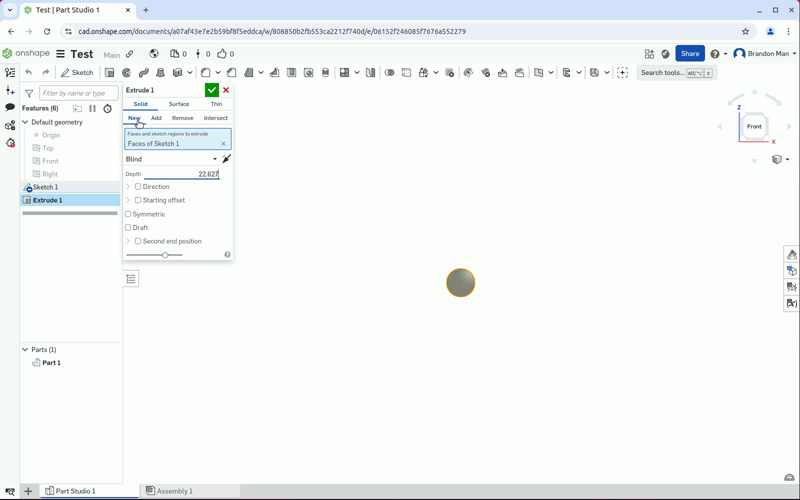
key(enter)
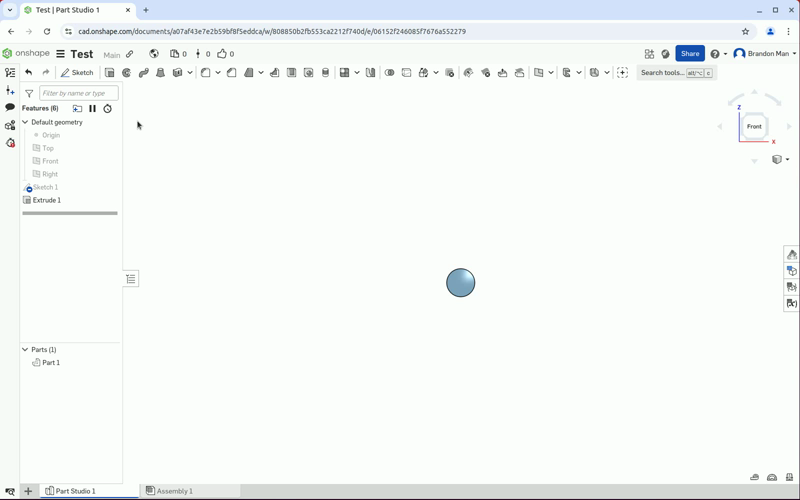
key(shift+h)
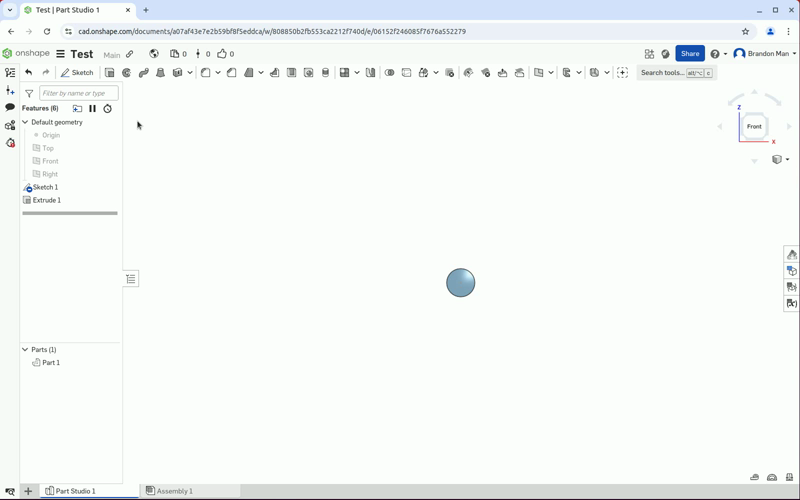
key(shift+h)
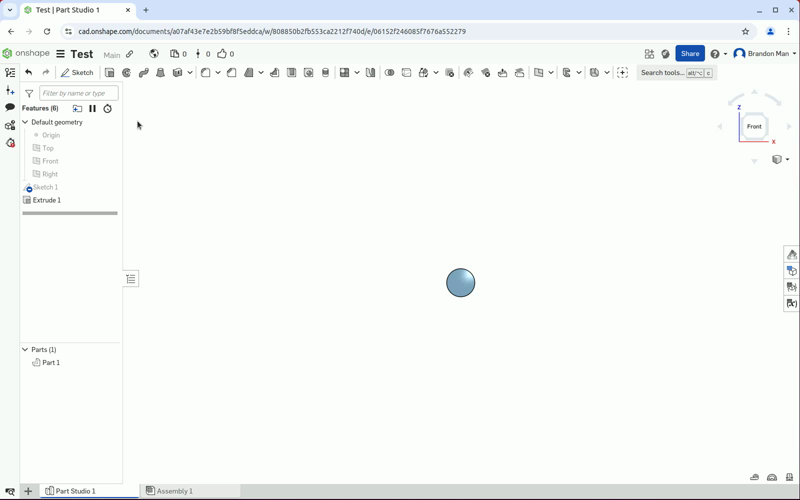
mouse_move(73, 189)
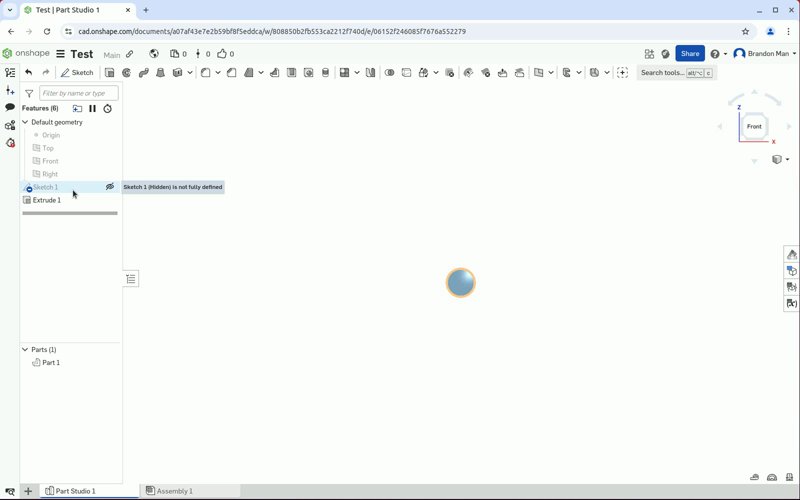
click(73, 189)
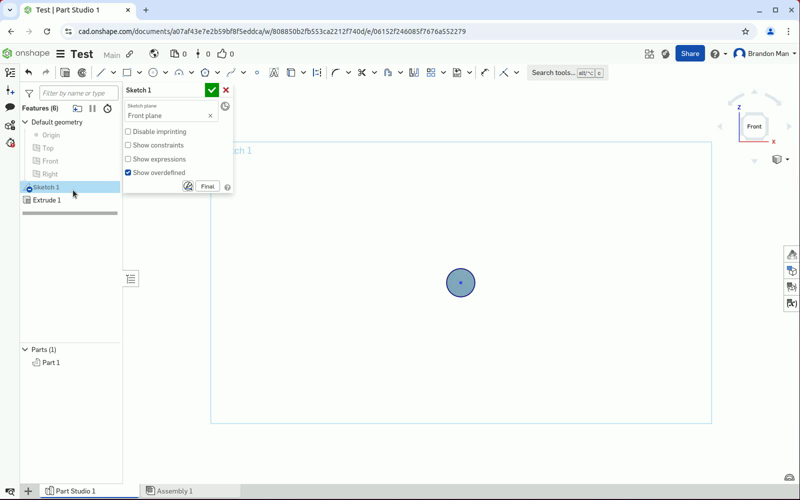
mouse_move(229, 92)
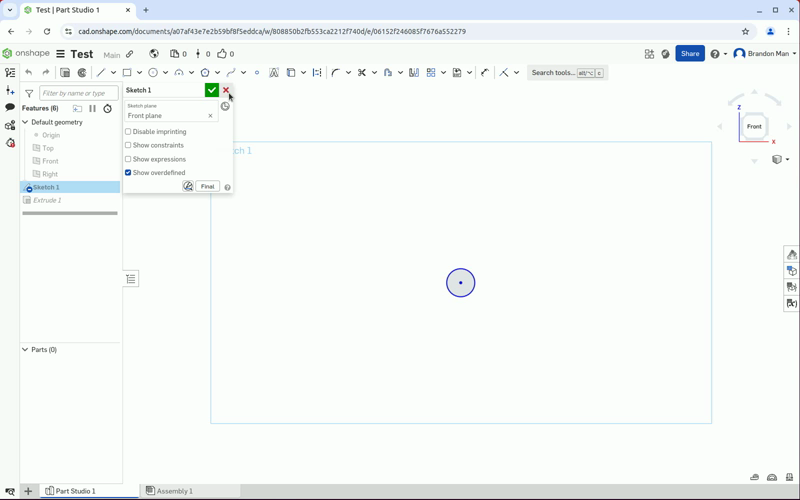
click(229, 92)
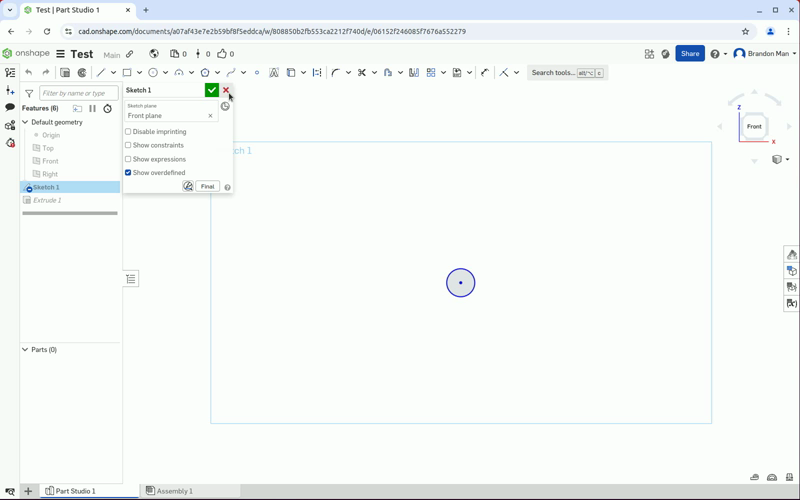
key(shift+s)
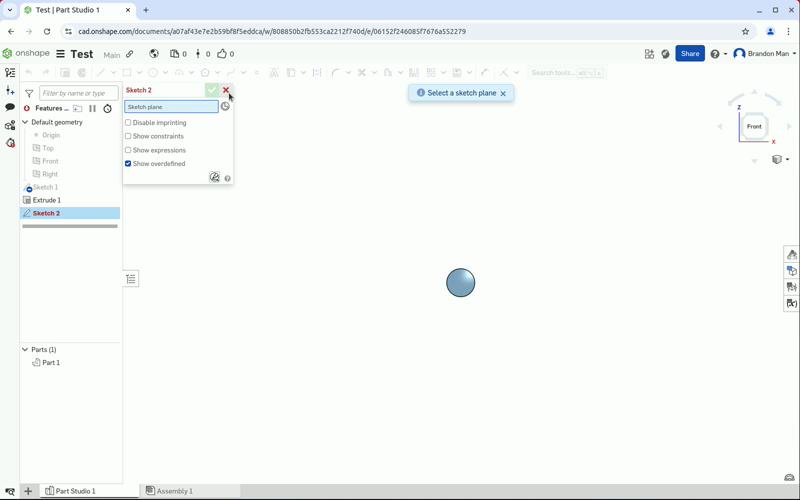
mouse_move(73, 163)
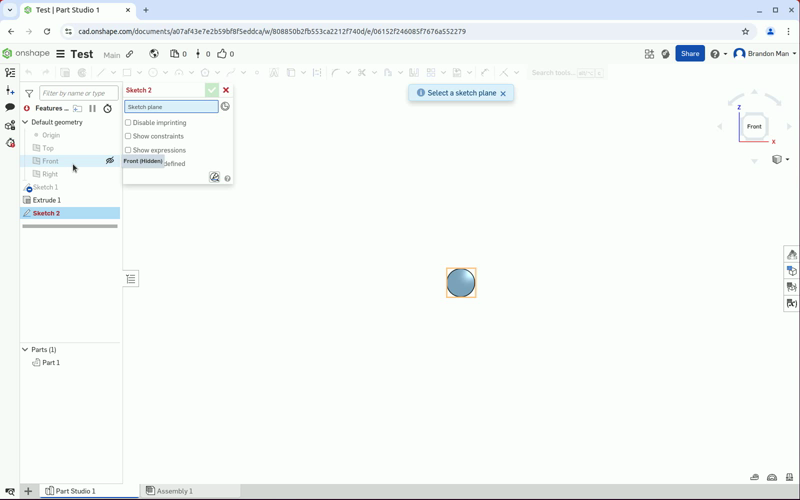
click(73, 163)
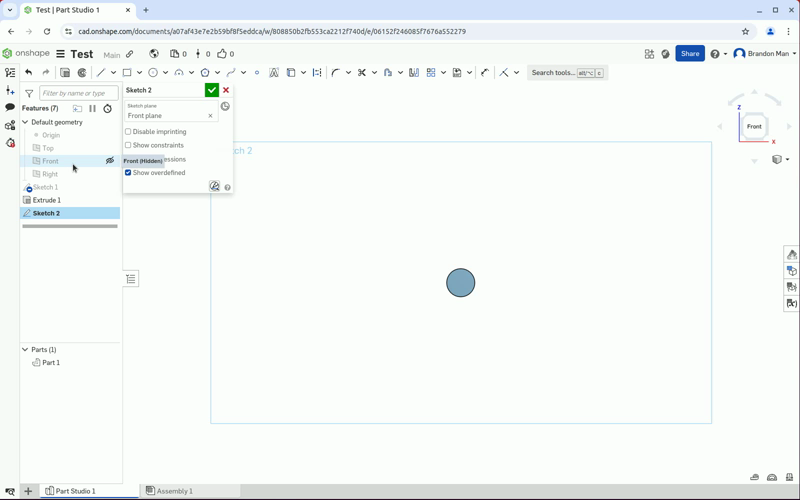
mouse_move(73, 352)
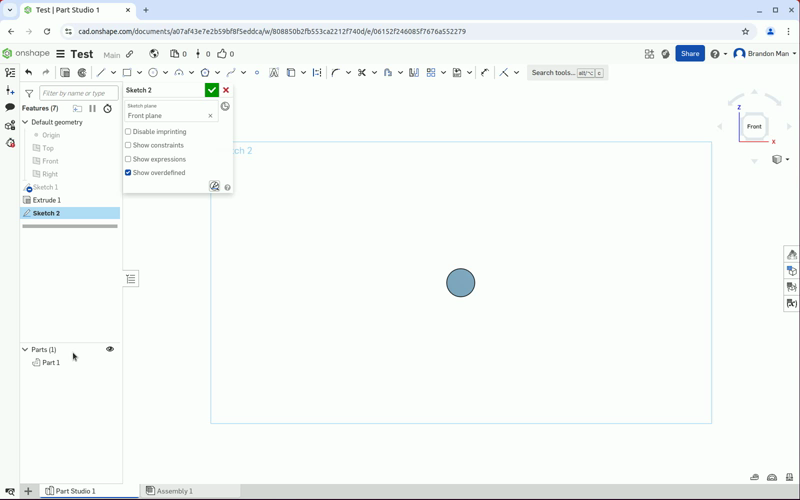
key(y)
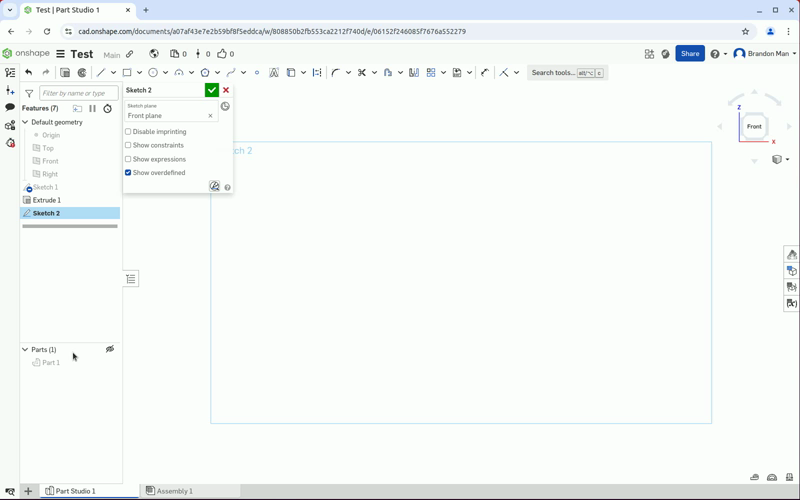
key(l)
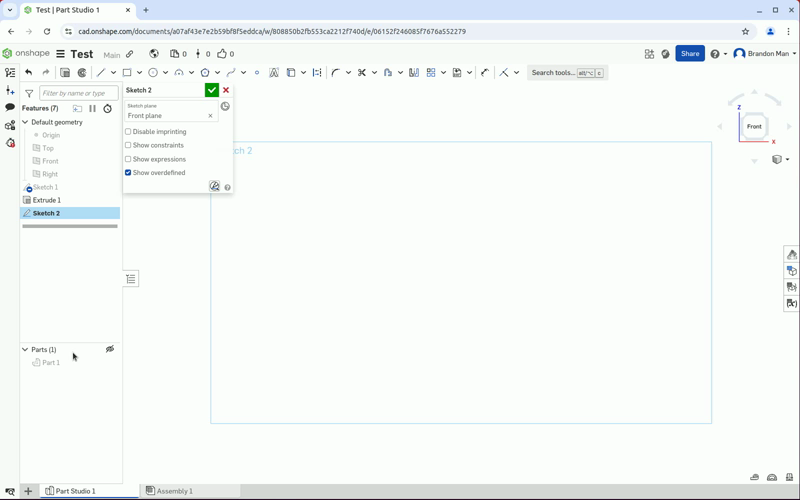
key_down(shift)
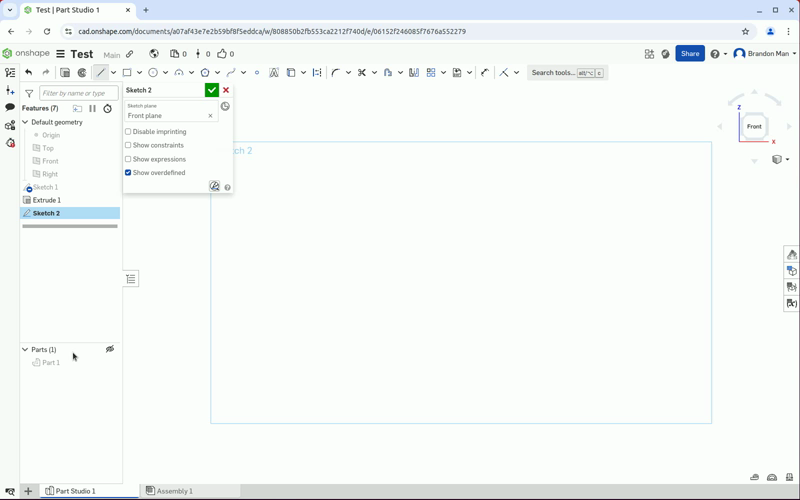
mouse_move(423, 336)
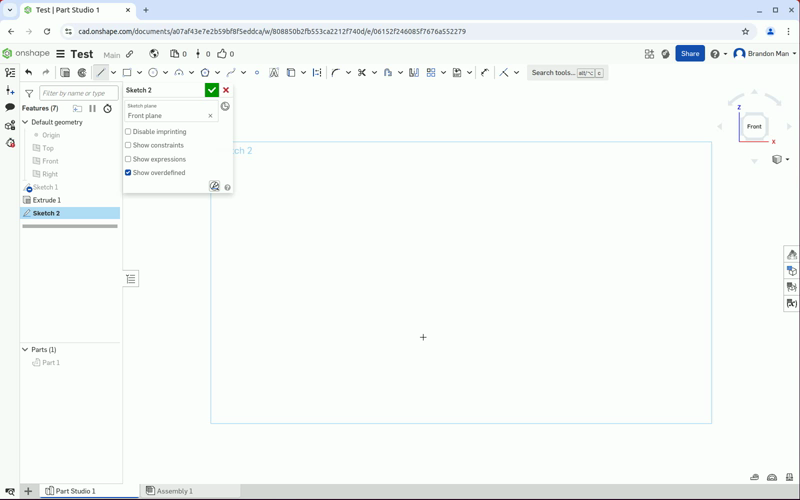
click(423, 336)
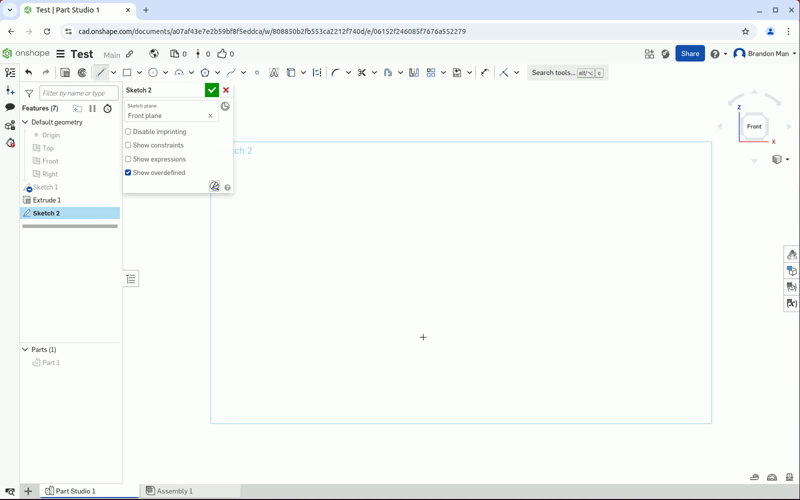
key_up(shift)
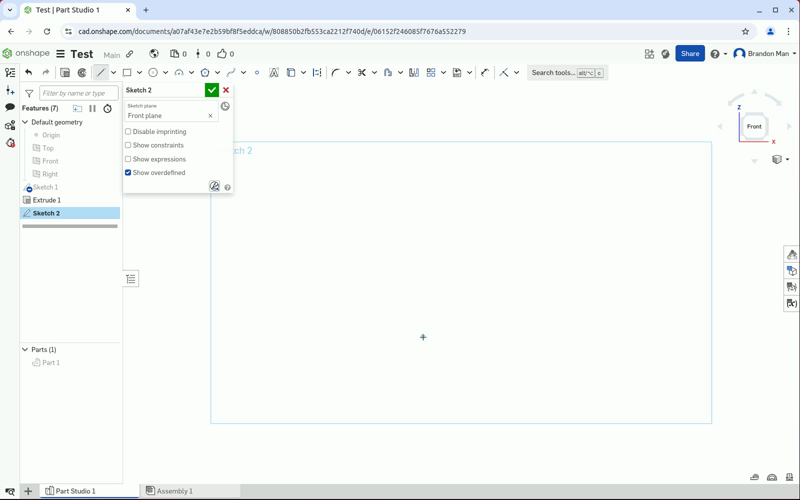
key_down(shift)
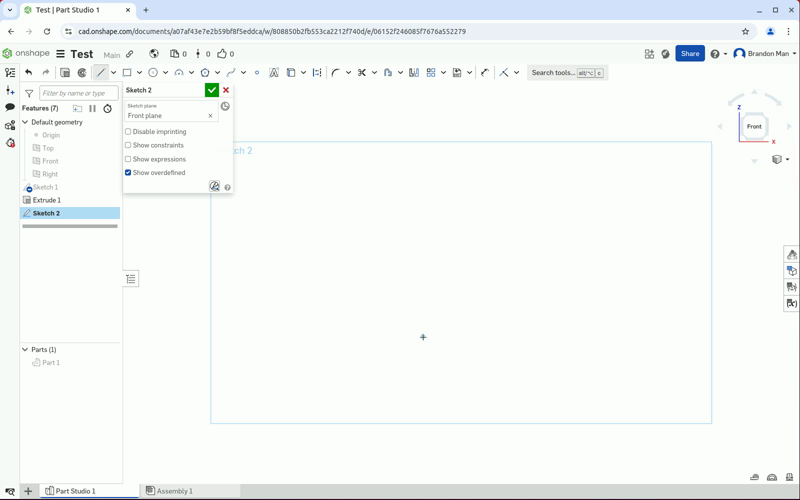
mouse_move(492, 336)
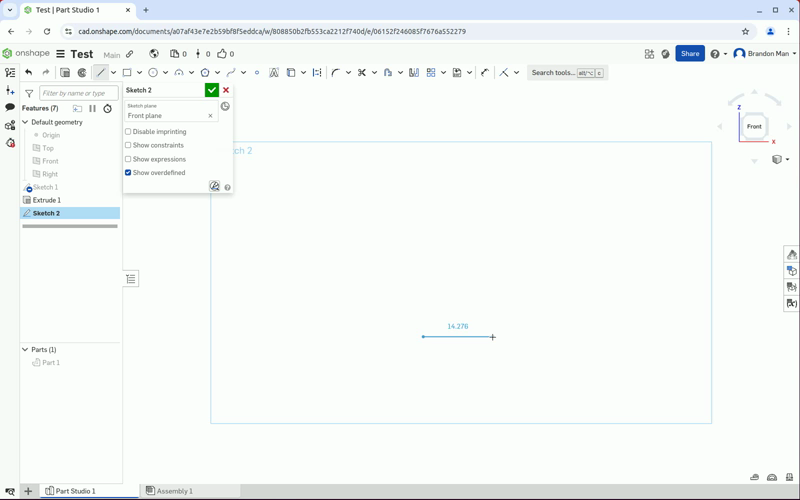
click(492, 336)
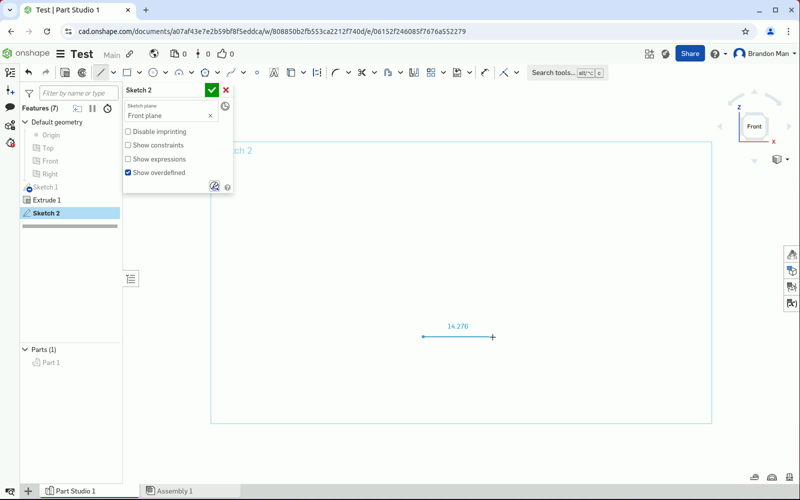
key_up(shift)
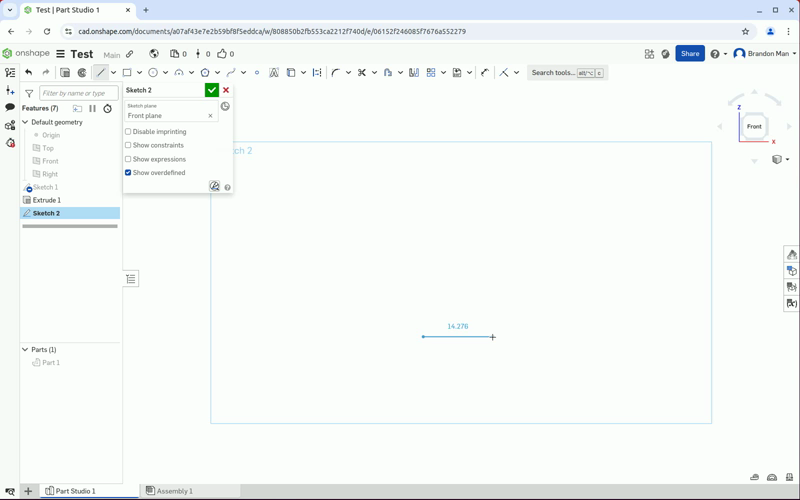
key_down(shift)
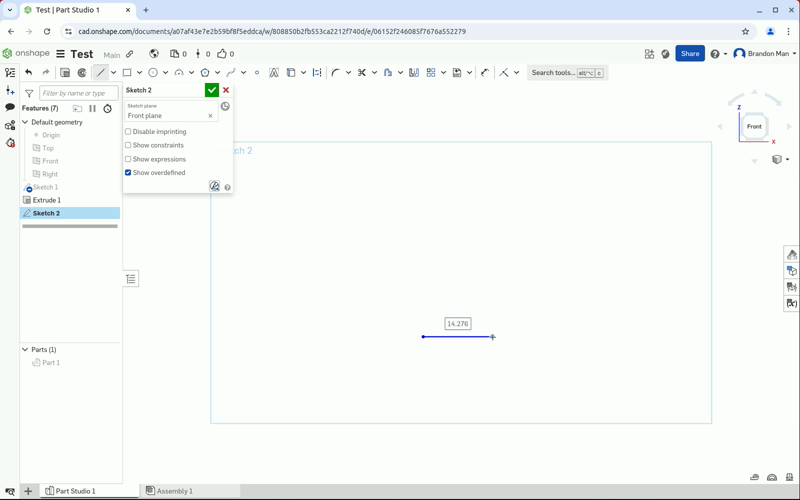
mouse_move(522, 336)
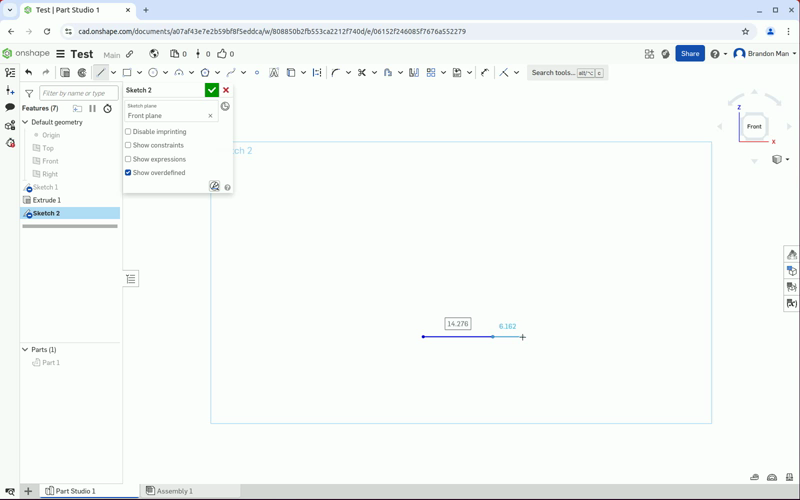
mouse_move(492, 322)
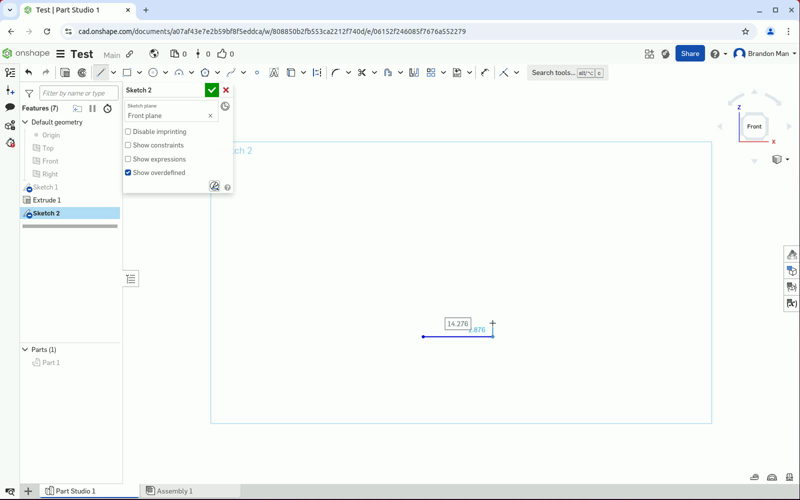
click(492, 322)
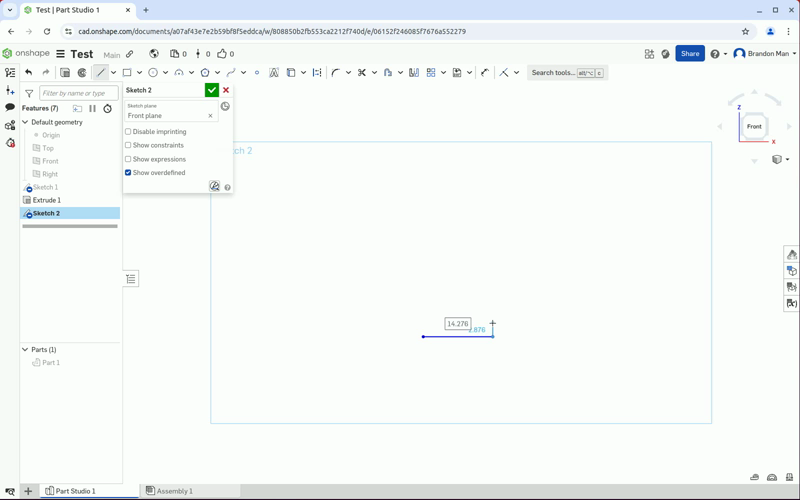
key_up(shift)
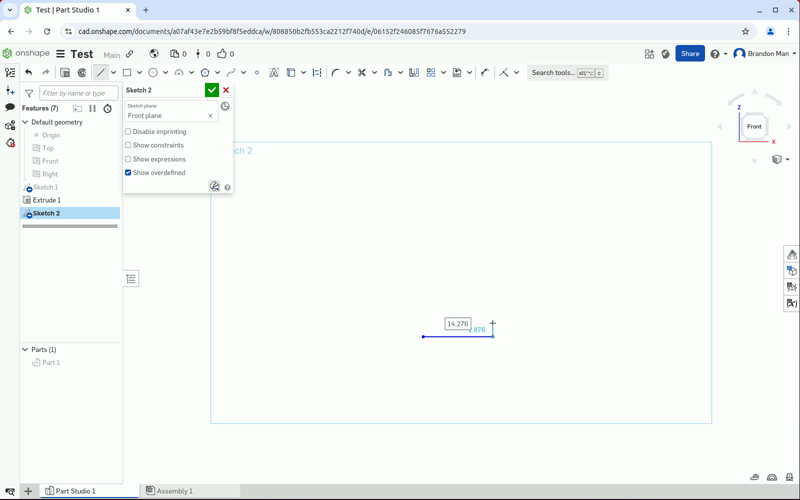
key_down(shift)
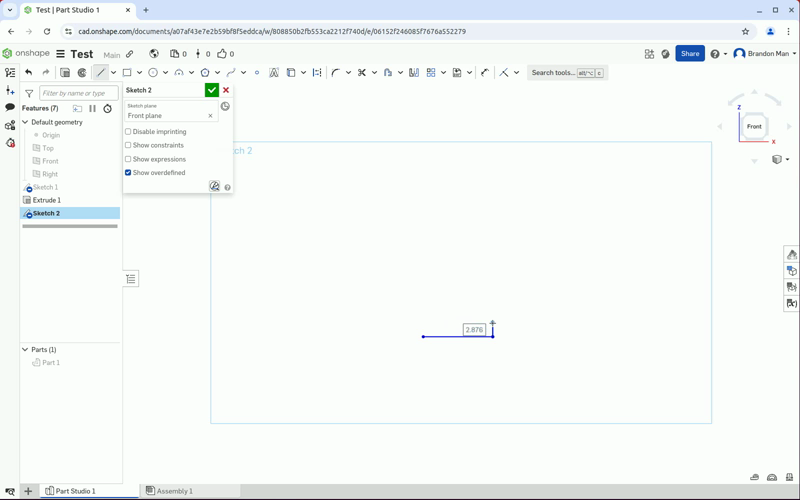
mouse_move(423, 322)
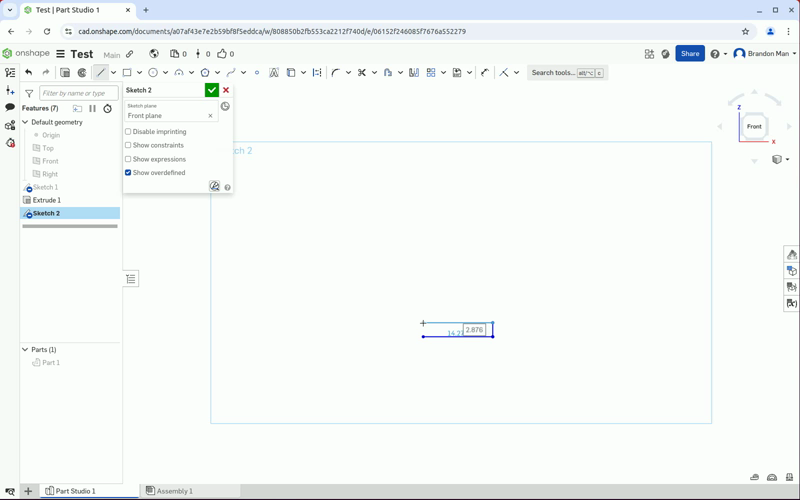
click(423, 322)
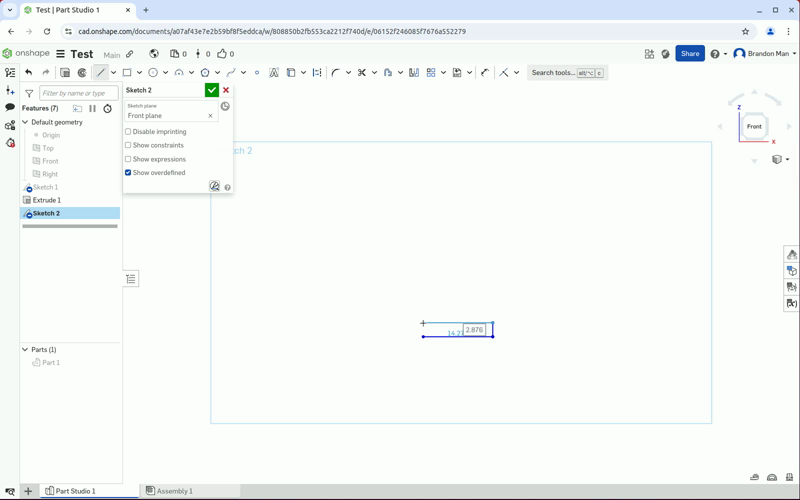
key_up(shift)
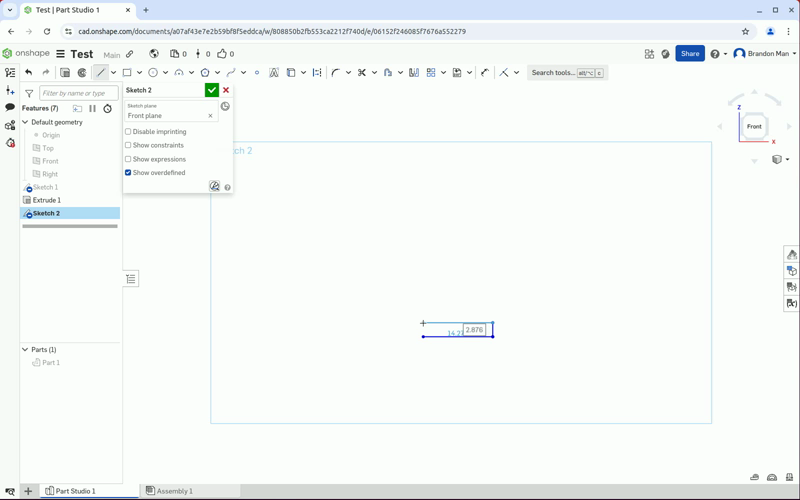
mouse_move(453, 322)
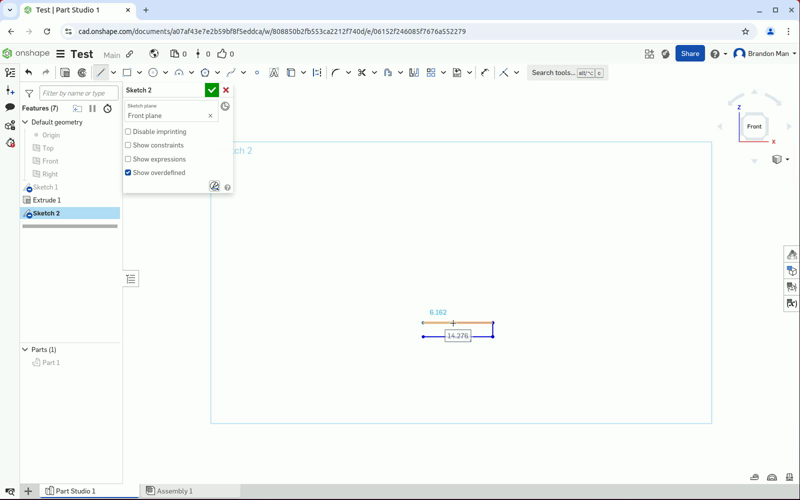
key_down(shift)
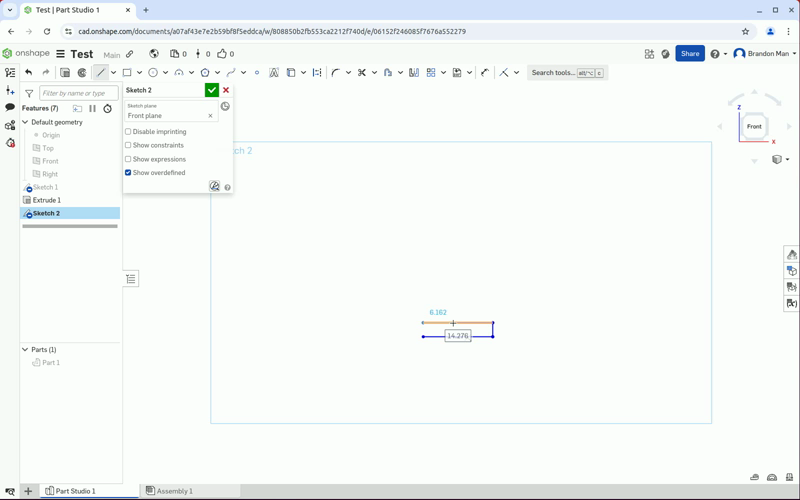
mouse_move(423, 336)
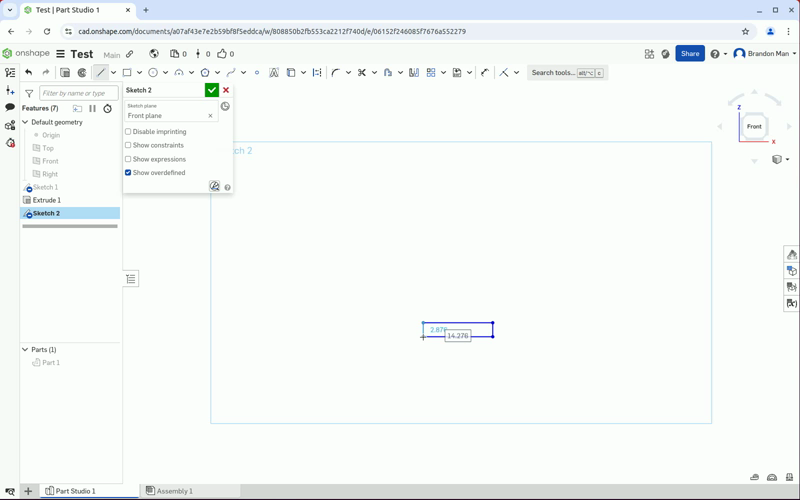
key_up(shift)
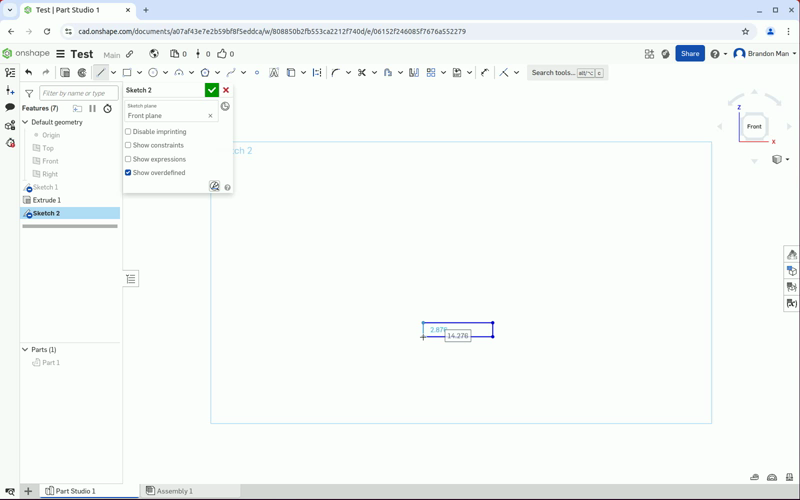
click(423, 336)
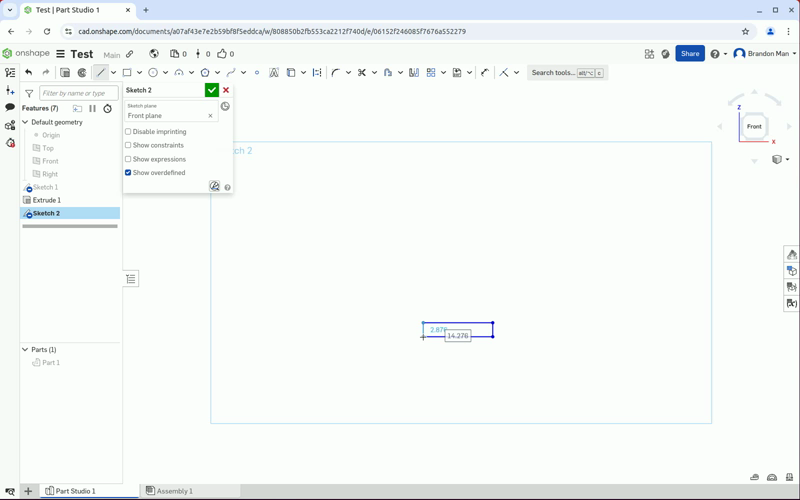
key(esc)
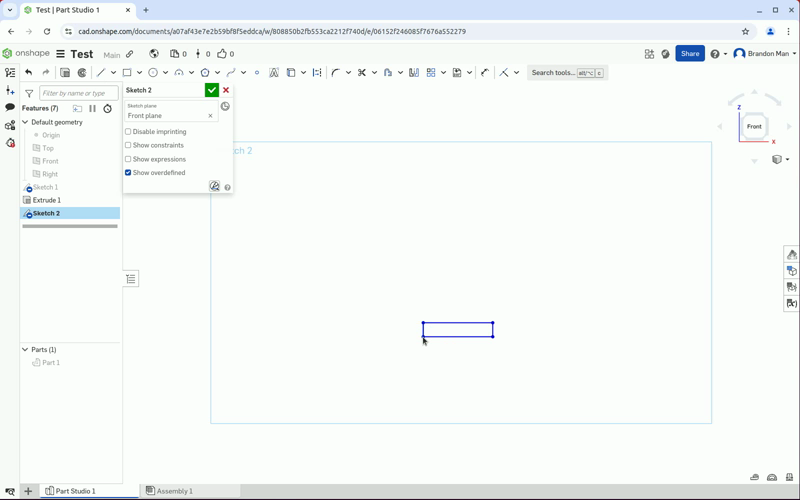
mouse_move(461, 334)
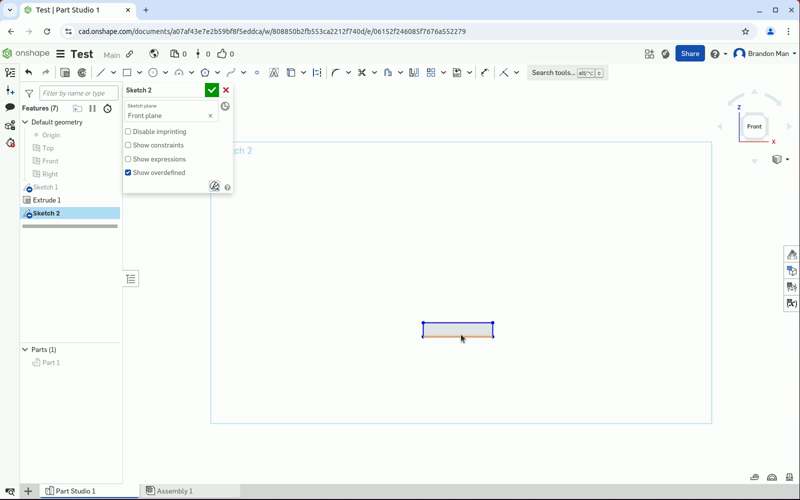
scroll(6)
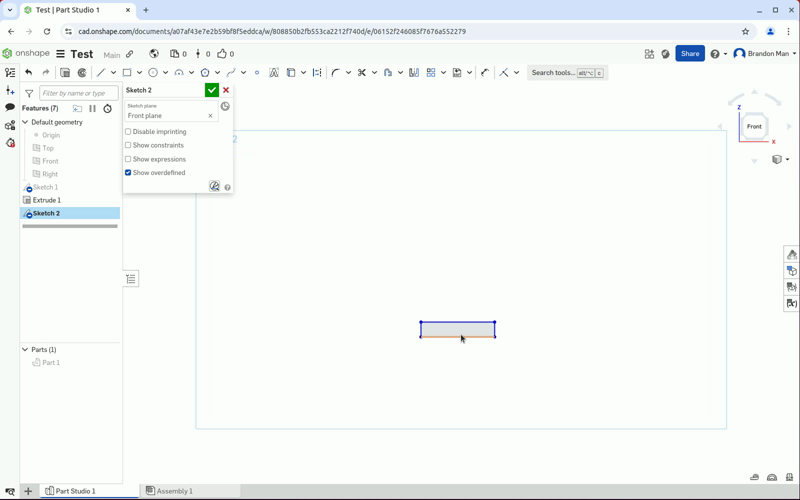
scroll(6)
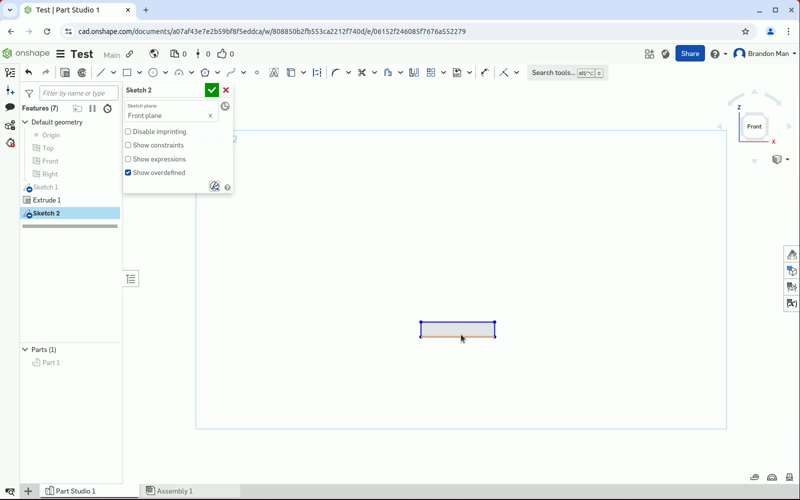
scroll(6)
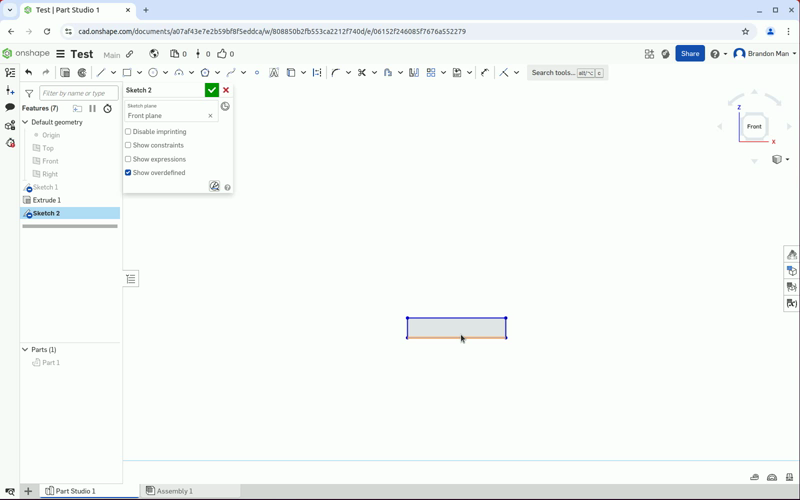
scroll(6)
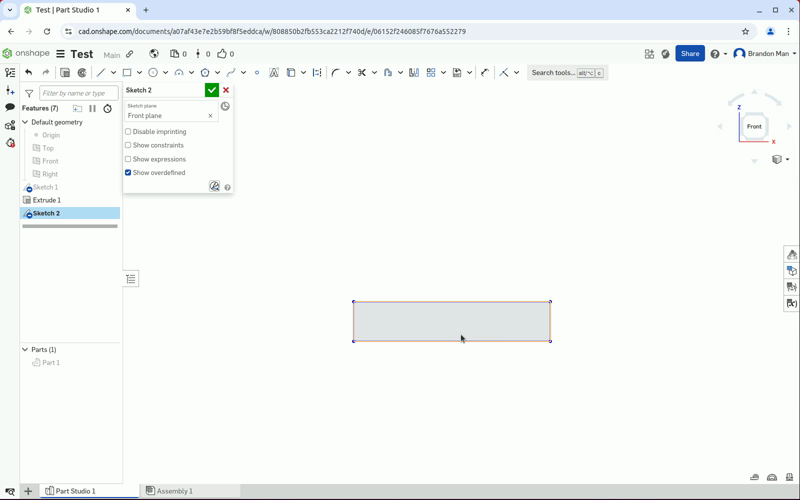
scroll(6)
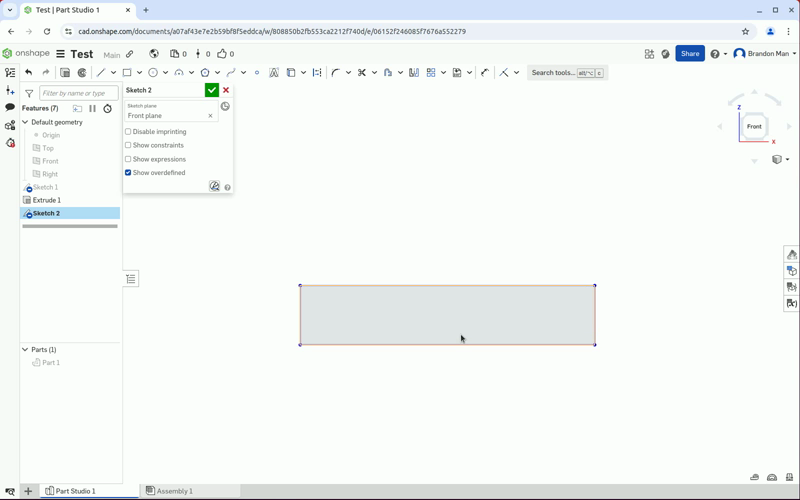
scroll(6)
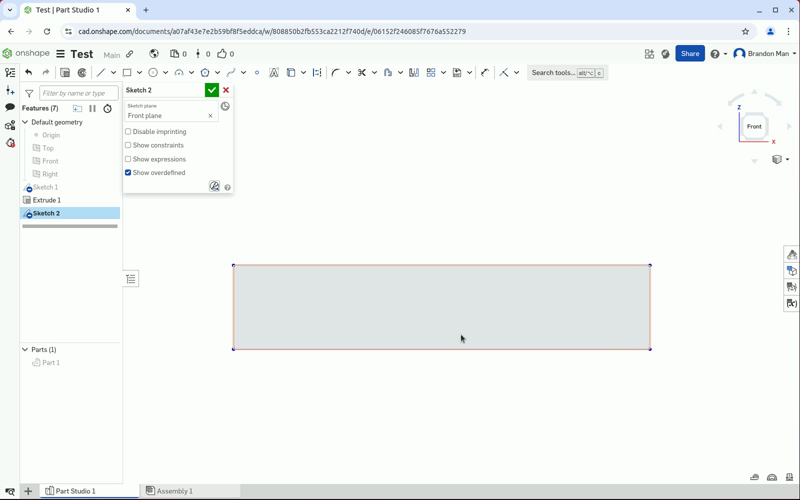
scroll(6)
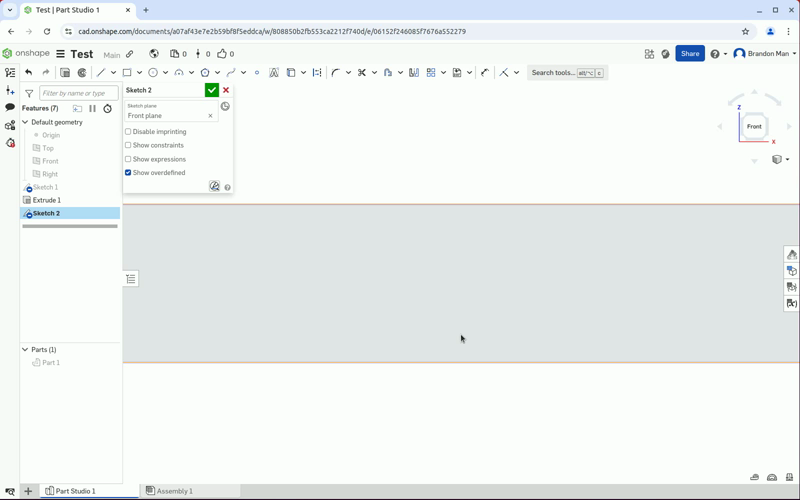
click(461, 334)
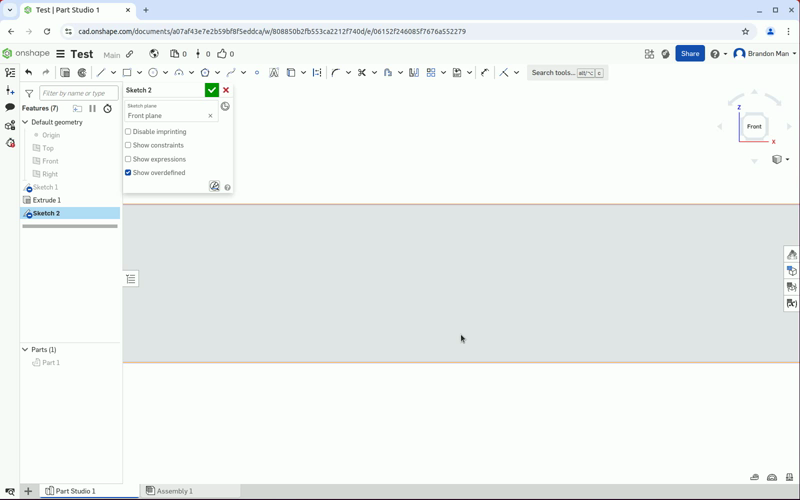
scroll(-6)
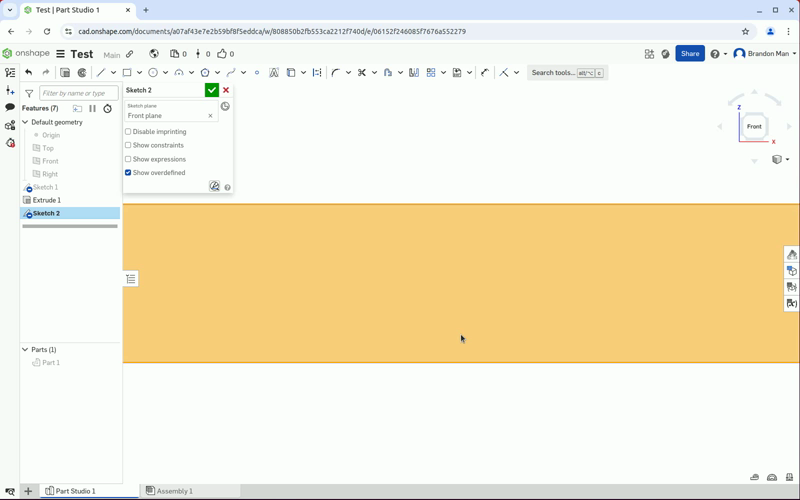
scroll(-6)
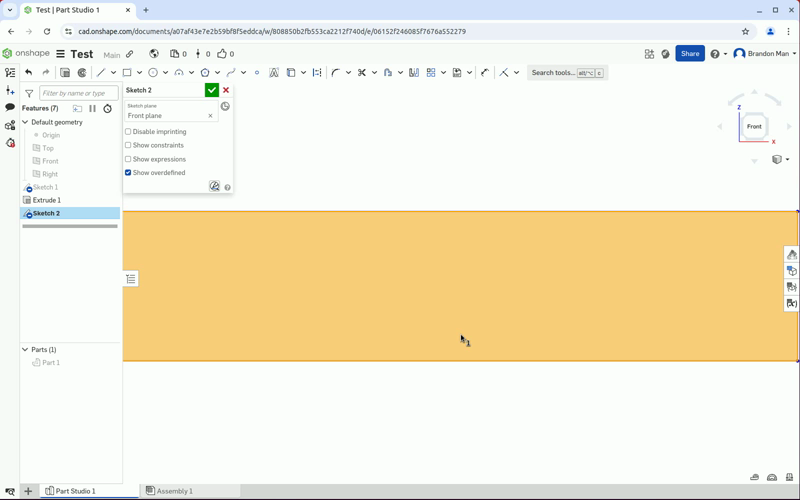
scroll(-6)
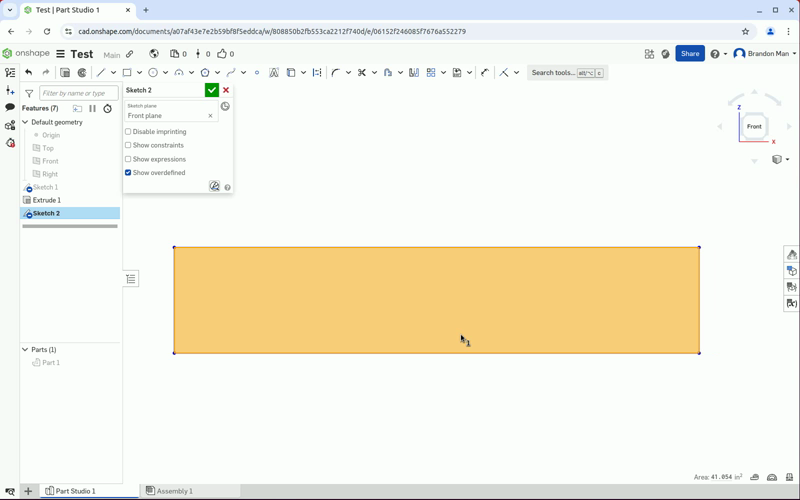
scroll(-6)
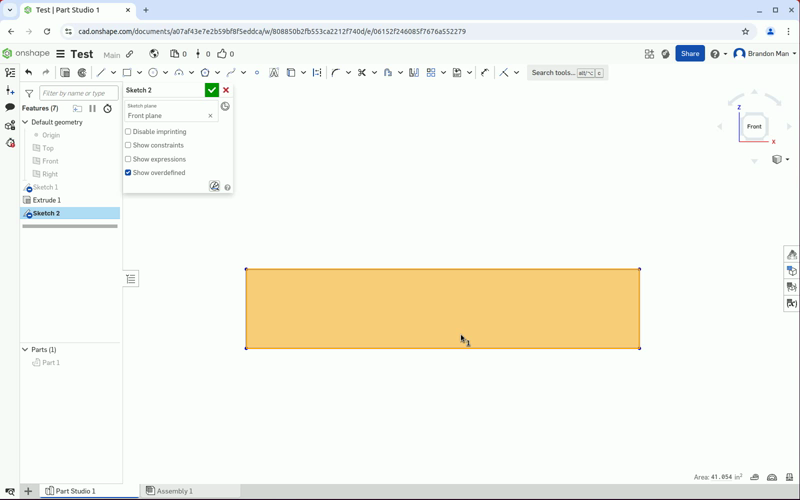
scroll(-6)
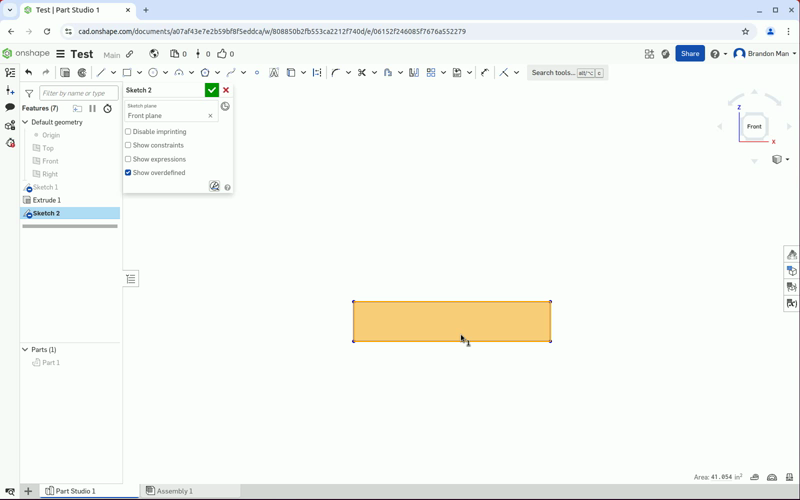
scroll(-6)
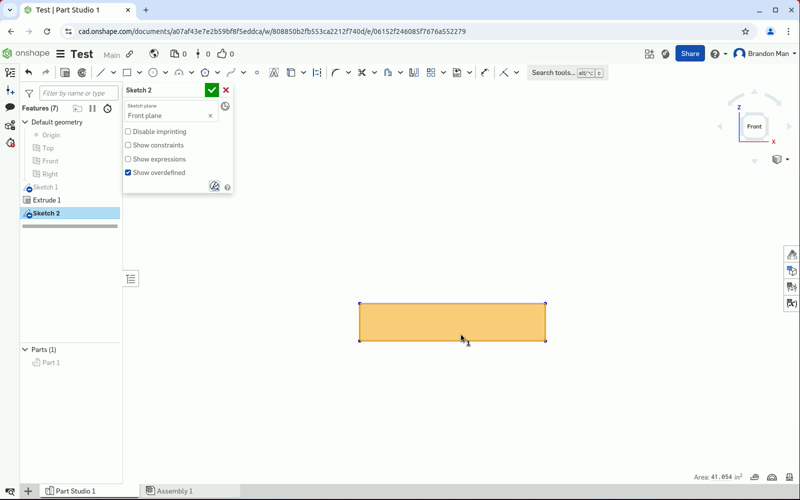
scroll(-6)
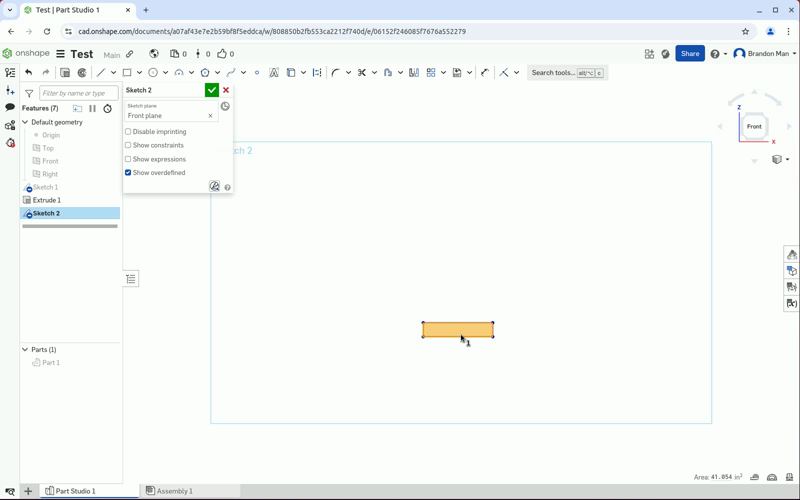
mouse_move(73, 352)
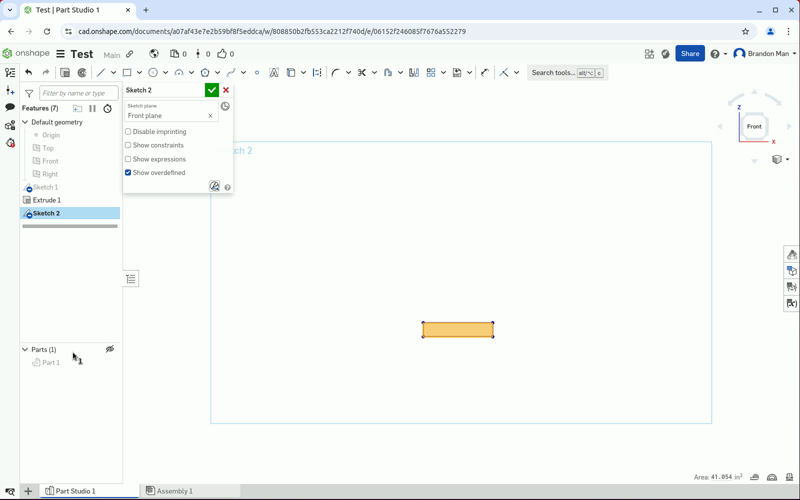
key(shift+y)
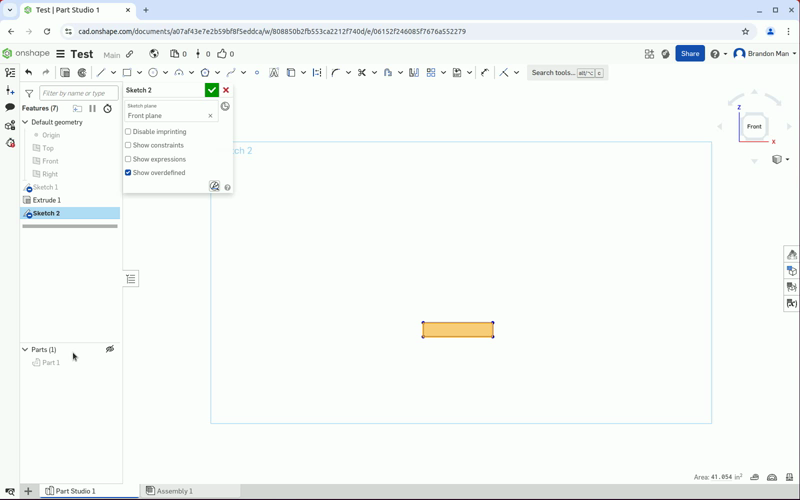
key(shift+e)
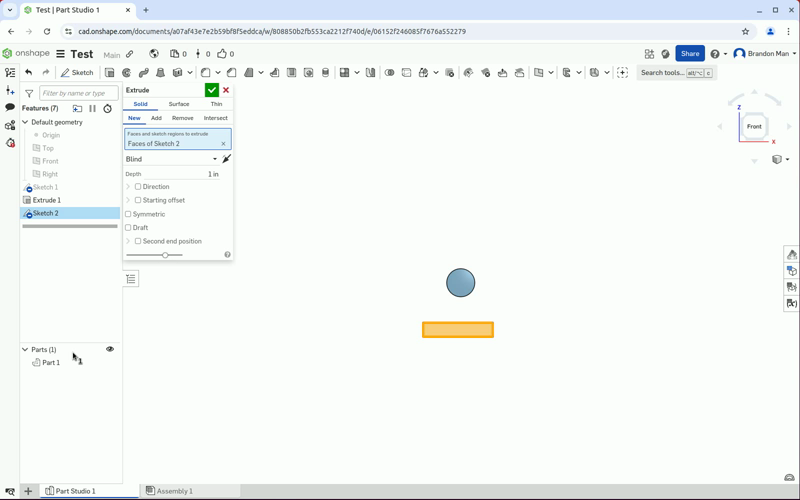
mouse_move(143, 106)
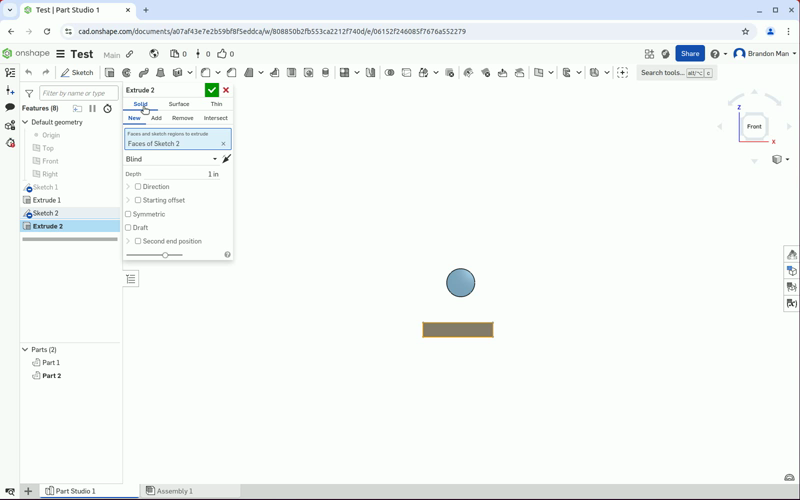
click(143, 106)
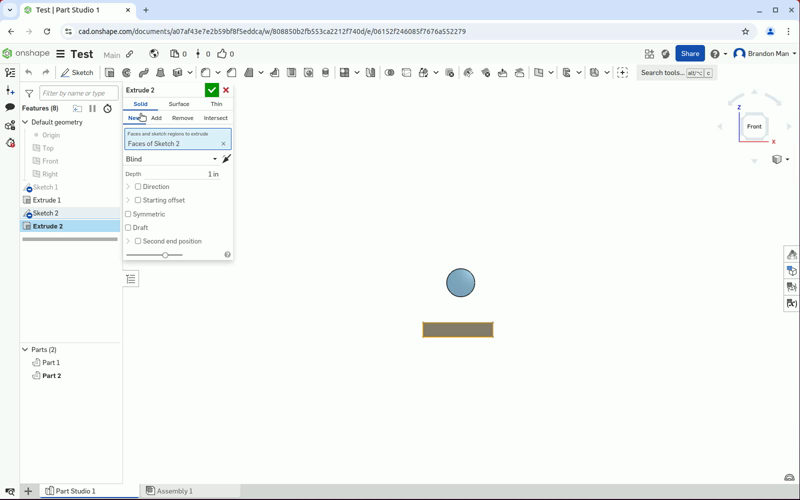
mouse_move(137, 120)
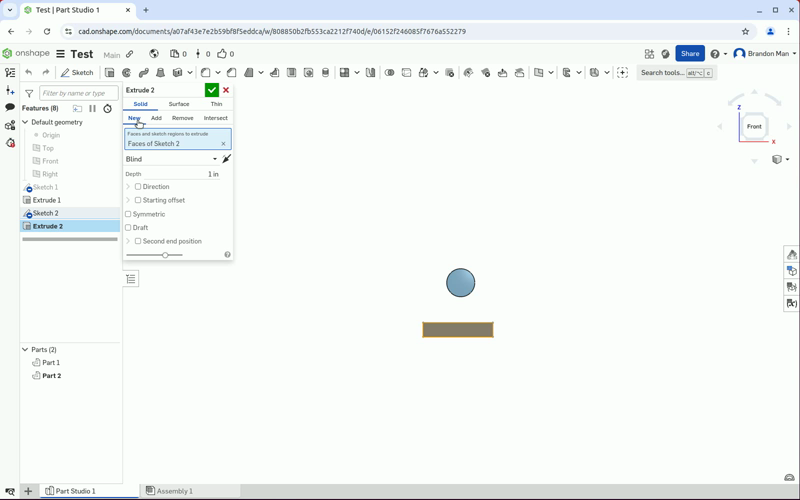
click(137, 120)
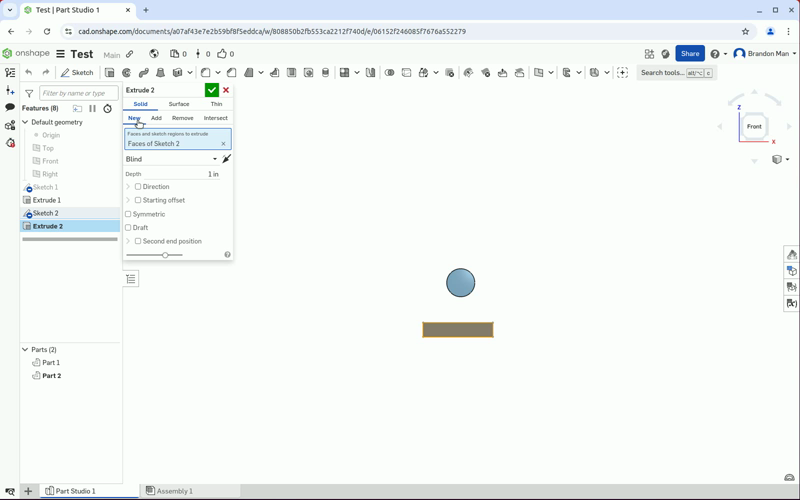
key(tab, 4)
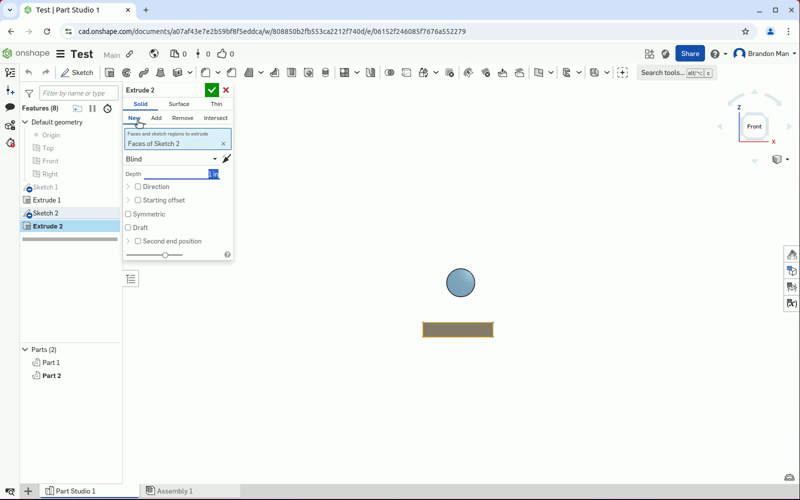
text(2.889)
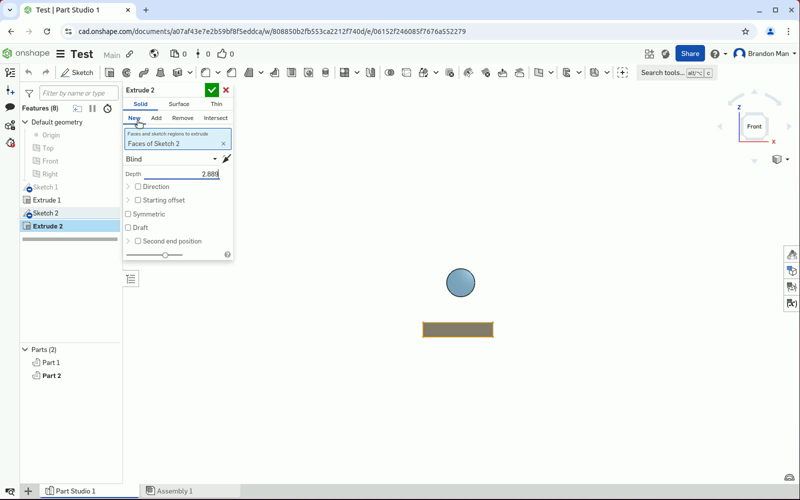
key(enter)
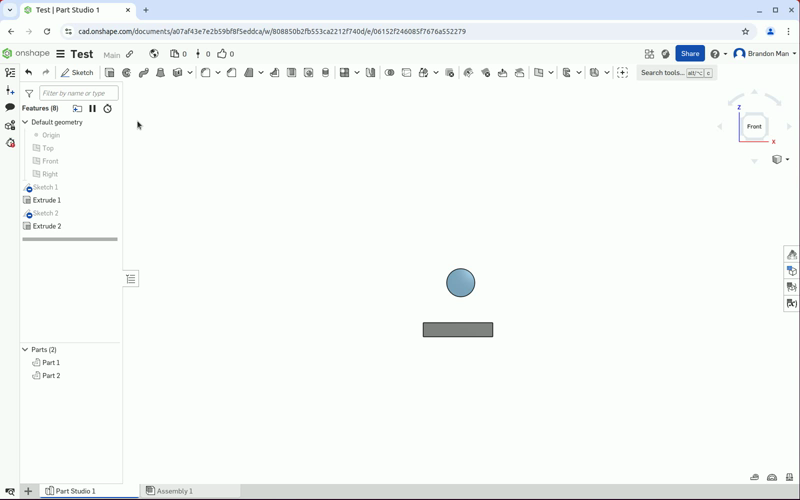
key(shift+h)
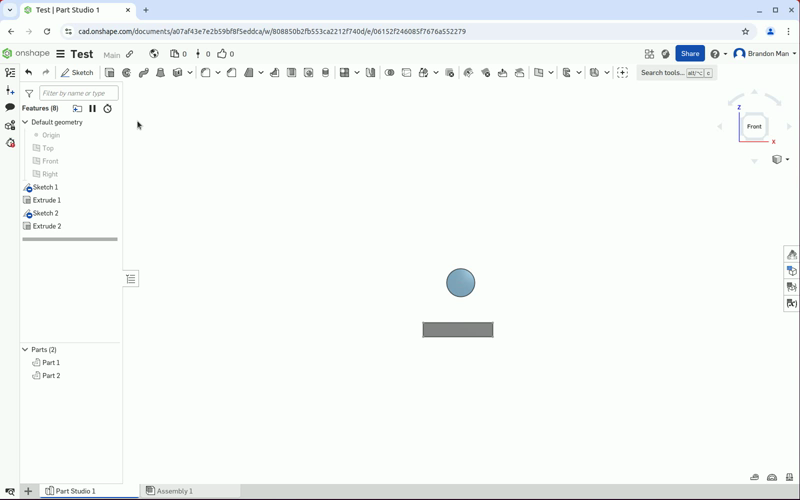
key(shift+h)
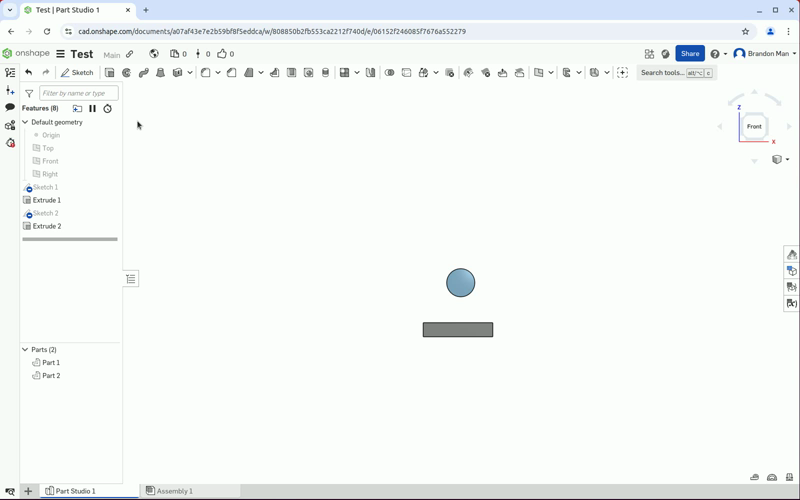
mouse_move(73, 189)
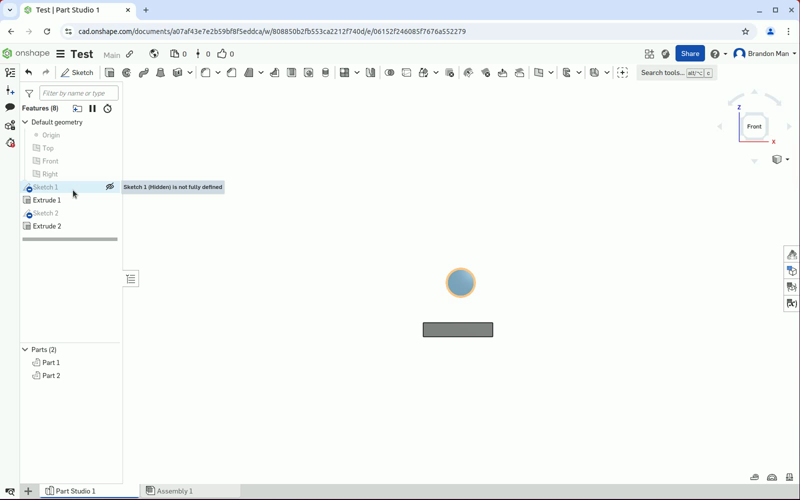
click(73, 189)
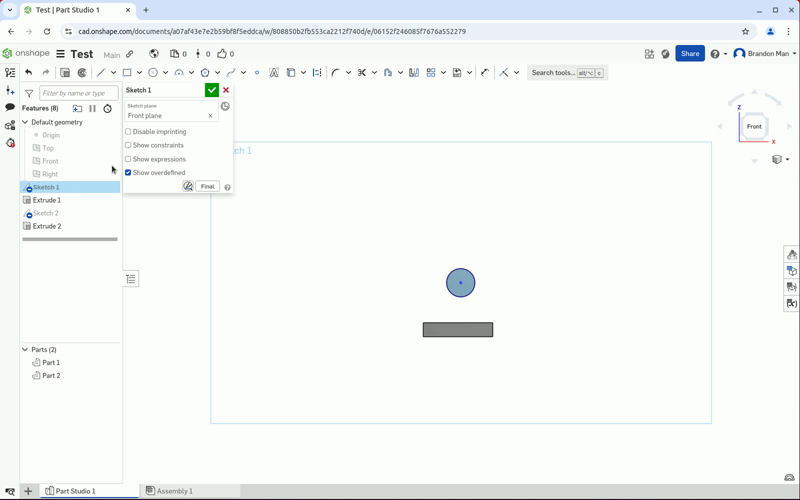
mouse_move(229, 92)
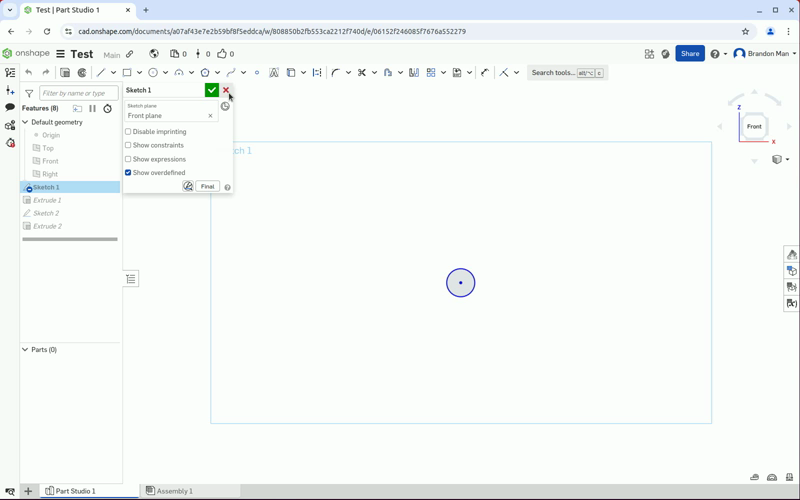
click(229, 92)
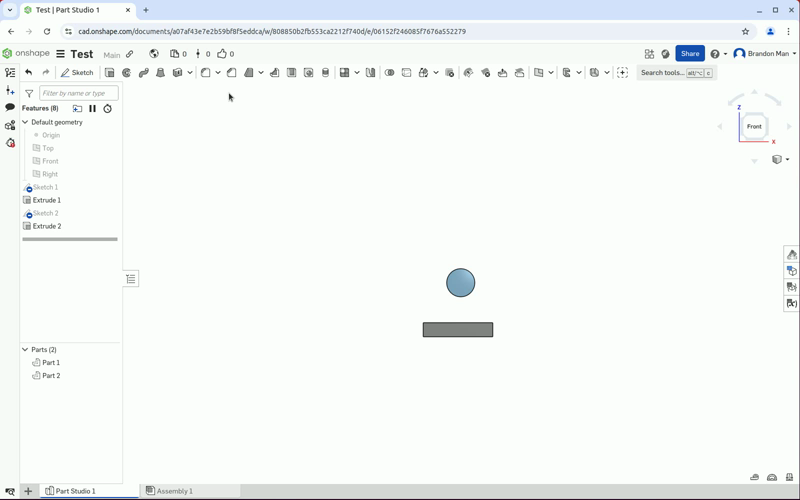
mouse_move(541, 75)
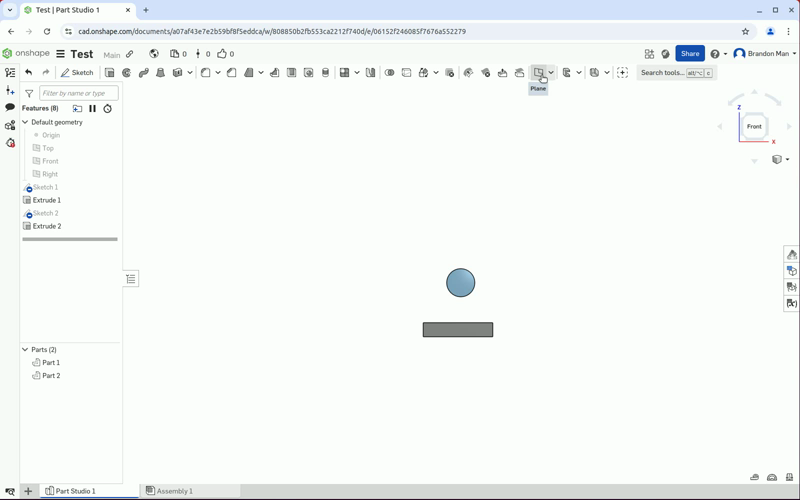
click(541, 75)
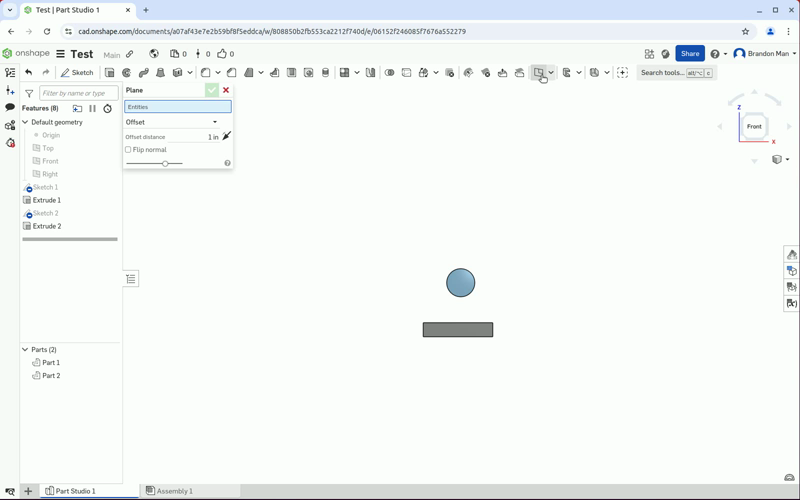
mouse_move(73, 163)
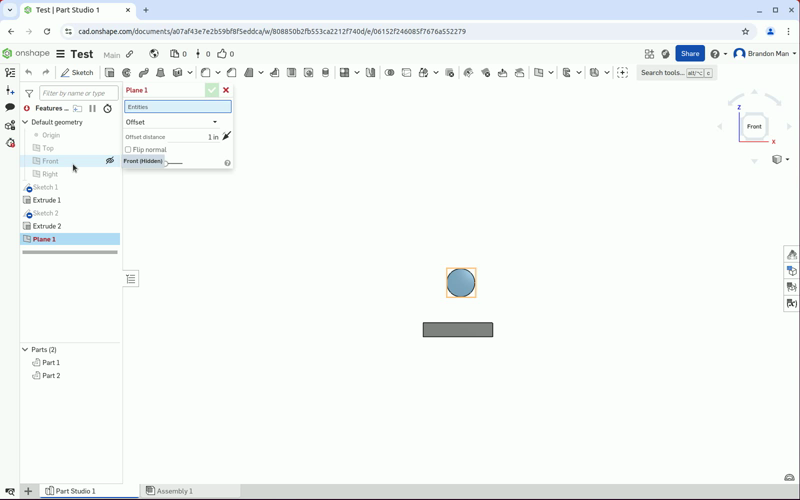
click(73, 163)
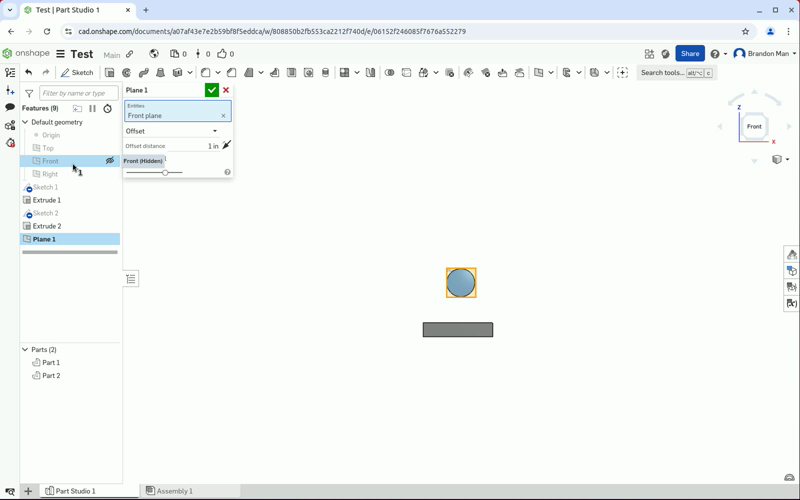
key(tab, 2)
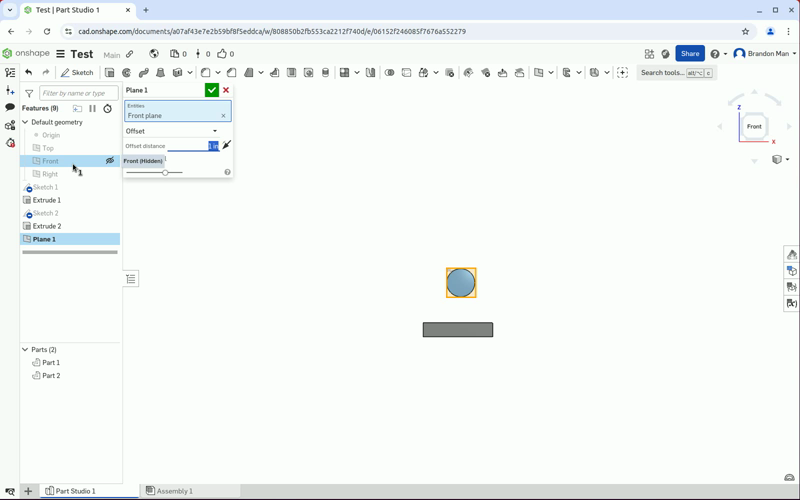
text(22.615)
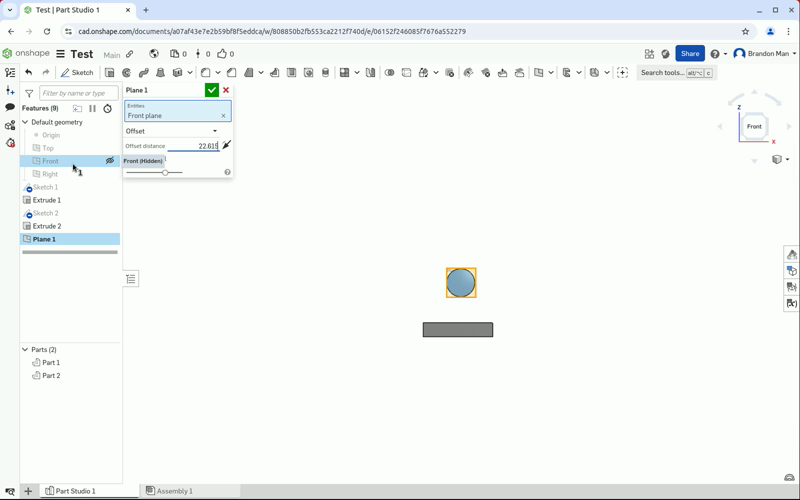
key(enter, 2)
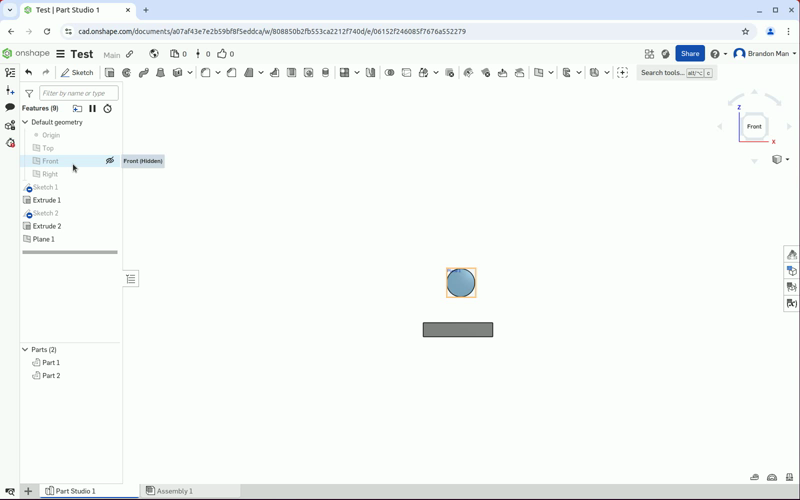
key(shift+s)
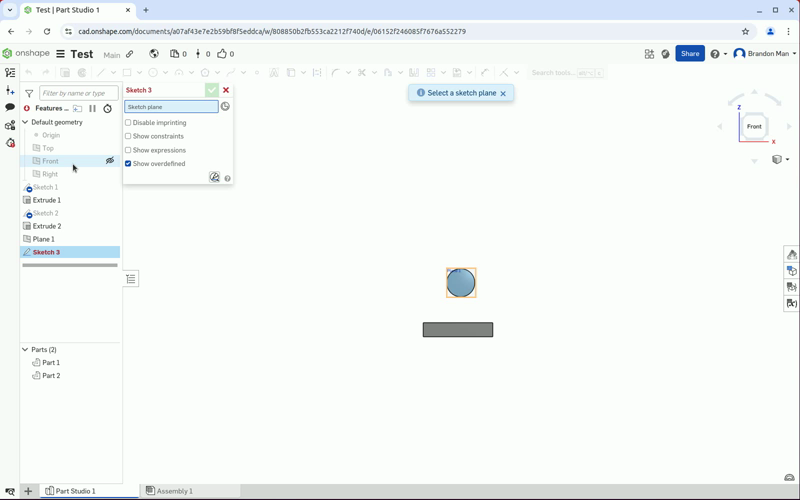
mouse_move(73, 241)
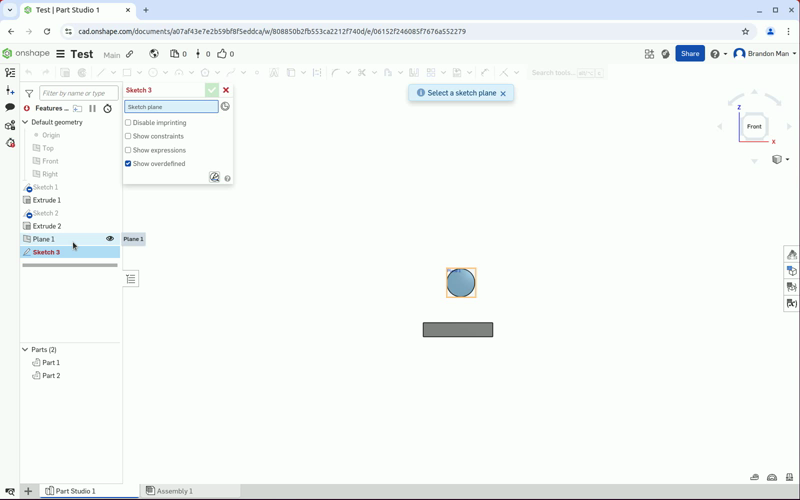
click(73, 241)
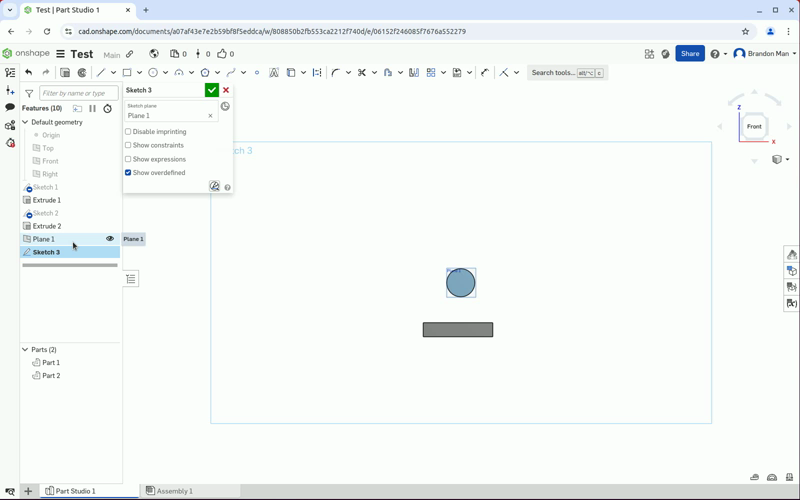
mouse_move(73, 352)
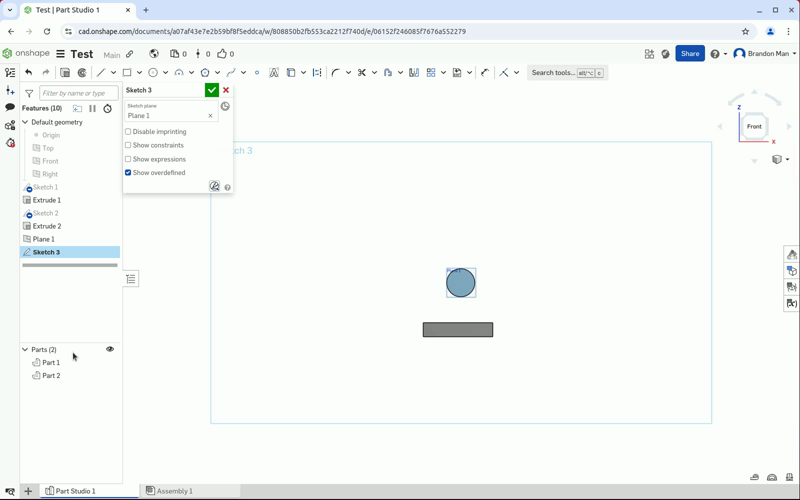
key(y)
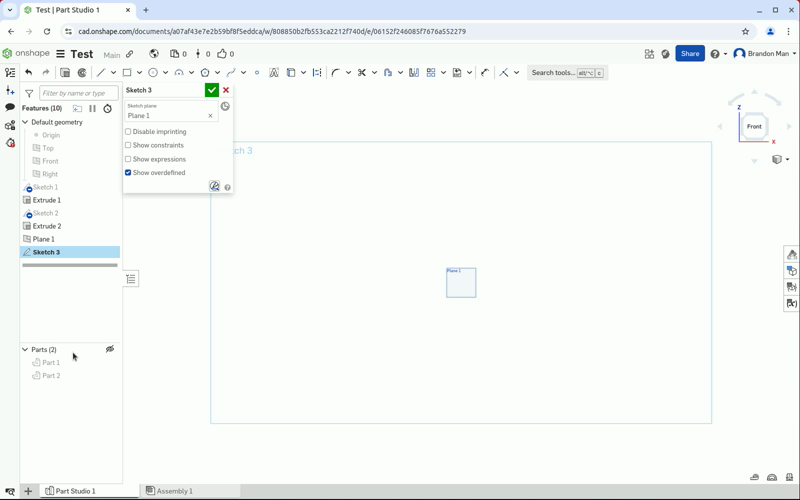
key(a)
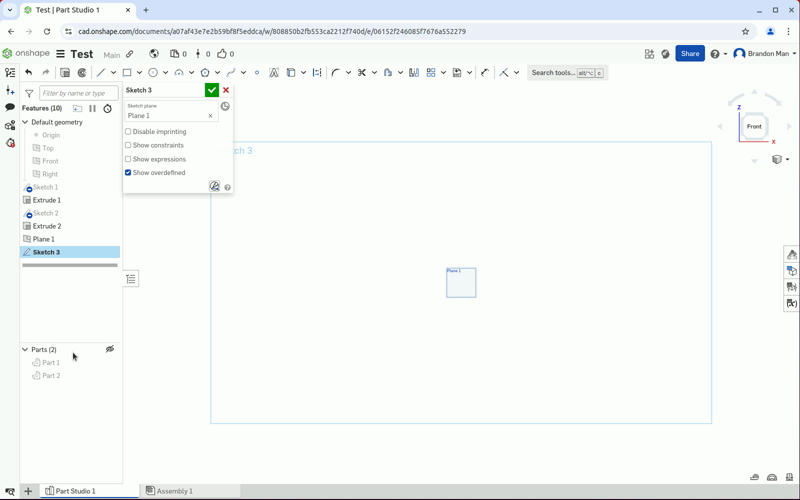
key_down(shift)
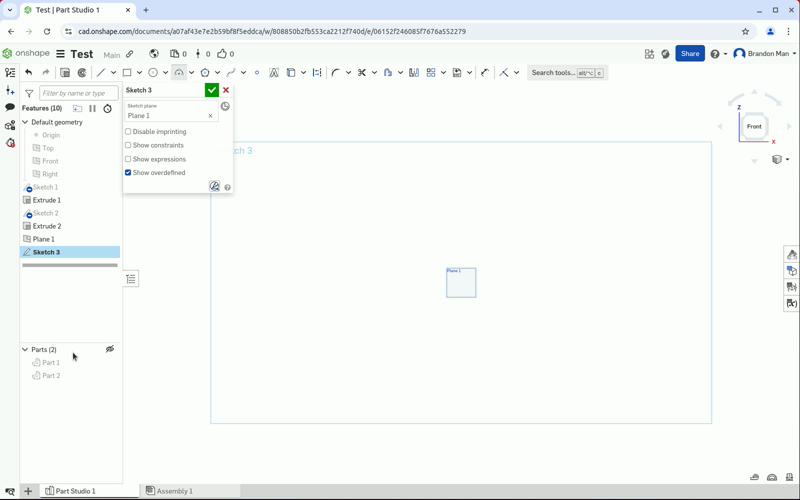
mouse_move(473, 276)
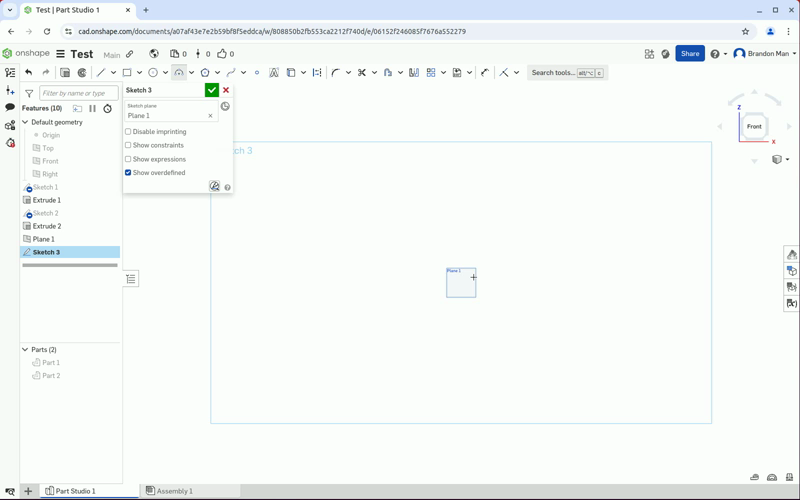
click(473, 276)
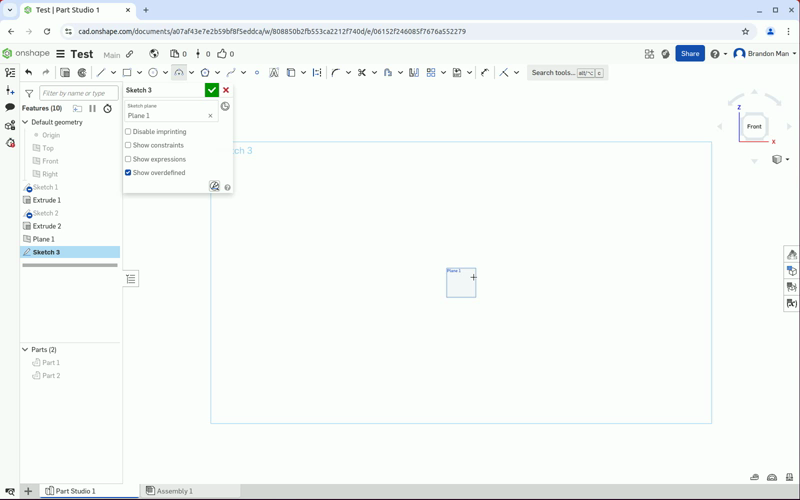
key_up(shift)
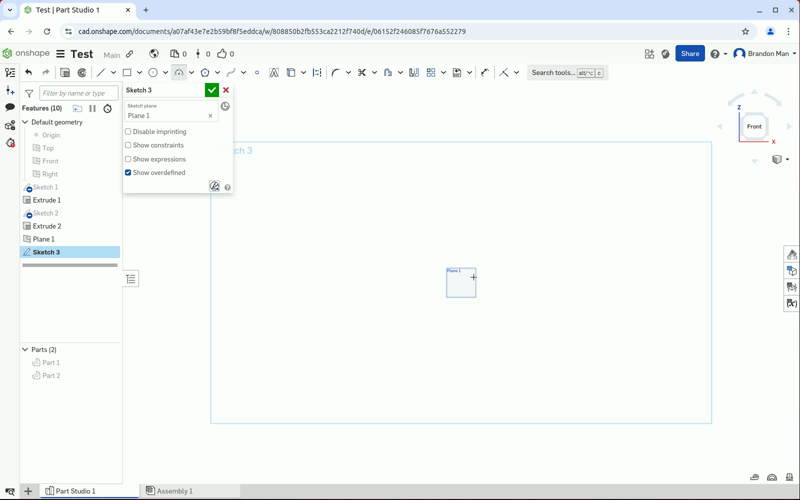
key_down(shift)
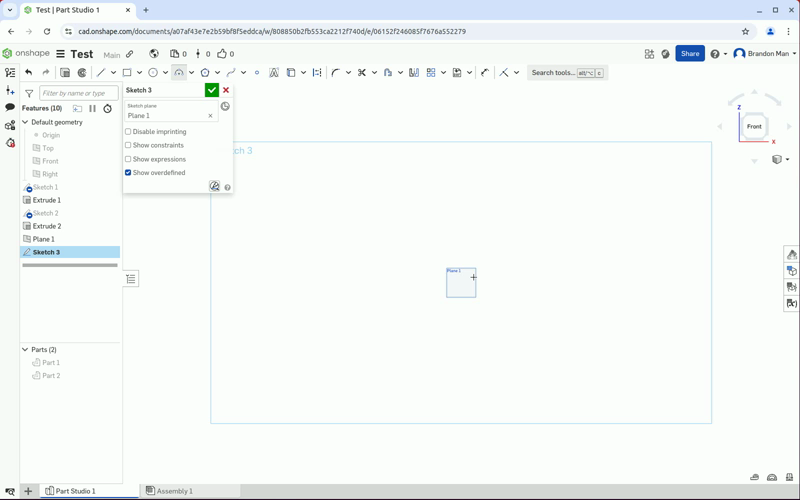
mouse_move(474, 282)
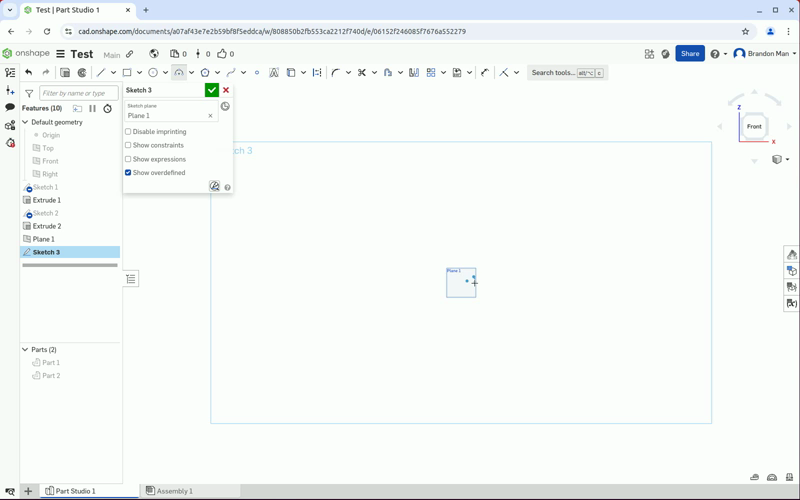
scroll(6)
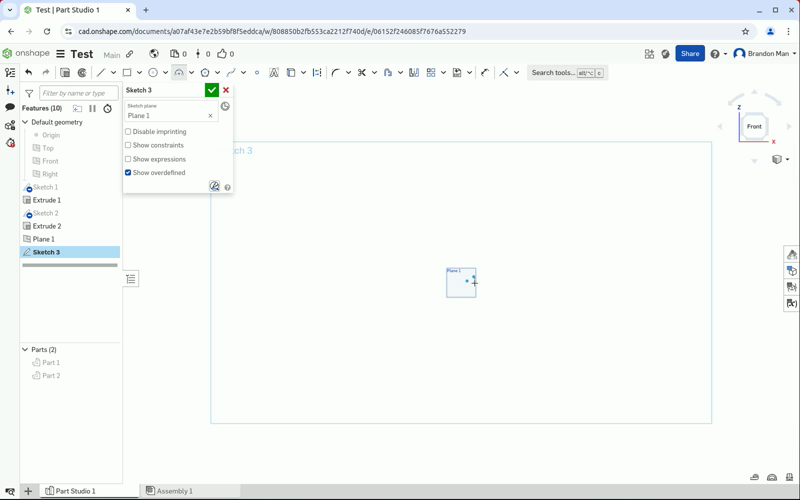
scroll(6)
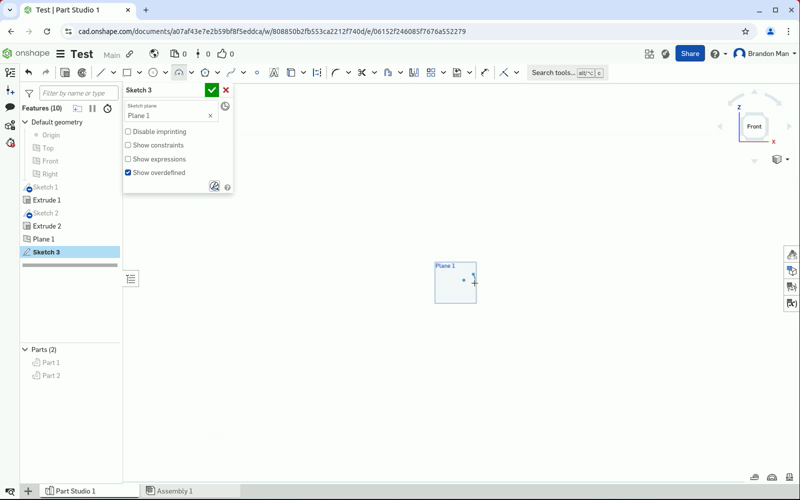
scroll(6)
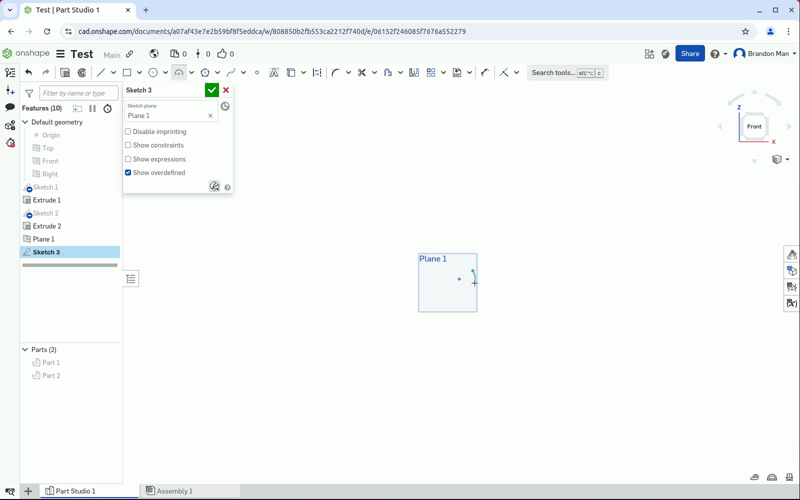
scroll(6)
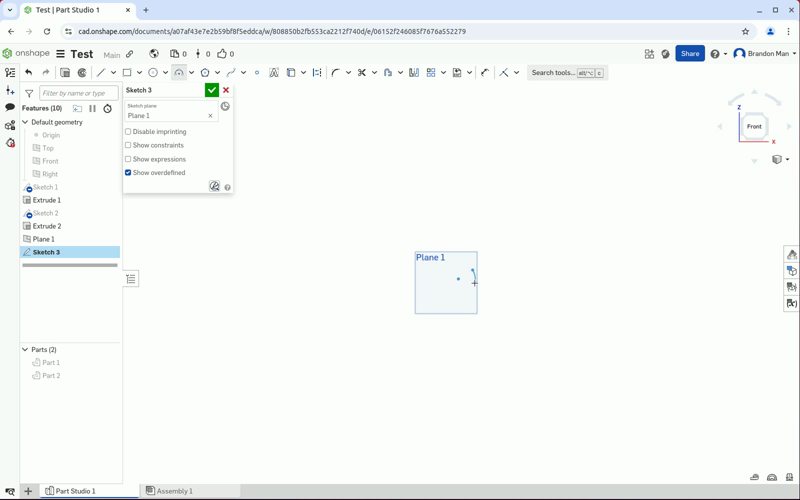
scroll(6)
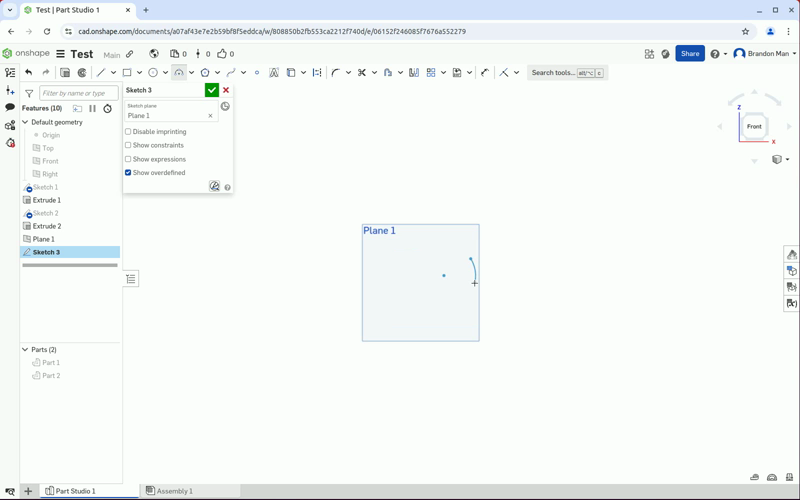
scroll(6)
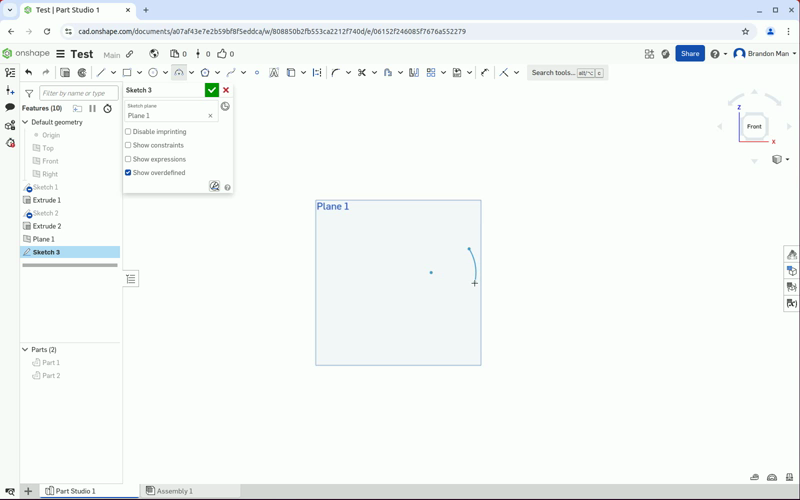
scroll(6)
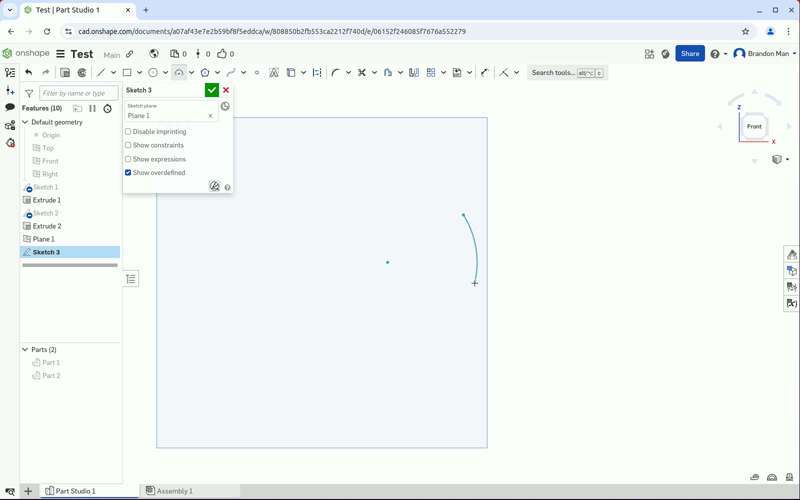
click(474, 282)
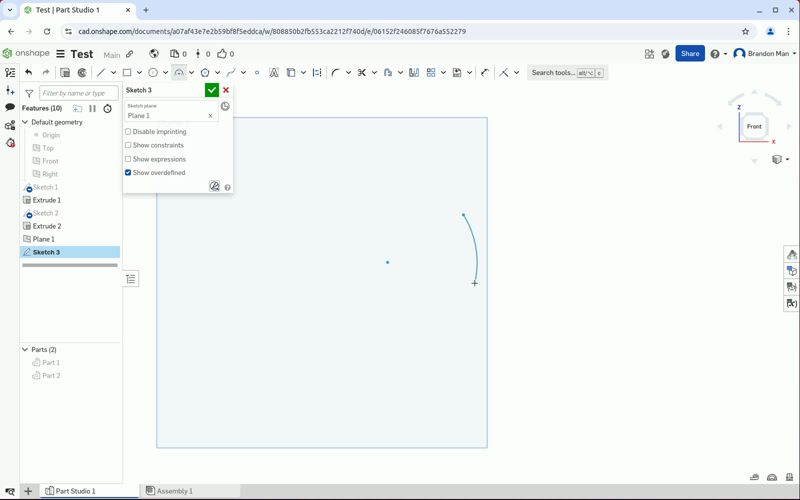
scroll(-6)
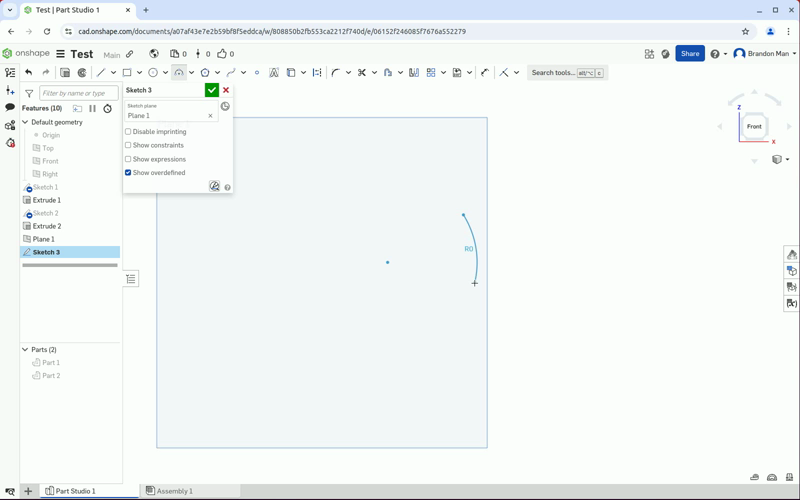
scroll(-6)
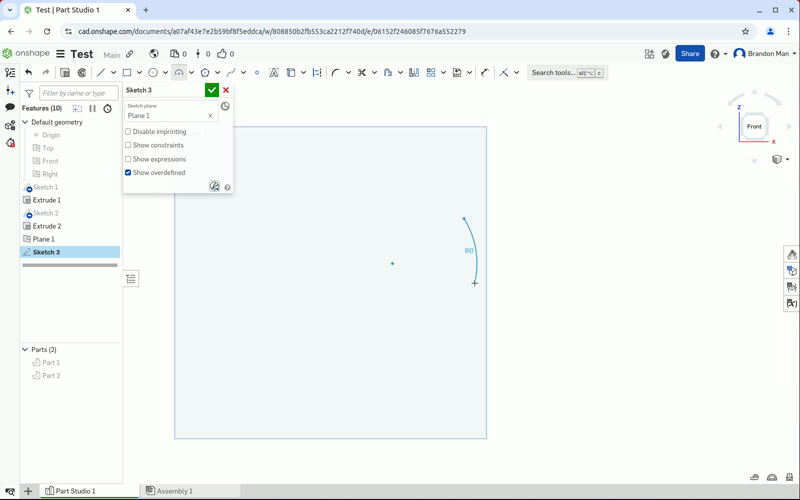
scroll(-6)
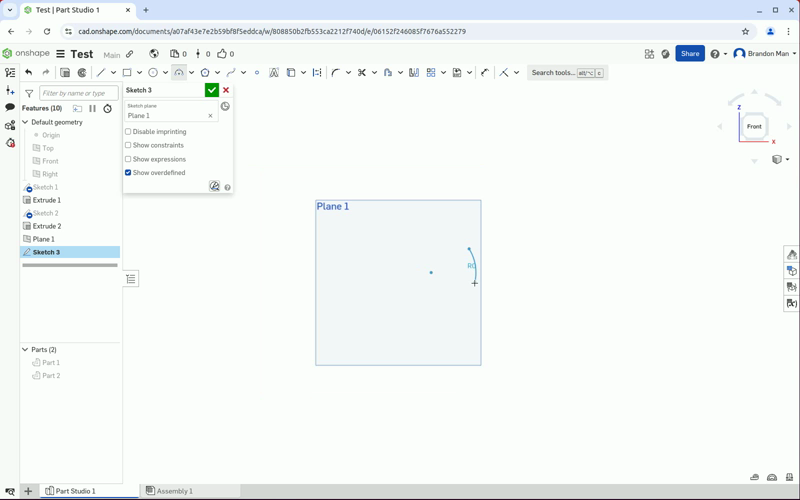
scroll(-6)
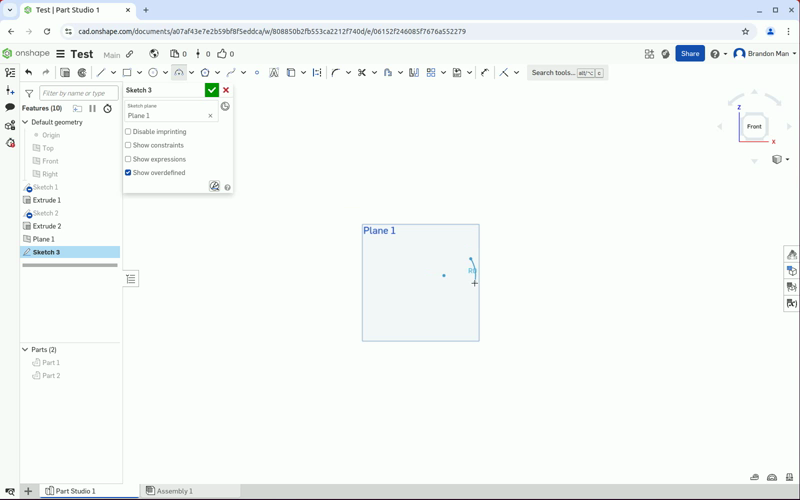
scroll(-6)
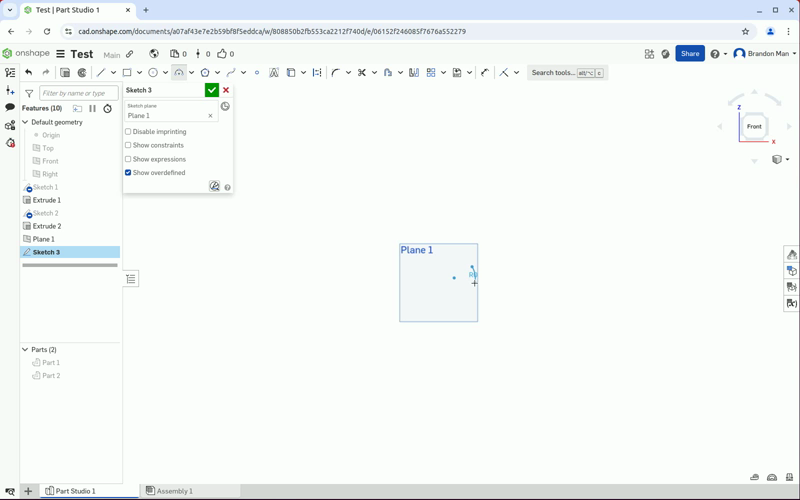
scroll(-6)
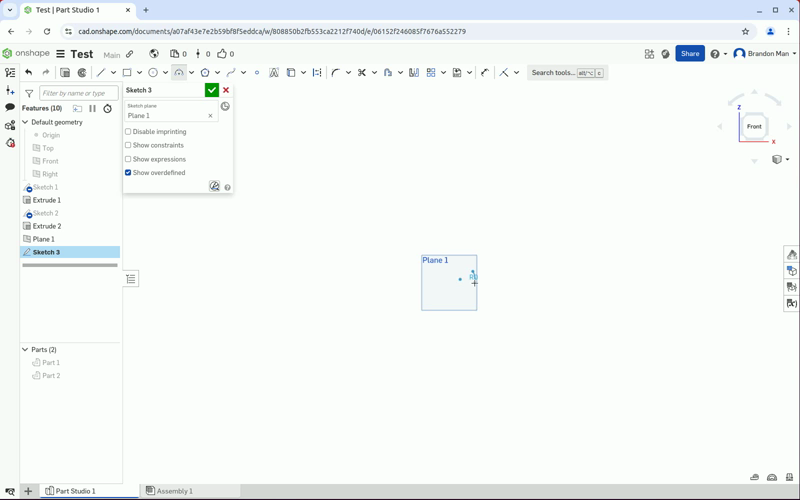
scroll(-6)
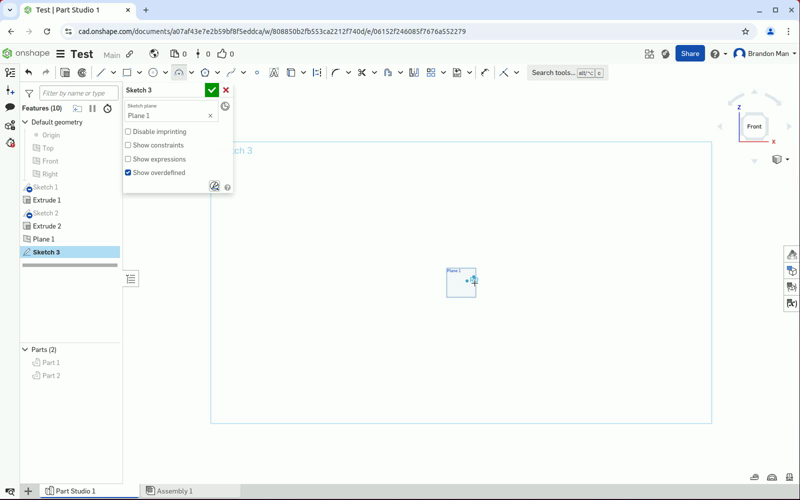
mouse_move(475, 279)
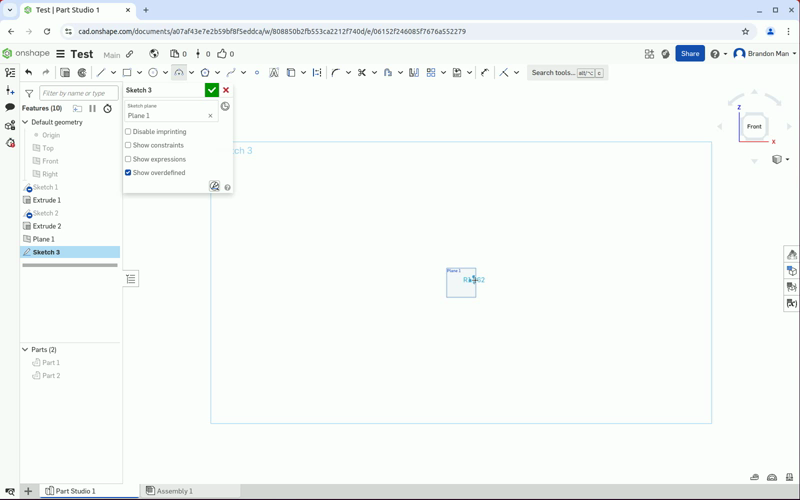
scroll(6)
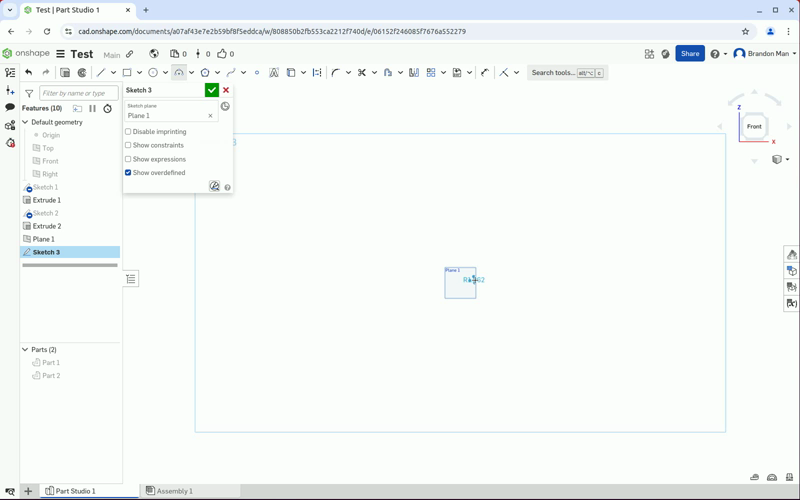
scroll(6)
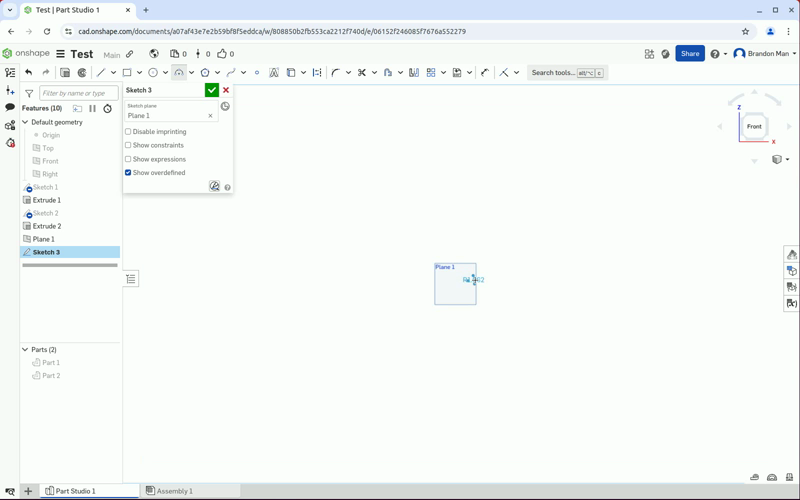
scroll(6)
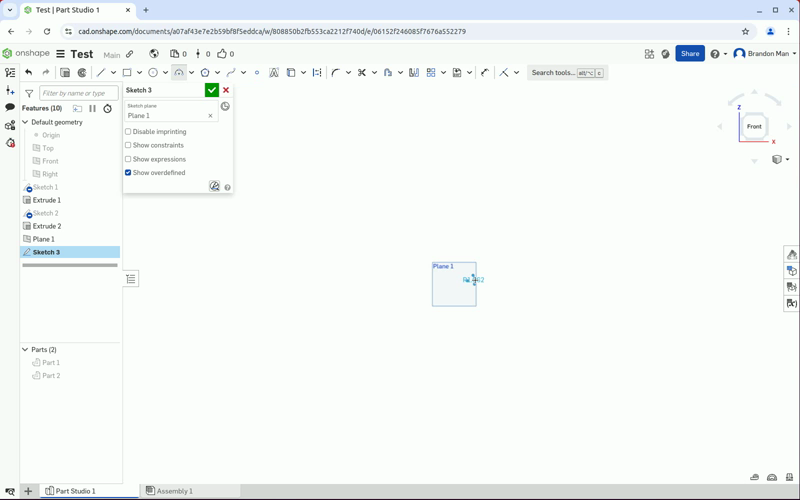
scroll(6)
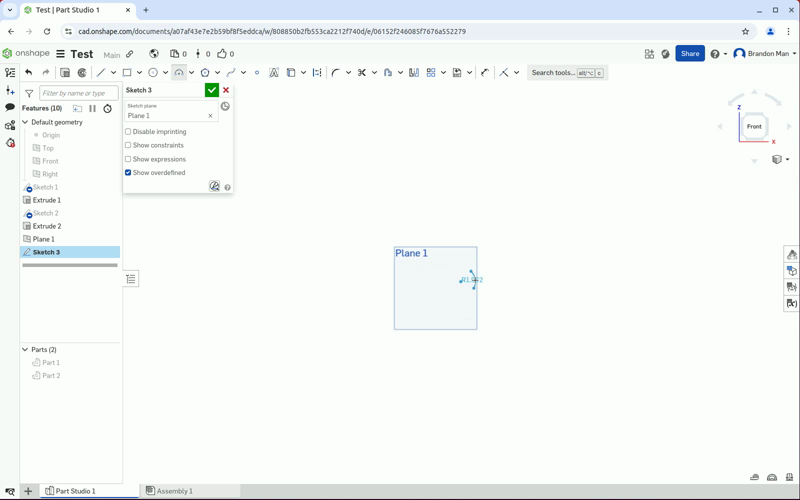
scroll(6)
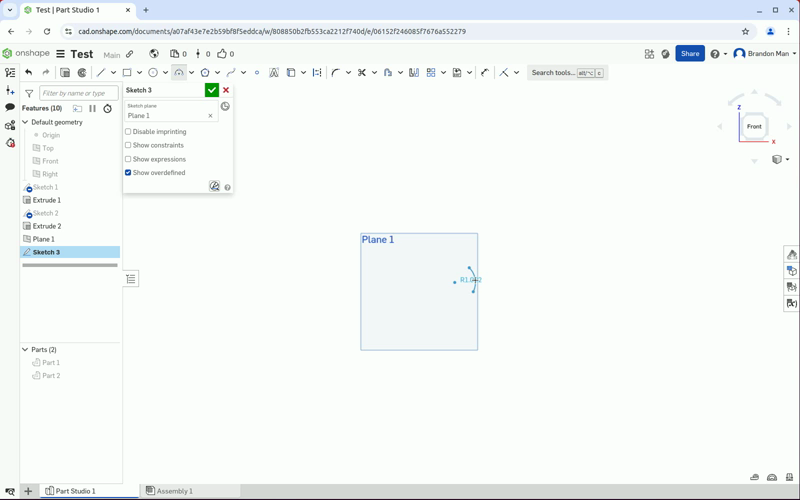
scroll(6)
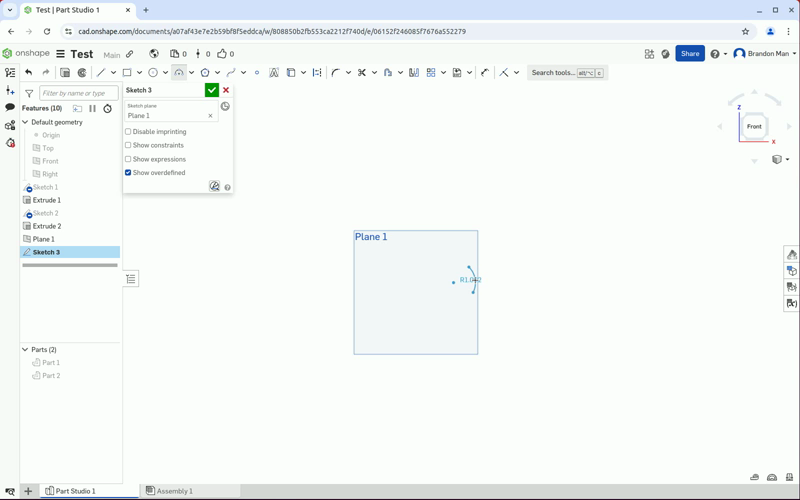
scroll(6)
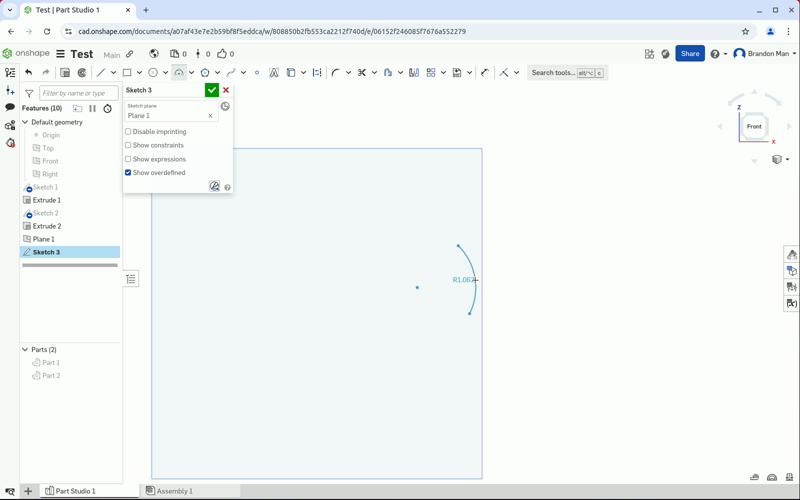
click(475, 279)
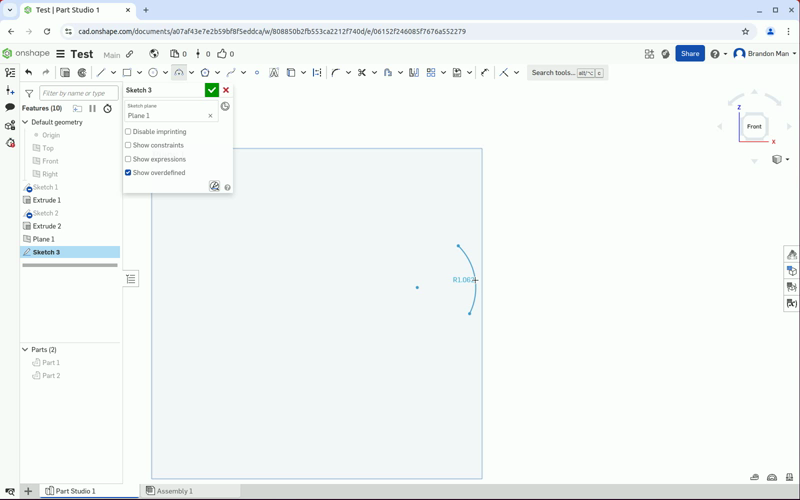
scroll(-6)
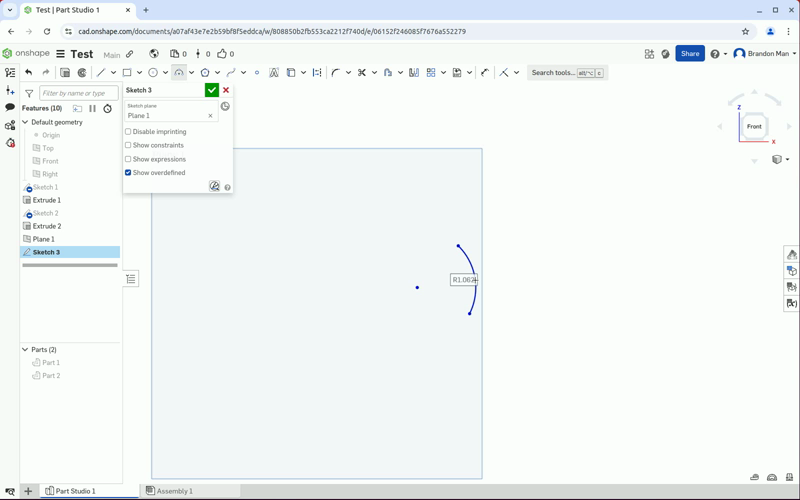
scroll(-6)
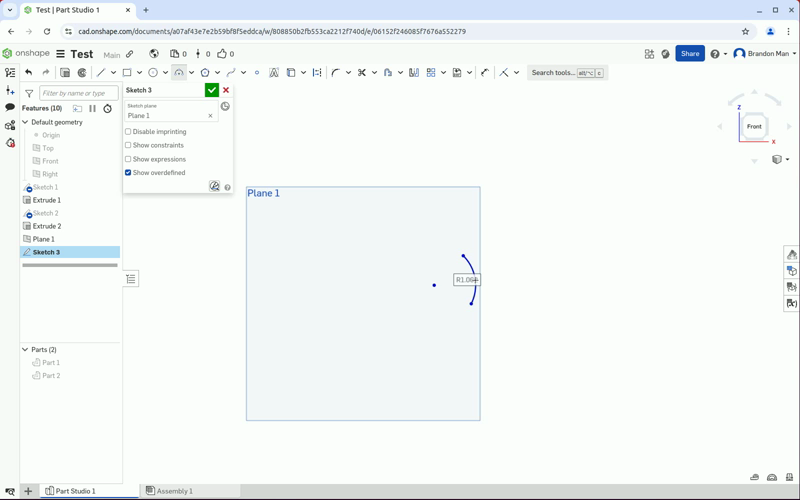
scroll(-6)
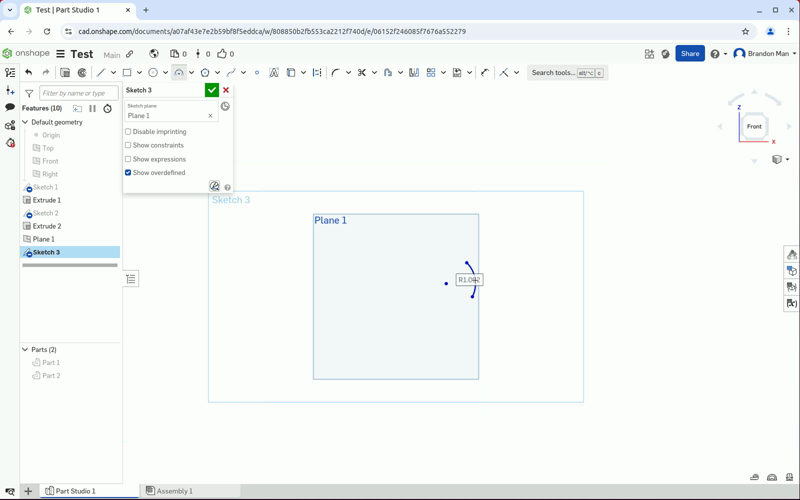
scroll(-6)
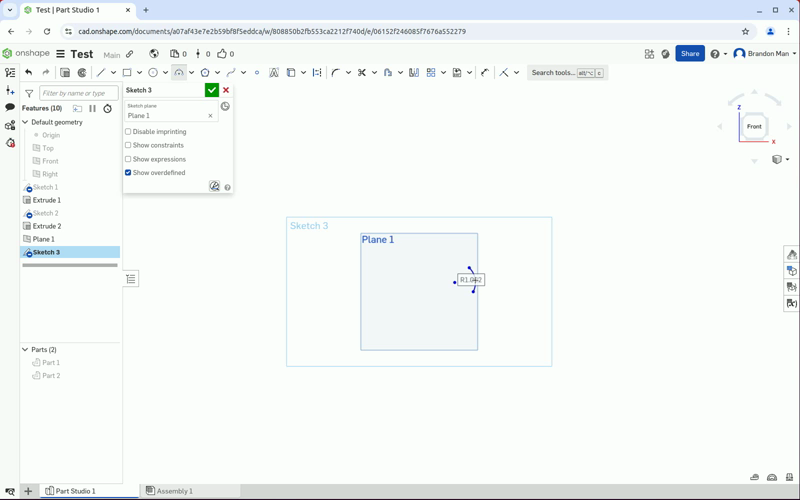
scroll(-6)
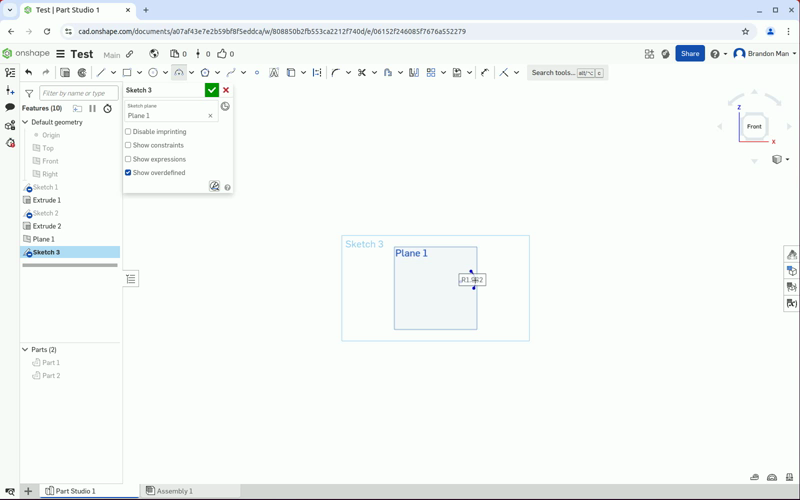
scroll(-6)
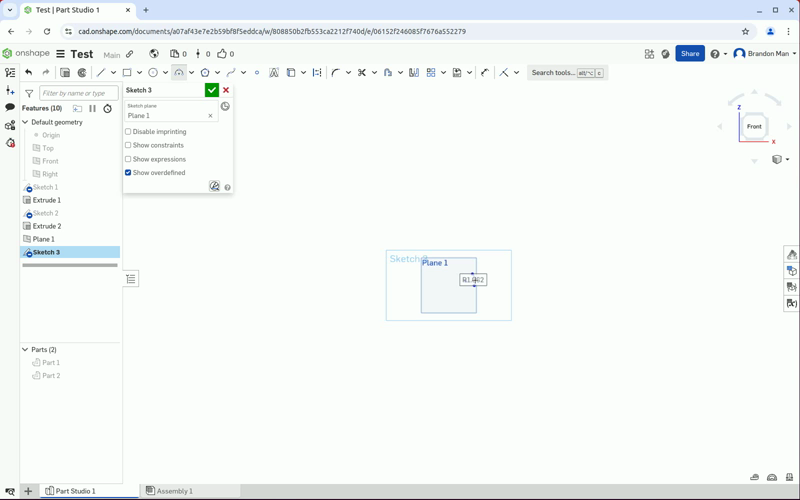
scroll(-6)
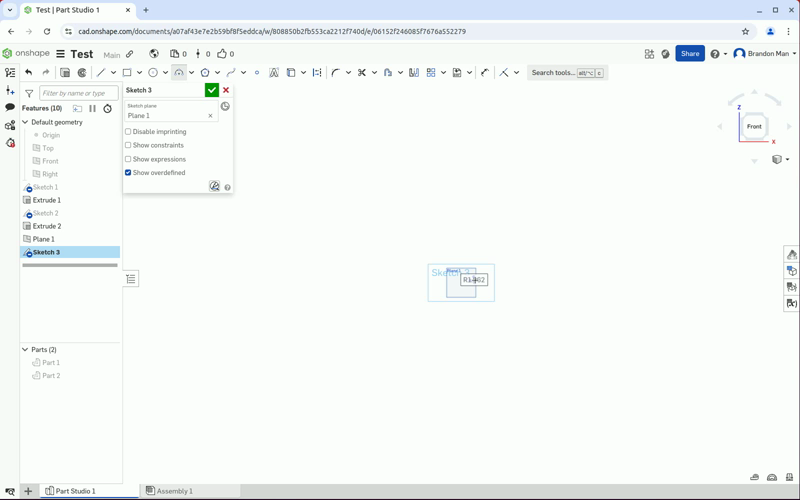
key_up(shift)
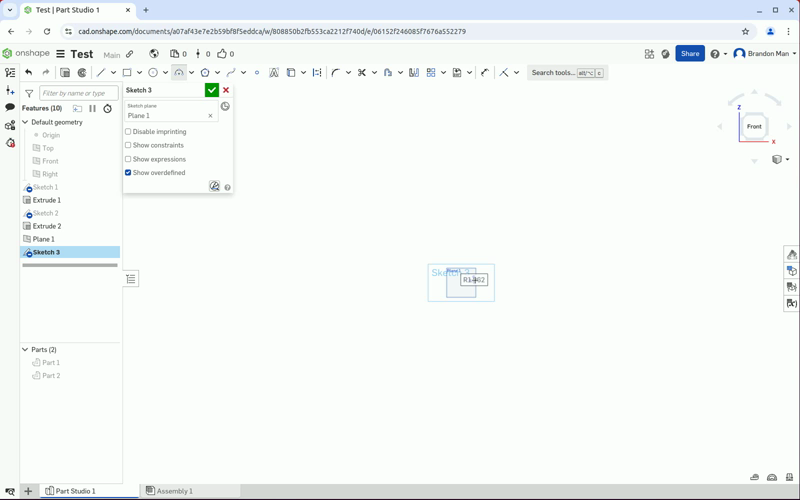
key(esc)
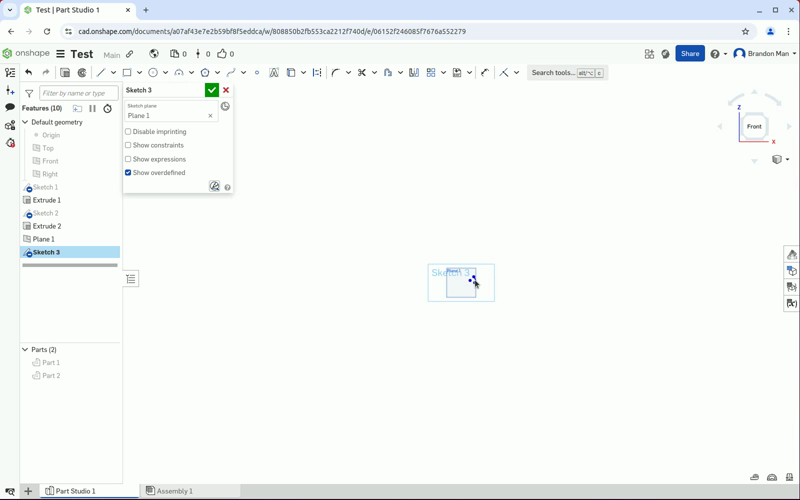
key(l)
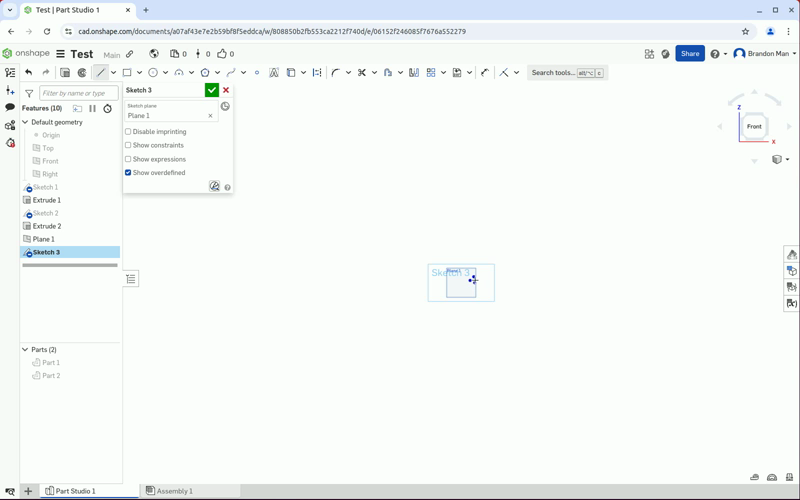
mouse_move(474, 282)
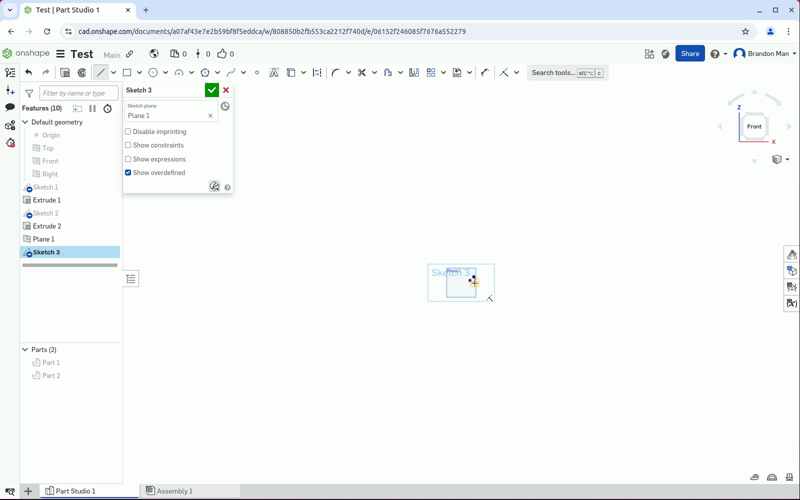
scroll(6)
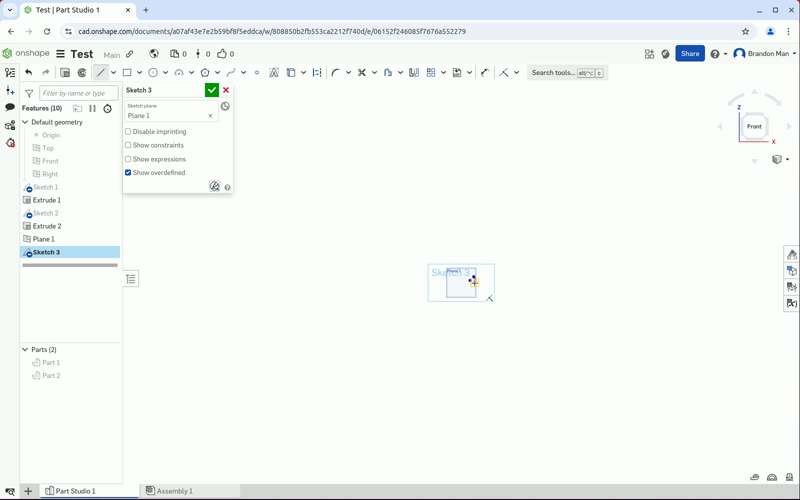
scroll(6)
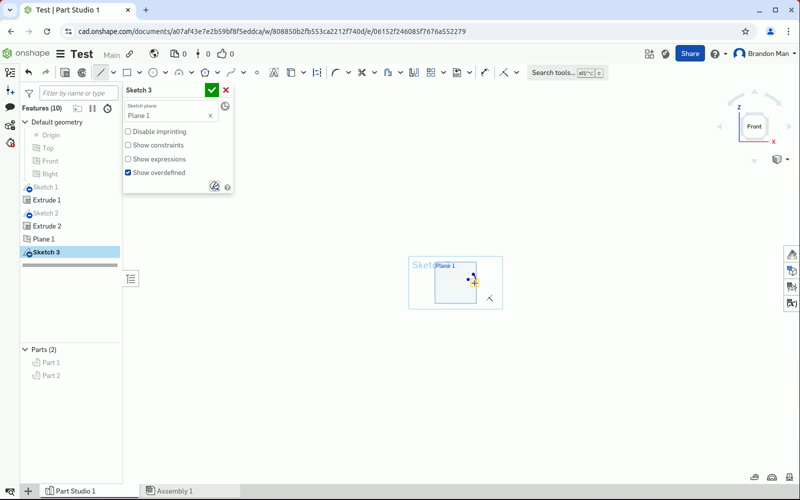
scroll(6)
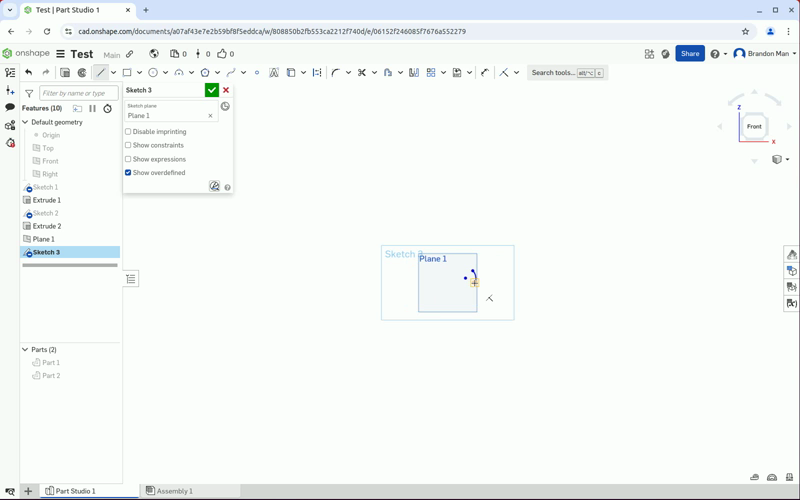
scroll(6)
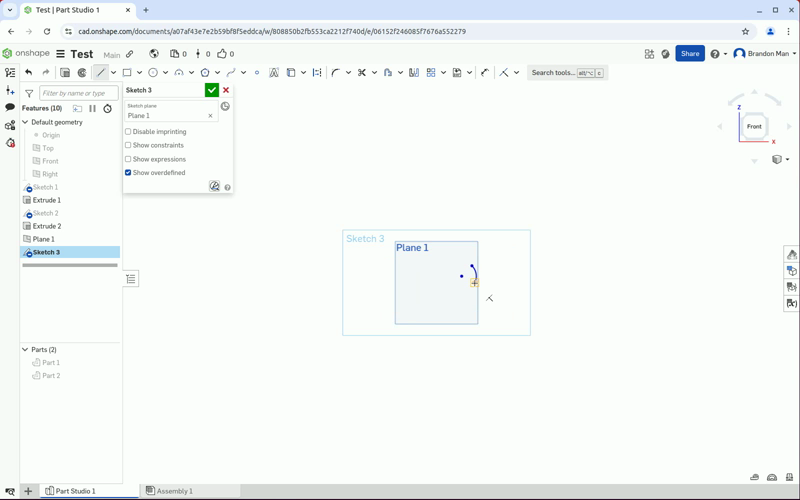
scroll(6)
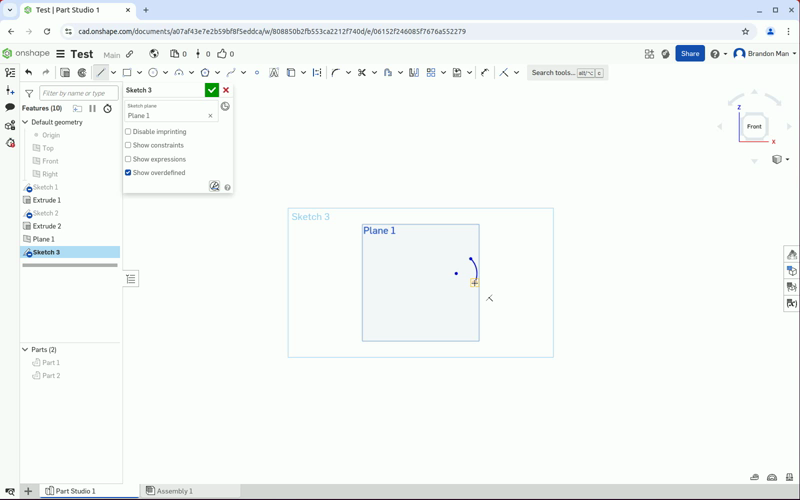
scroll(6)
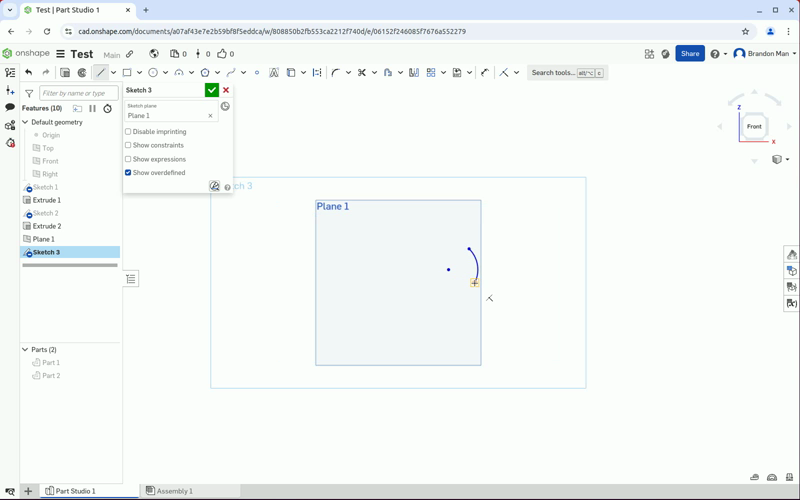
scroll(6)
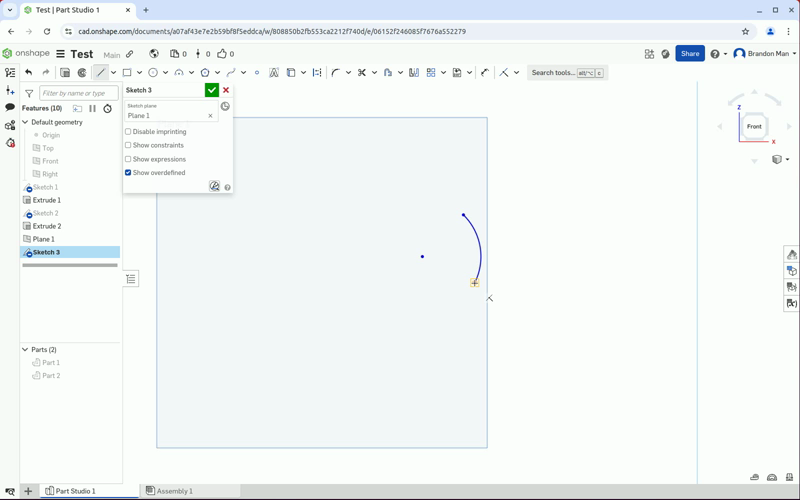
click(474, 282)
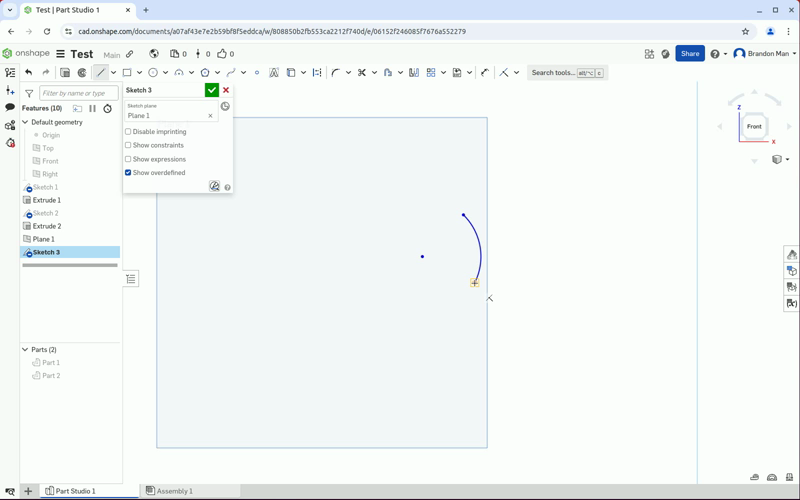
scroll(-6)
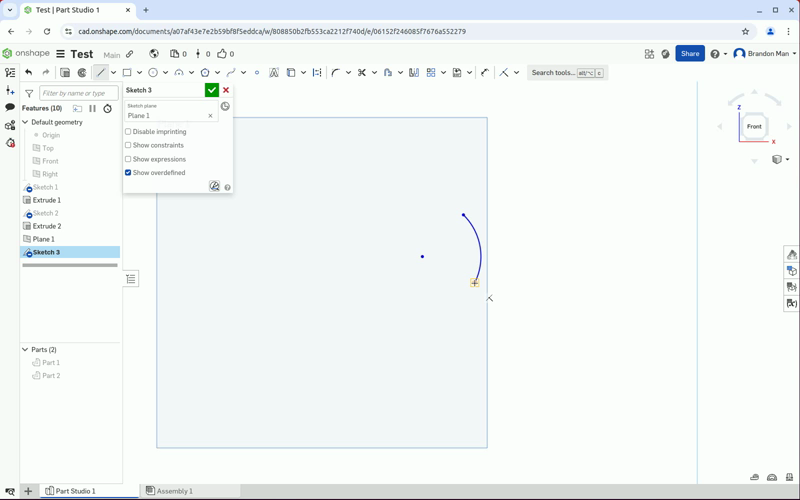
scroll(-6)
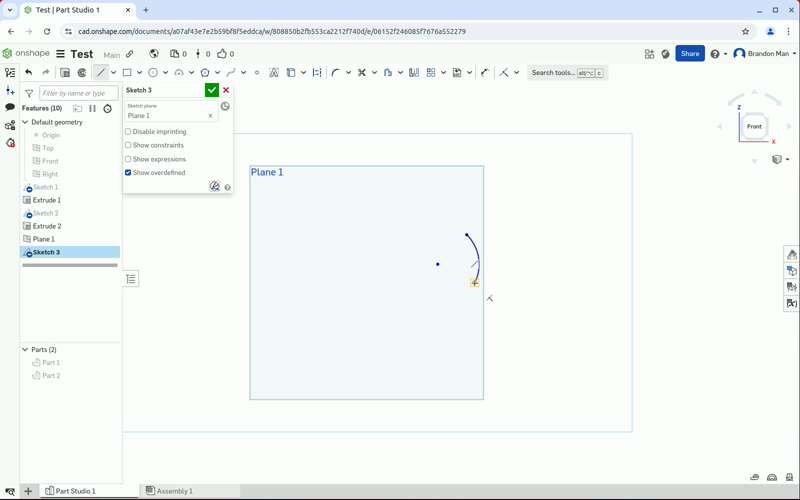
scroll(-6)
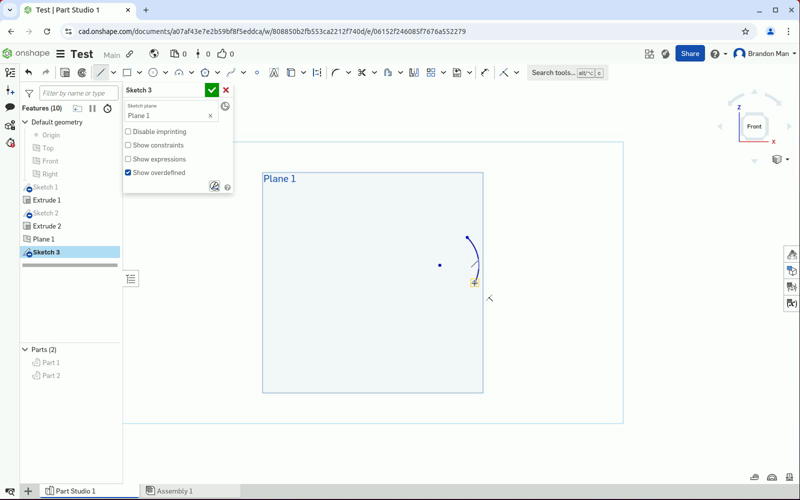
scroll(-6)
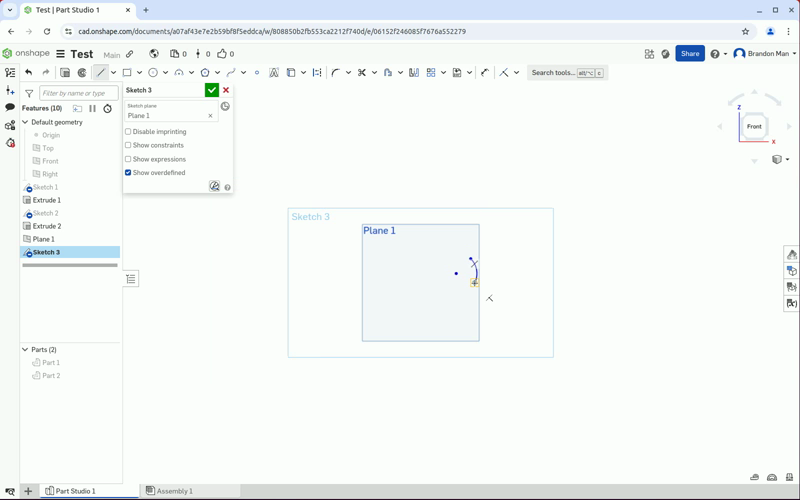
scroll(-6)
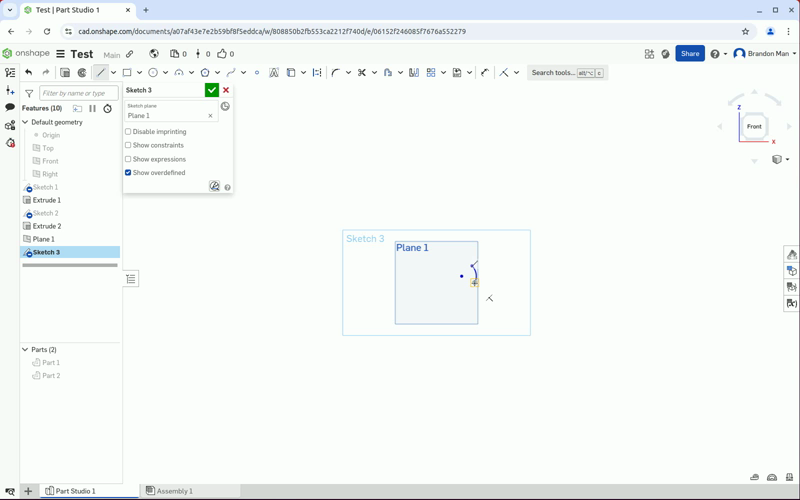
scroll(-6)
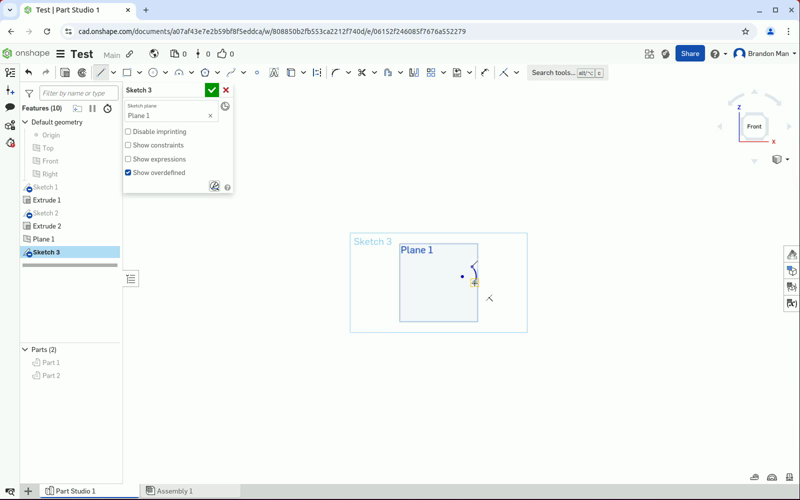
scroll(-6)
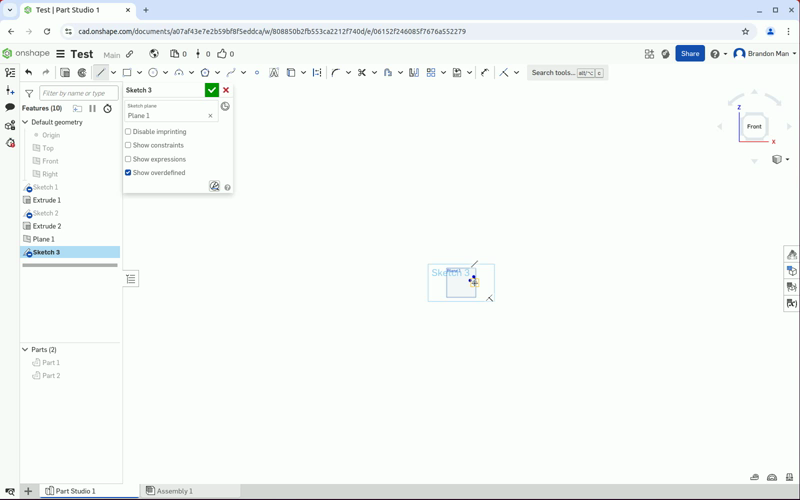
key_down(shift)
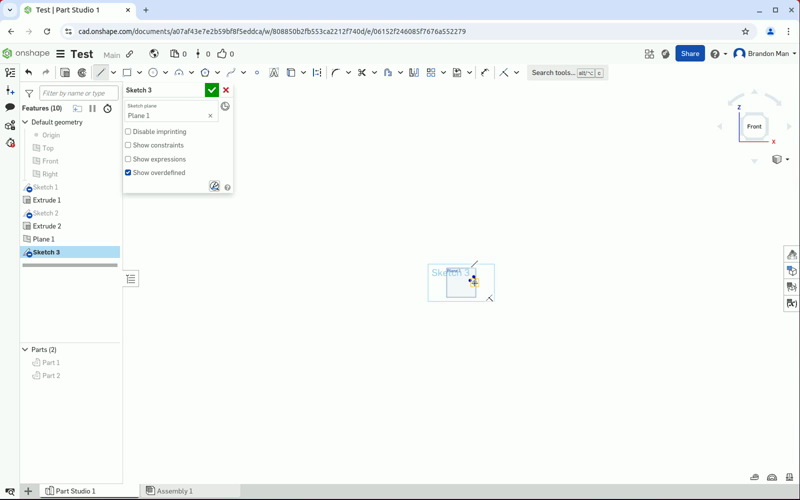
mouse_move(504, 282)
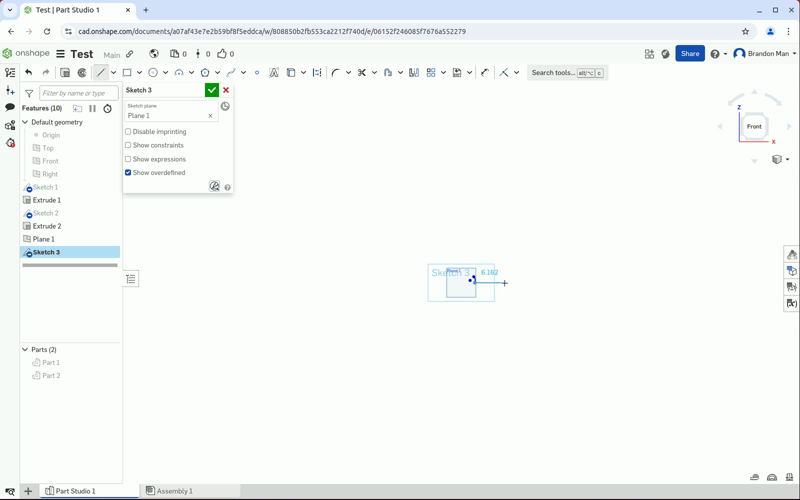
mouse_move(489, 282)
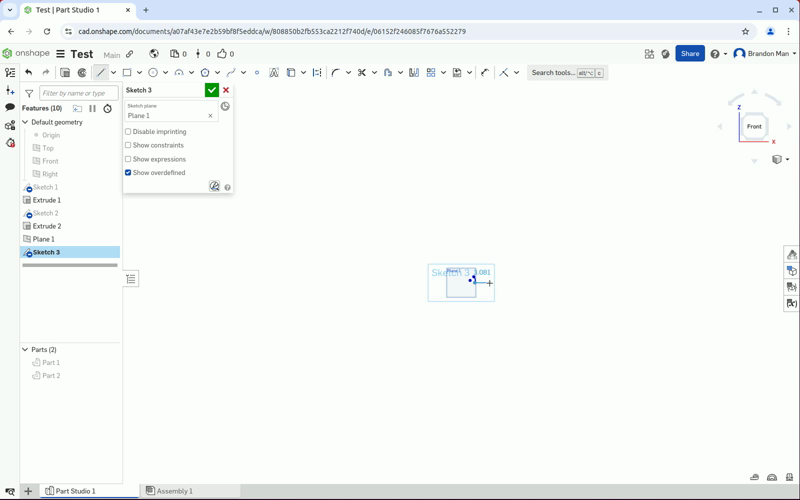
click(489, 282)
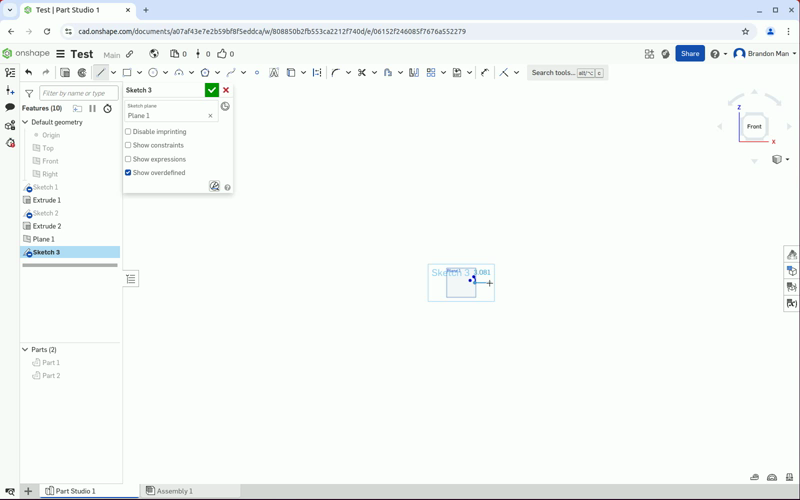
key_up(shift)
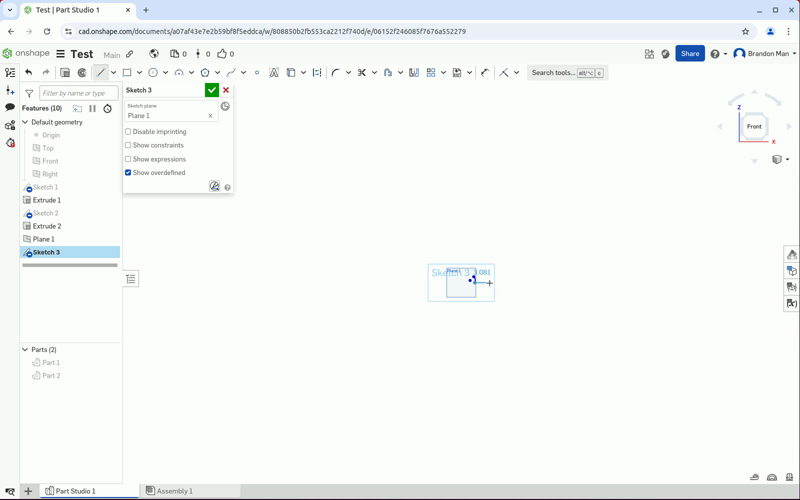
key_down(shift)
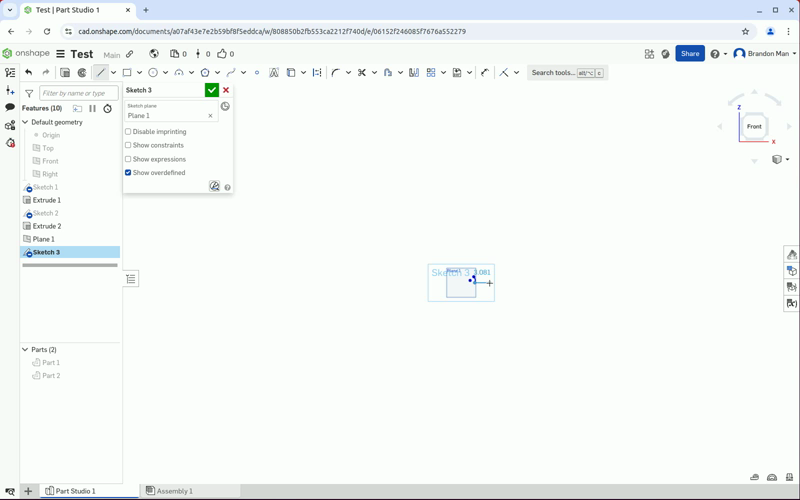
mouse_move(519, 282)
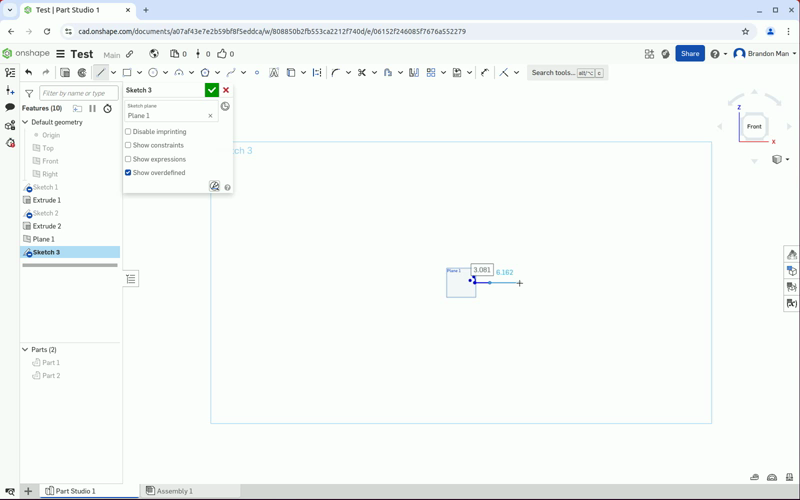
mouse_move(489, 276)
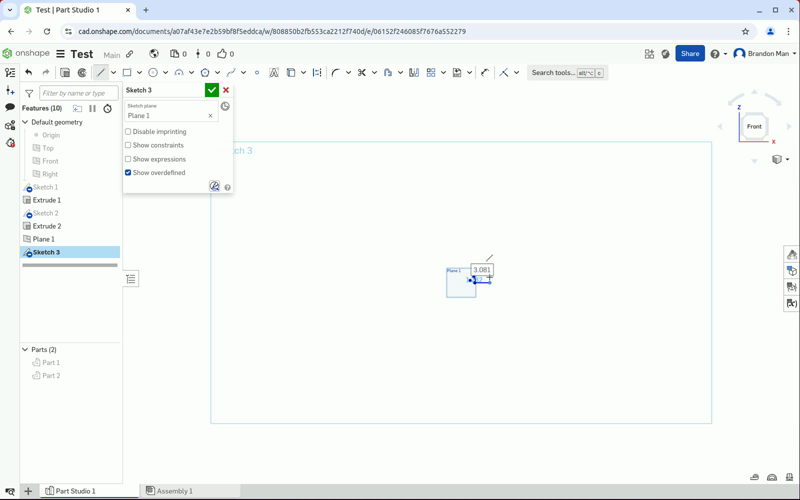
scroll(6)
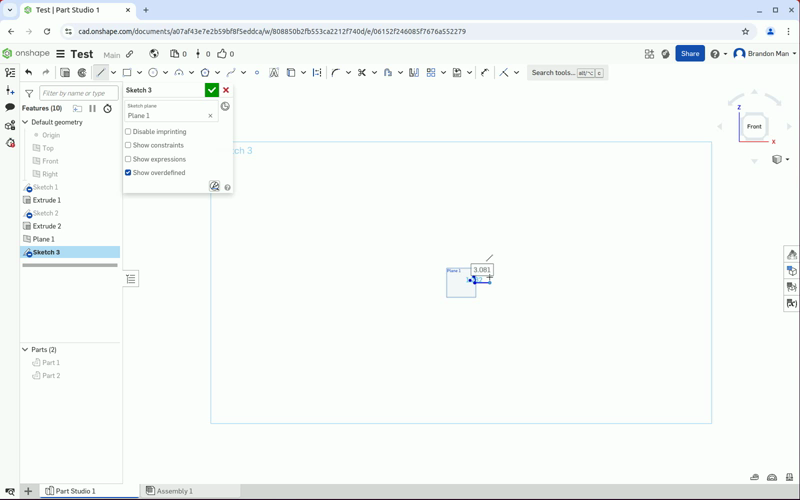
scroll(6)
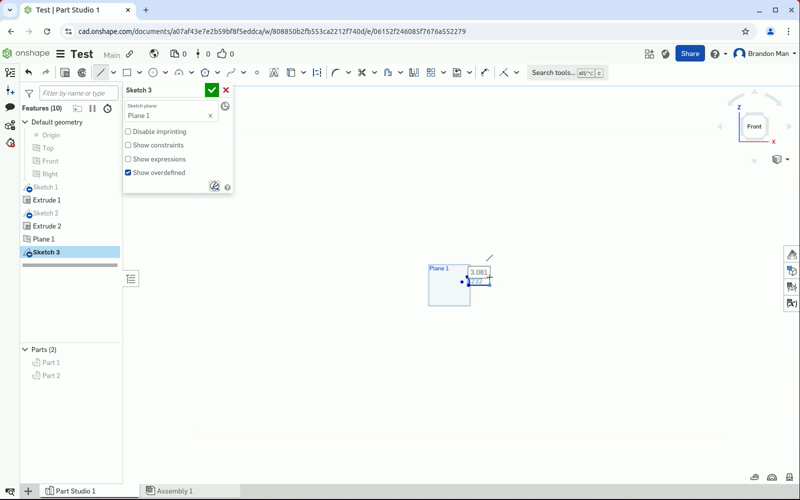
scroll(6)
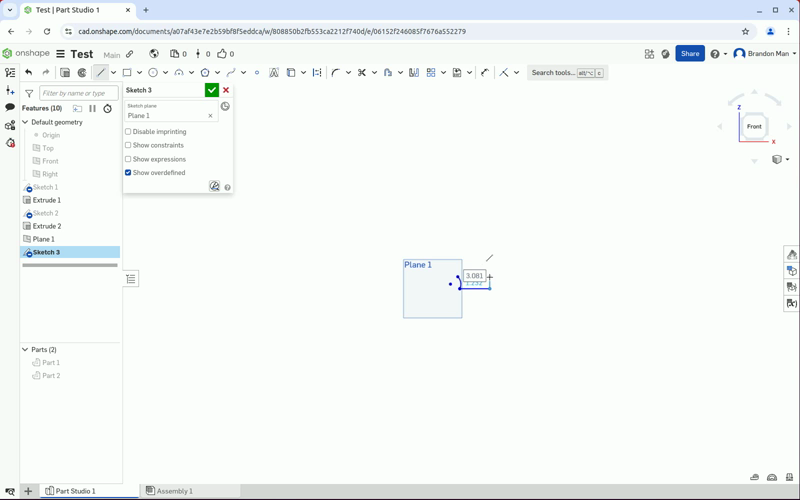
scroll(6)
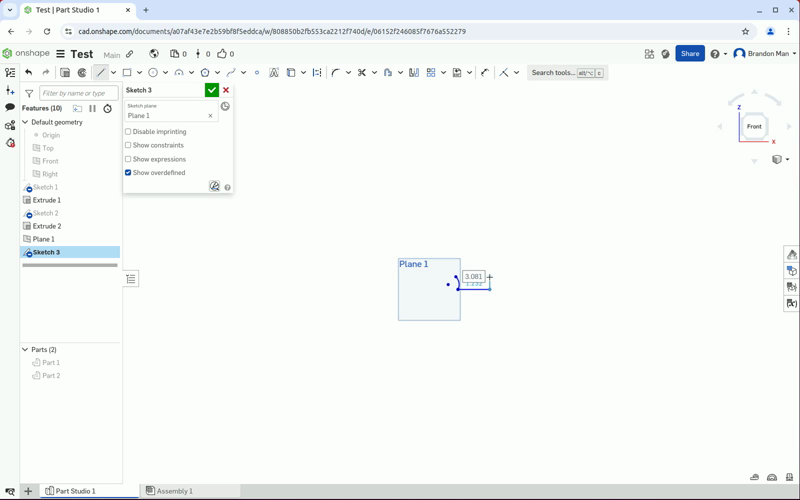
scroll(6)
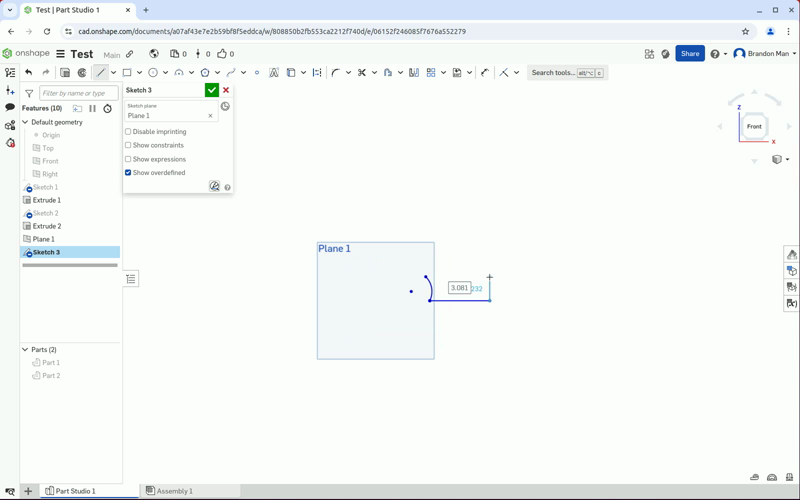
scroll(6)
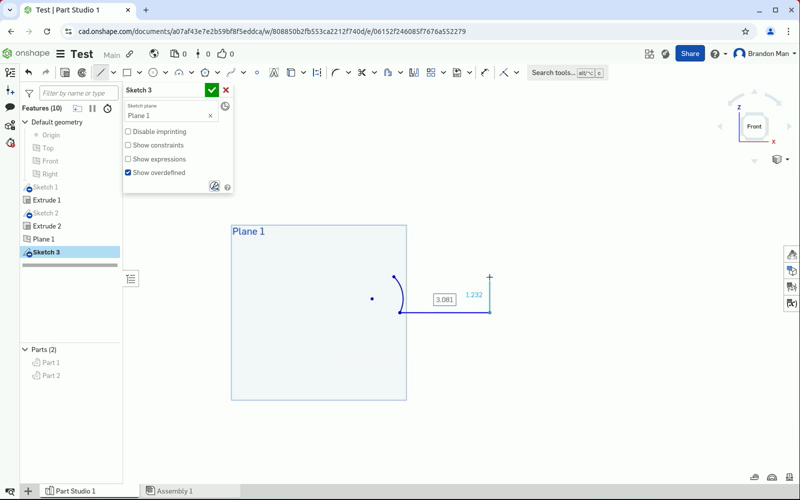
scroll(6)
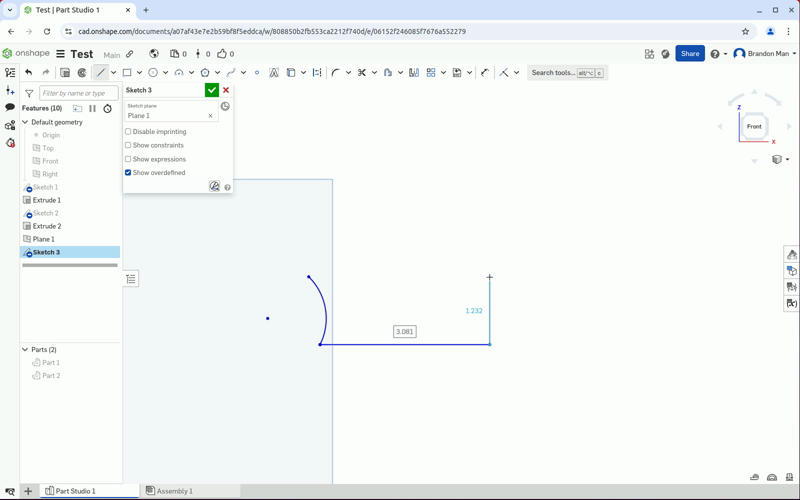
click(489, 276)
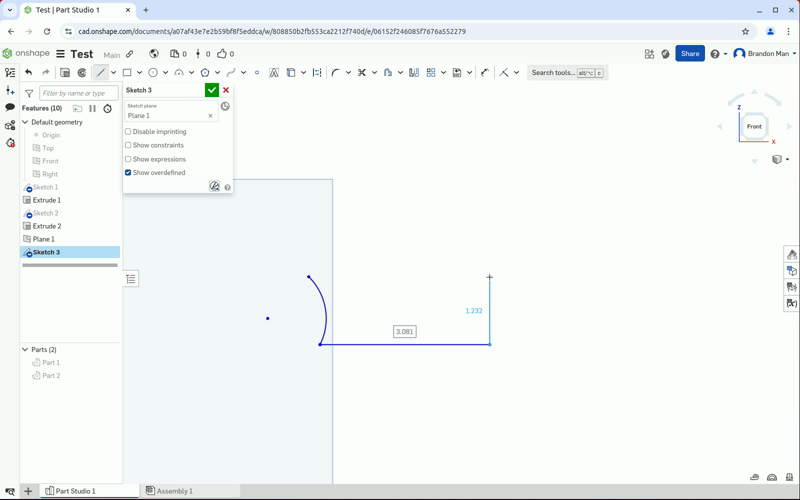
scroll(-6)
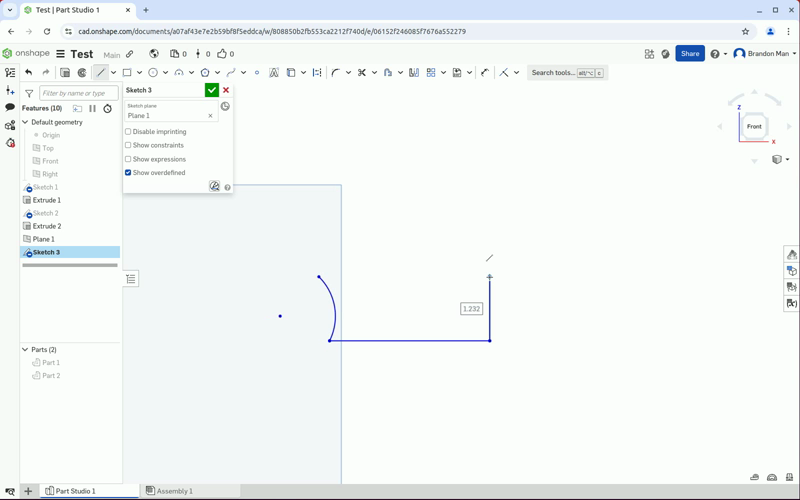
scroll(-6)
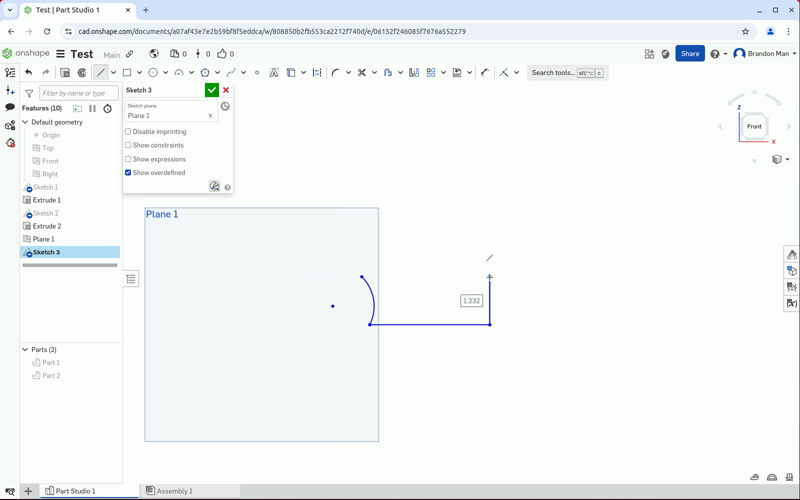
scroll(-6)
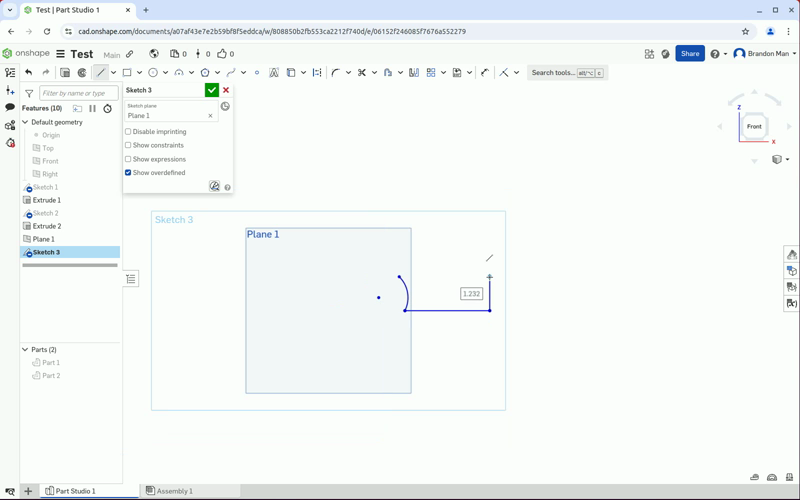
scroll(-6)
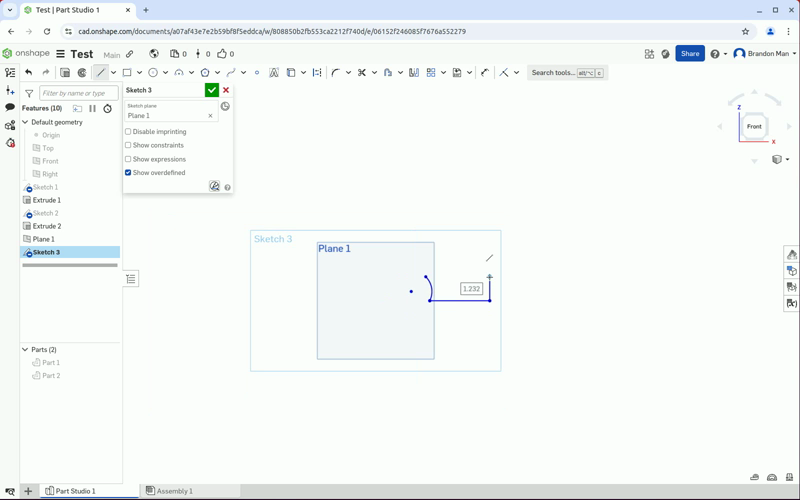
scroll(-6)
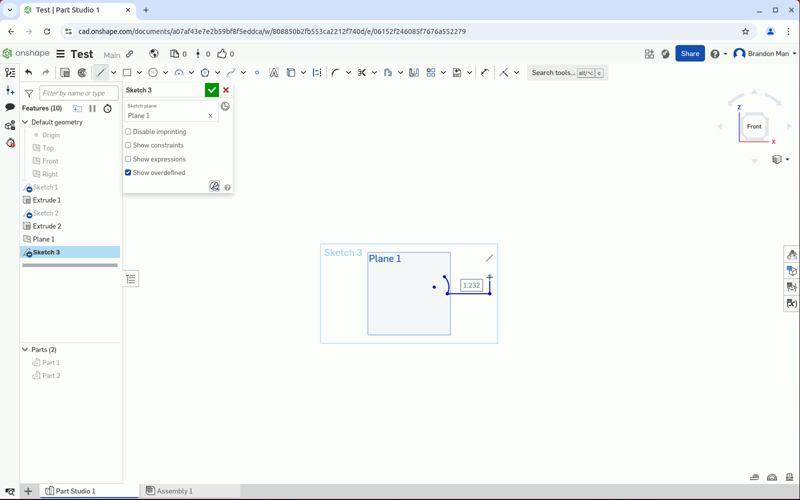
scroll(-6)
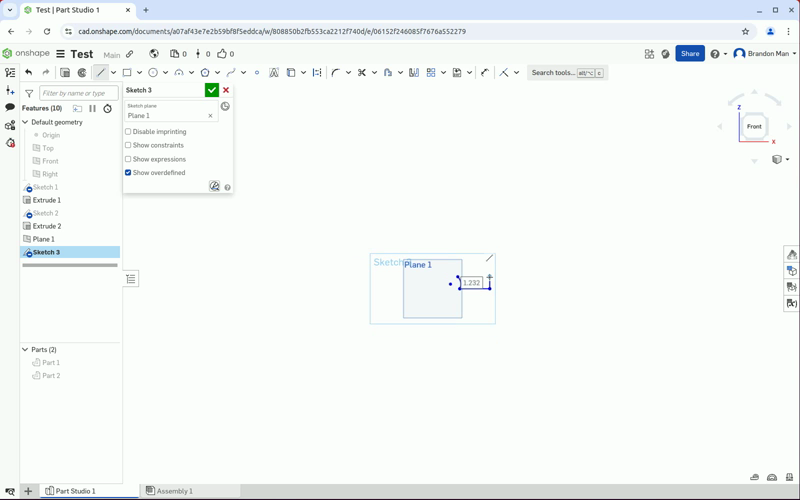
scroll(-6)
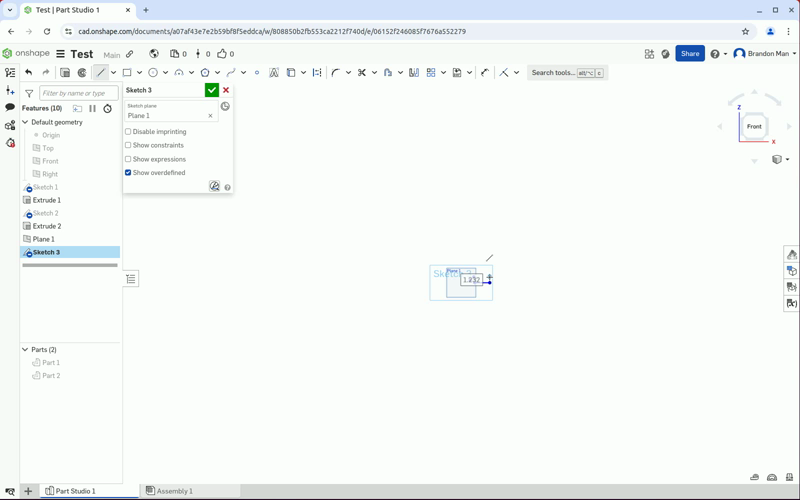
key_up(shift)
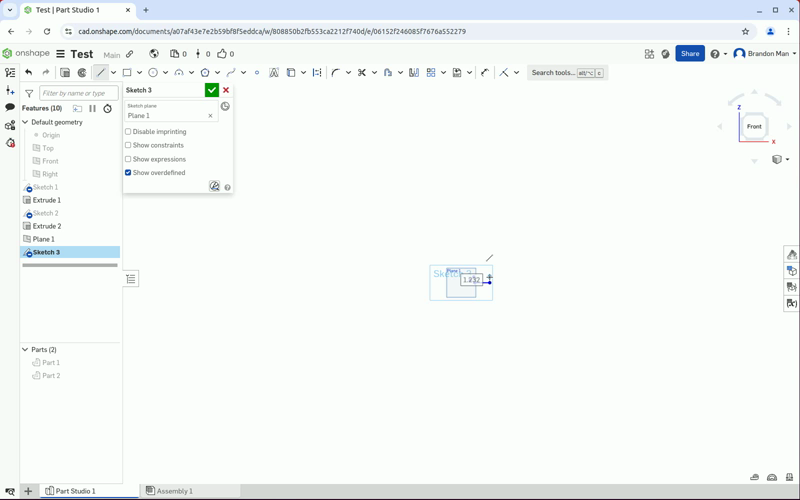
mouse_move(519, 276)
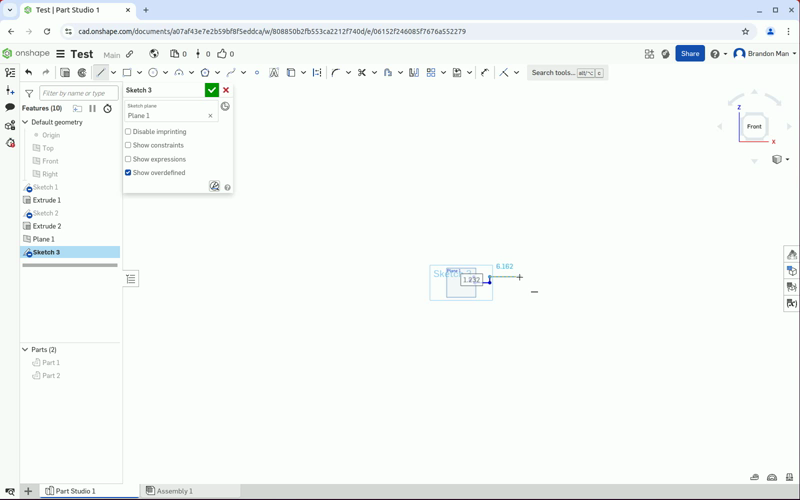
key_down(shift)
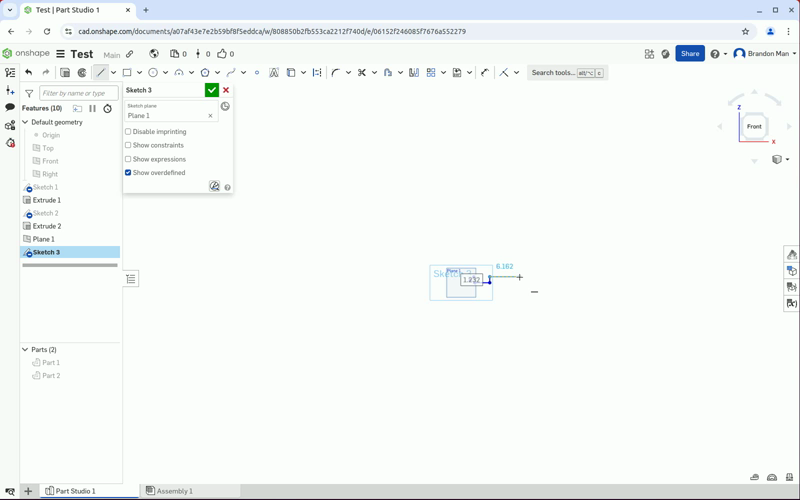
mouse_move(473, 276)
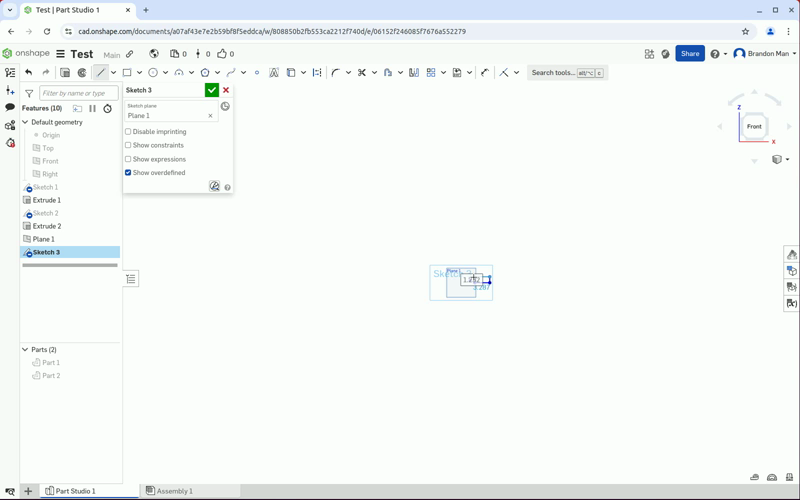
scroll(6)
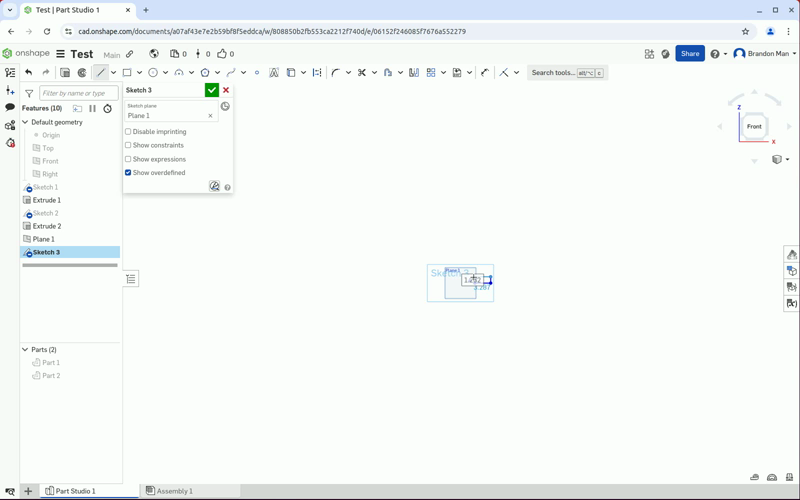
scroll(6)
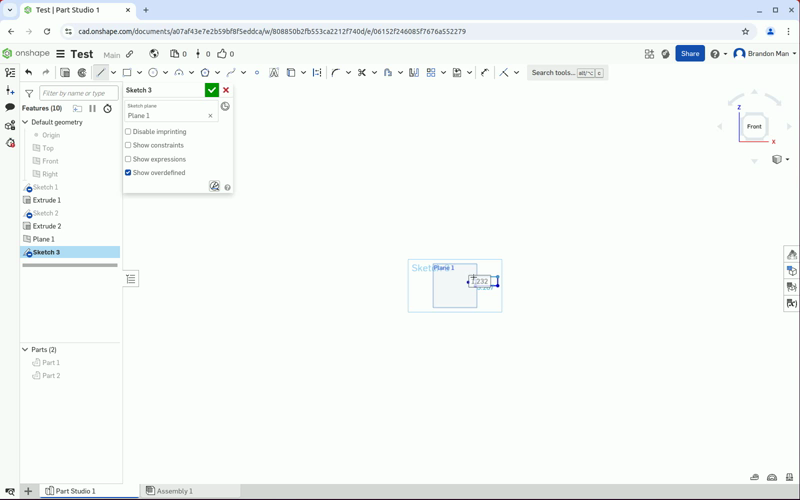
scroll(6)
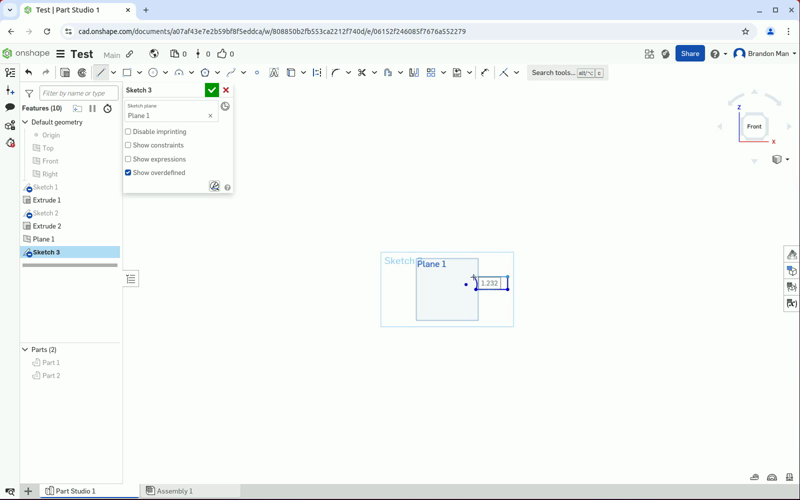
scroll(6)
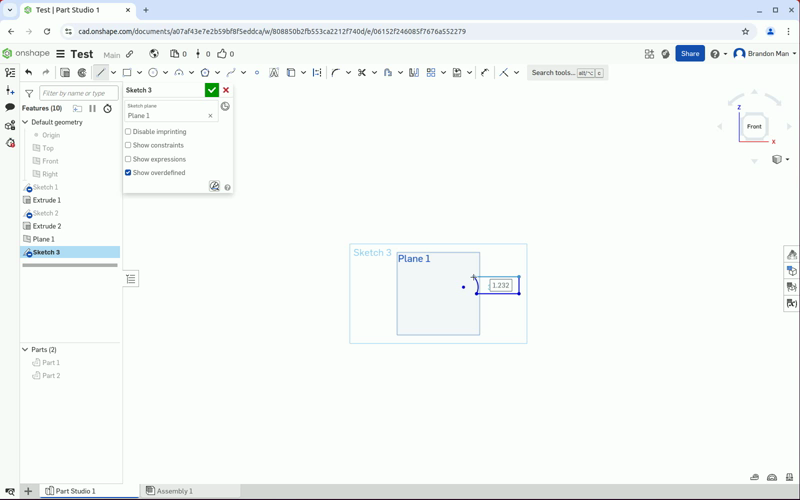
scroll(6)
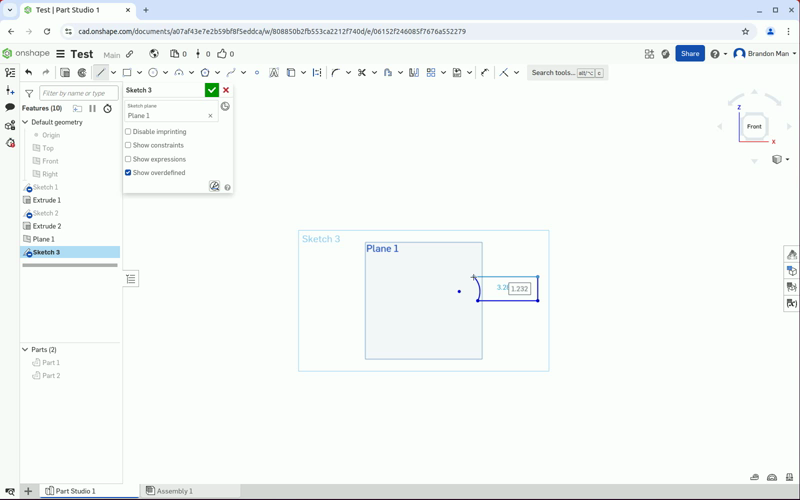
scroll(6)
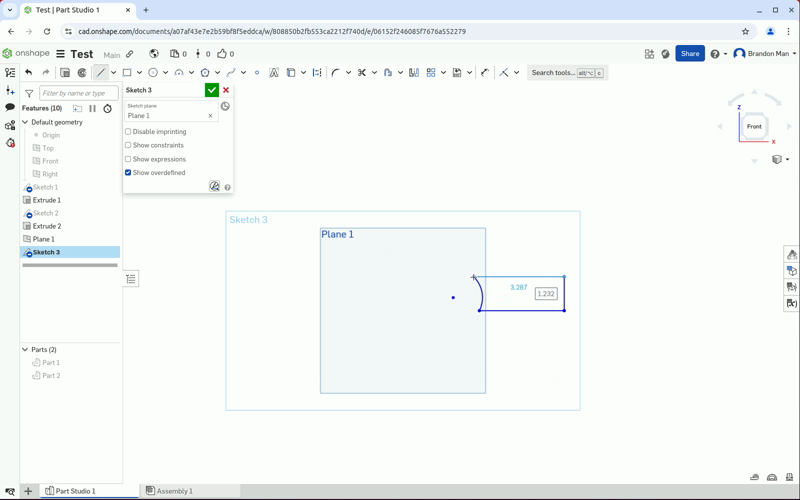
scroll(6)
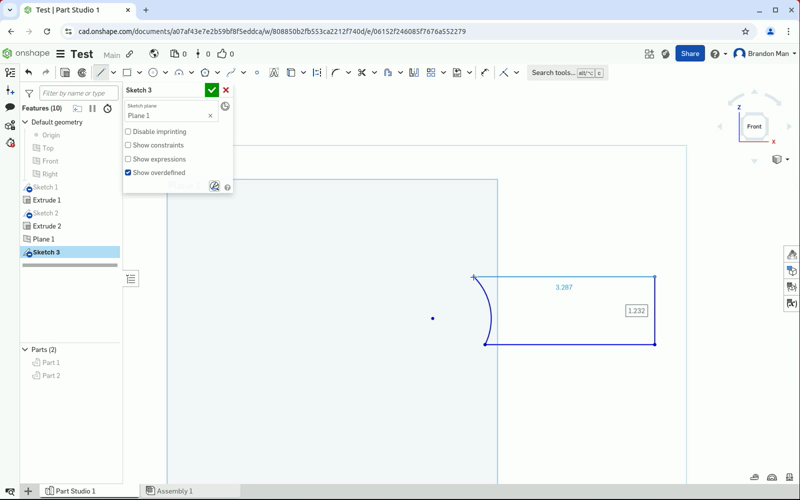
key_up(shift)
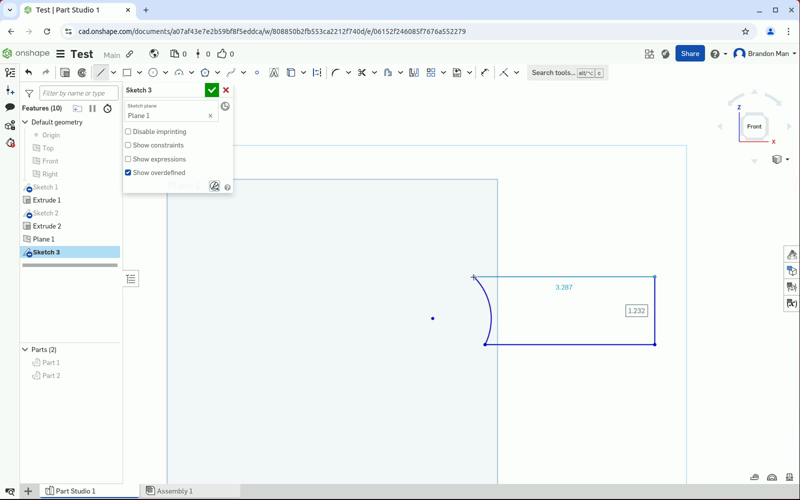
click(473, 276)
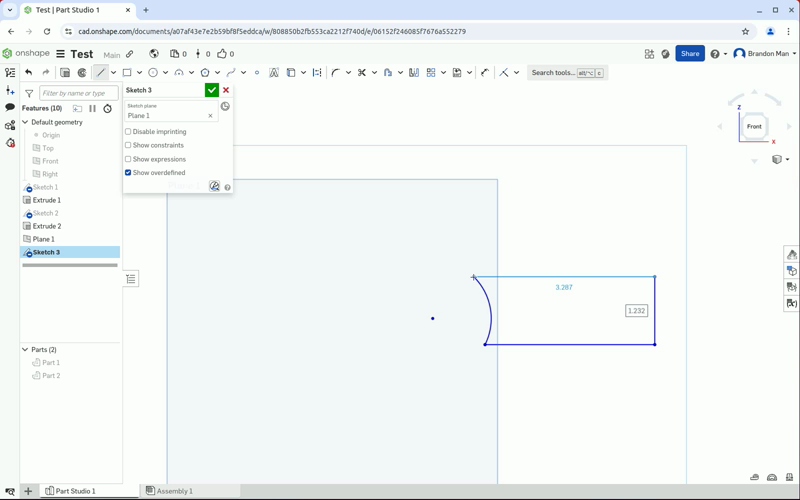
scroll(-6)
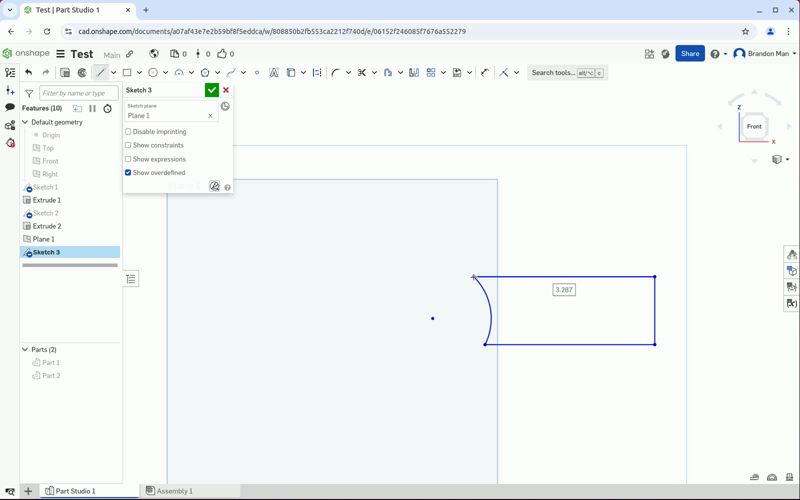
scroll(-6)
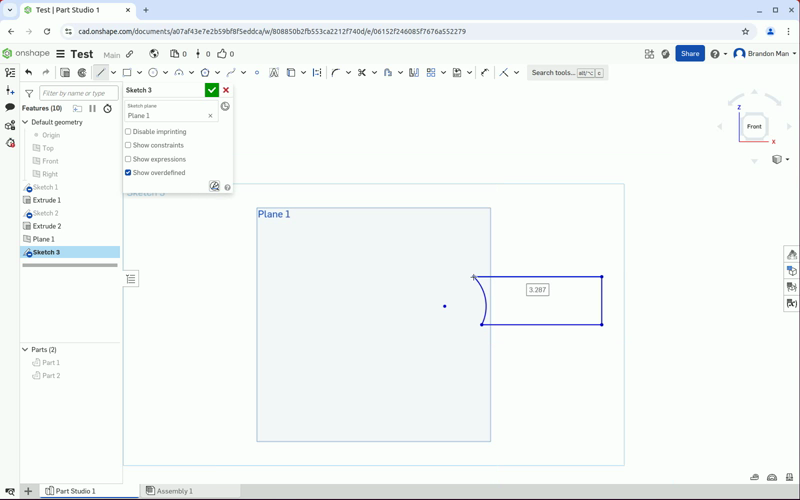
scroll(-6)
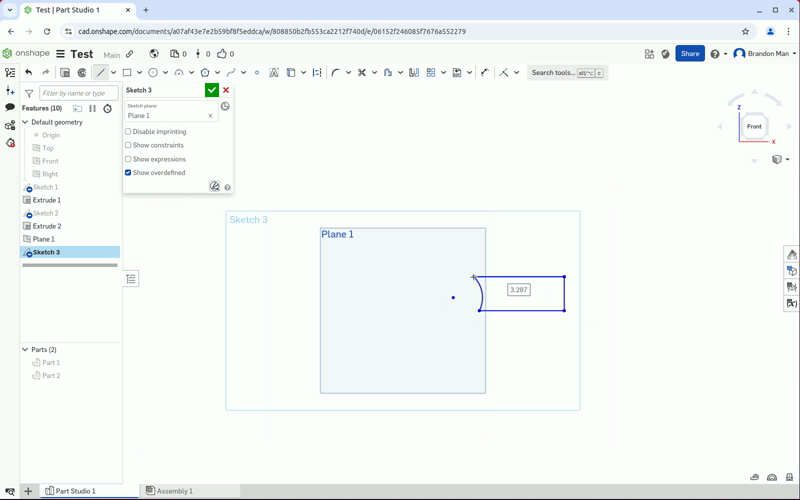
scroll(-6)
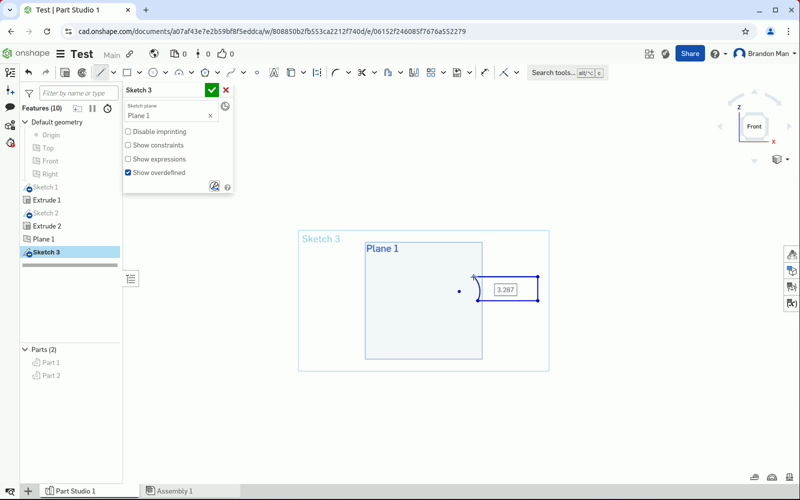
scroll(-6)
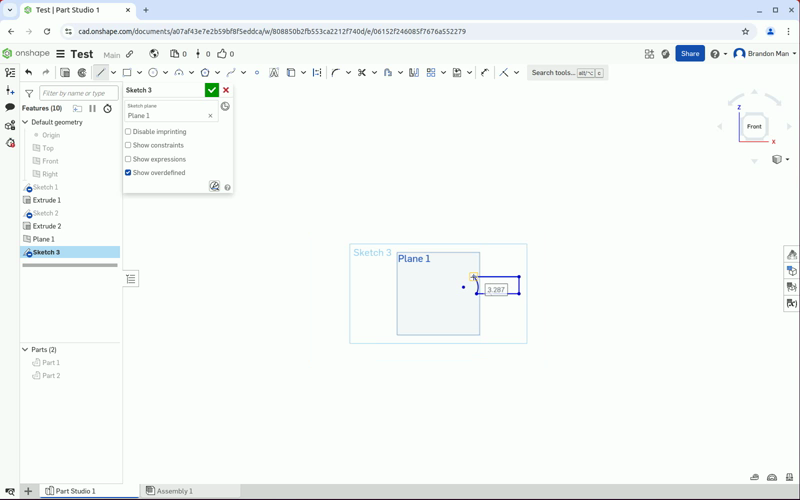
scroll(-6)
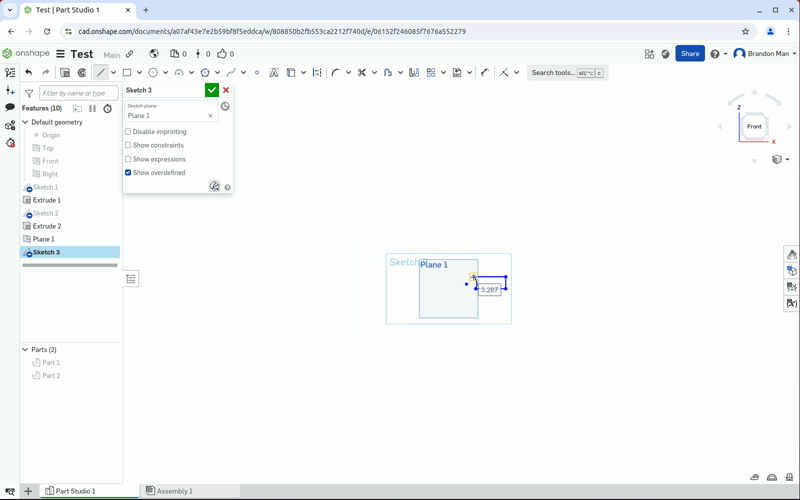
scroll(-6)
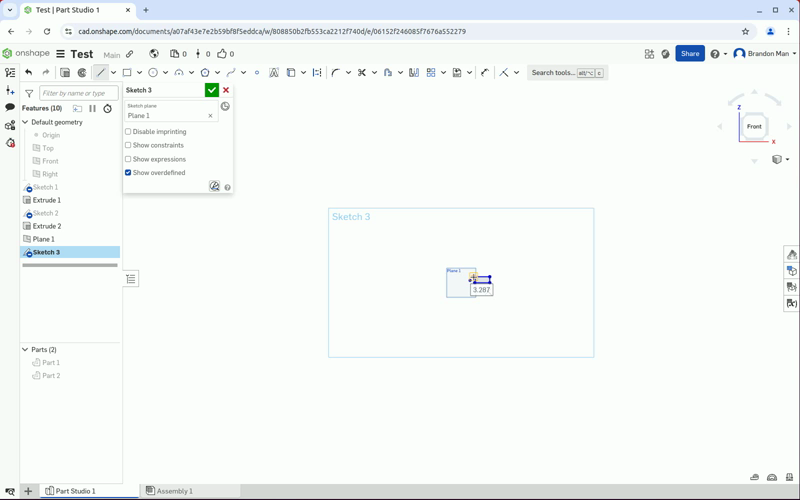
key(esc)
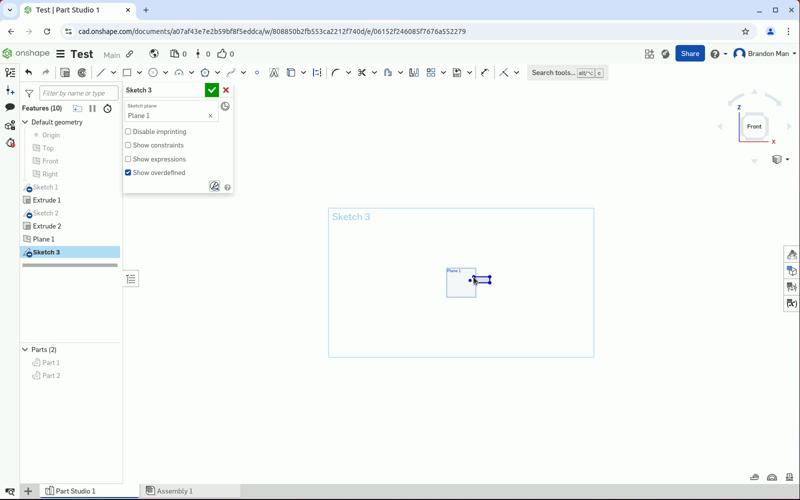
mouse_move(476, 278)
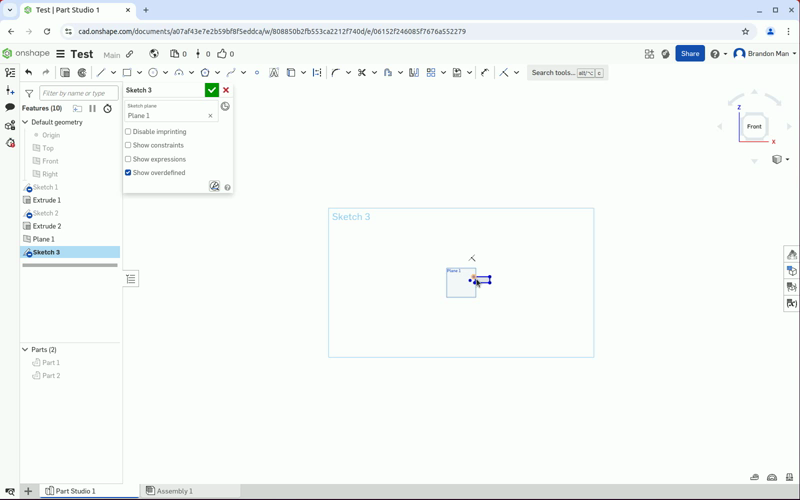
scroll(6)
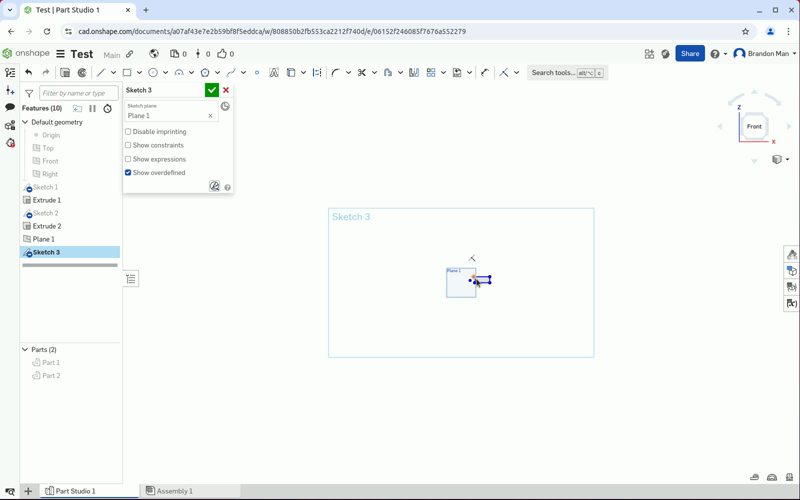
scroll(6)
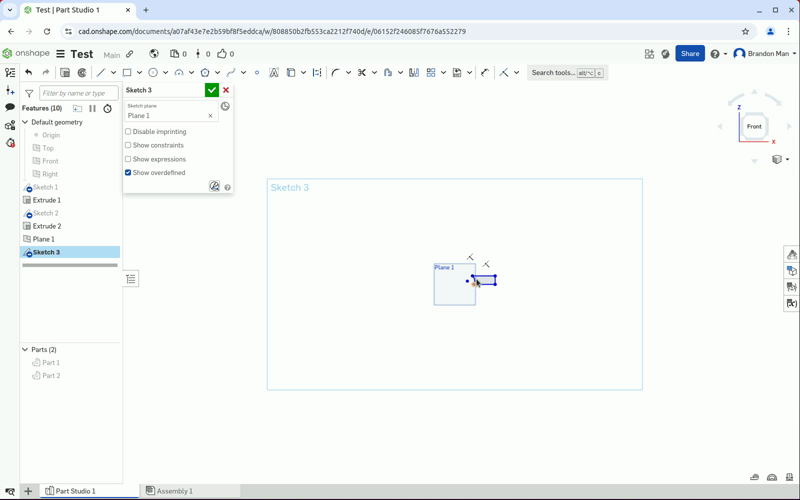
scroll(6)
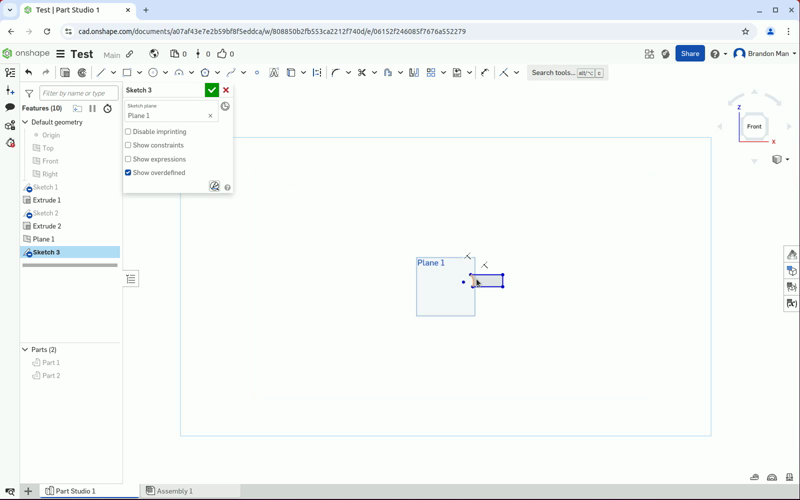
scroll(6)
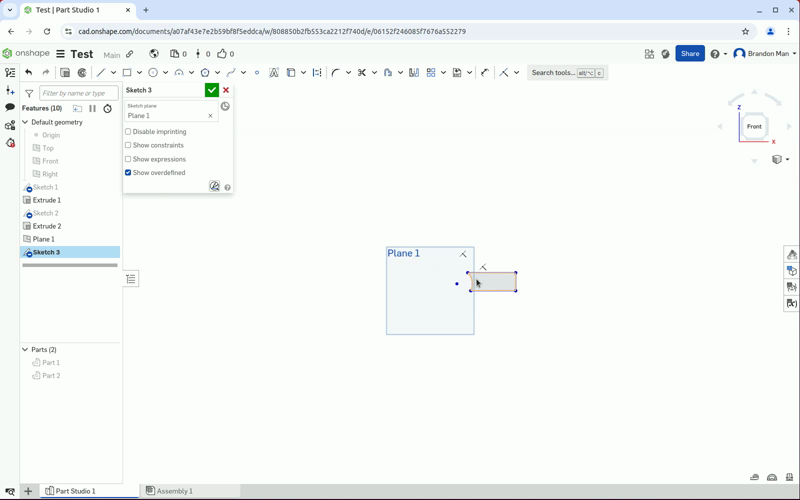
scroll(6)
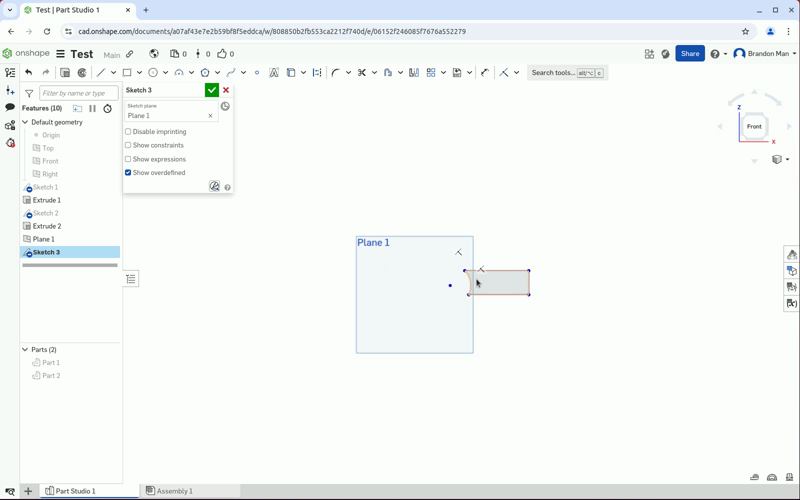
scroll(6)
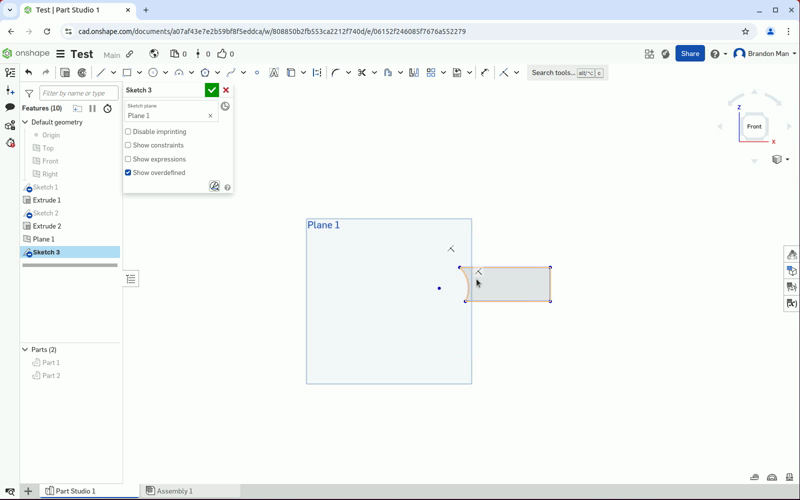
scroll(6)
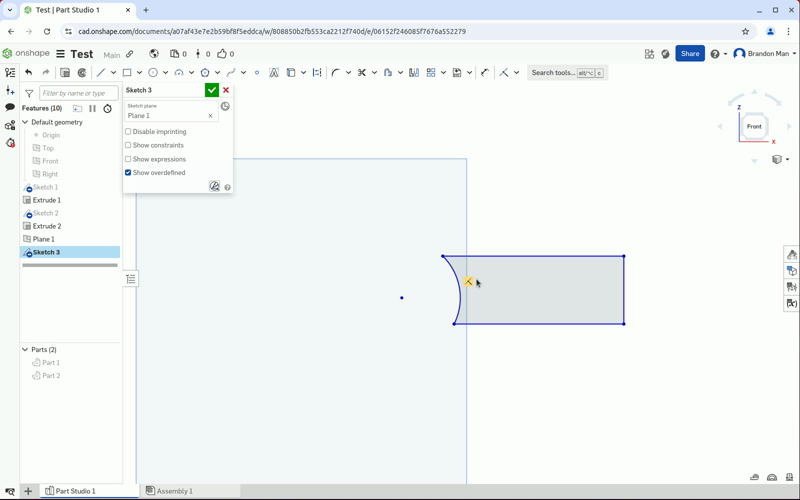
click(476, 278)
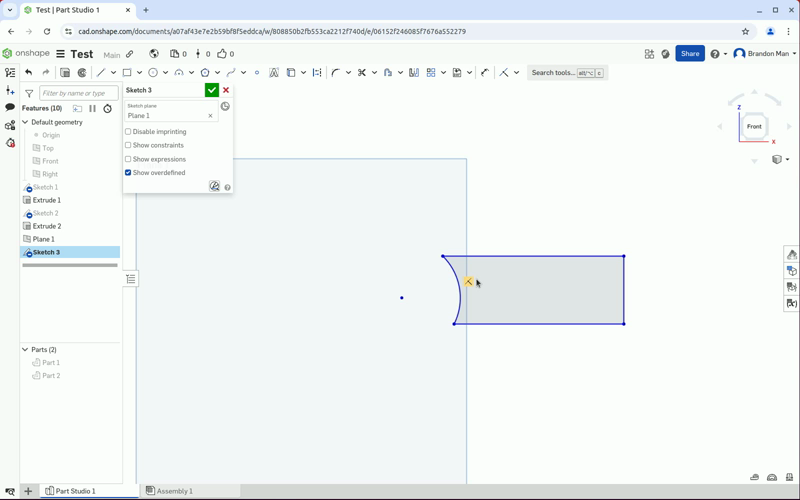
scroll(-6)
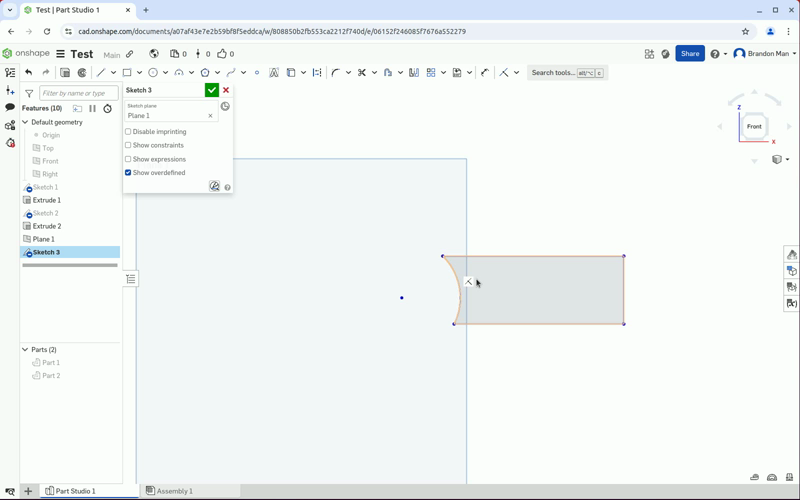
scroll(-6)
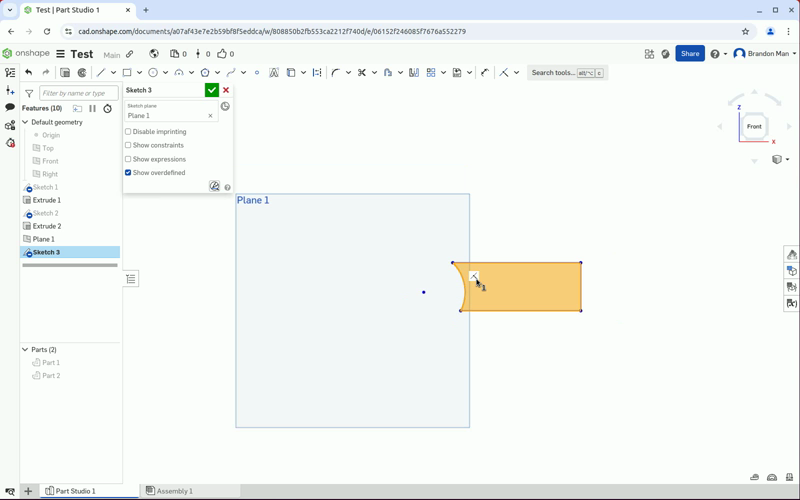
scroll(-6)
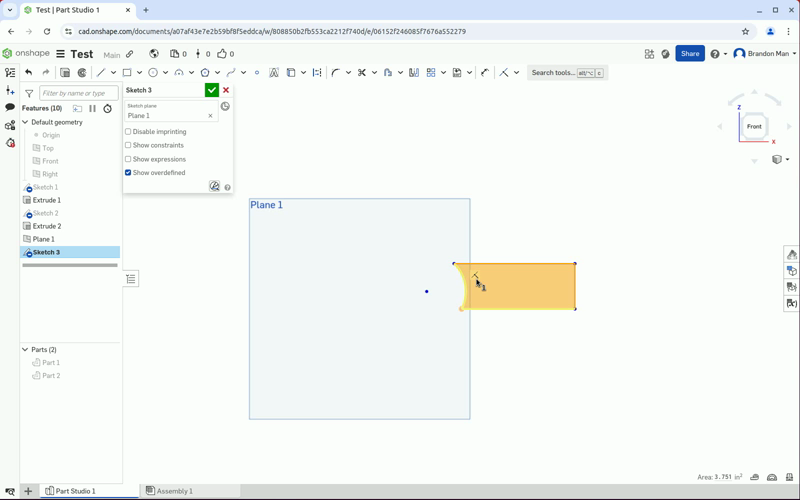
scroll(-6)
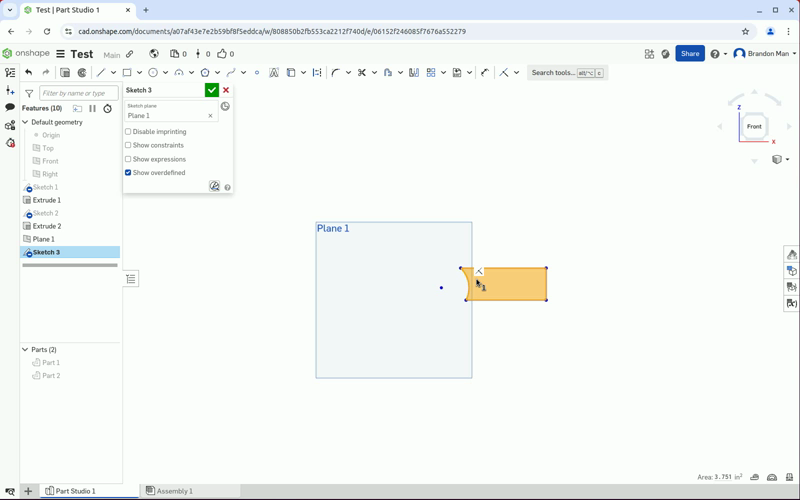
scroll(-6)
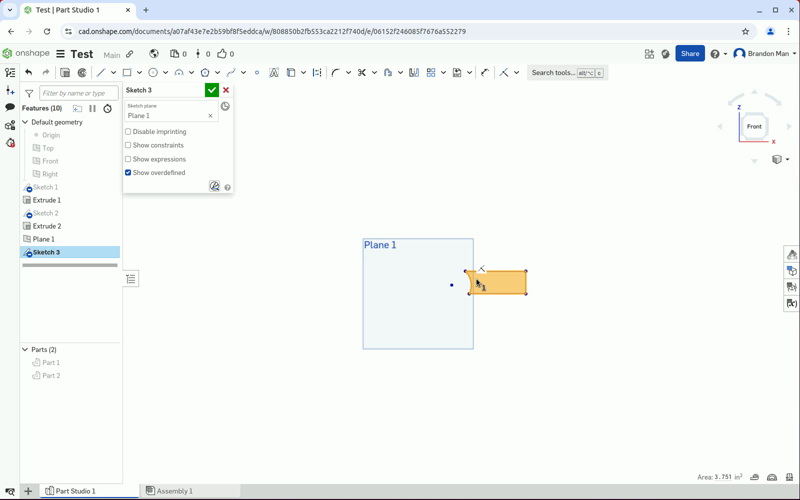
scroll(-6)
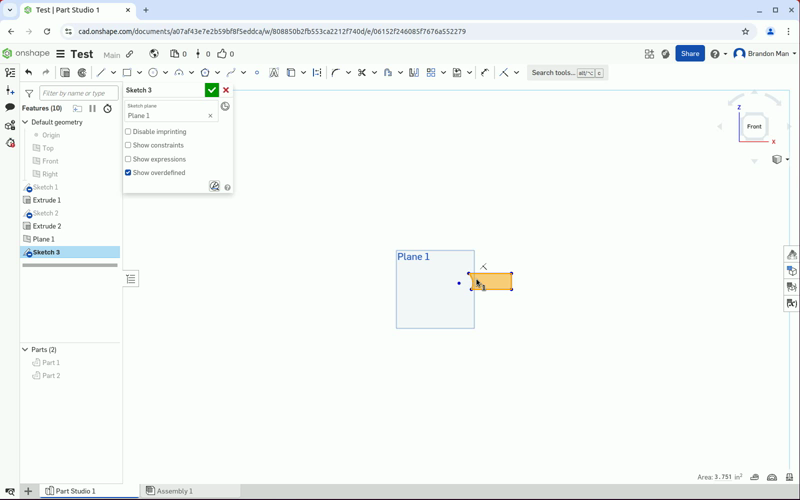
scroll(-6)
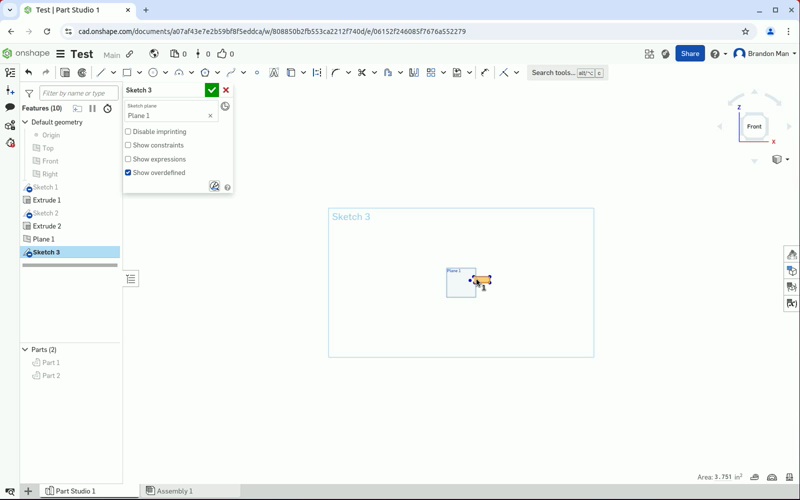
mouse_move(73, 352)
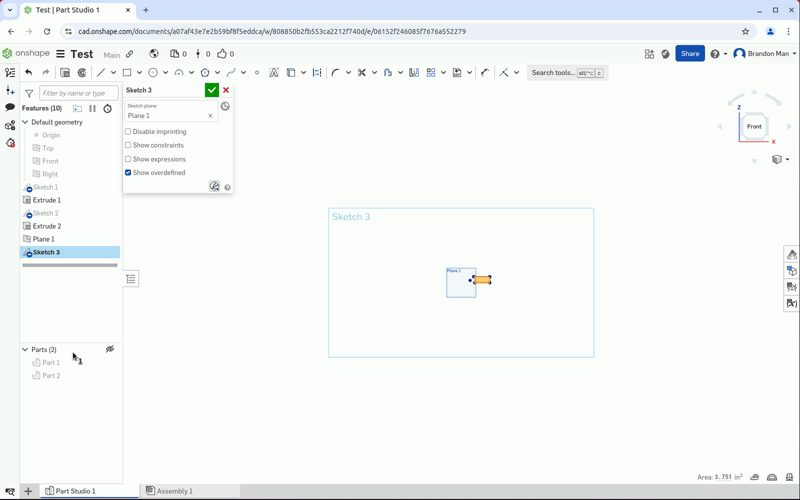
key(shift+y)
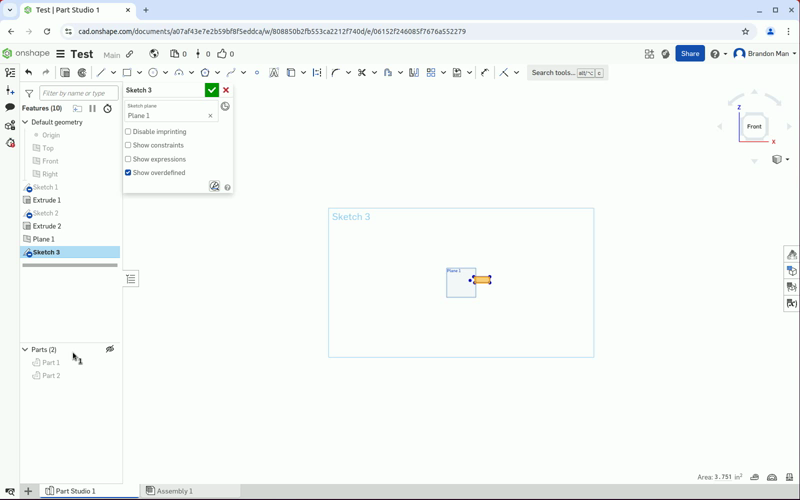
key(shift+e)
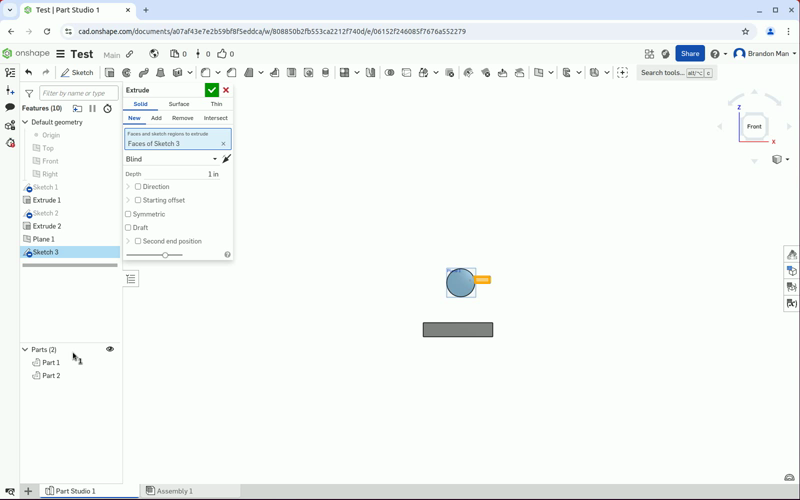
mouse_move(143, 106)
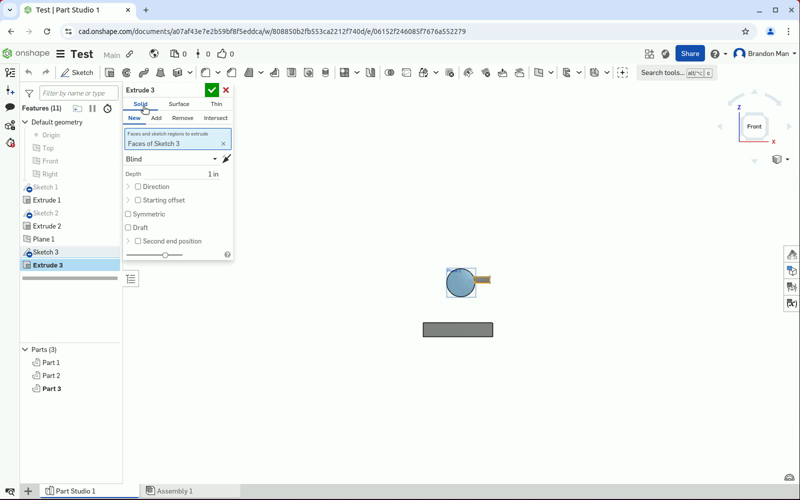
click(143, 106)
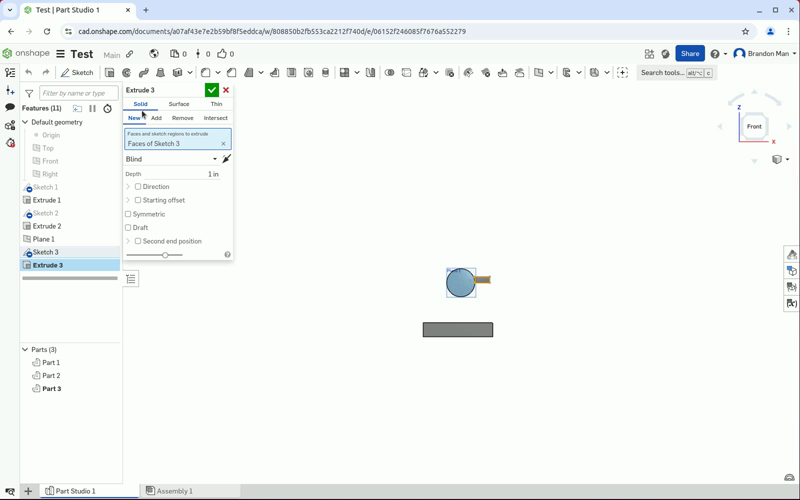
mouse_move(137, 120)
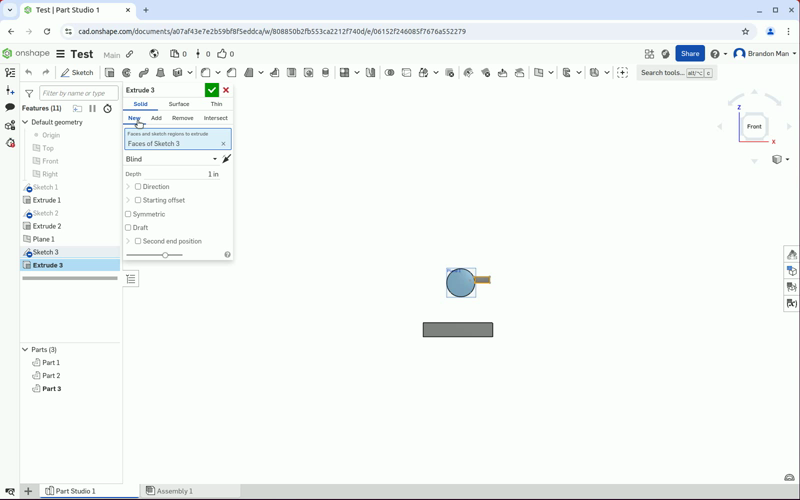
click(137, 120)
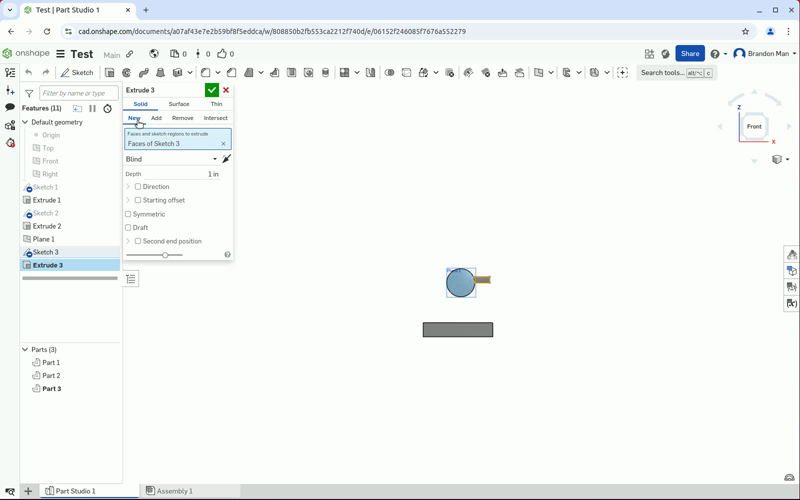
key(tab, 4)
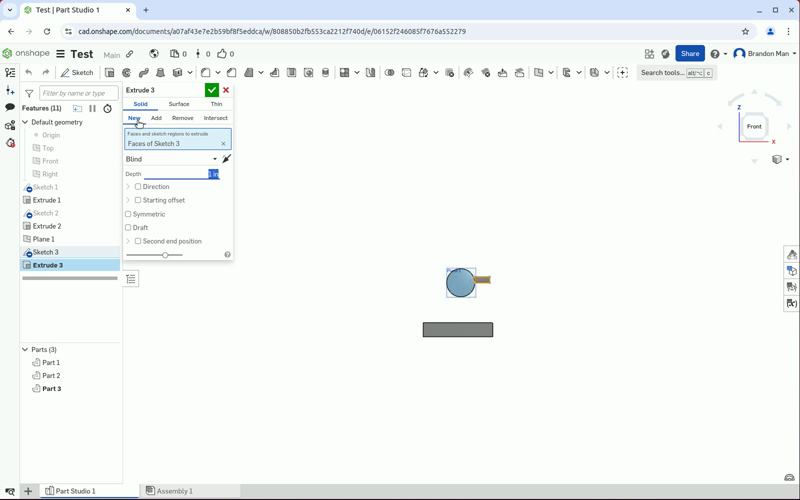
text(0.481)
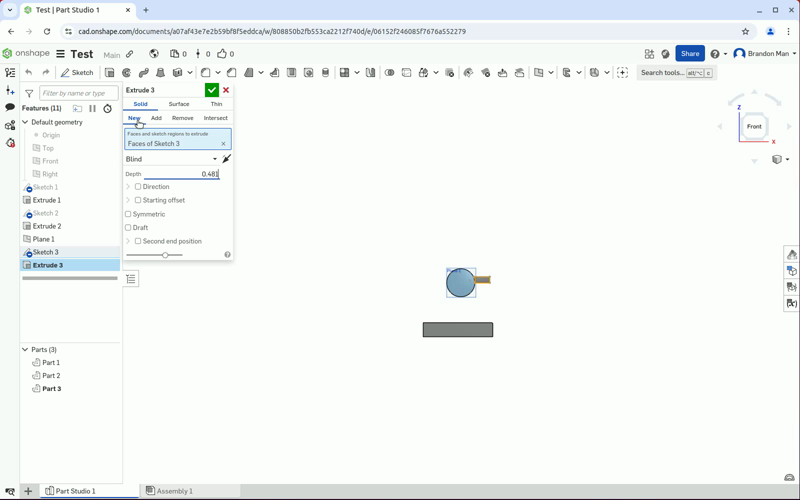
key(enter)
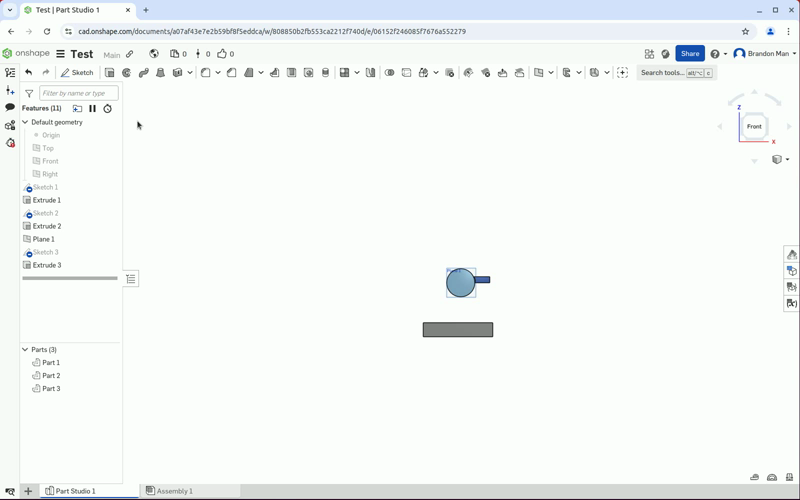
key(shift+h)
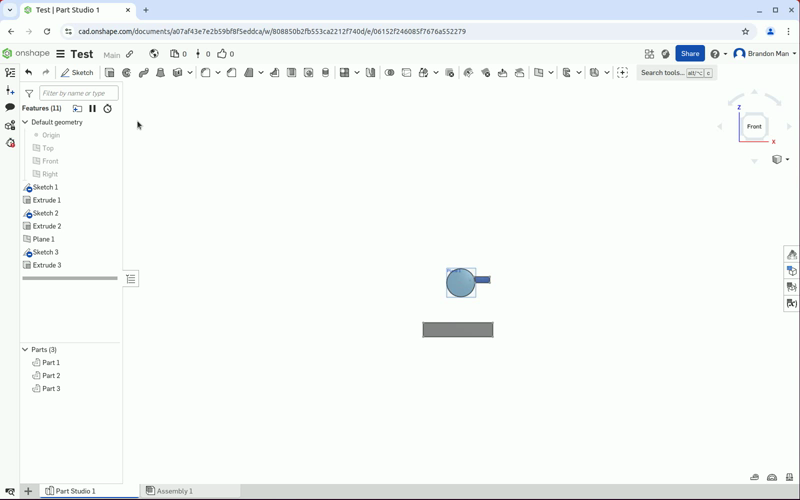
key(shift+h)
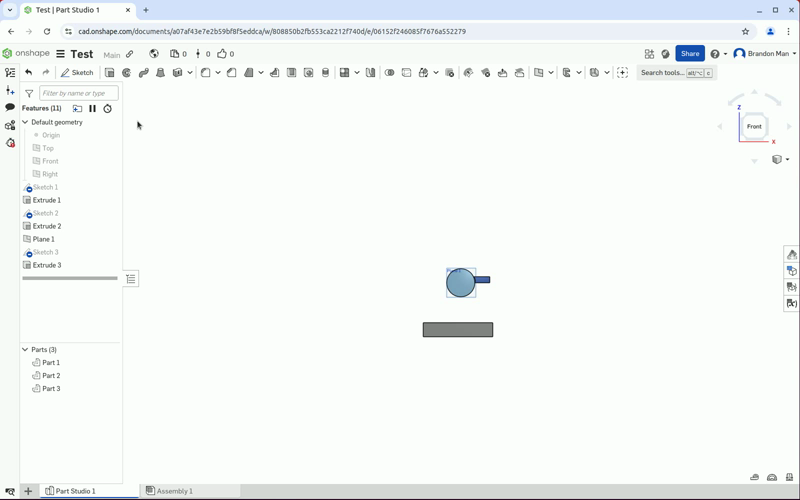
mouse_move(73, 189)
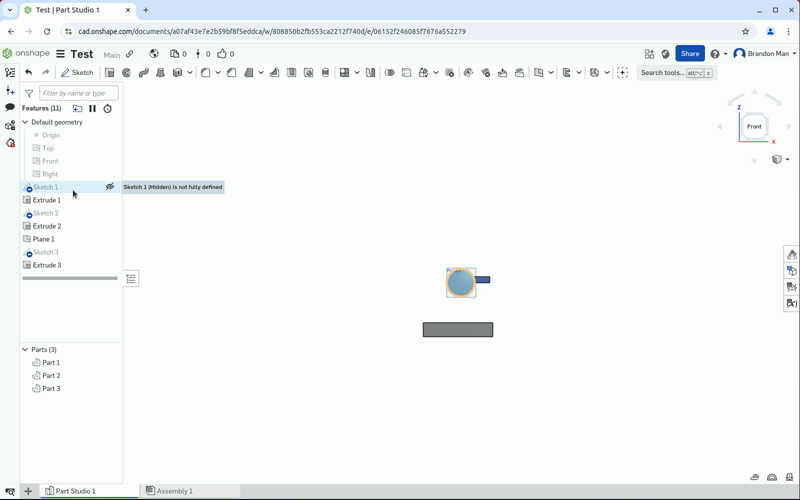
click(73, 189)
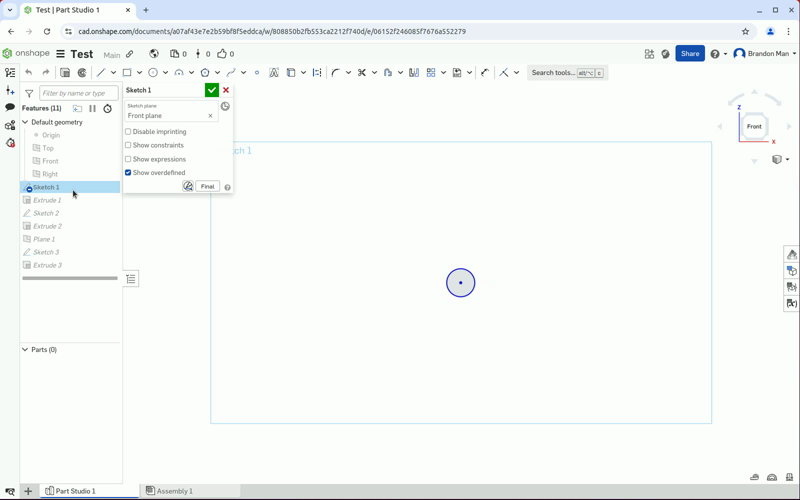
mouse_move(229, 92)
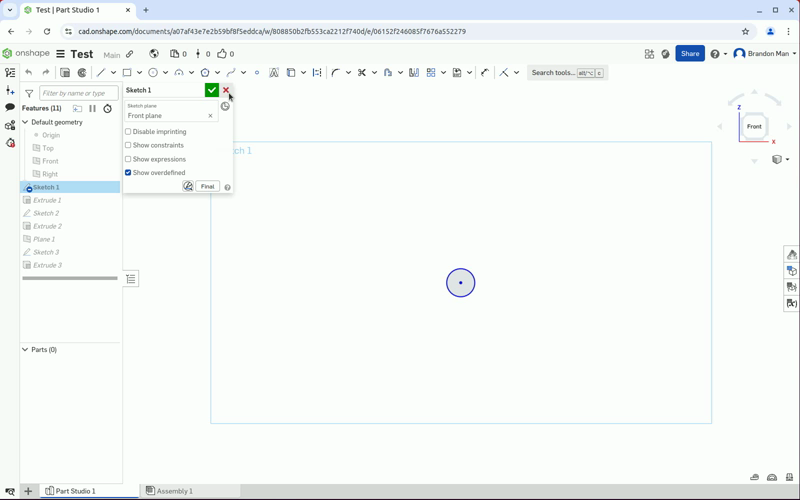
click(229, 92)
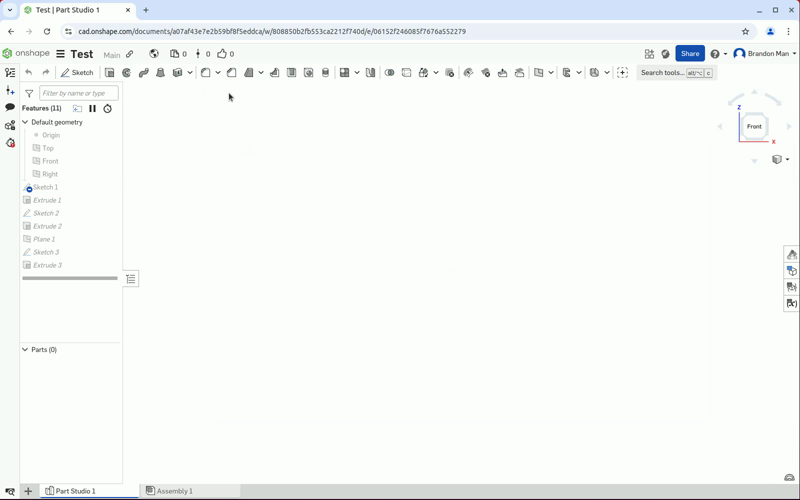
key(shift+s)
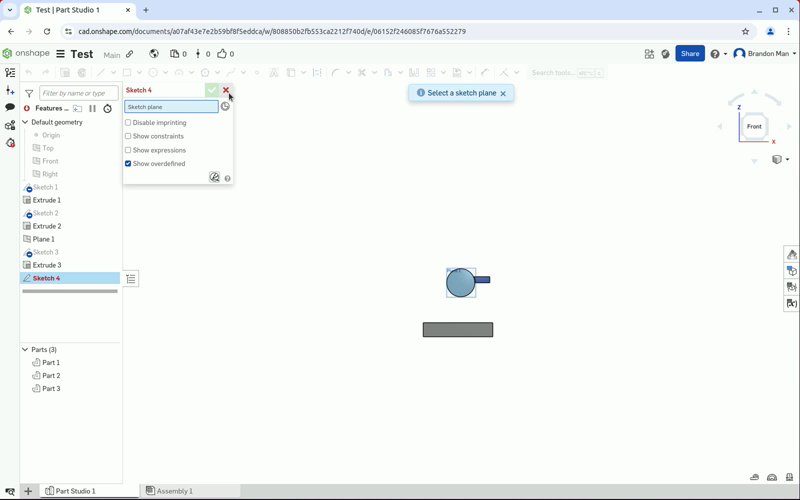
mouse_move(73, 241)
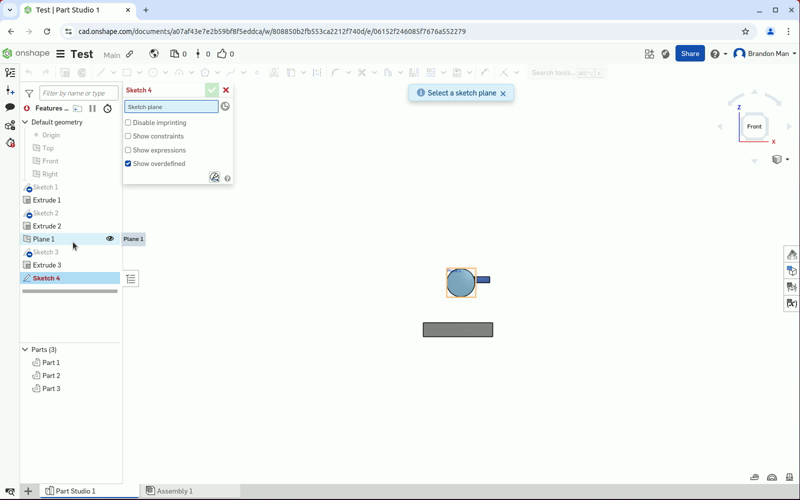
click(73, 241)
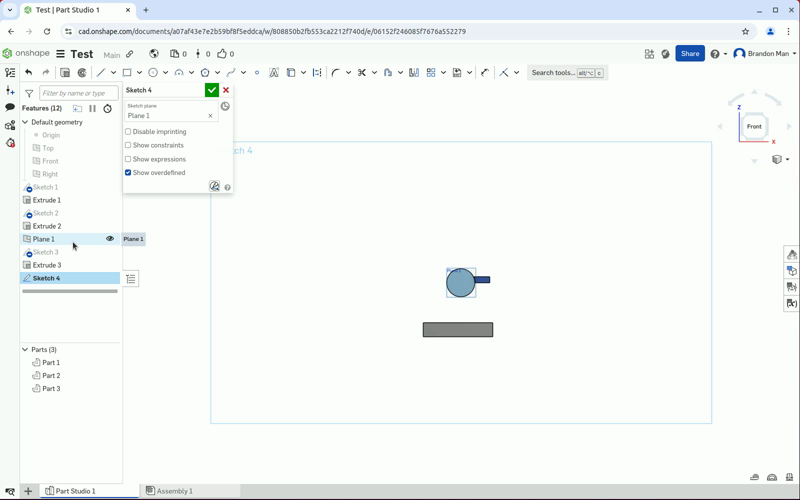
mouse_move(73, 352)
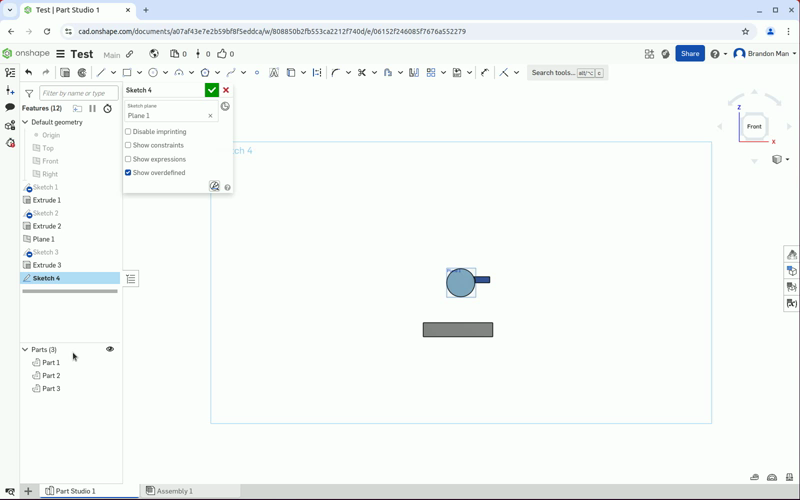
key(y)
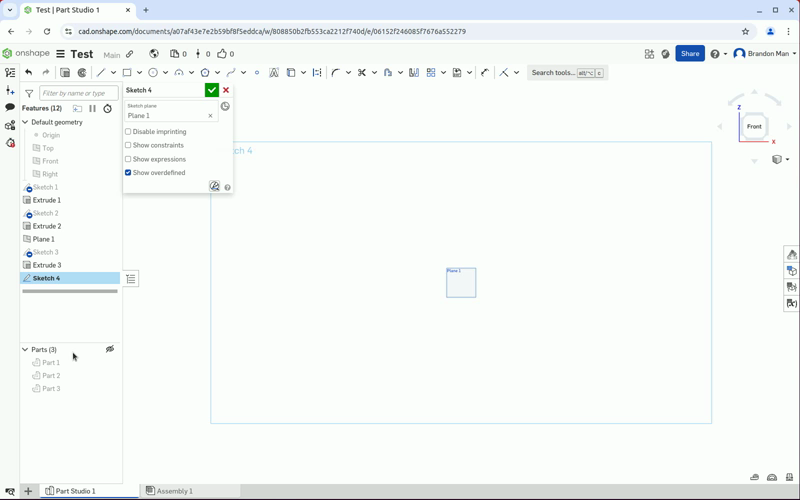
key(l)
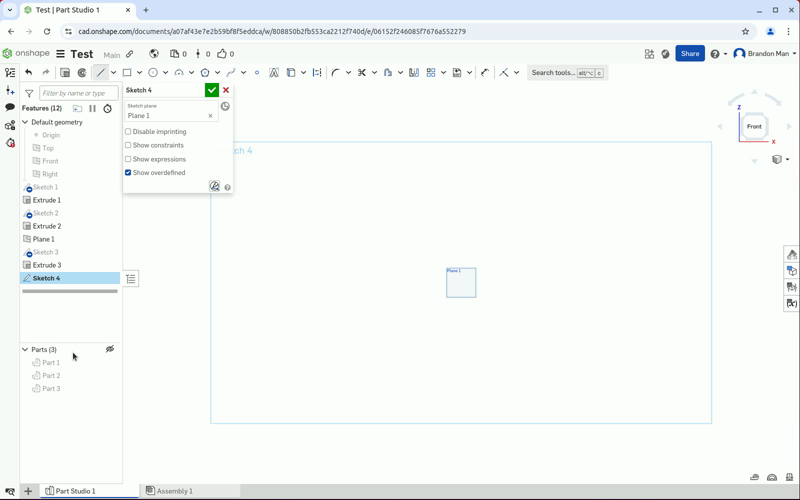
key_down(shift)
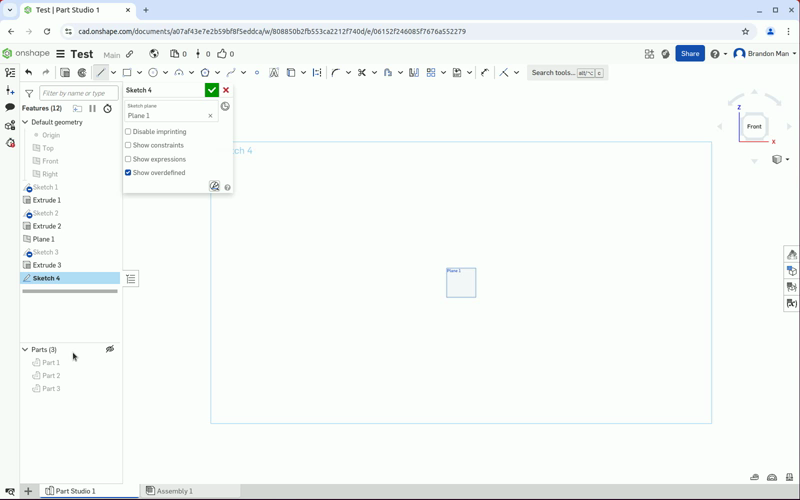
mouse_move(460, 282)
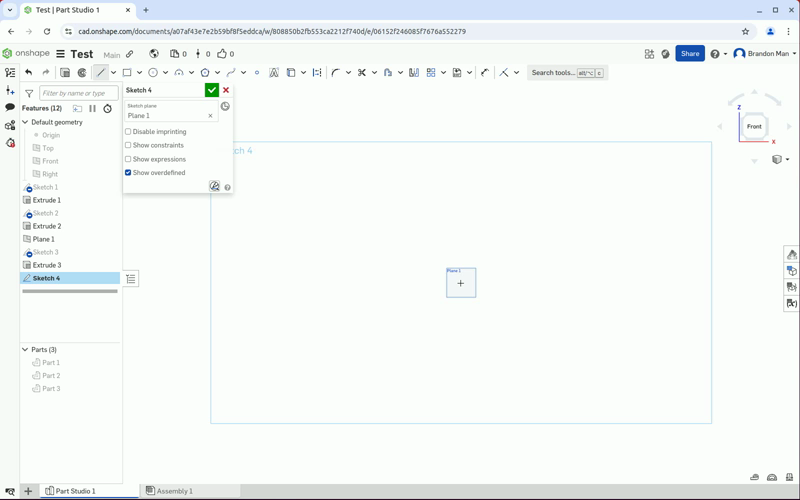
click(460, 282)
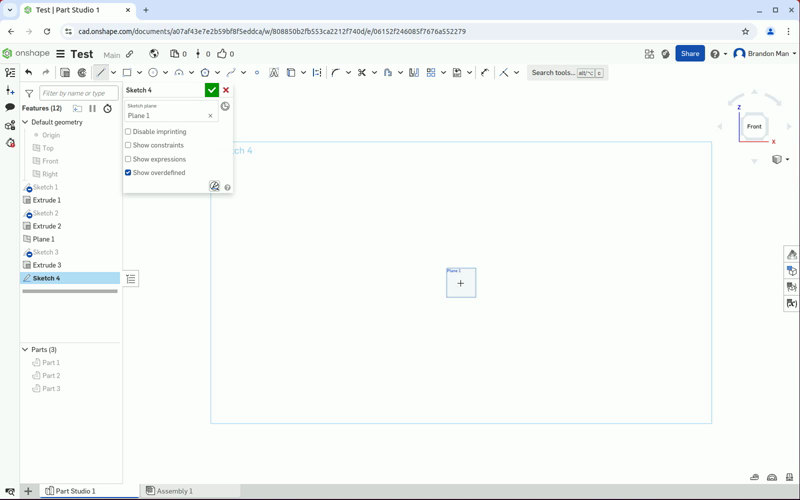
key_up(shift)
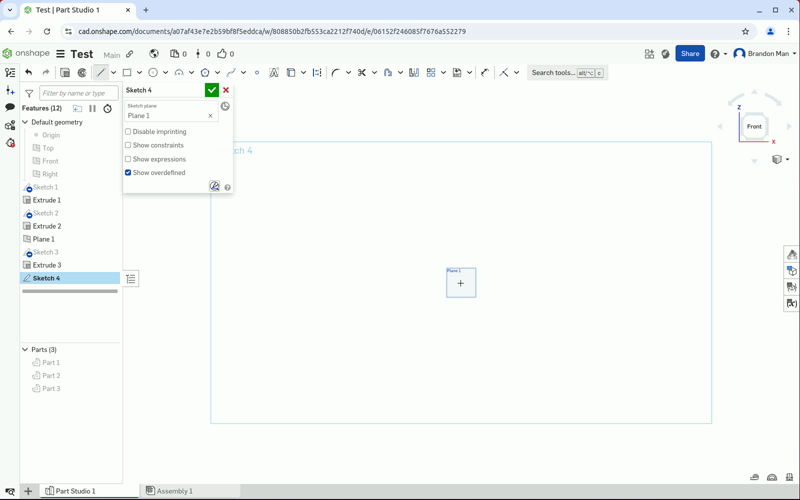
key_down(shift)
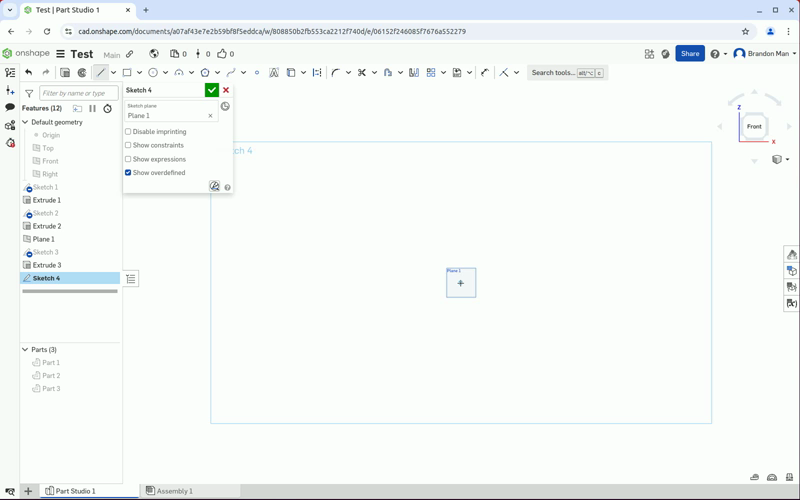
mouse_move(490, 282)
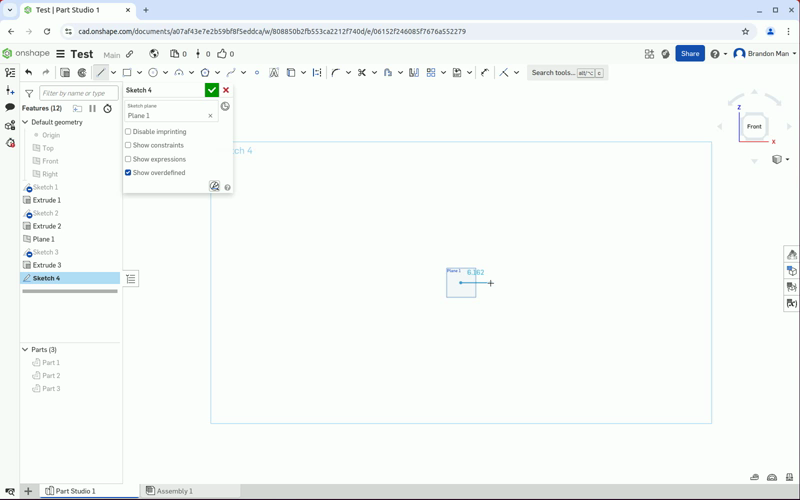
mouse_move(475, 282)
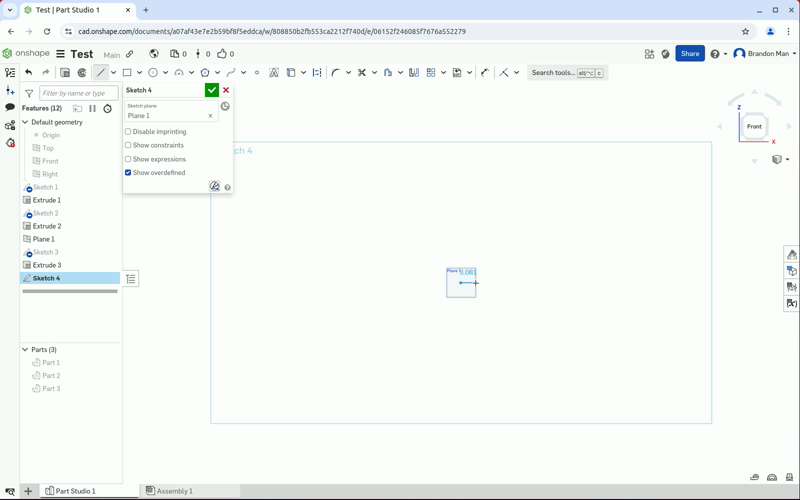
click(475, 282)
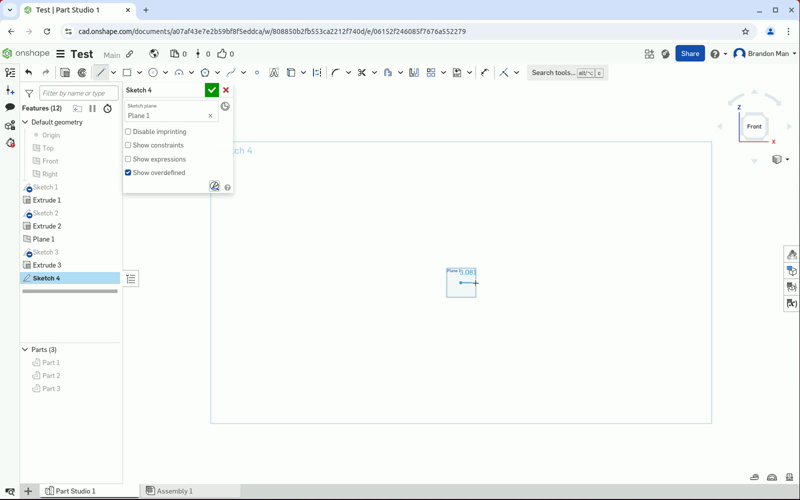
key_up(shift)
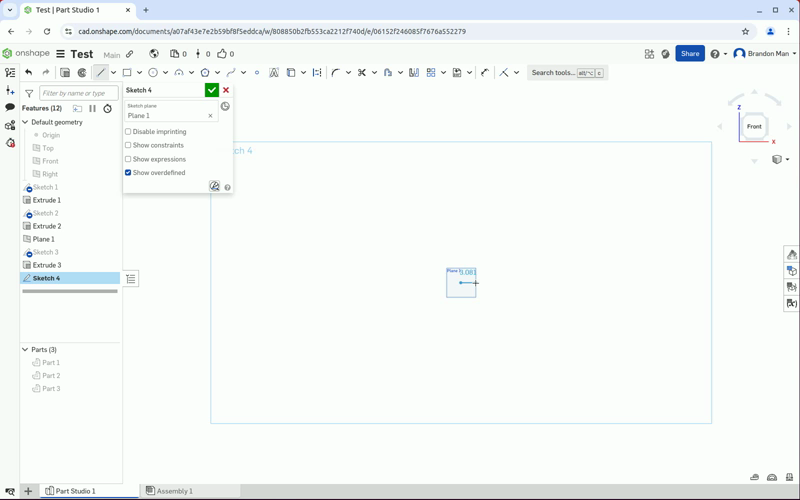
key(esc)
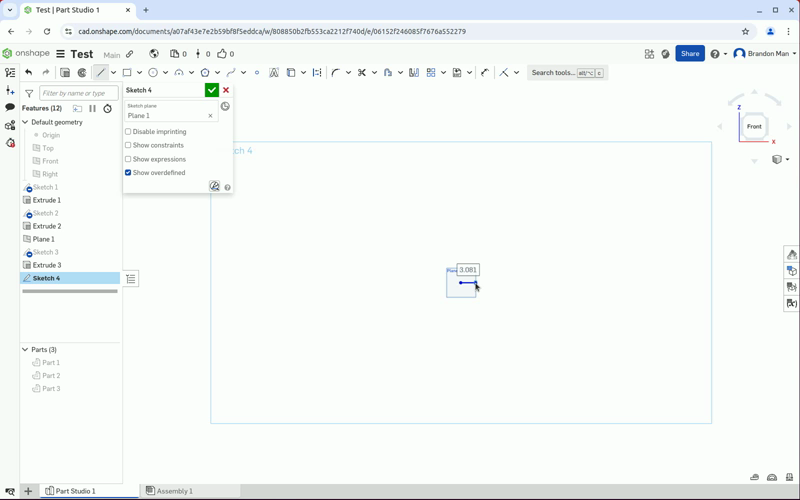
key(a)
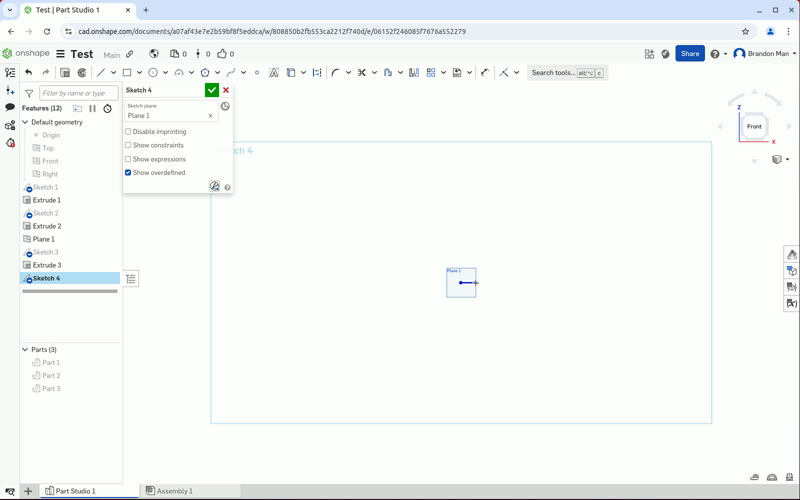
mouse_move(475, 282)
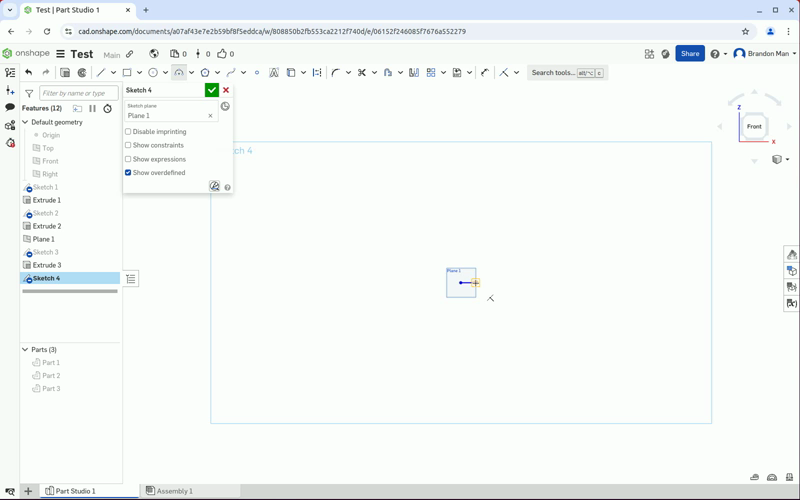
click(475, 282)
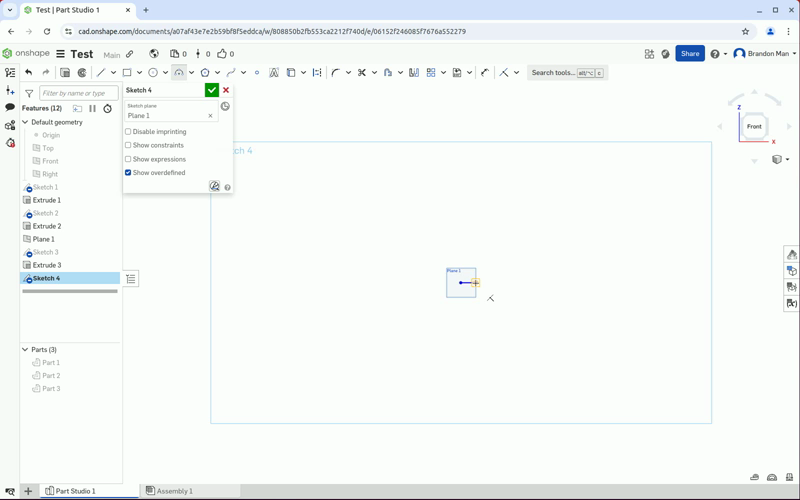
key_down(shift)
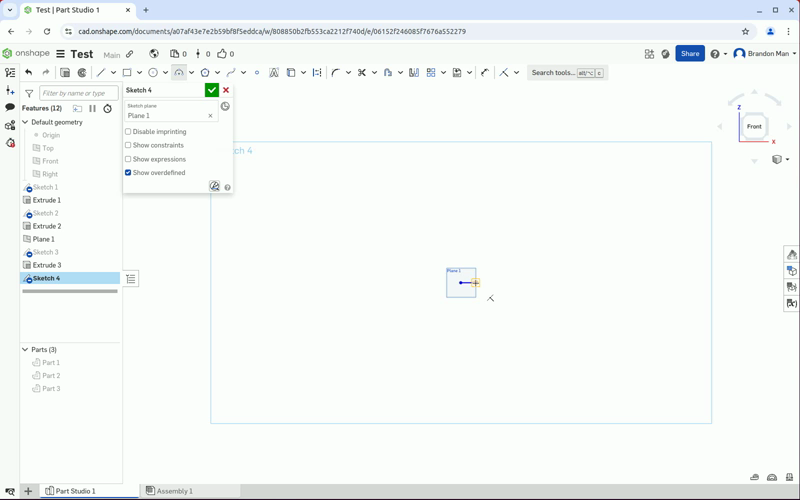
mouse_move(474, 276)
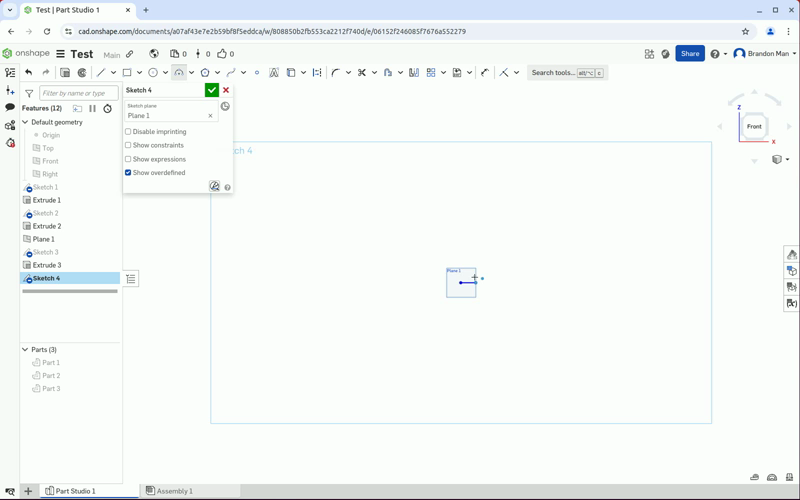
scroll(6)
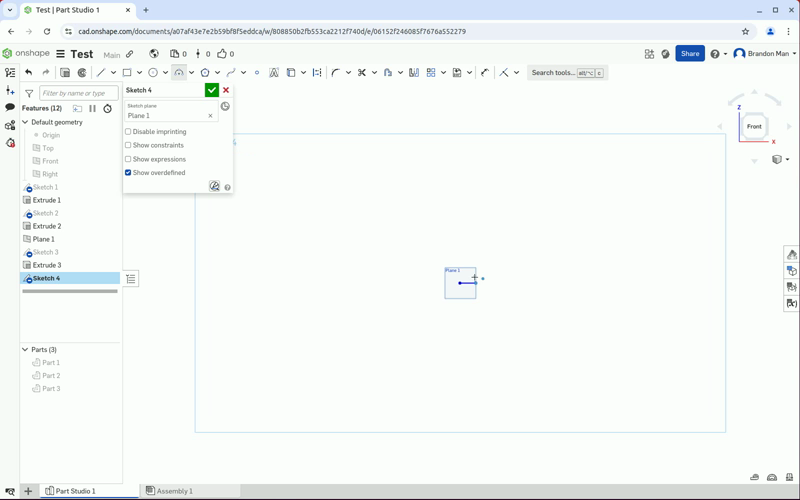
scroll(6)
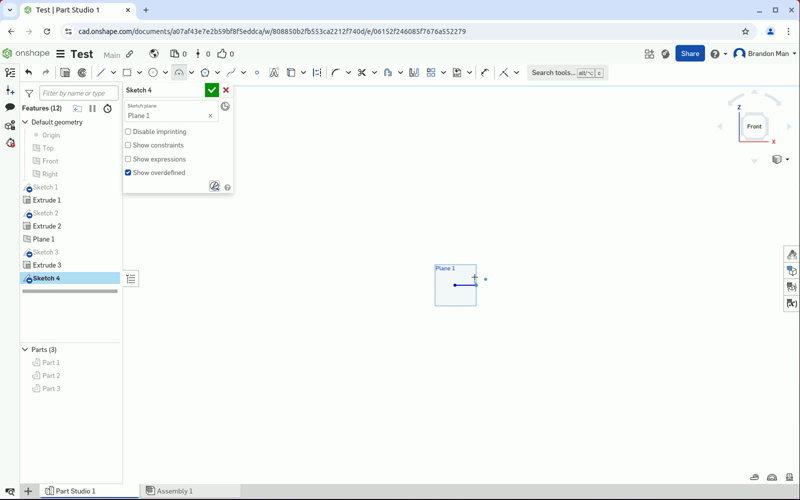
scroll(6)
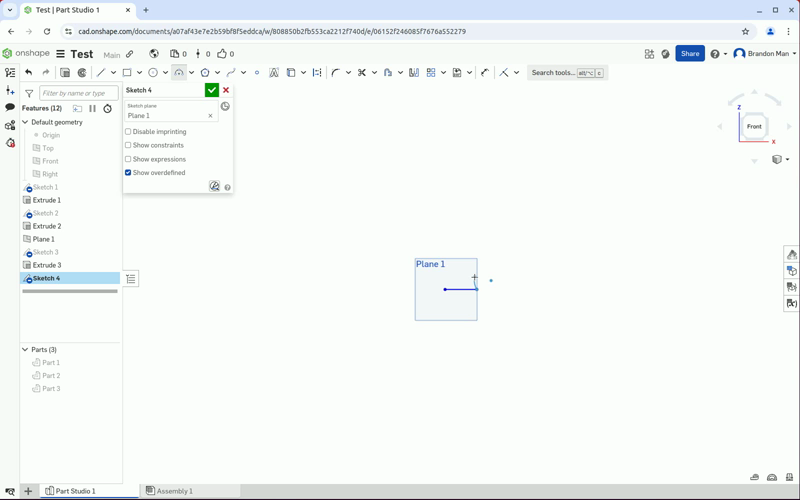
scroll(6)
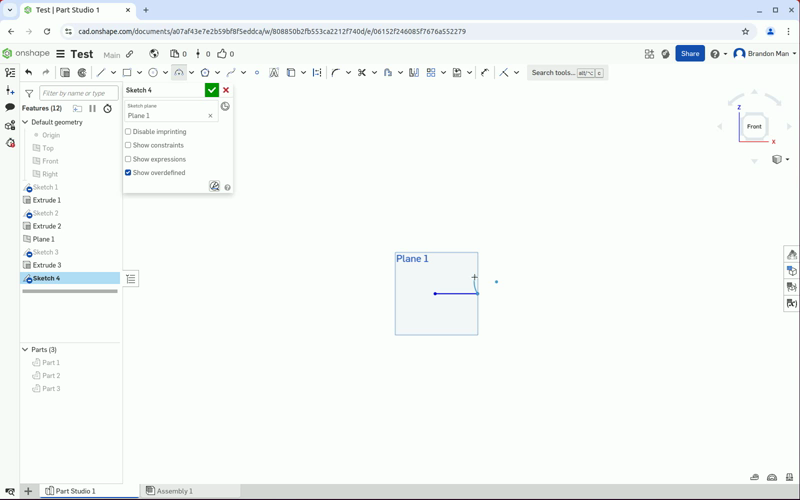
scroll(6)
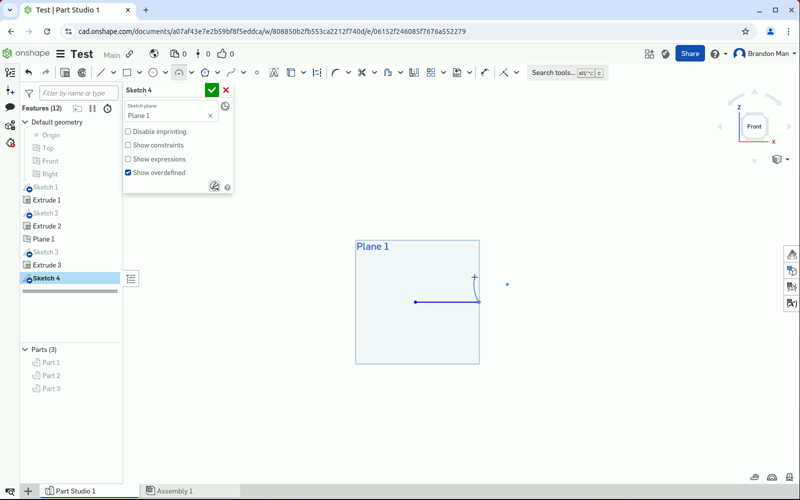
scroll(6)
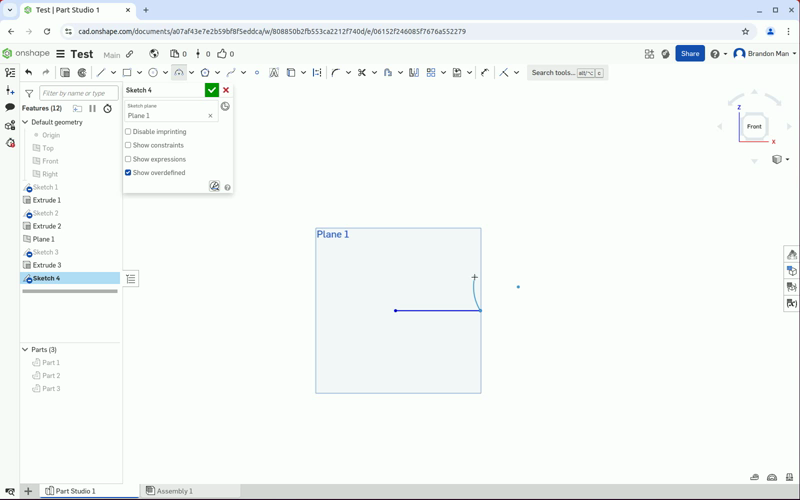
scroll(6)
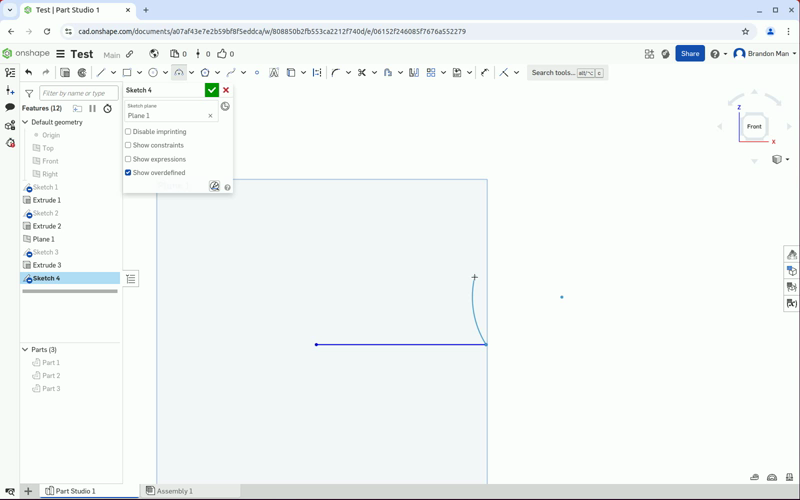
click(474, 276)
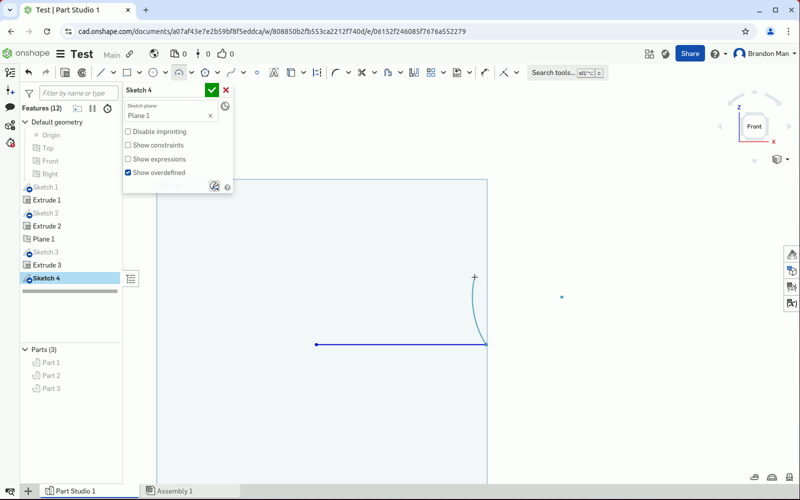
scroll(-6)
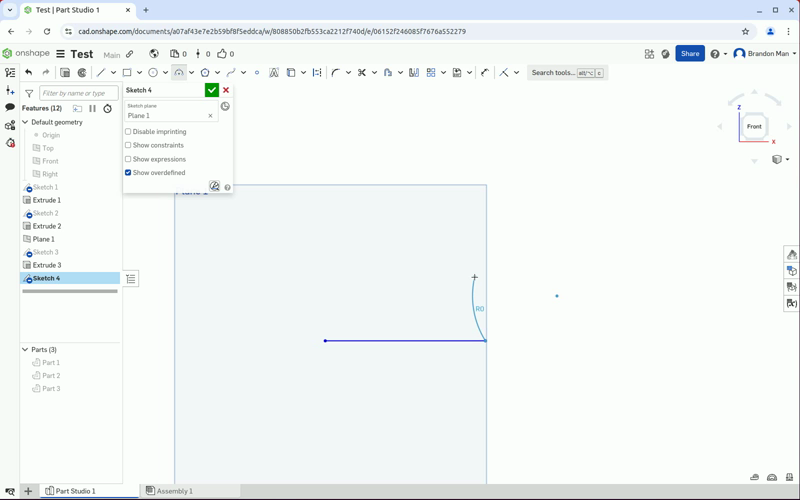
scroll(-6)
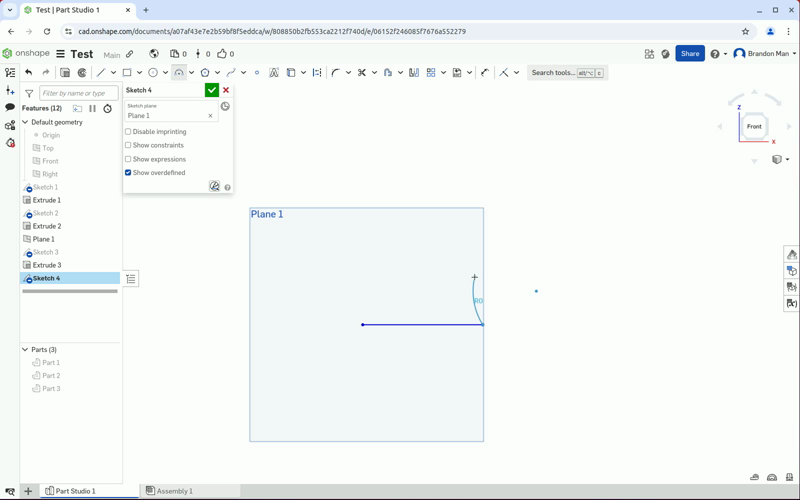
scroll(-6)
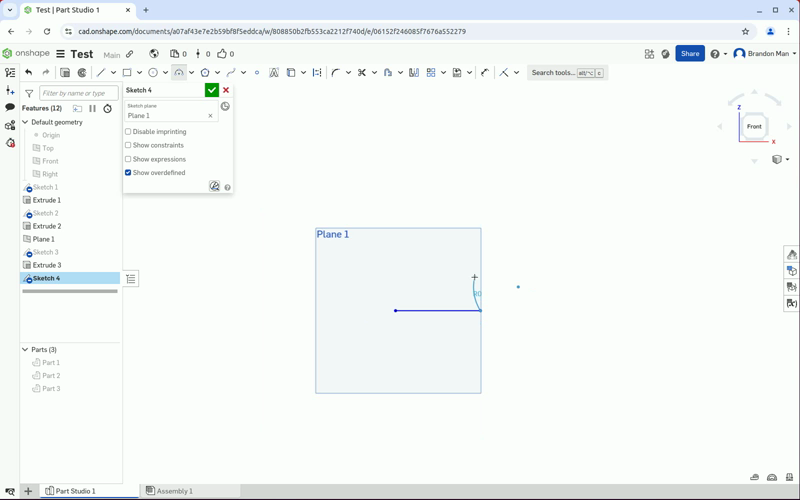
scroll(-6)
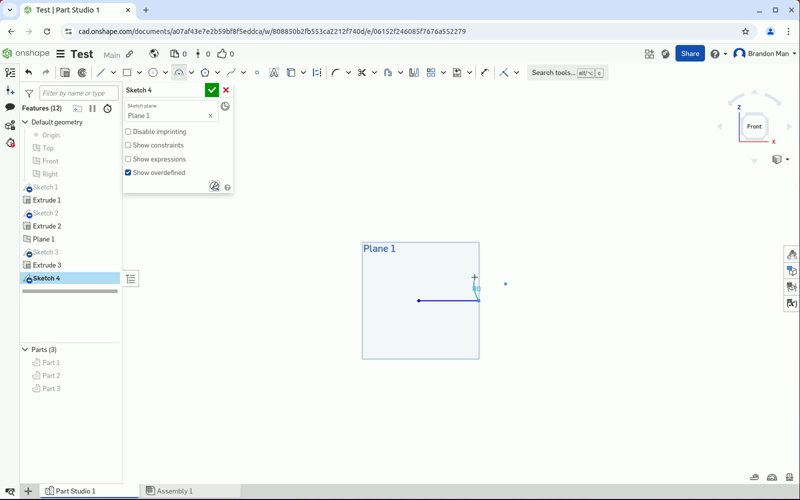
scroll(-6)
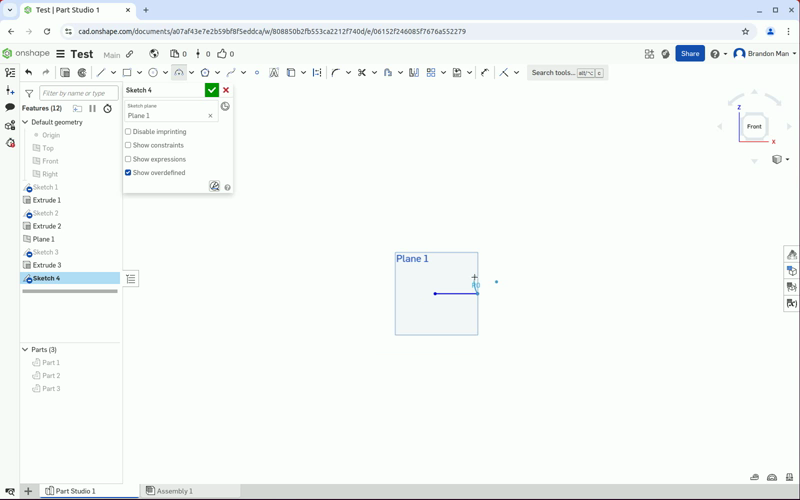
scroll(-6)
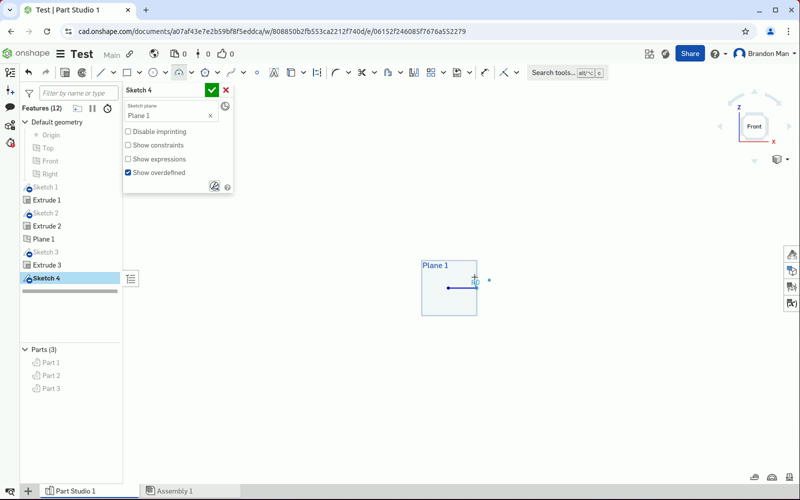
scroll(-6)
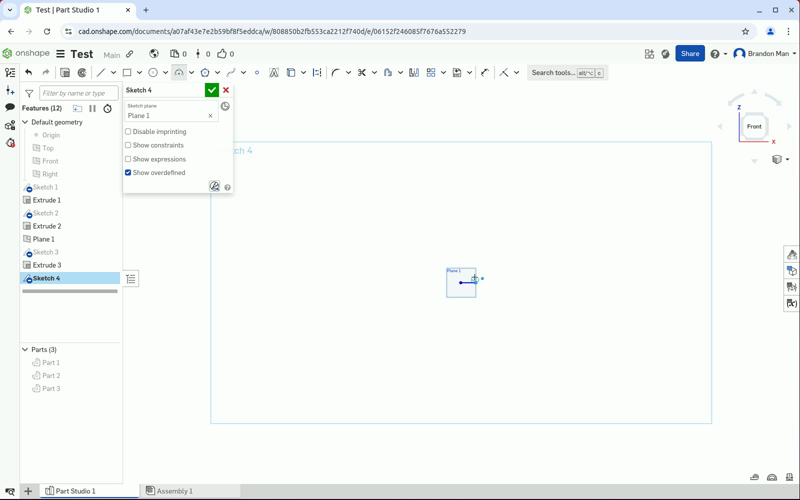
mouse_move(476, 279)
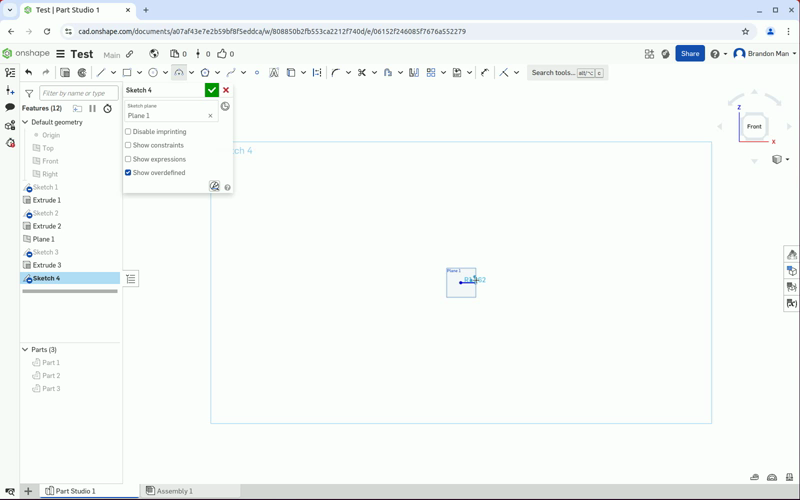
scroll(6)
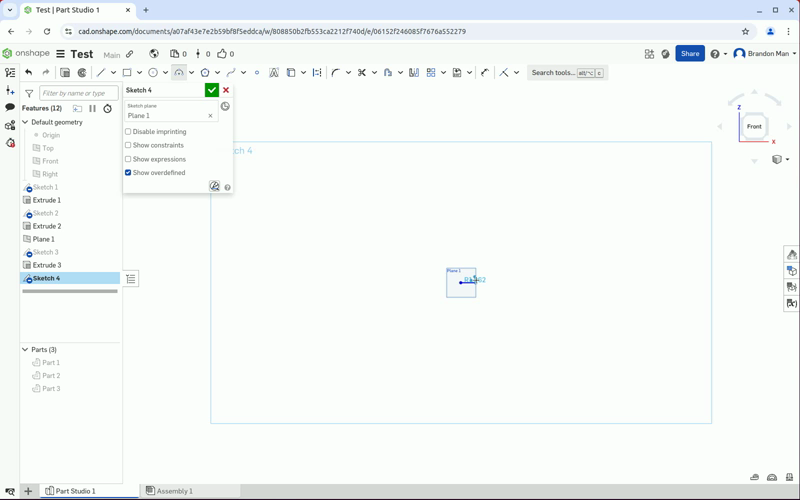
scroll(6)
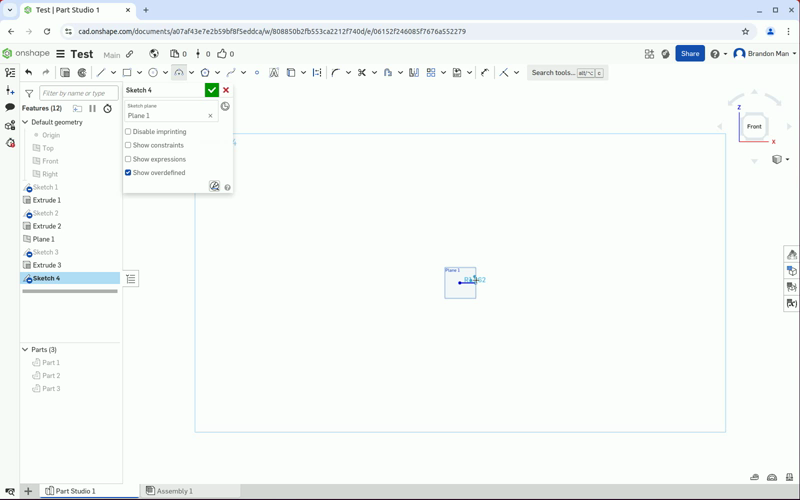
scroll(6)
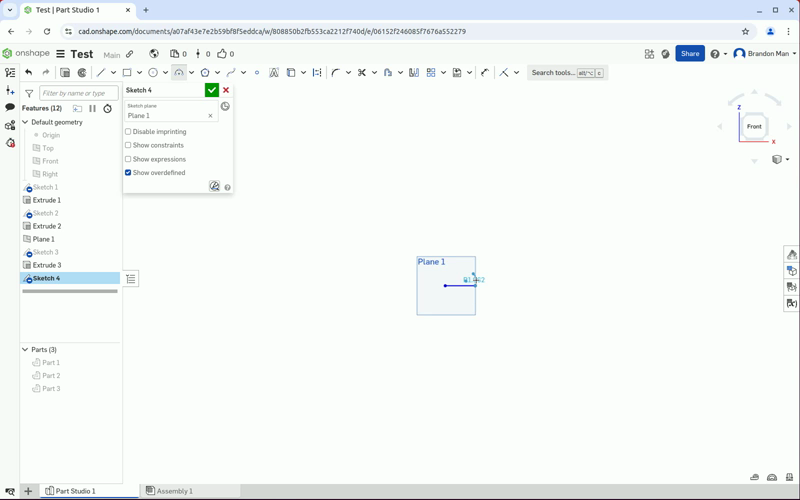
scroll(6)
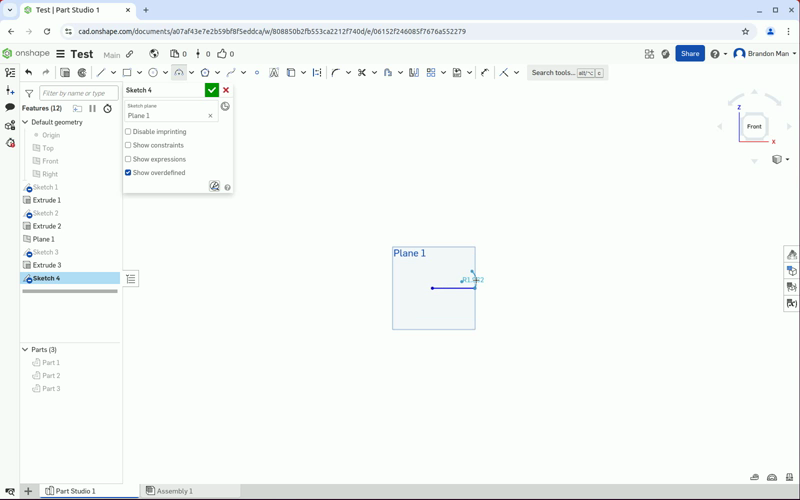
scroll(6)
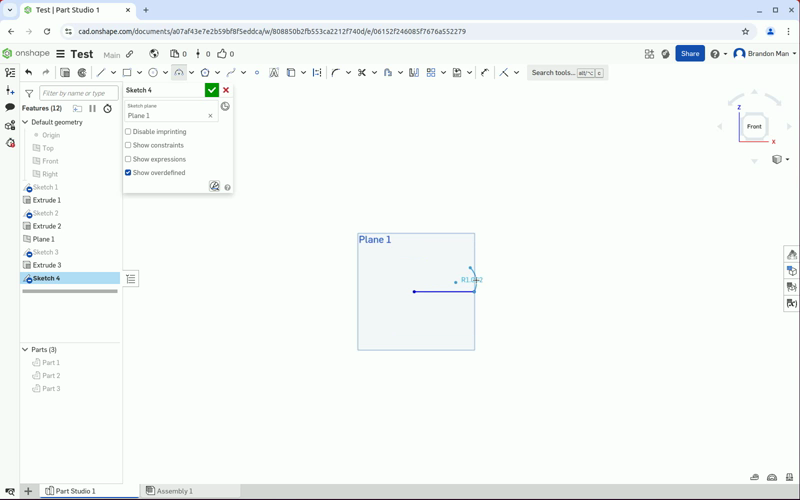
scroll(6)
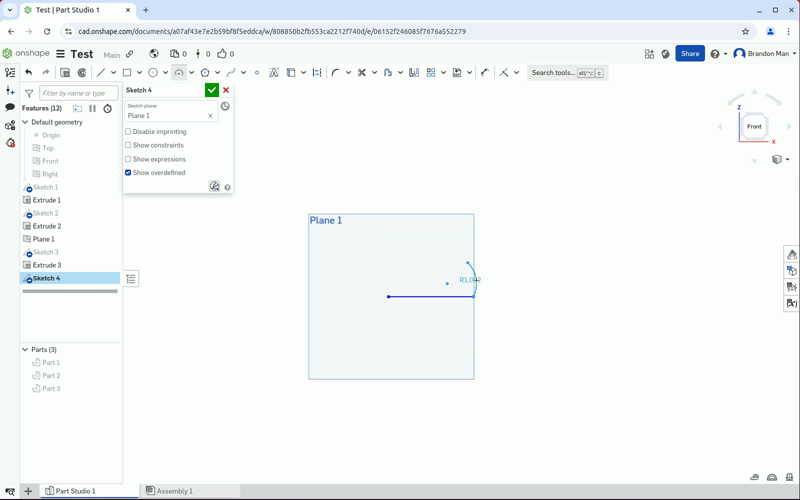
scroll(6)
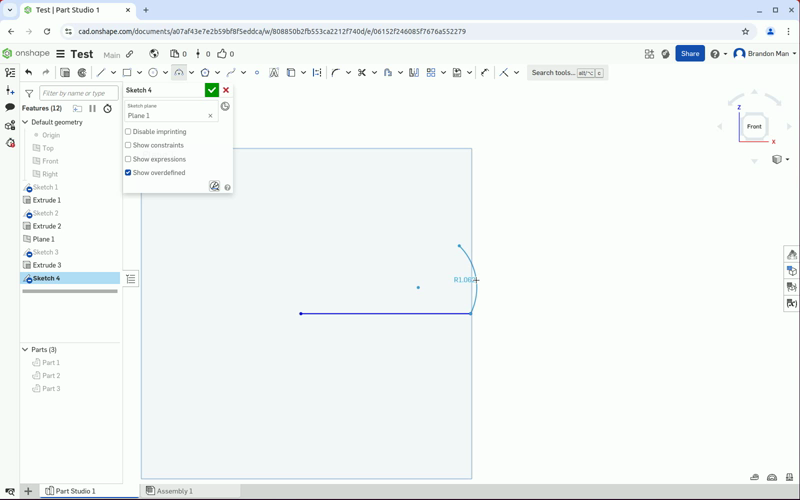
click(476, 279)
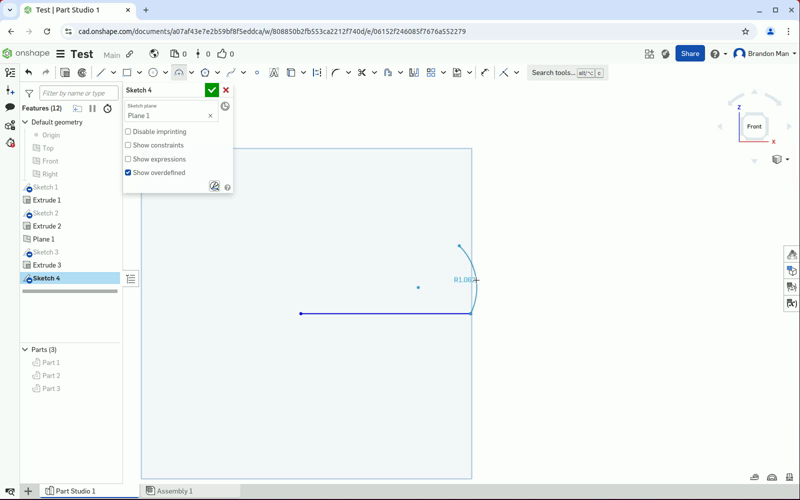
scroll(-6)
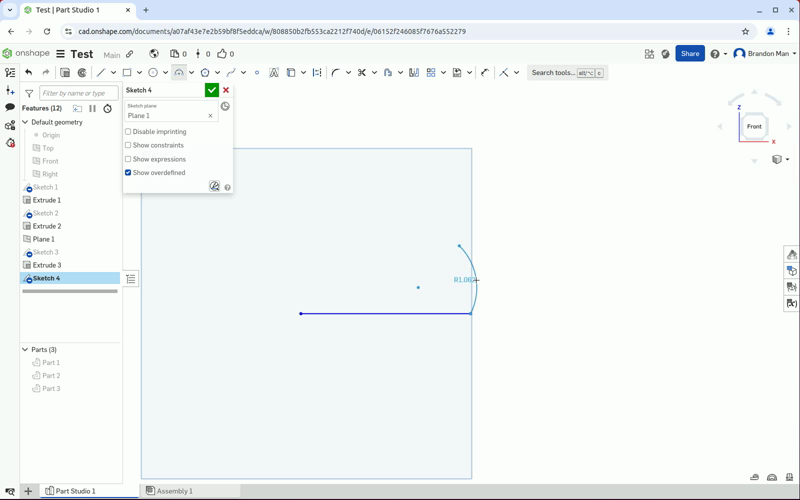
scroll(-6)
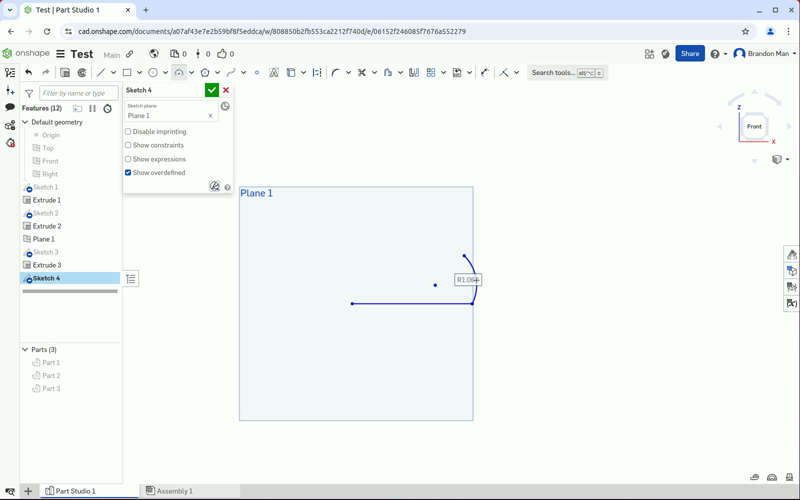
scroll(-6)
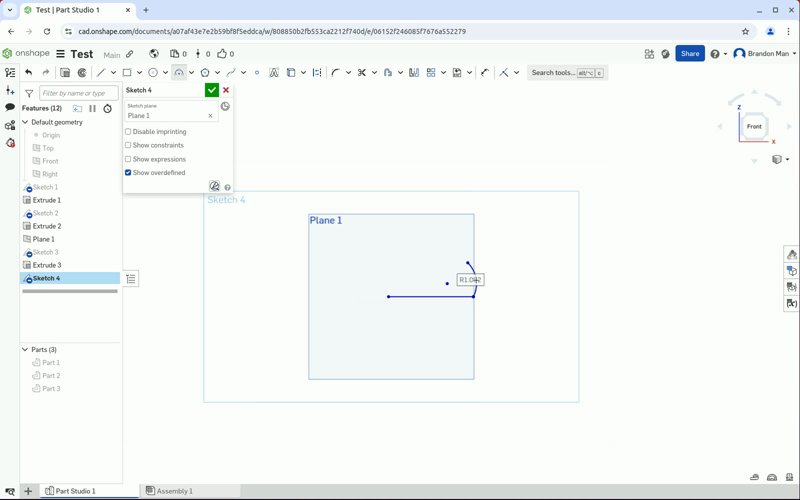
scroll(-6)
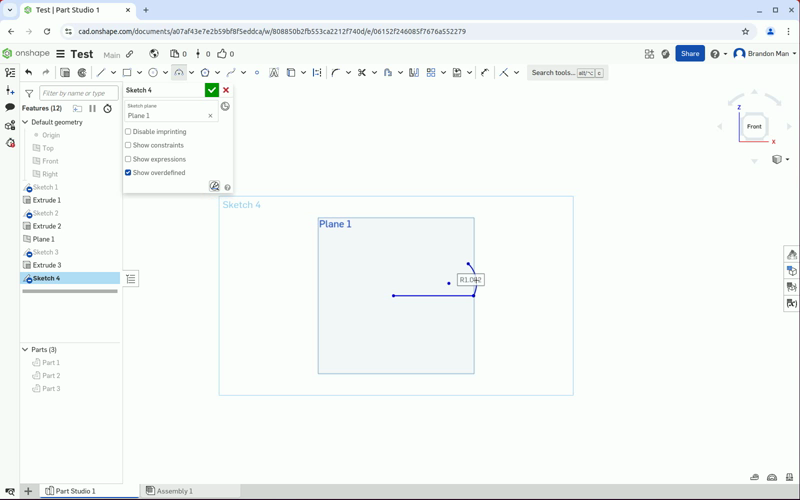
scroll(-6)
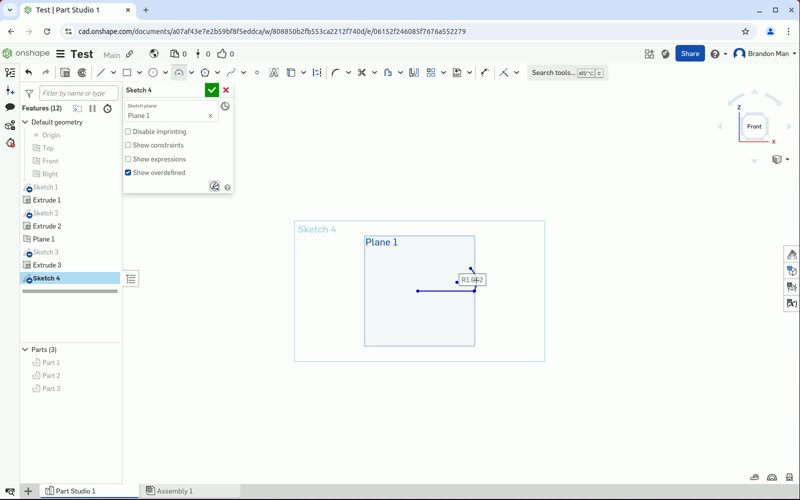
scroll(-6)
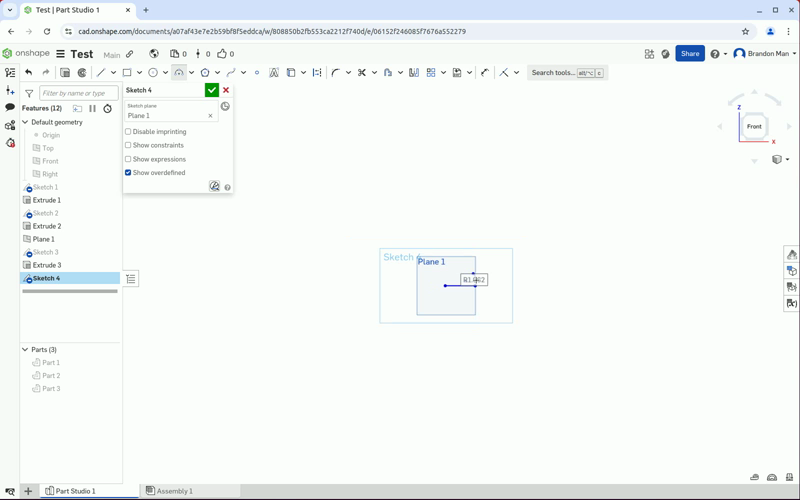
scroll(-6)
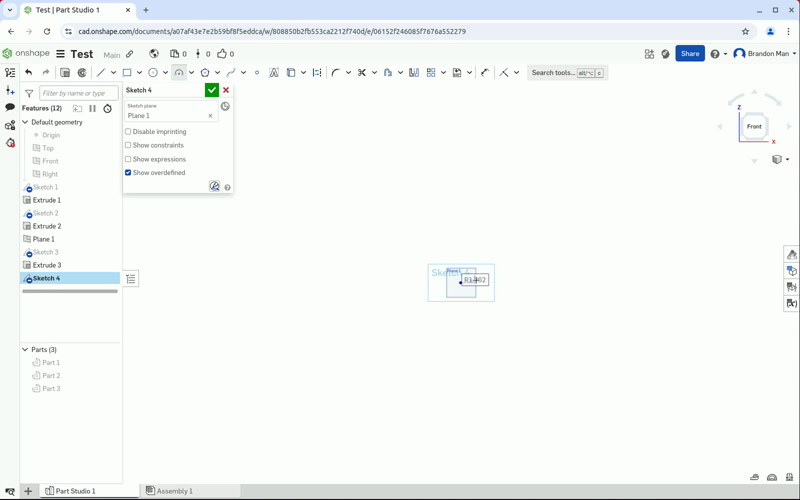
key_up(shift)
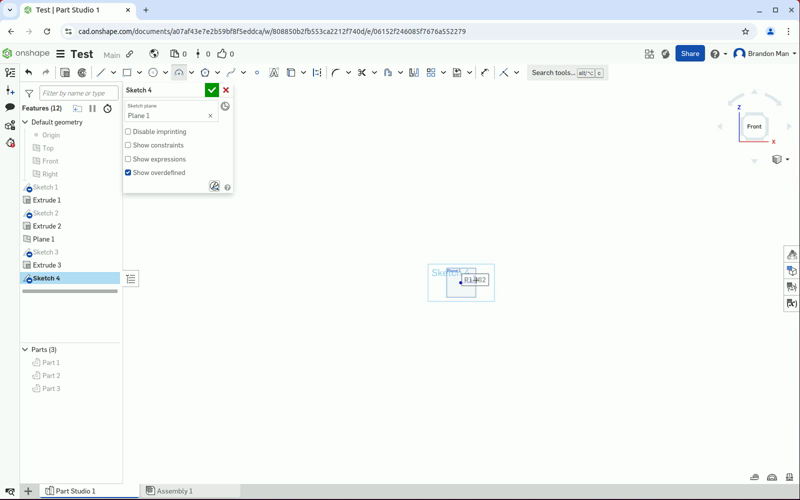
key(esc)
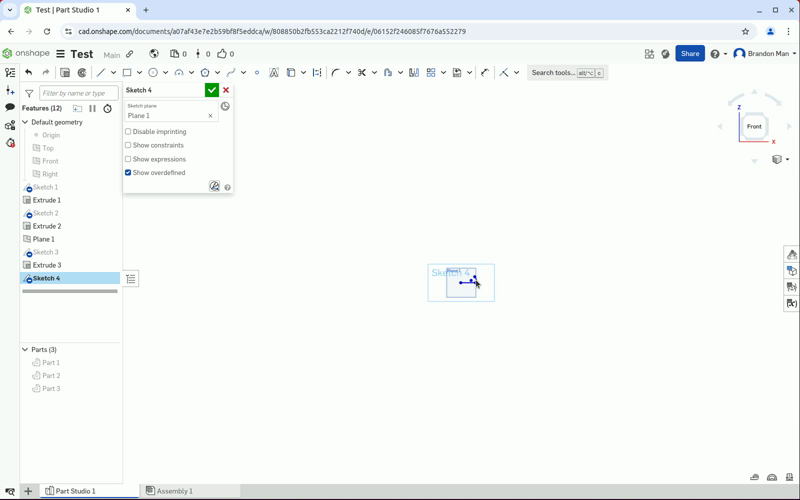
key(l)
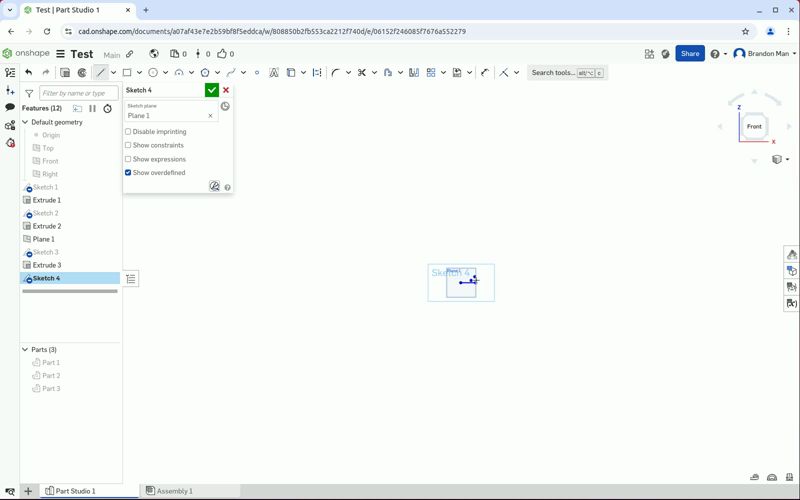
mouse_move(474, 276)
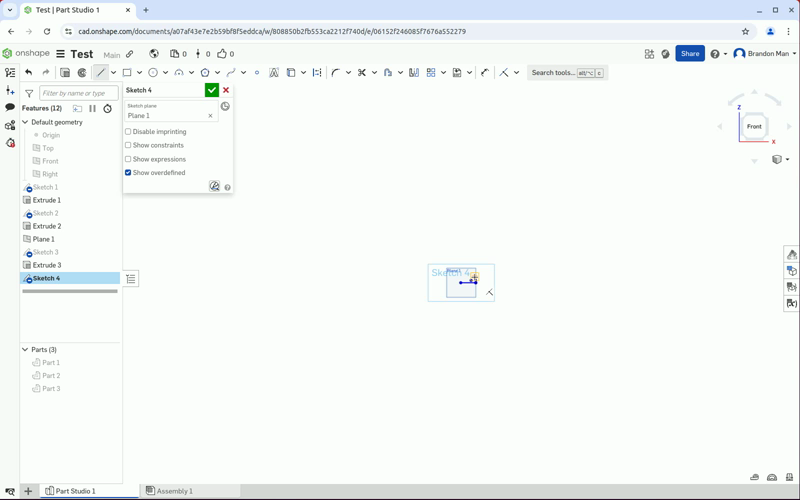
scroll(6)
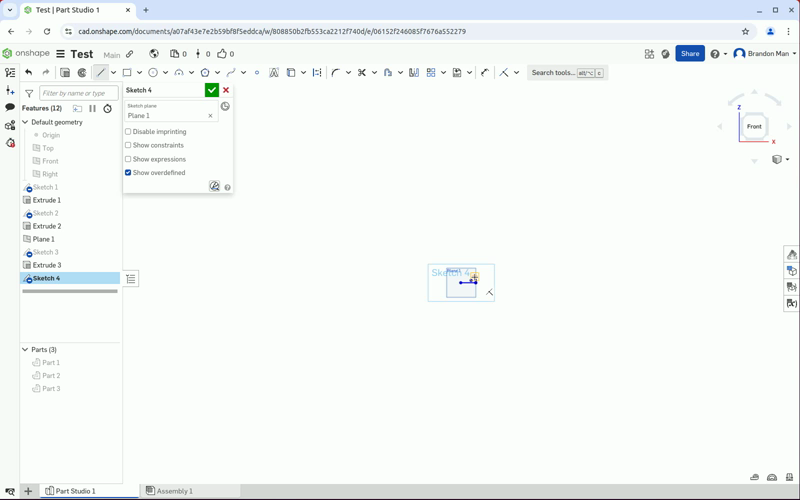
scroll(6)
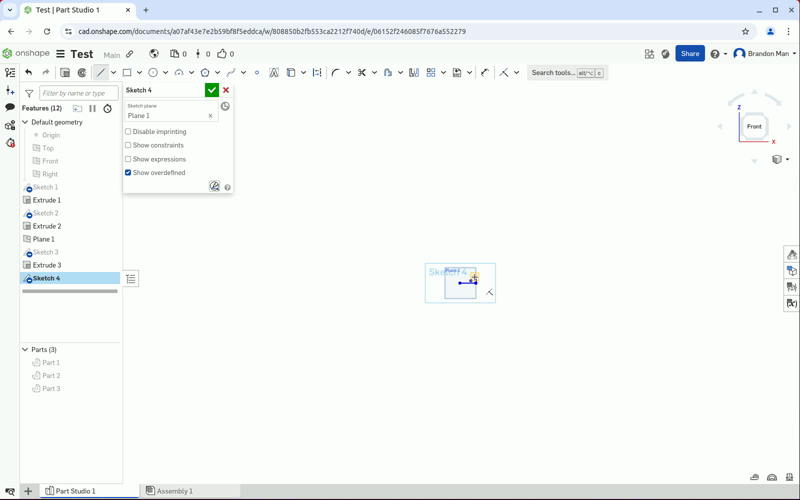
scroll(6)
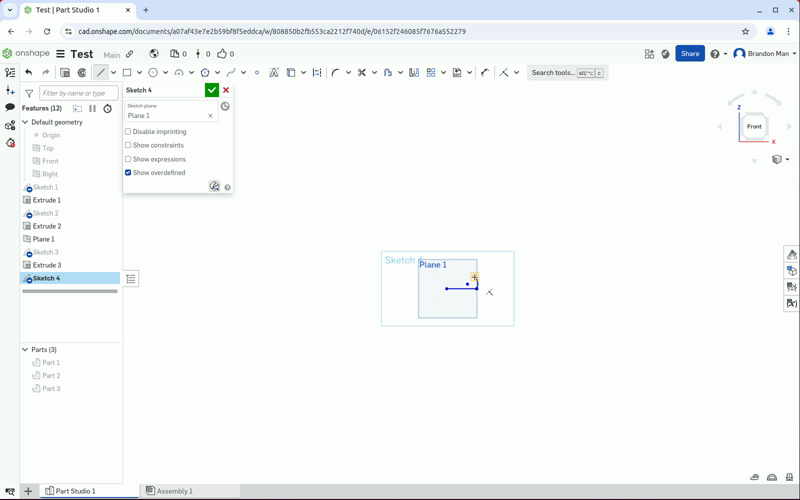
scroll(6)
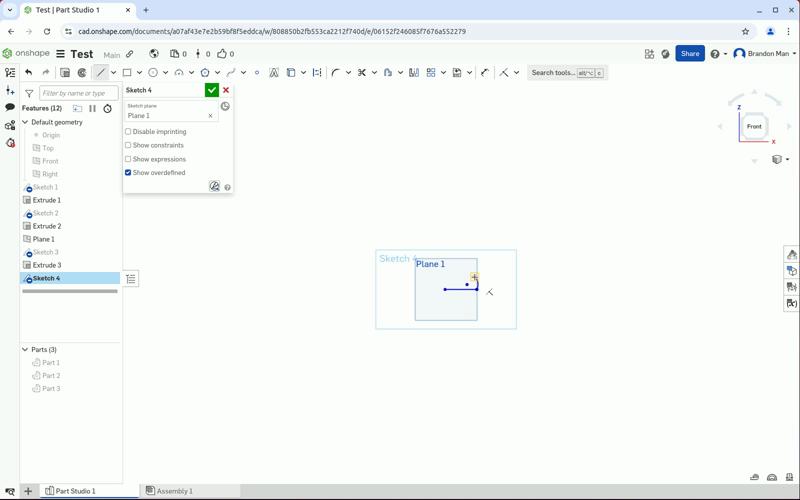
scroll(6)
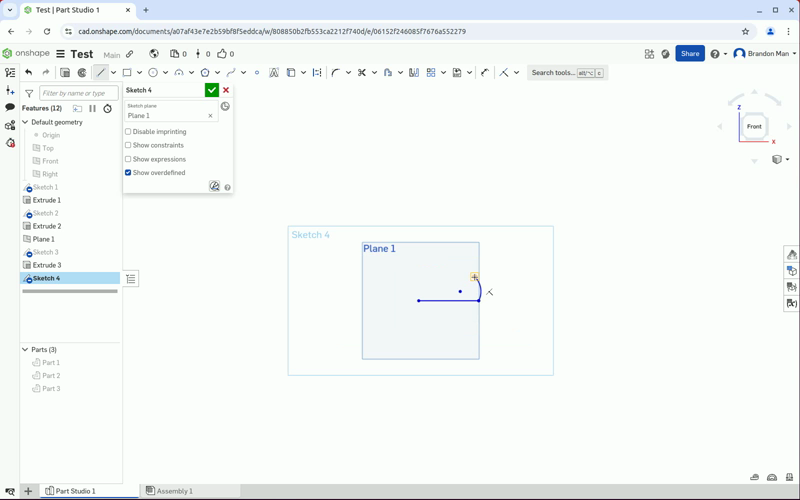
scroll(6)
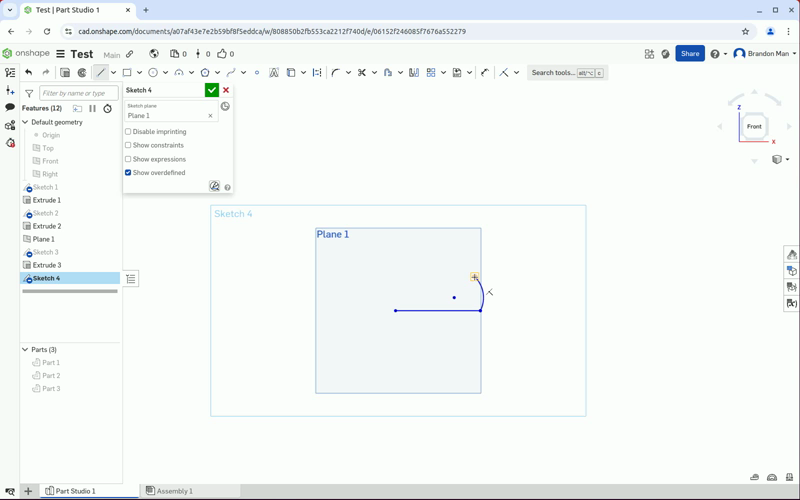
scroll(6)
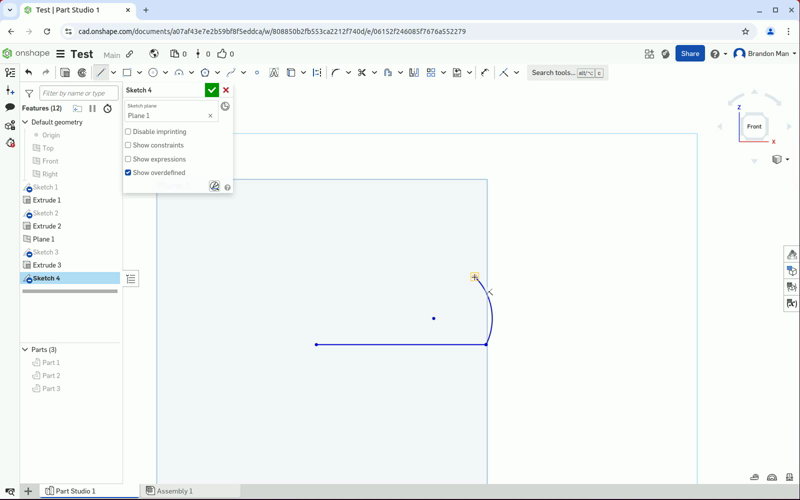
click(474, 276)
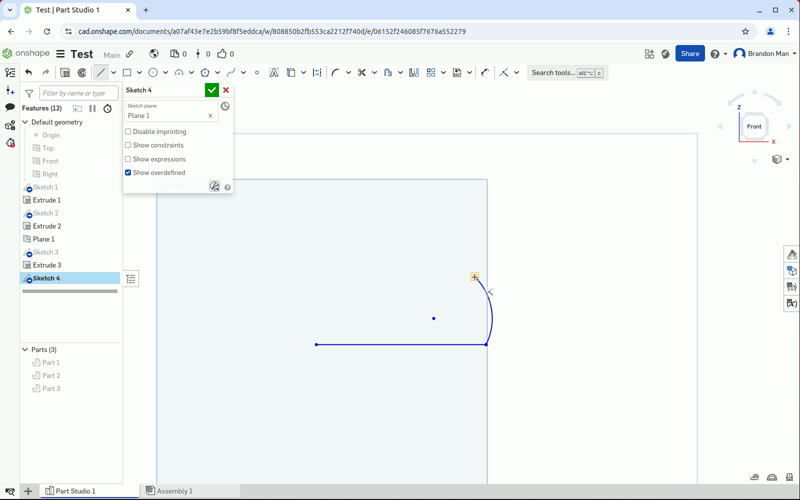
scroll(-6)
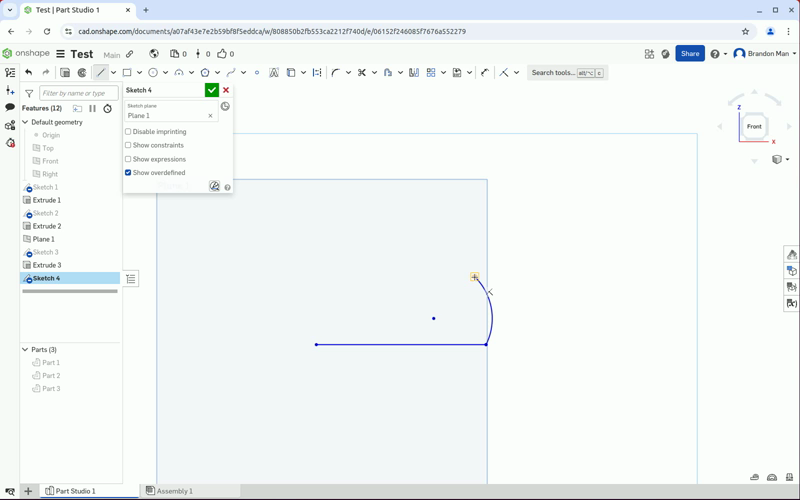
scroll(-6)
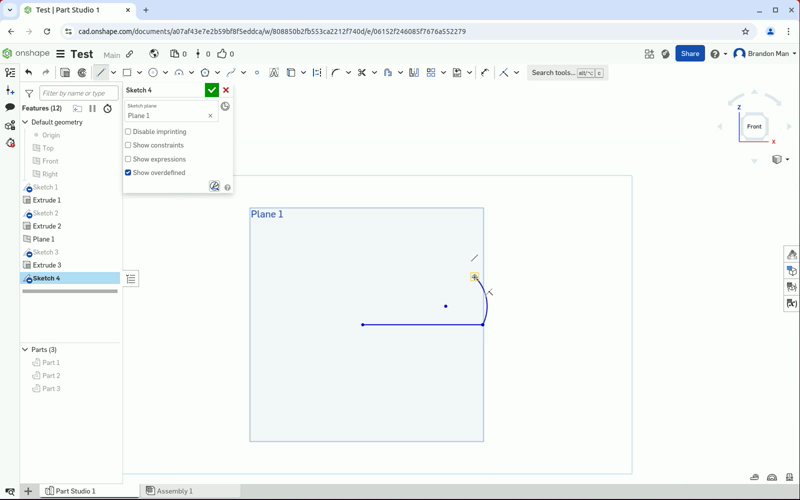
scroll(-6)
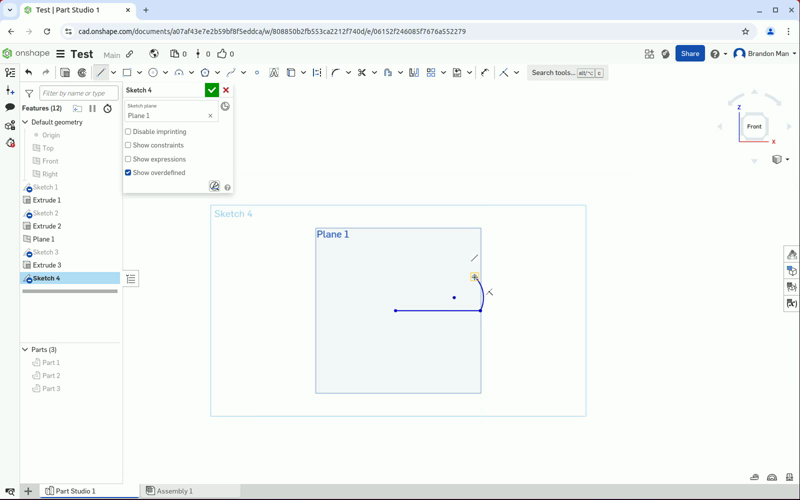
scroll(-6)
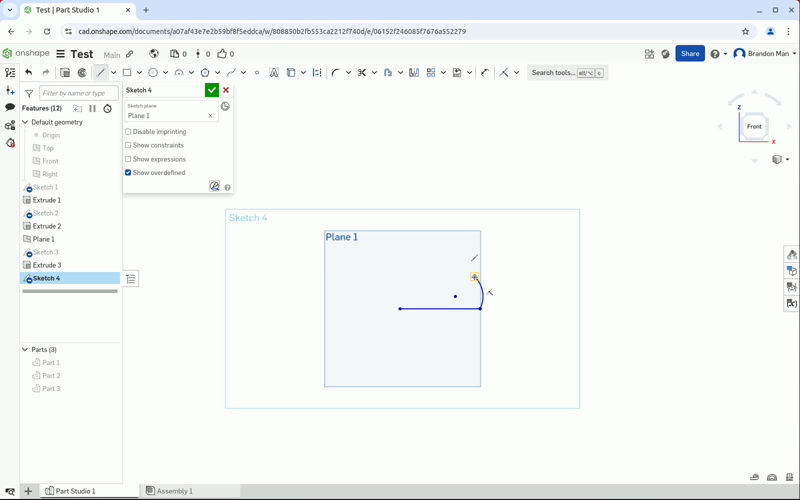
scroll(-6)
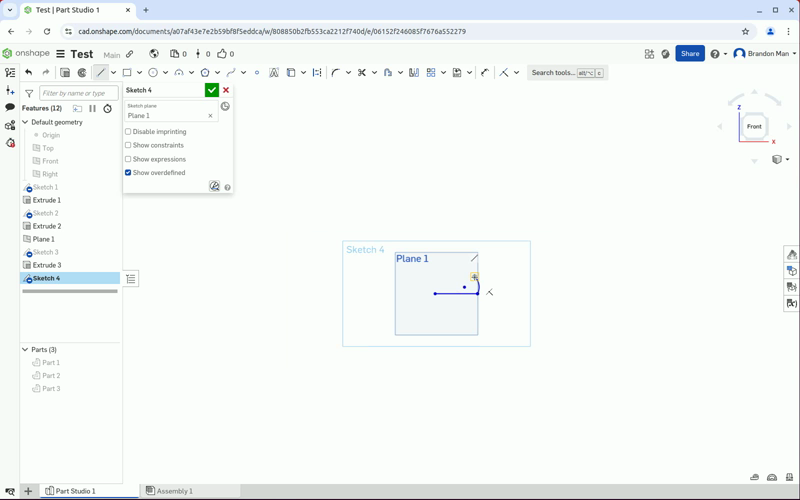
scroll(-6)
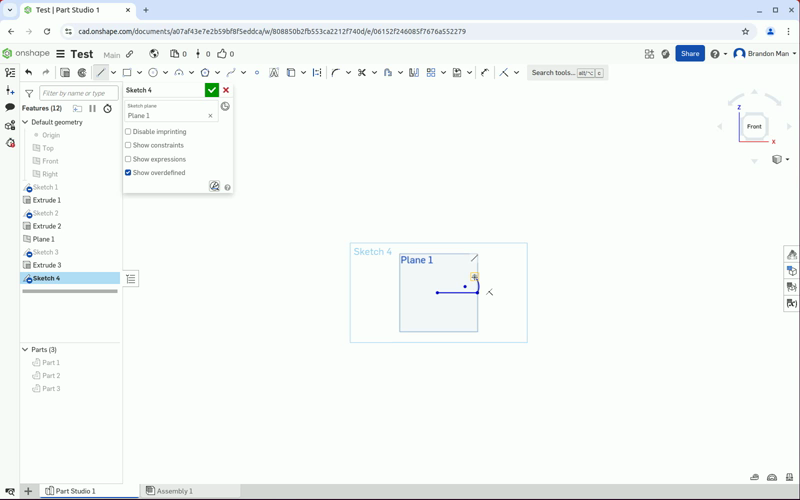
scroll(-6)
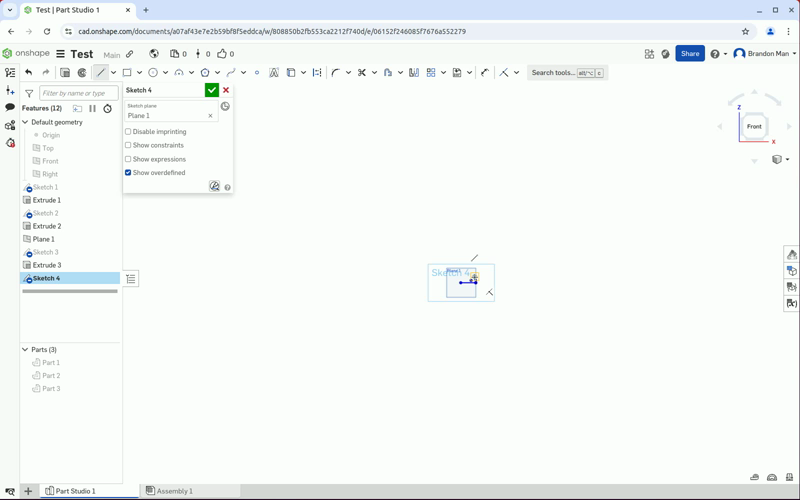
key_down(shift)
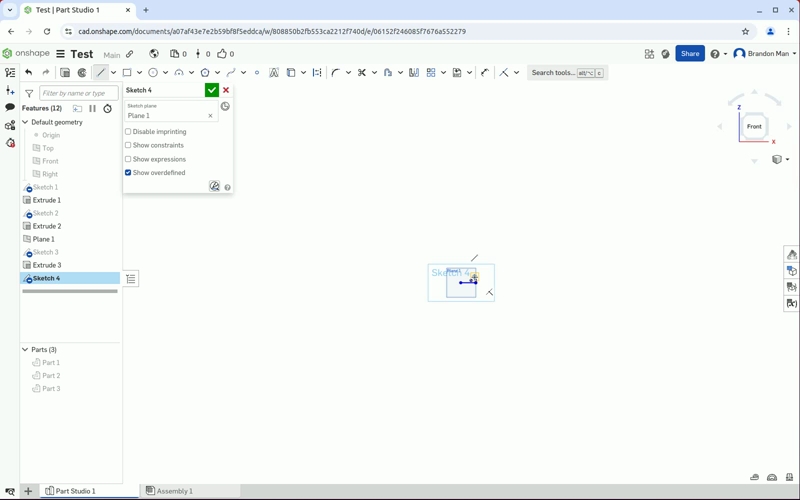
mouse_move(504, 276)
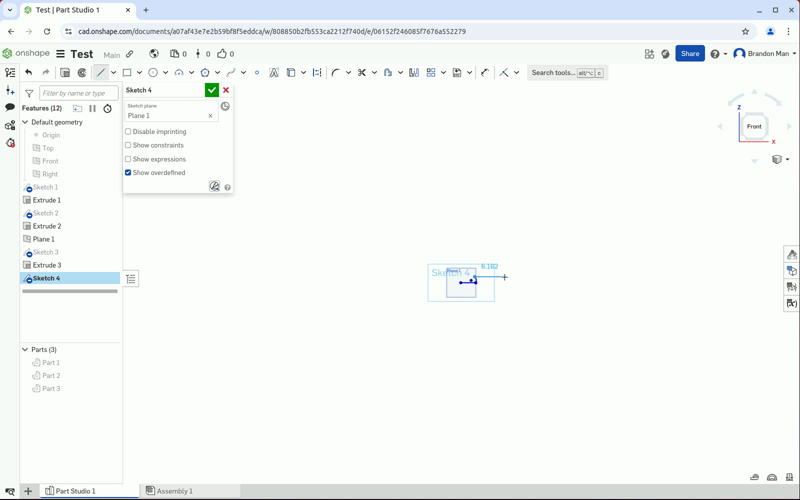
mouse_move(460, 276)
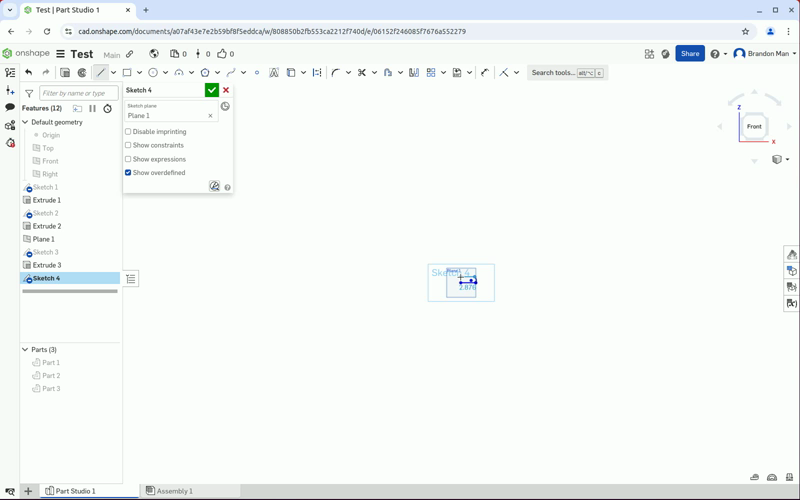
click(460, 276)
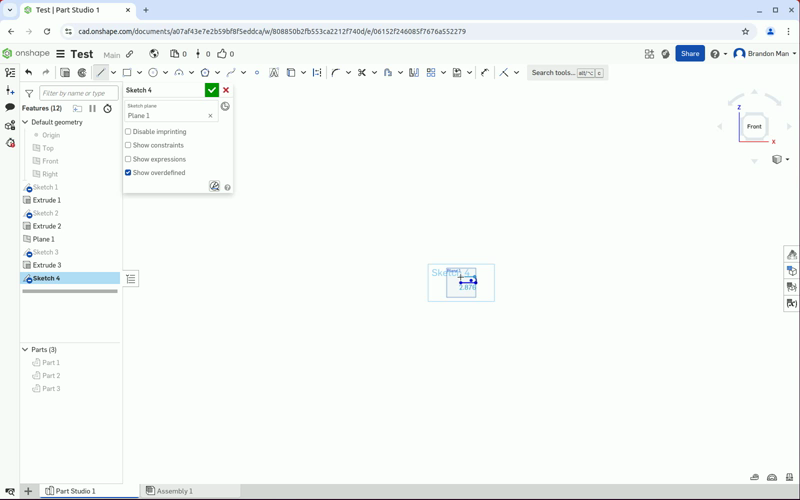
key_up(shift)
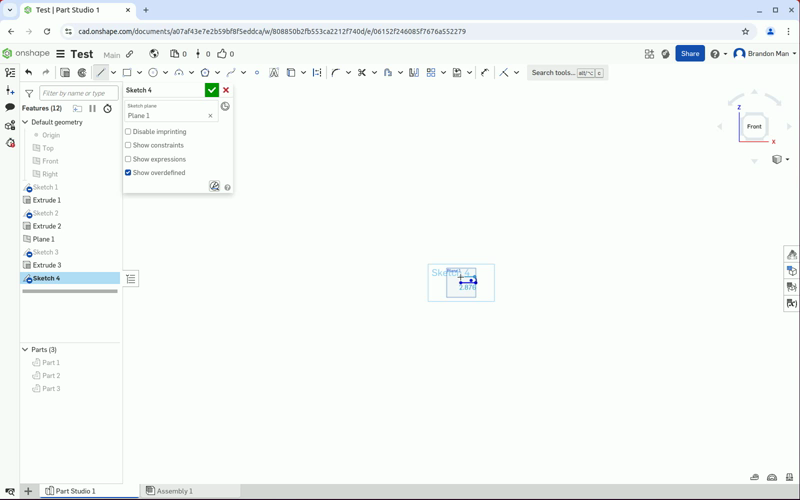
mouse_move(490, 276)
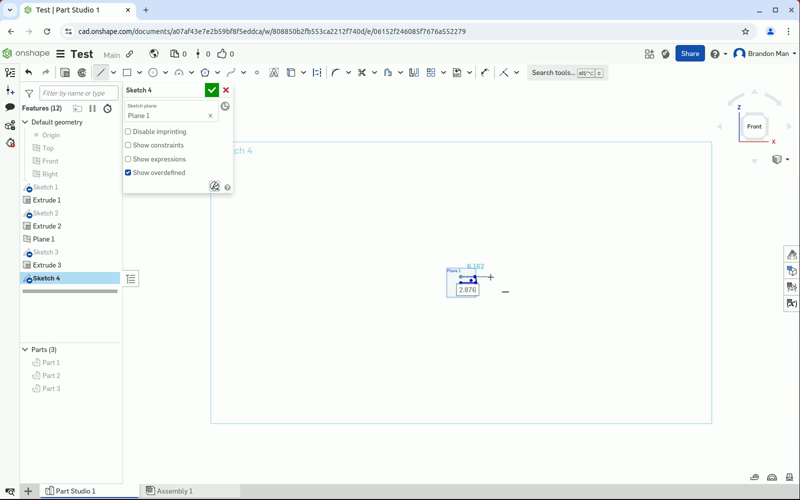
key_down(shift)
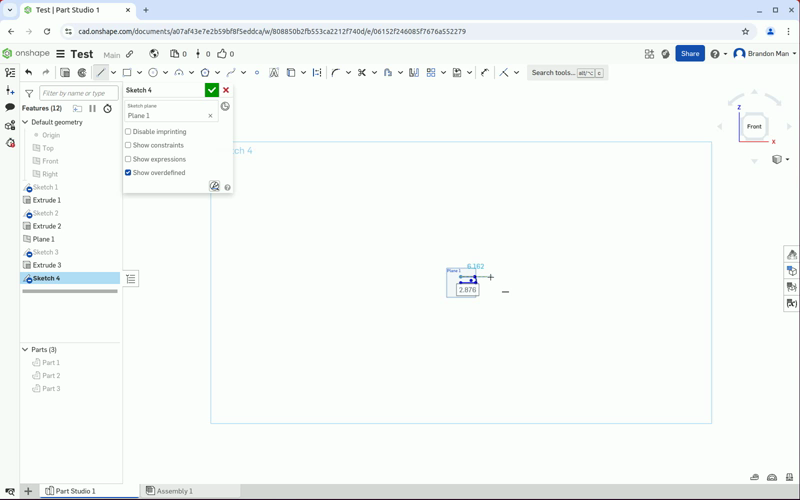
mouse_move(460, 282)
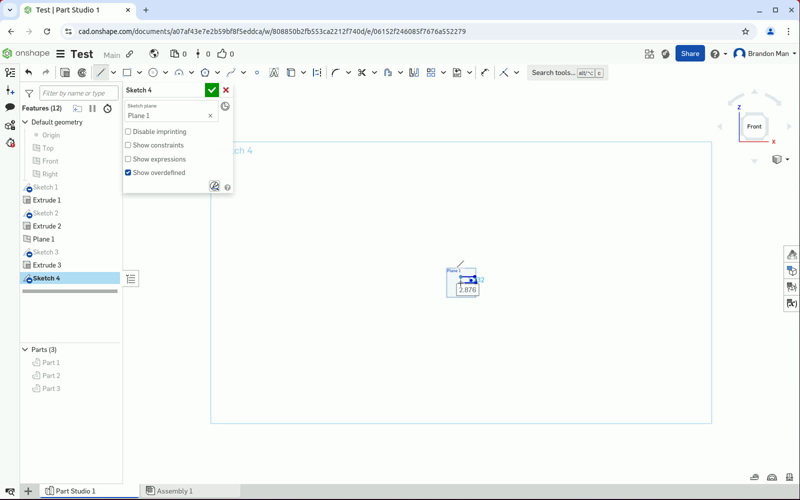
scroll(6)
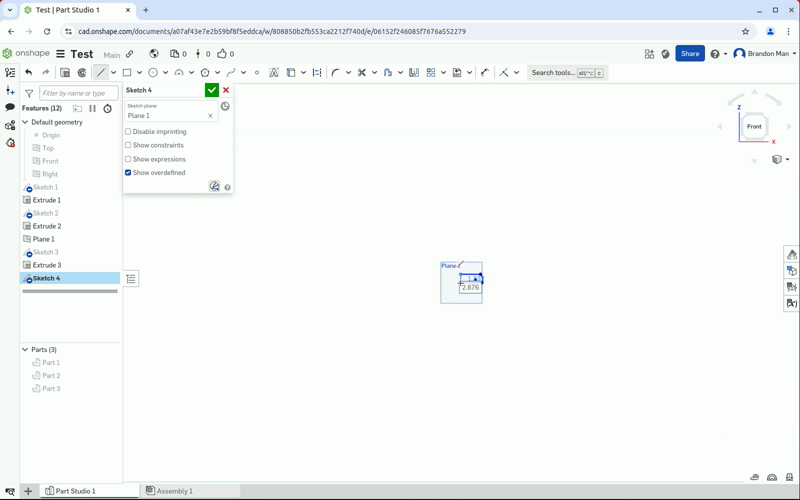
scroll(6)
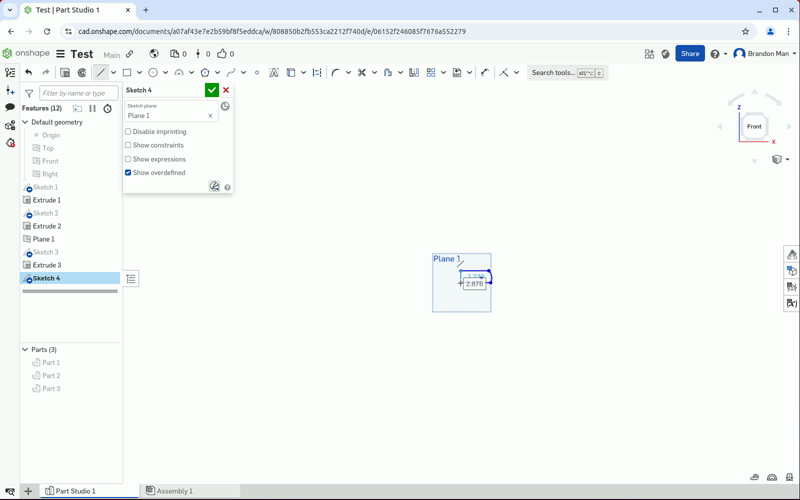
scroll(6)
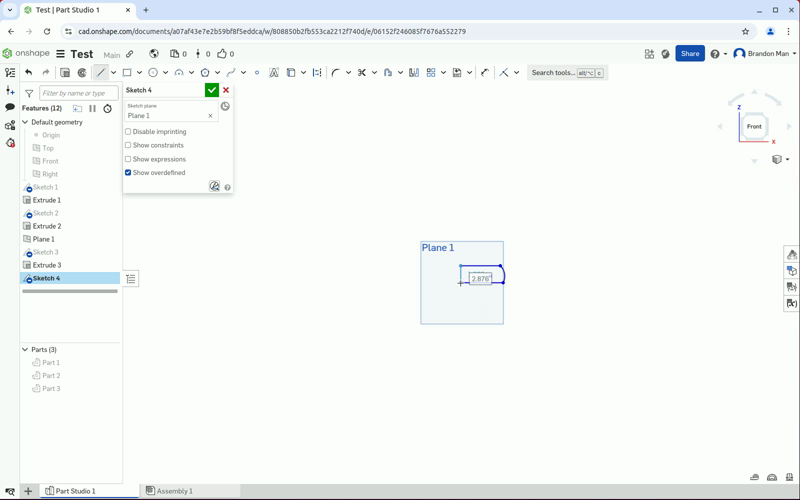
scroll(6)
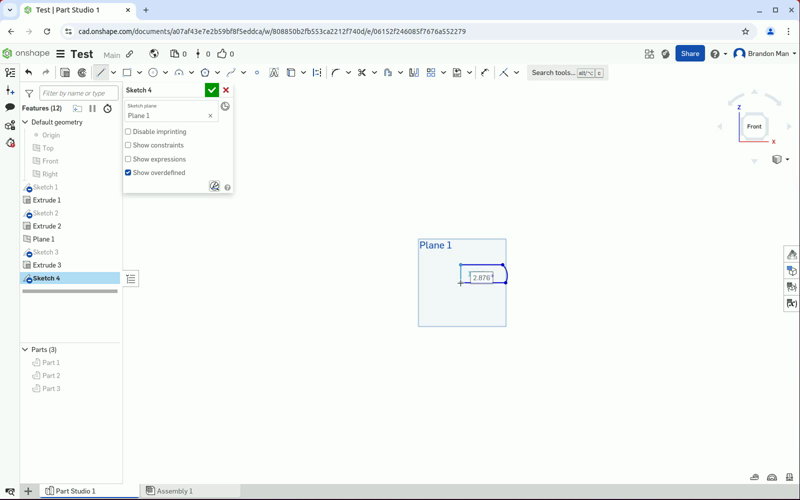
scroll(6)
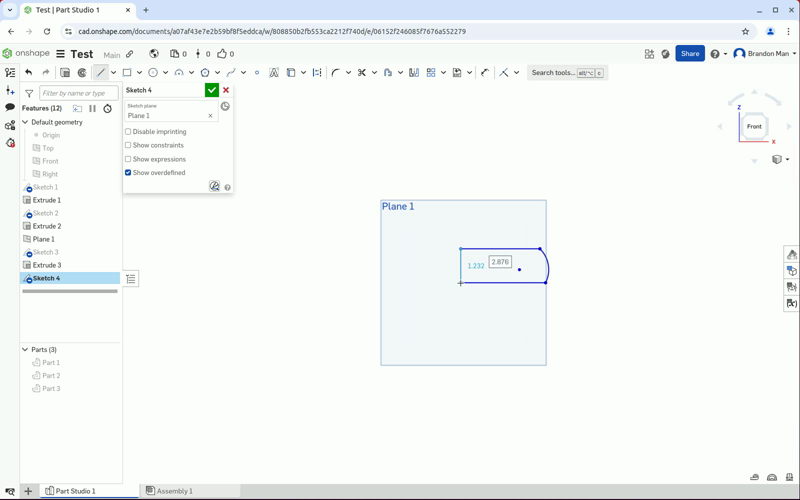
scroll(6)
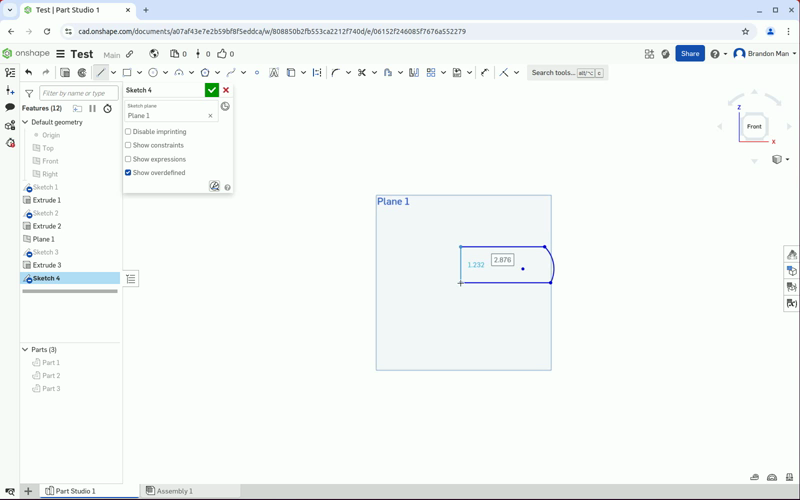
scroll(6)
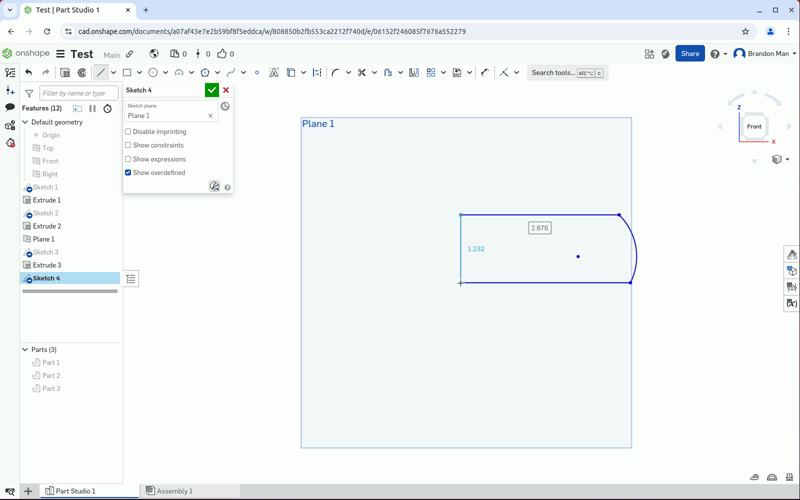
key_up(shift)
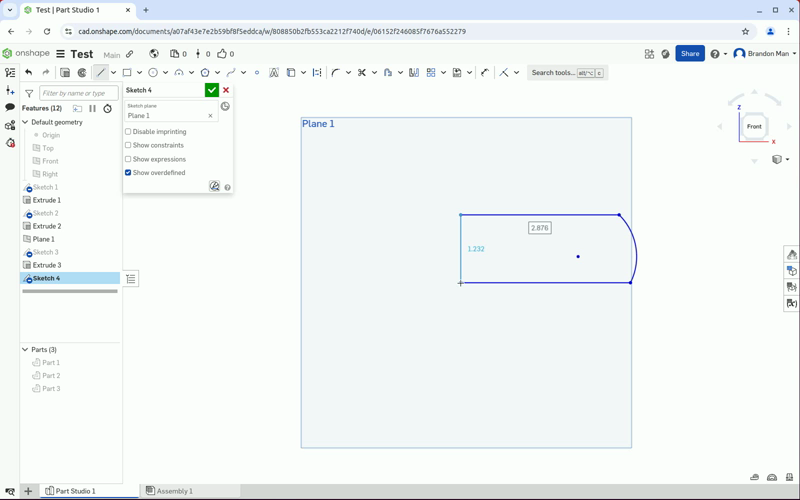
click(460, 282)
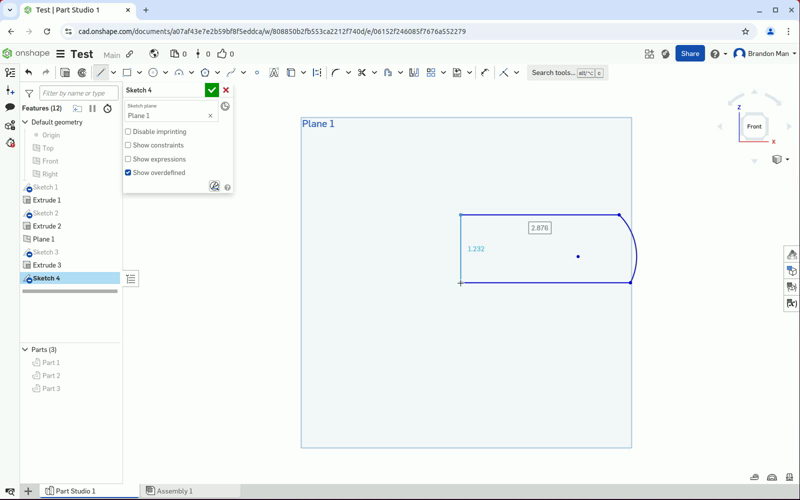
scroll(-6)
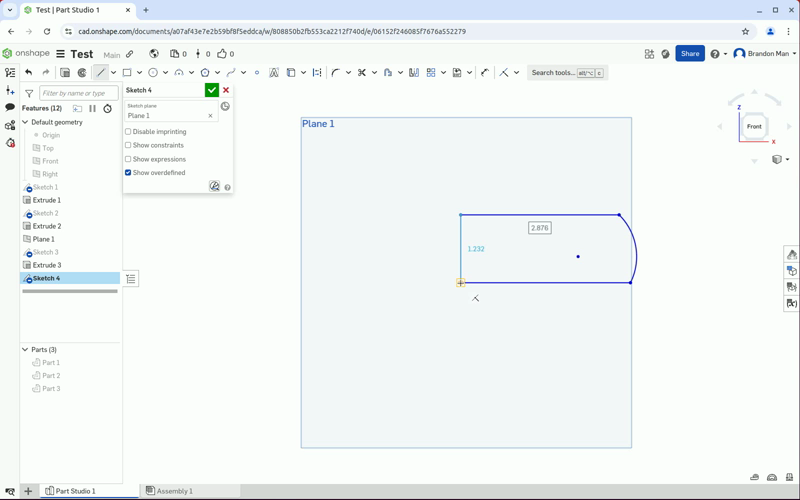
scroll(-6)
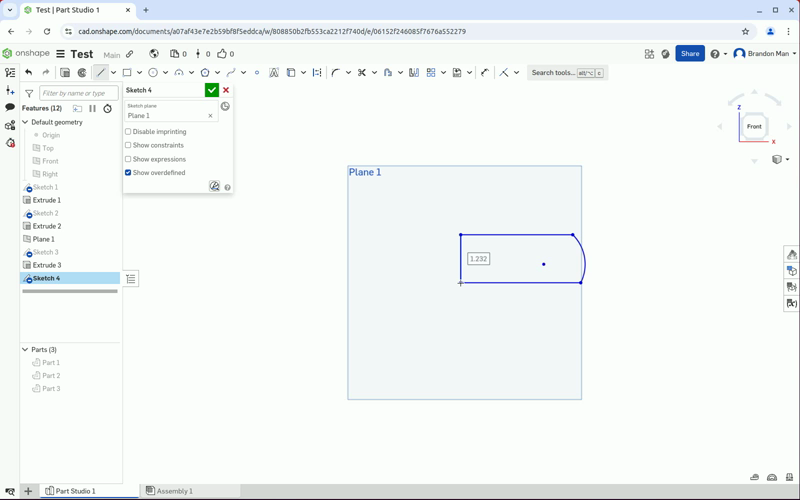
scroll(-6)
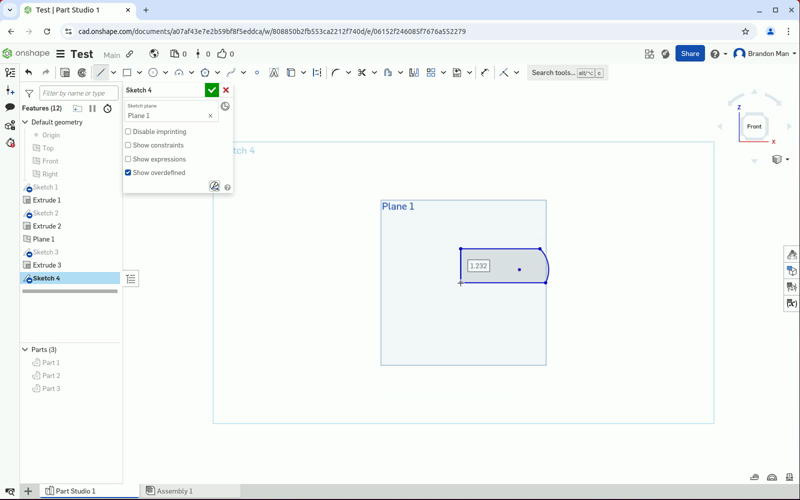
scroll(-6)
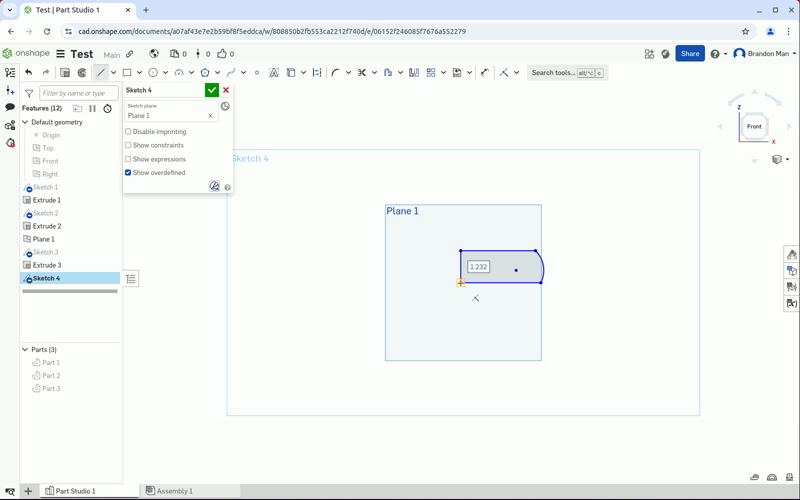
scroll(-6)
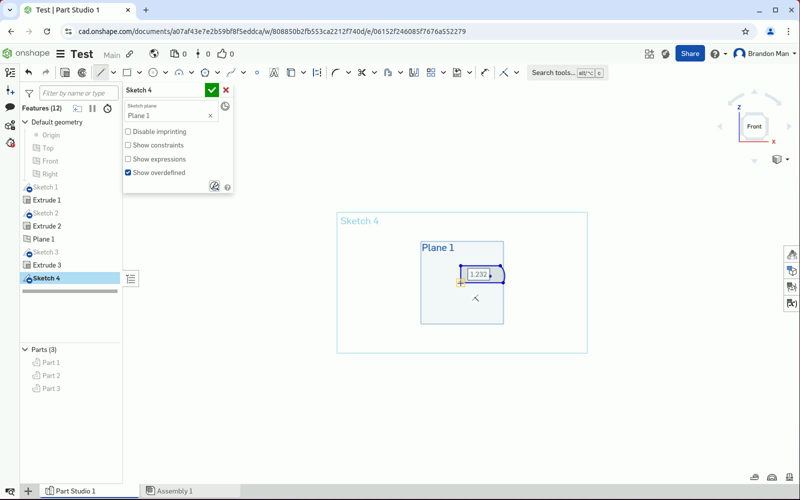
scroll(-6)
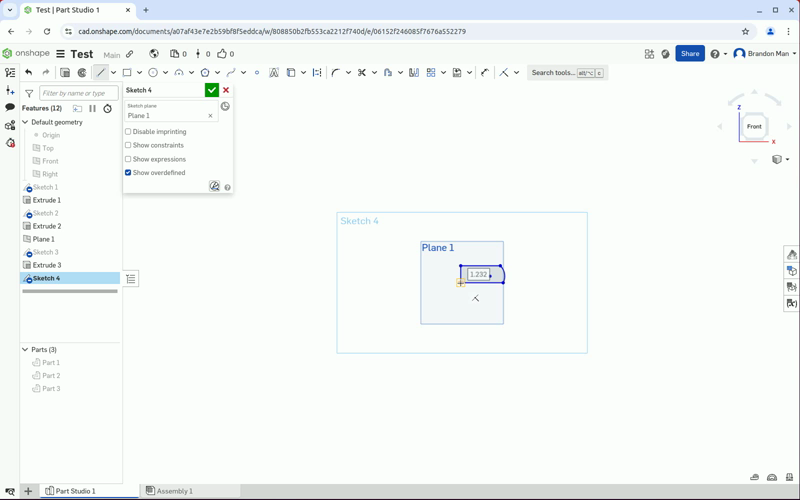
scroll(-6)
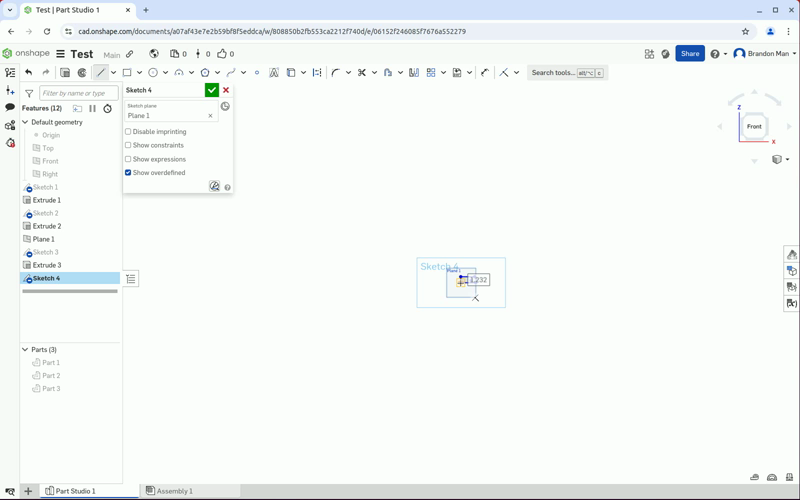
key(esc)
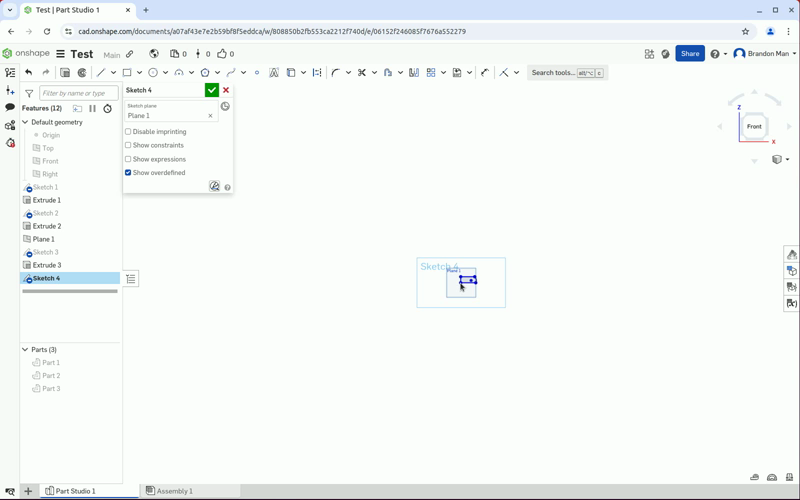
mouse_move(468, 278)
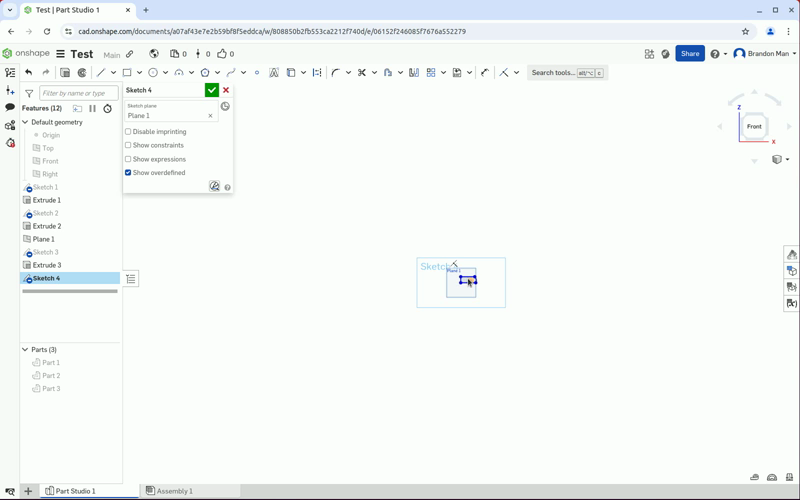
scroll(6)
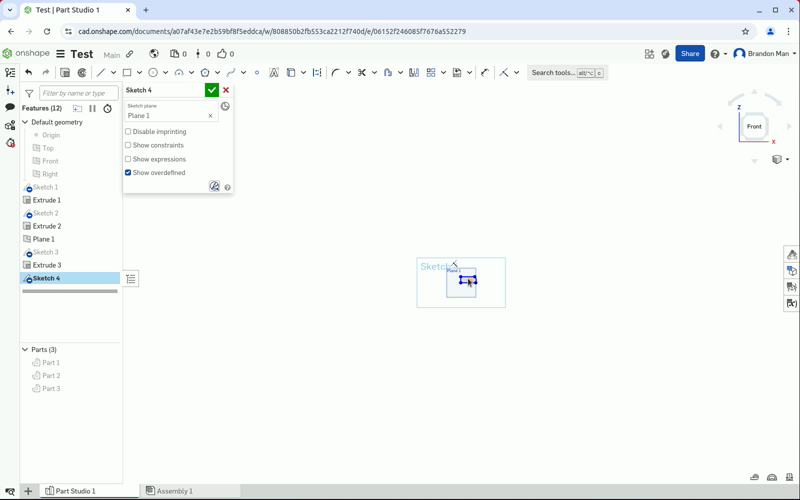
scroll(6)
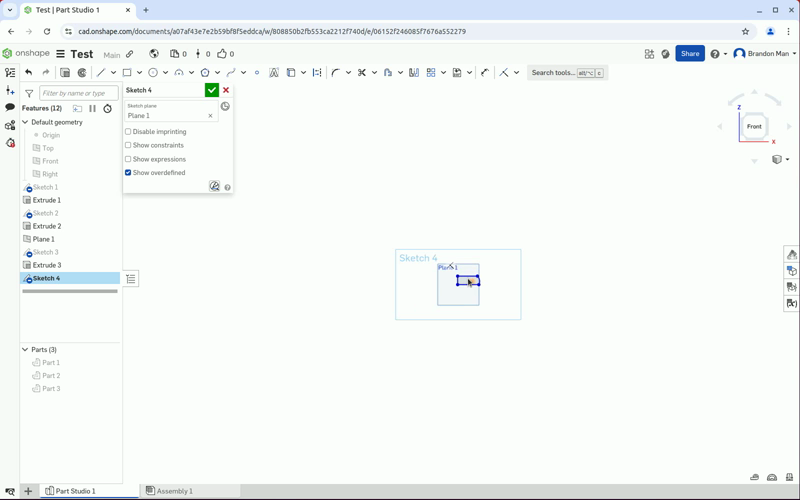
scroll(6)
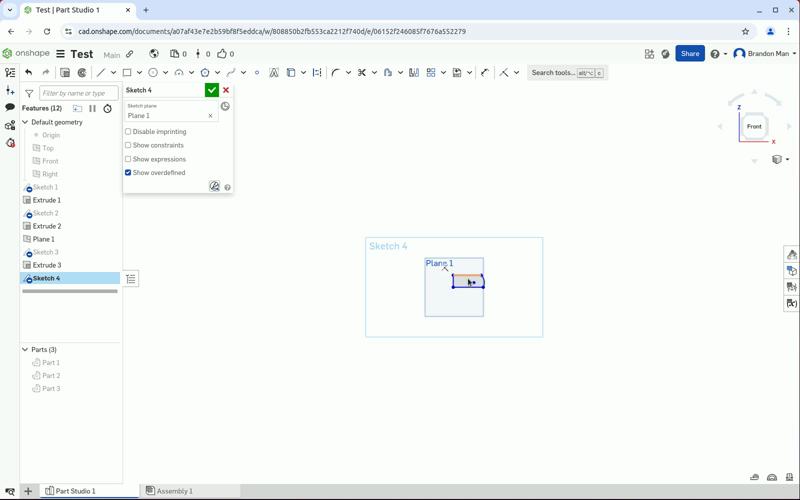
scroll(6)
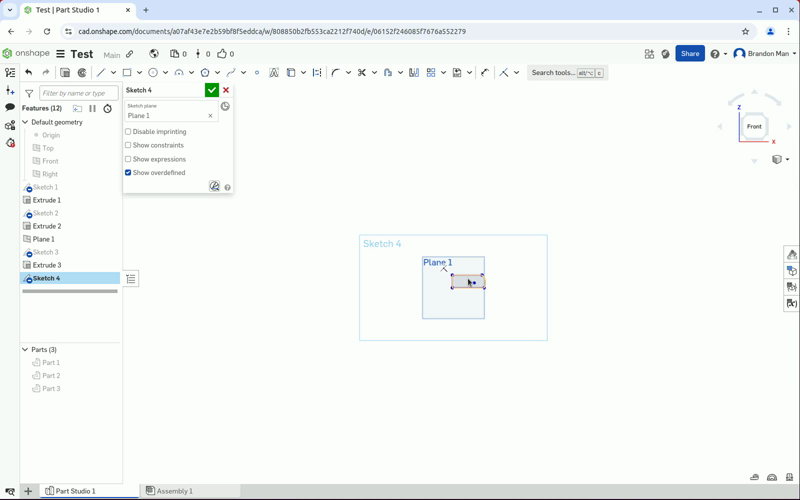
scroll(6)
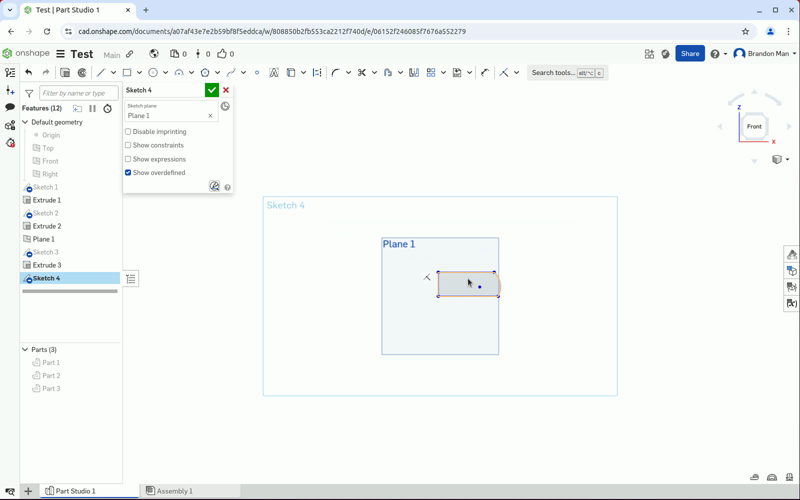
scroll(6)
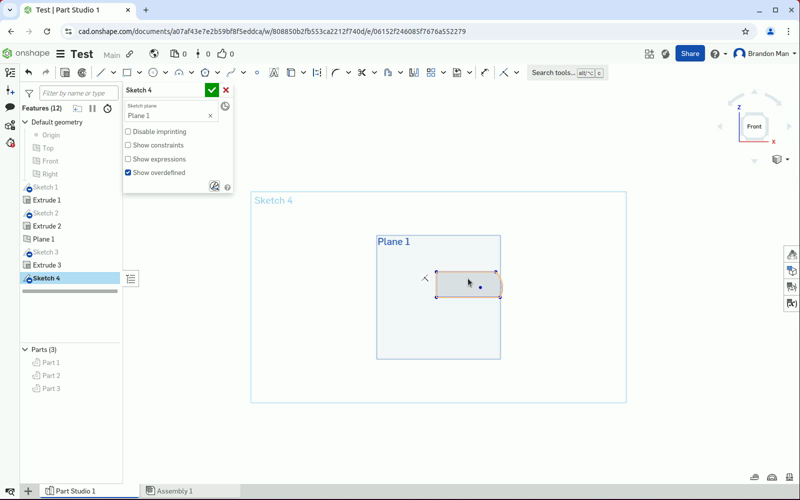
scroll(6)
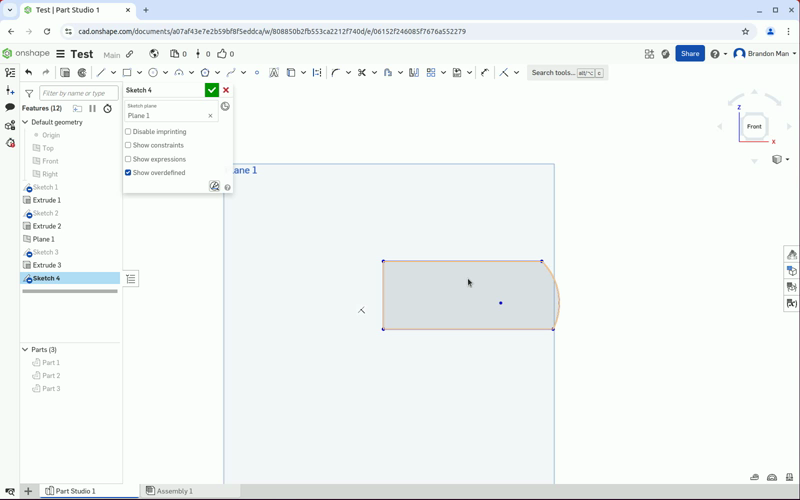
click(468, 278)
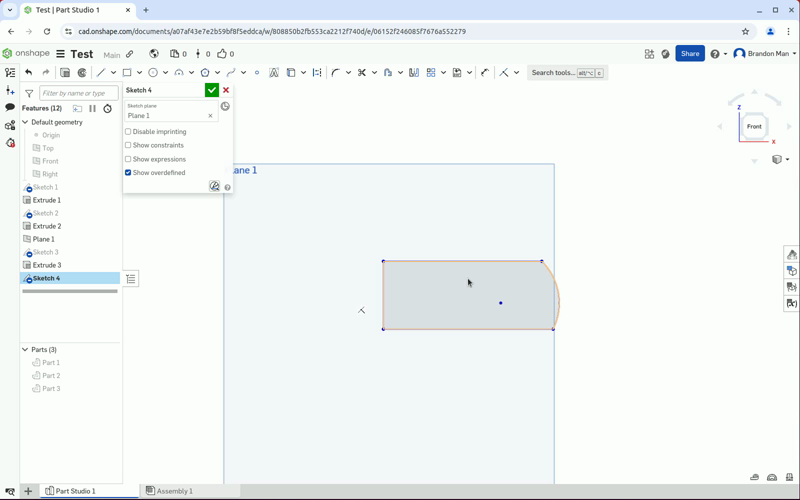
scroll(-6)
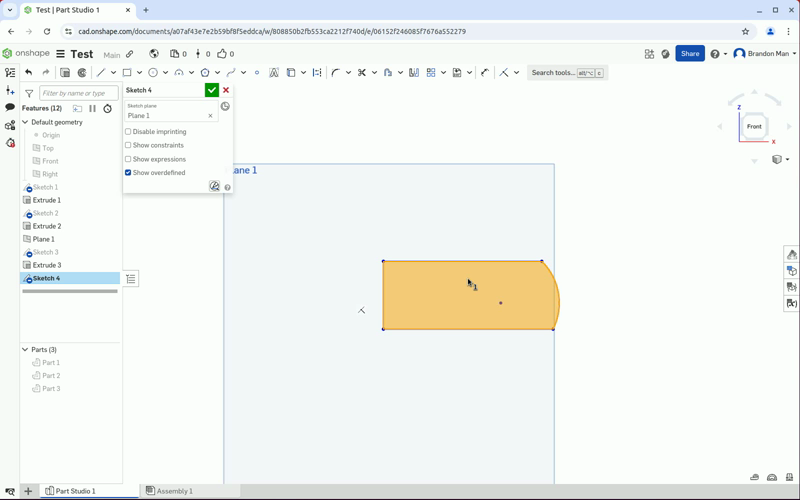
scroll(-6)
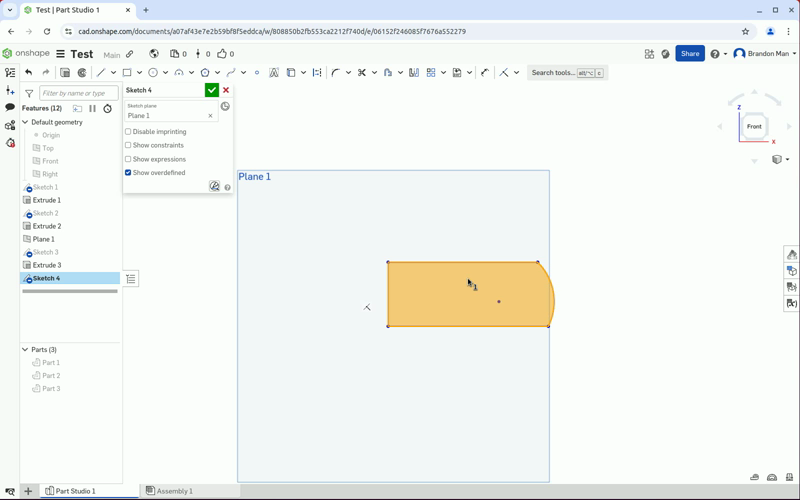
scroll(-6)
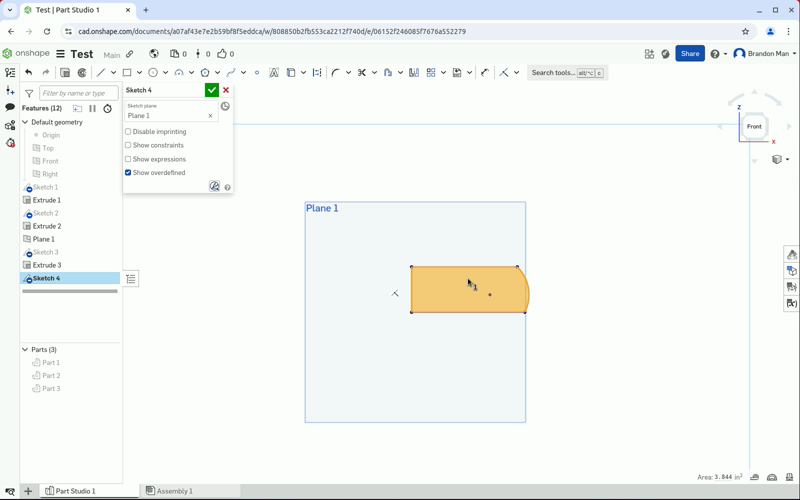
scroll(-6)
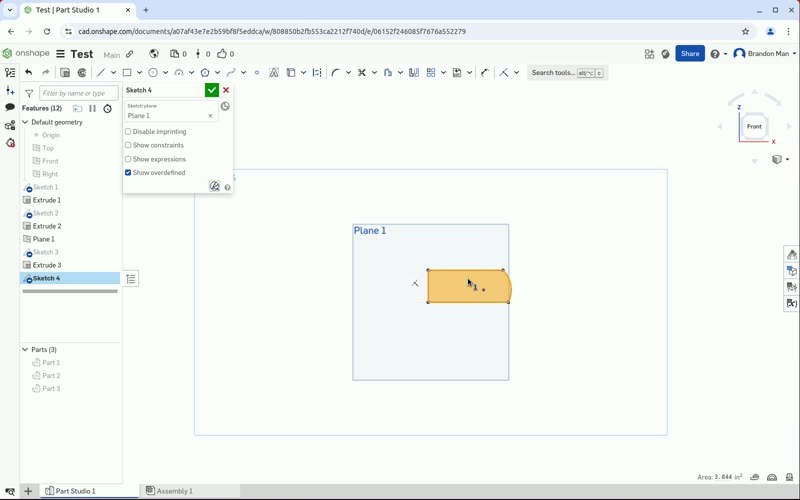
scroll(-6)
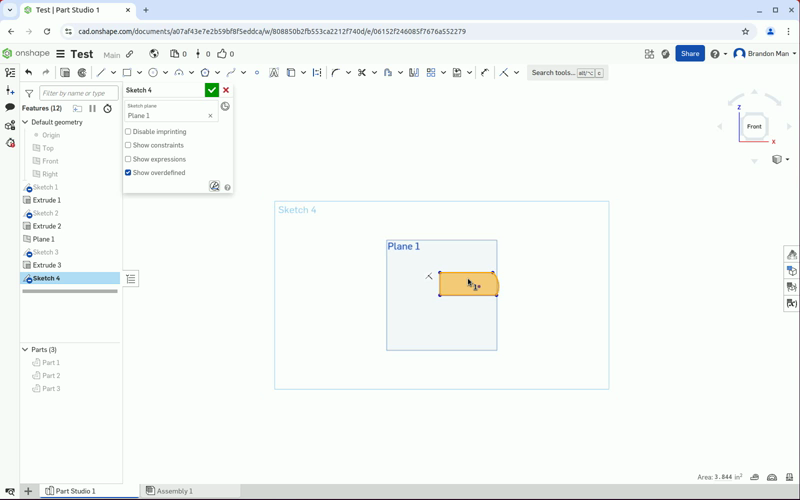
scroll(-6)
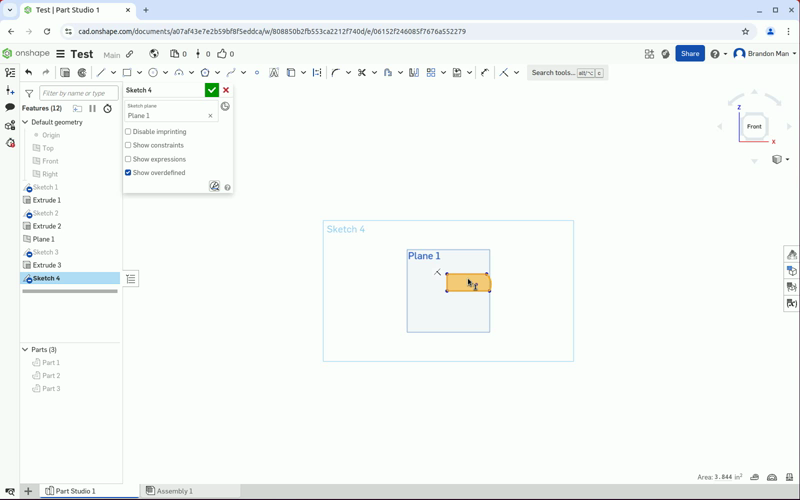
scroll(-6)
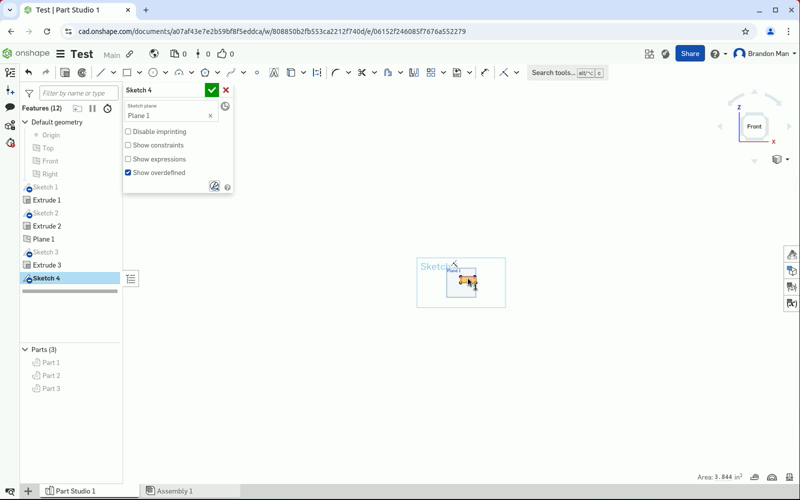
mouse_move(73, 352)
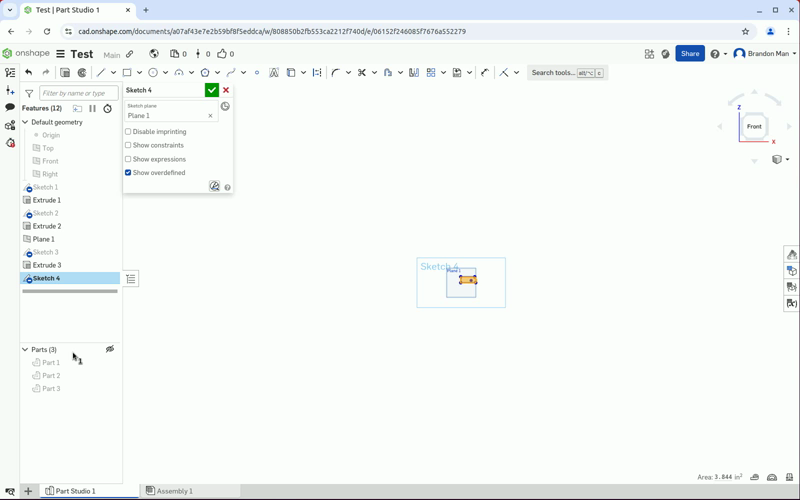
key(shift+y)
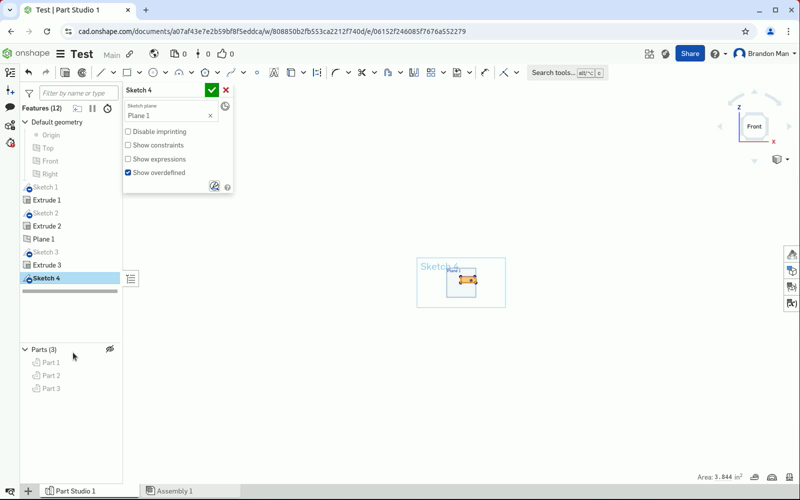
key(shift+e)
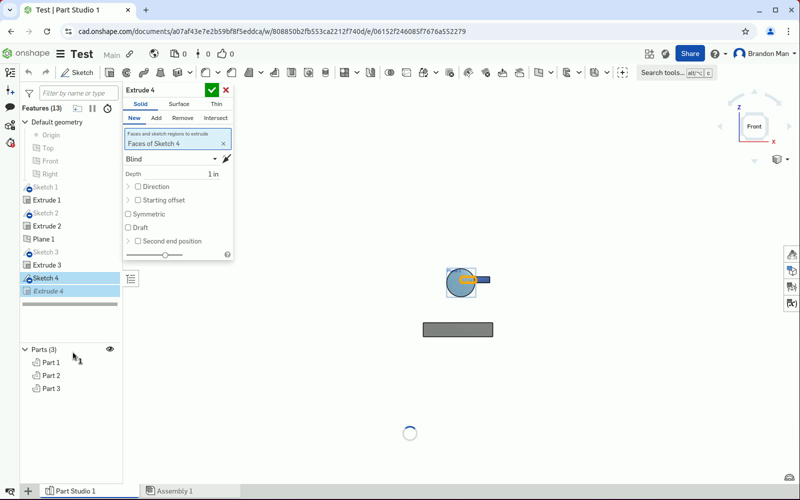
mouse_move(143, 106)
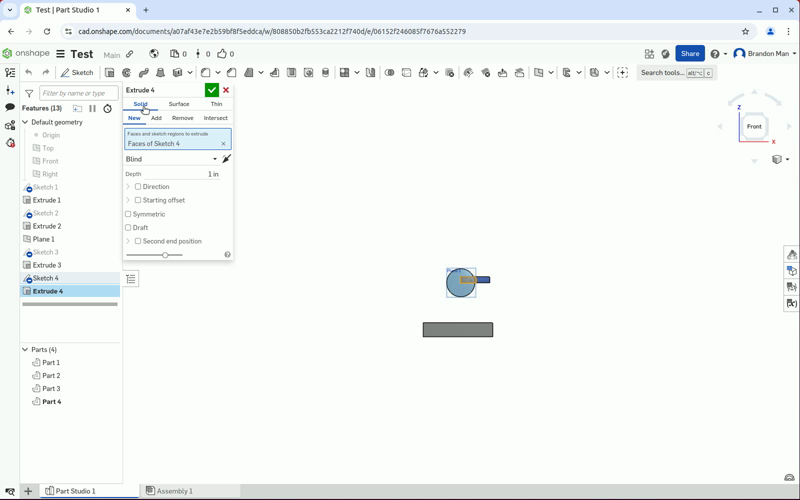
click(143, 106)
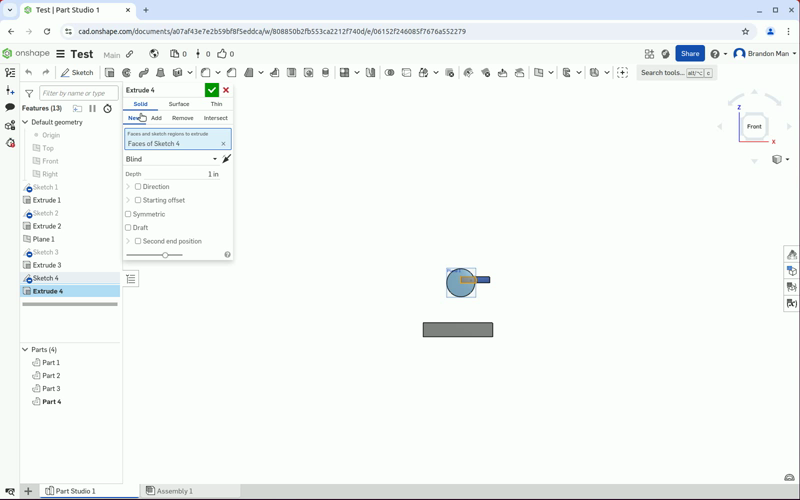
mouse_move(137, 120)
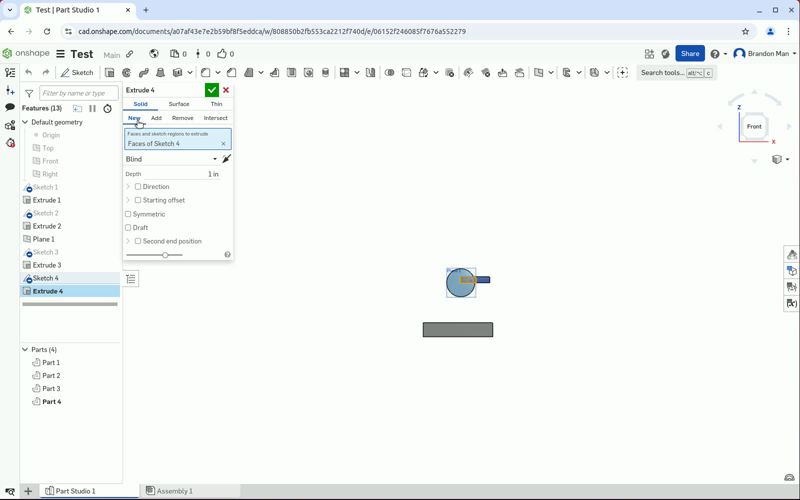
click(137, 120)
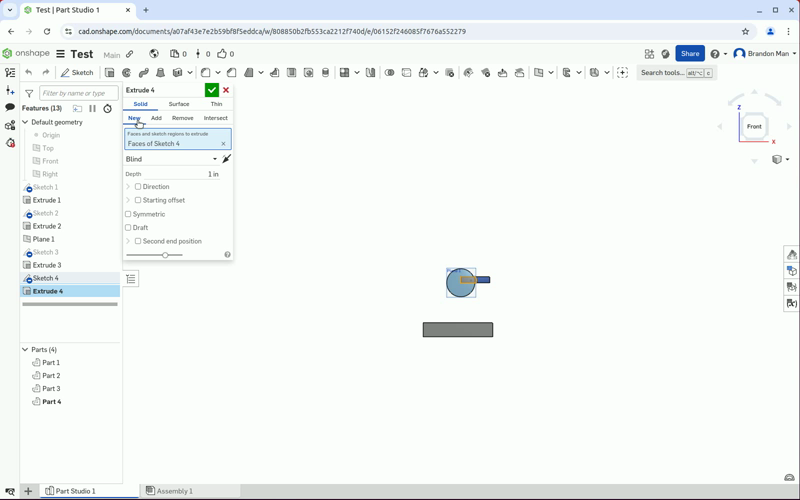
key(tab, 4)
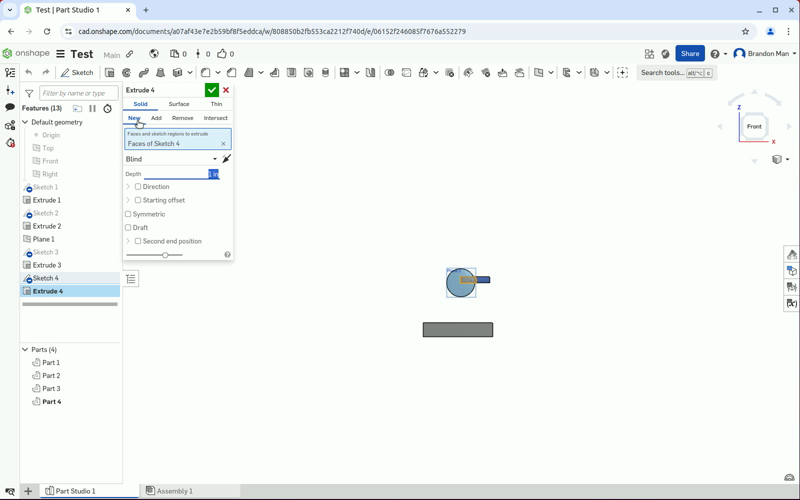
text(0.481)
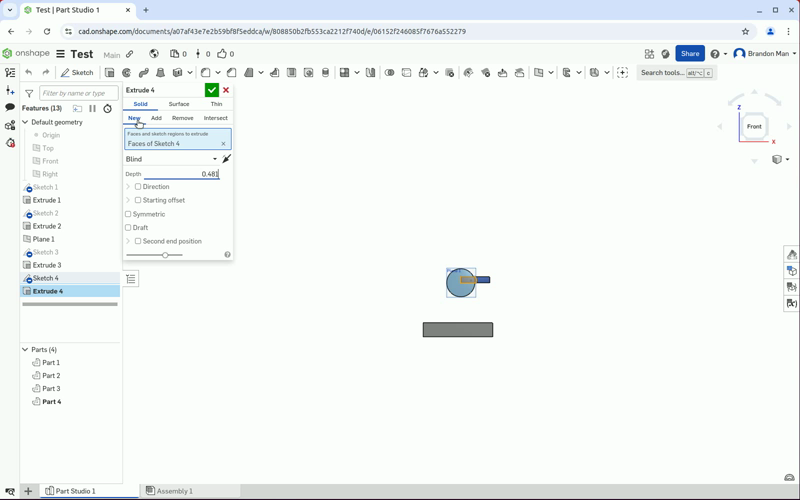
key(enter)
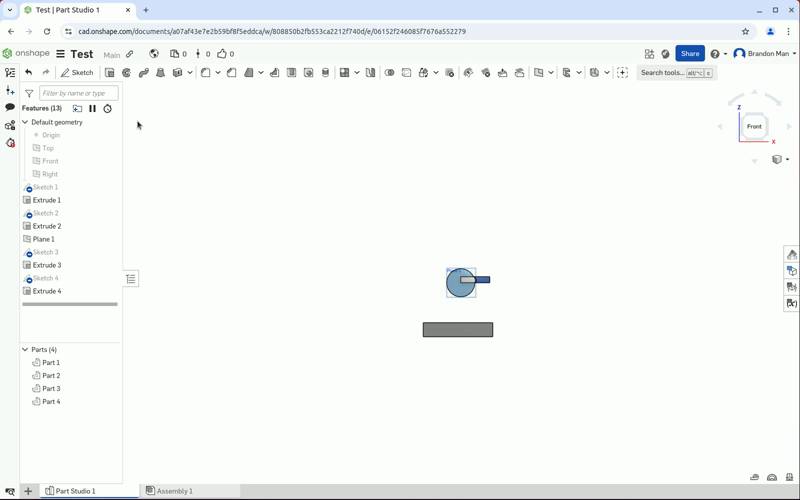
key(shift+h)
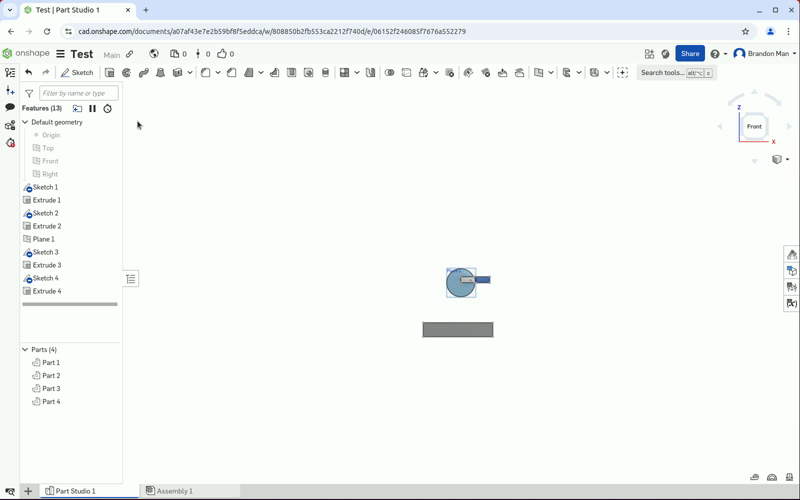
key(shift+h)
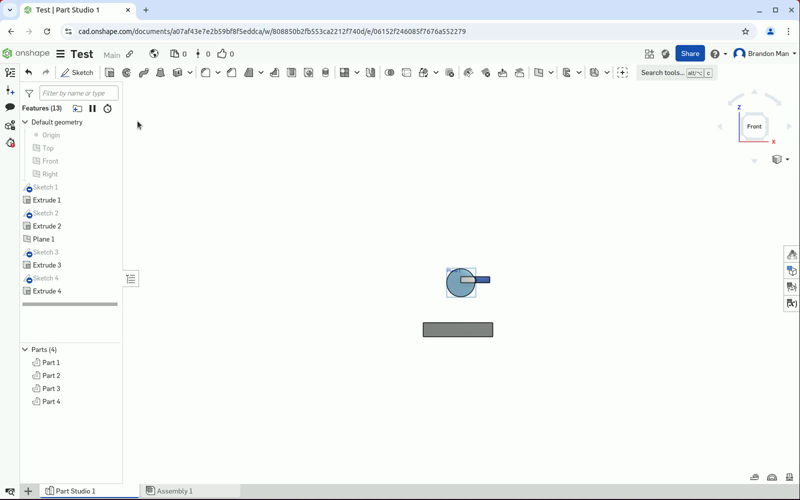
mouse_move(73, 189)
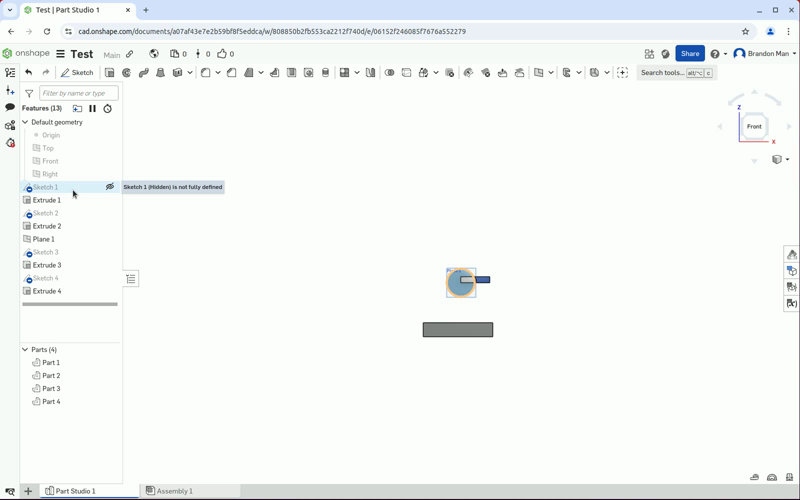
click(73, 189)
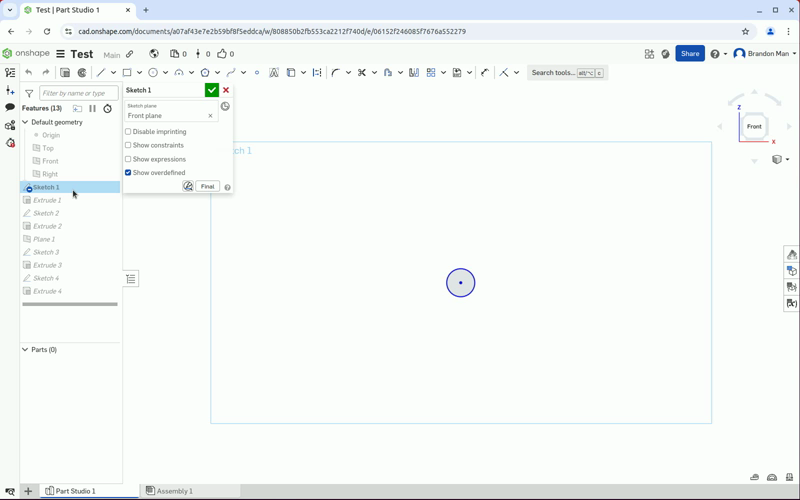
mouse_move(229, 92)
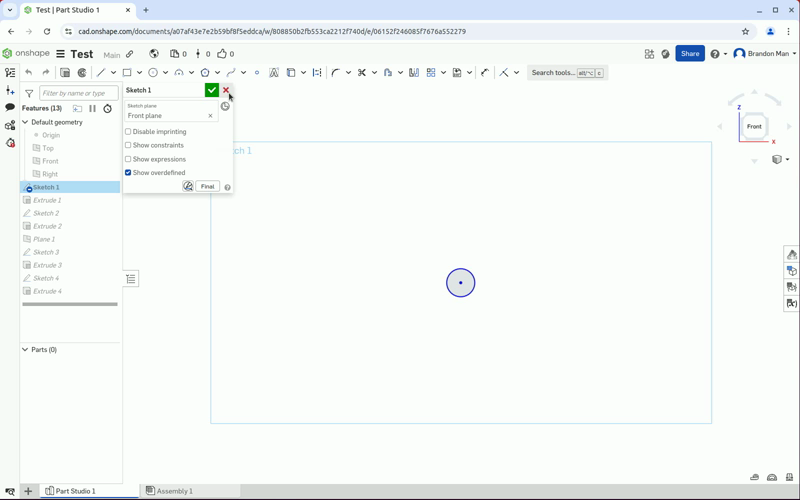
click(229, 92)
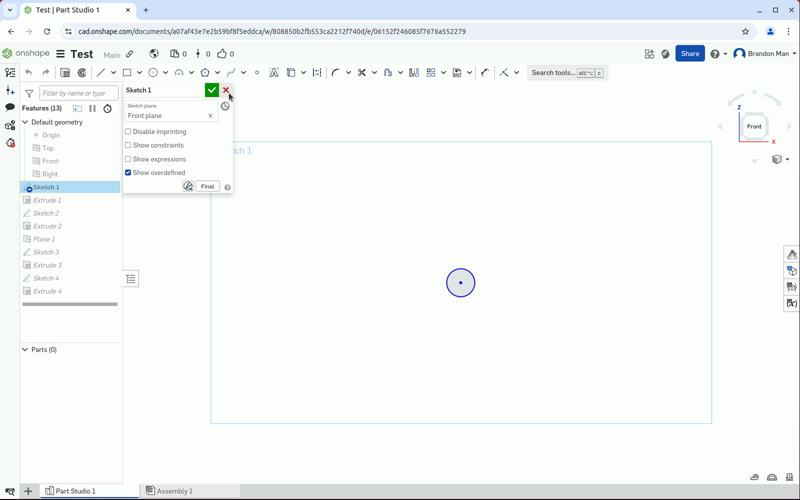
key(shift+s)
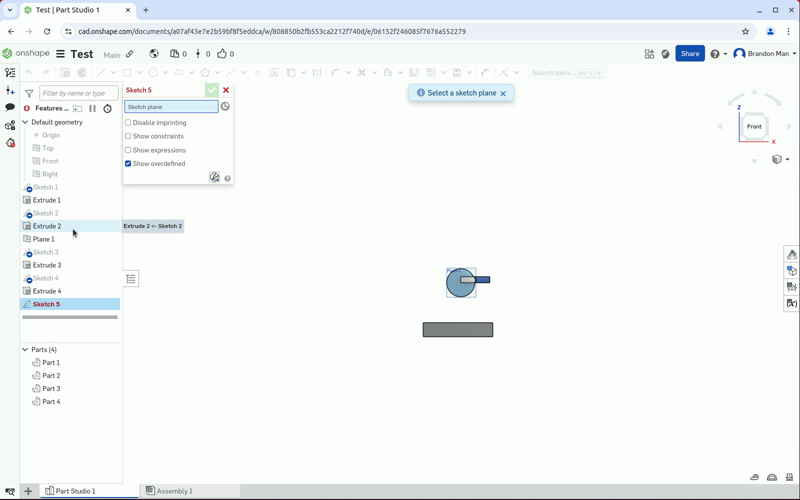
scroll(3)
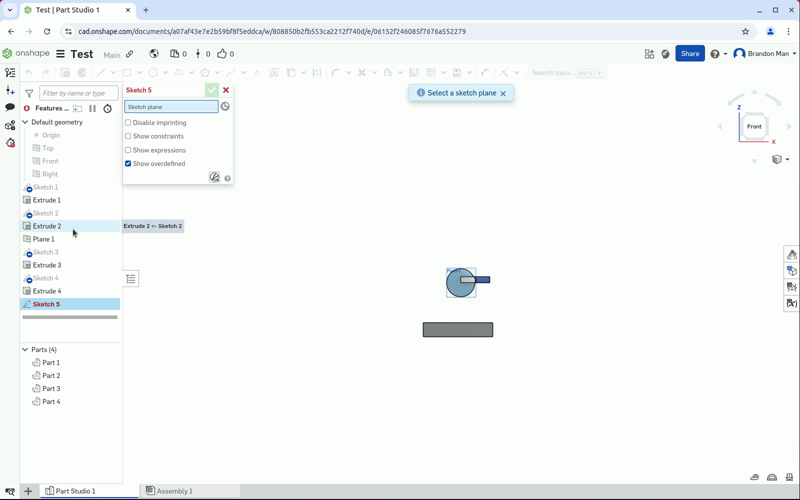
mouse_move(73, 163)
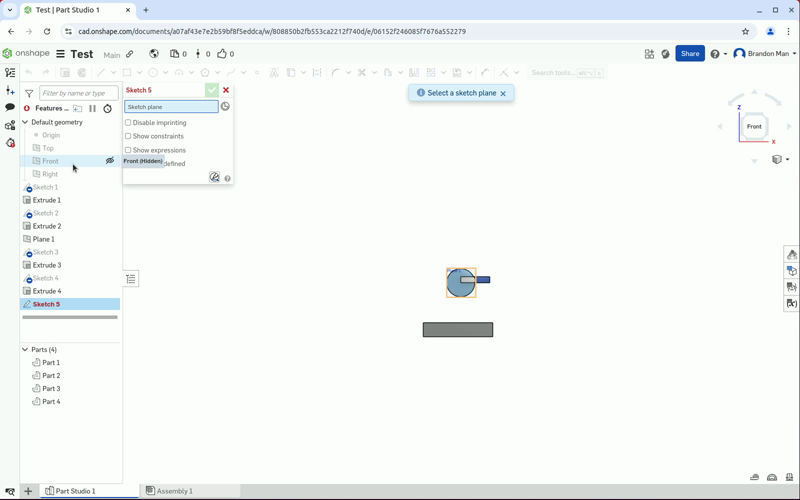
click(73, 163)
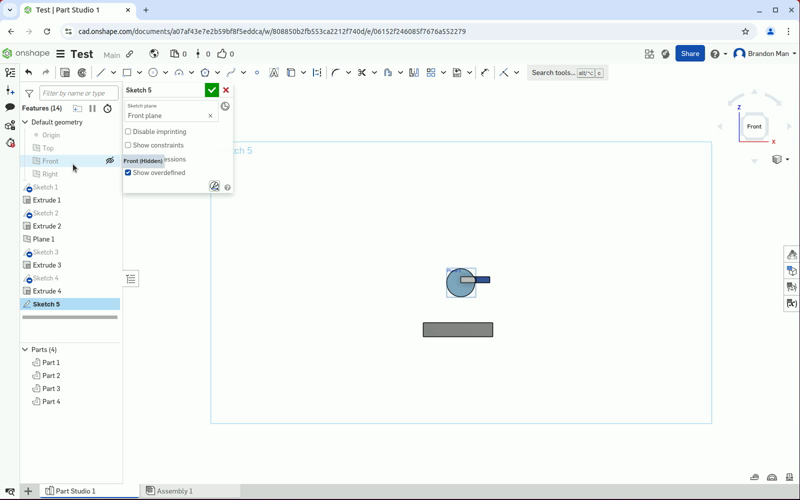
mouse_move(73, 352)
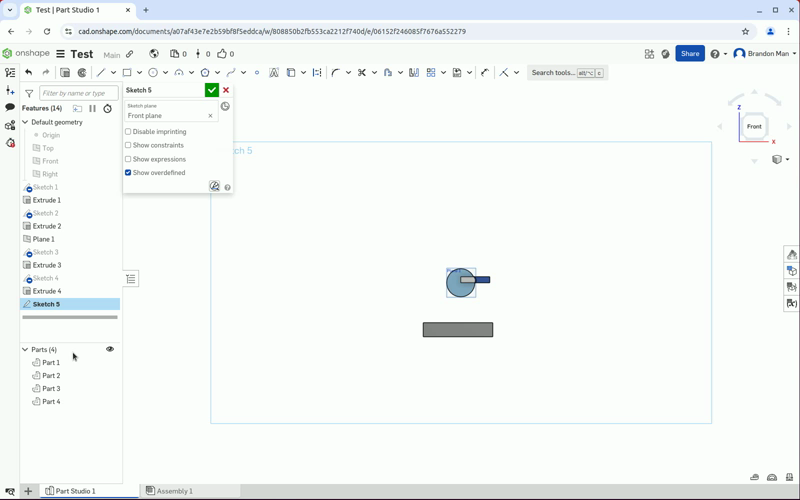
key(y)
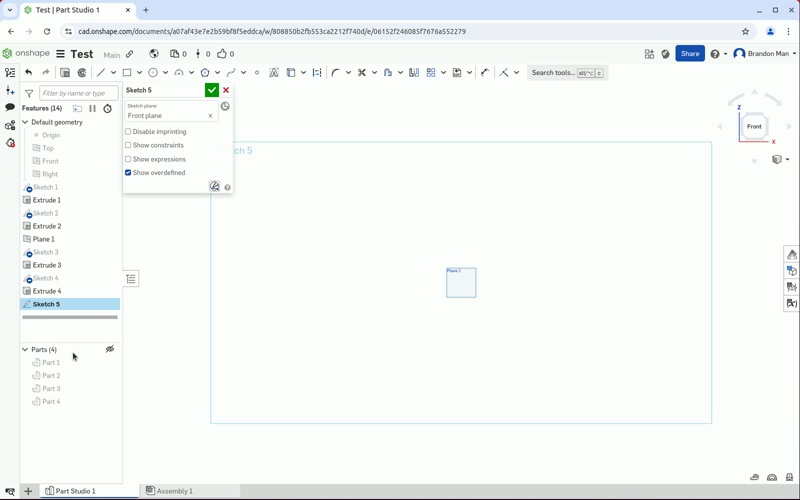
key(l)
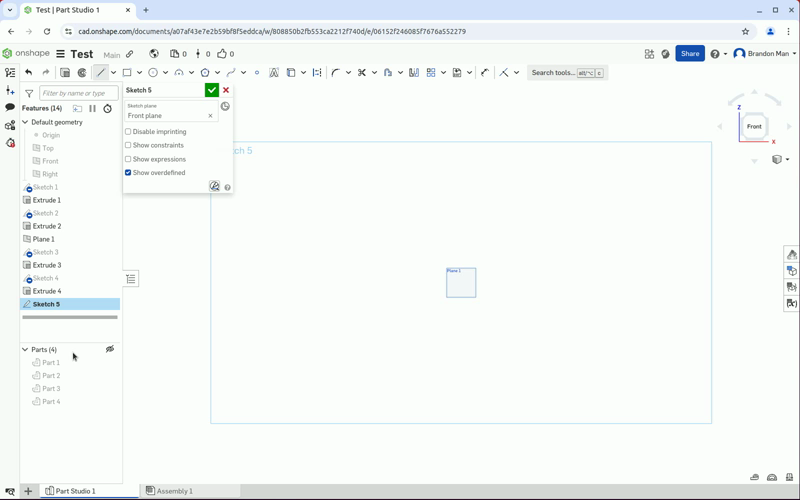
key_down(shift)
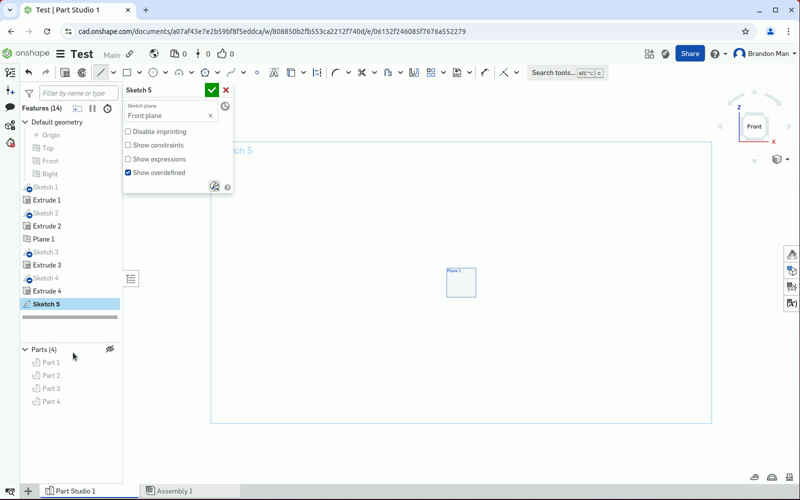
mouse_move(453, 259)
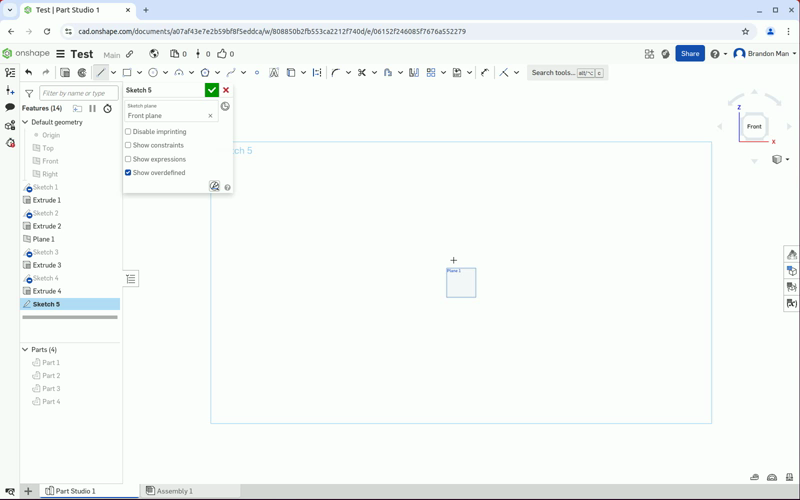
click(453, 259)
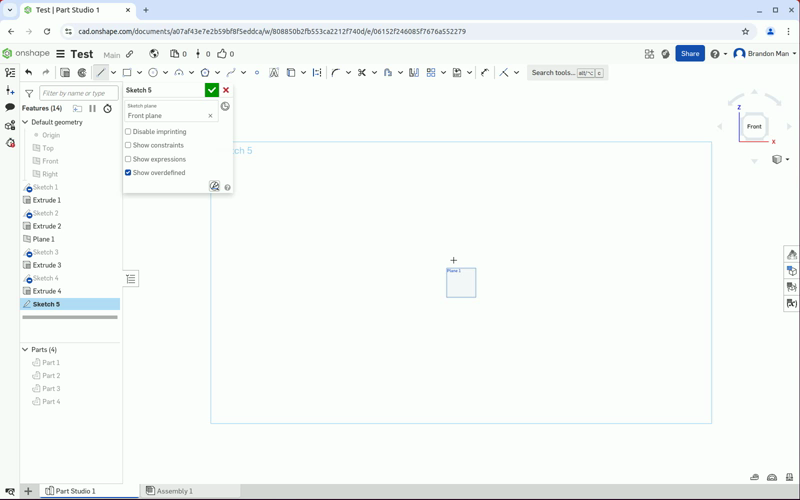
key_up(shift)
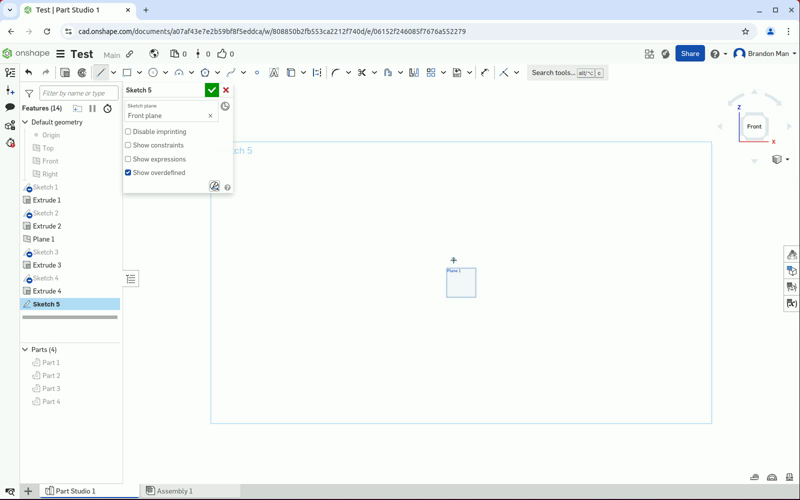
key_down(shift)
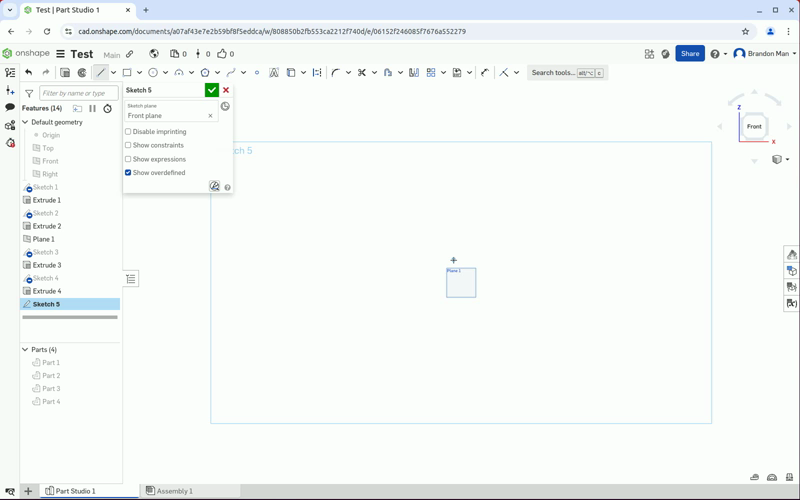
mouse_move(483, 259)
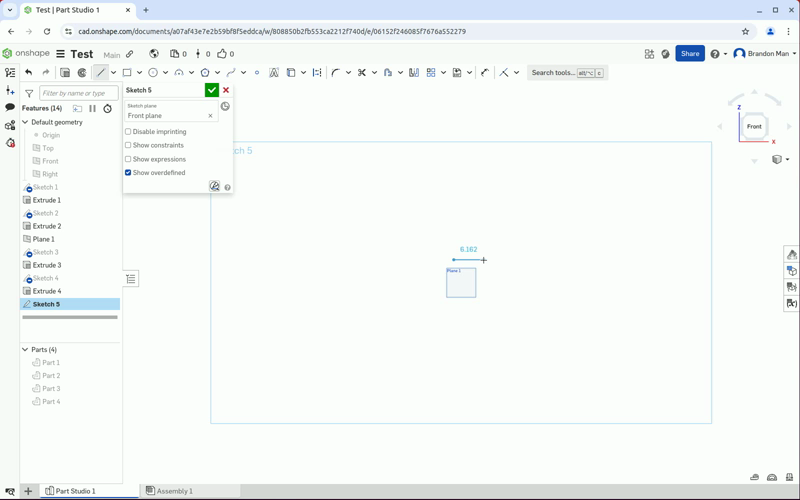
mouse_move(468, 259)
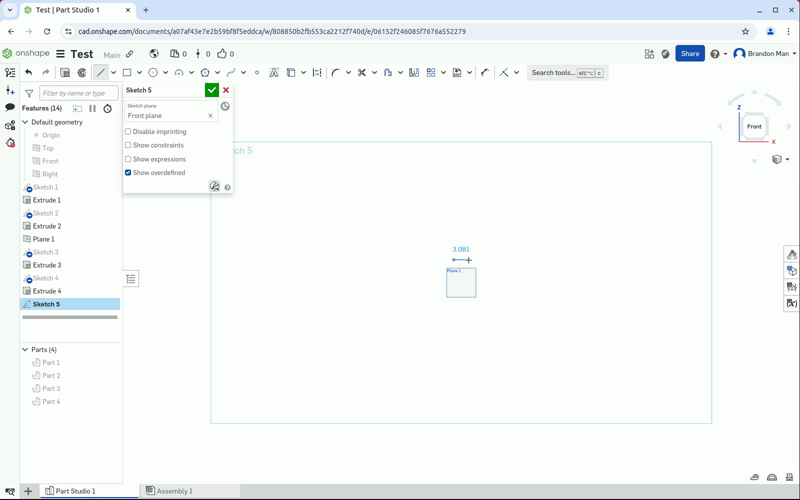
click(468, 259)
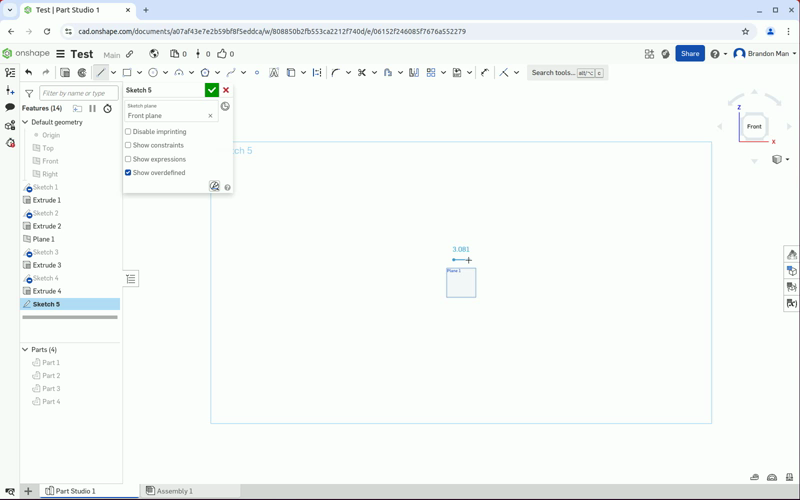
key_up(shift)
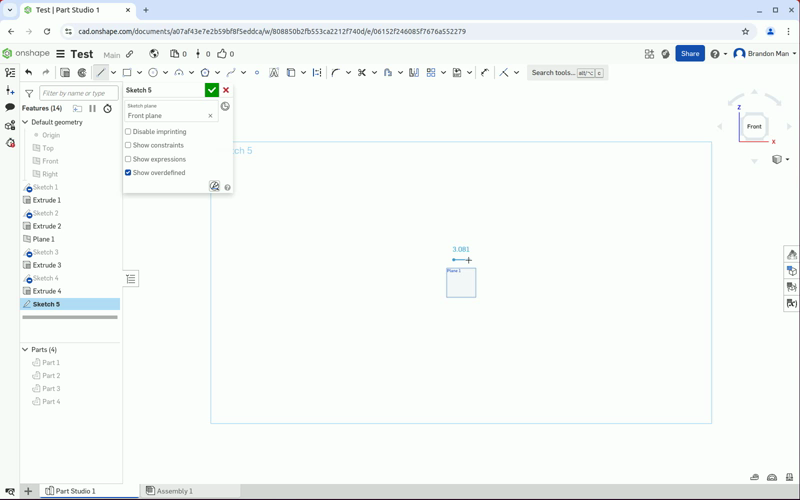
key_down(shift)
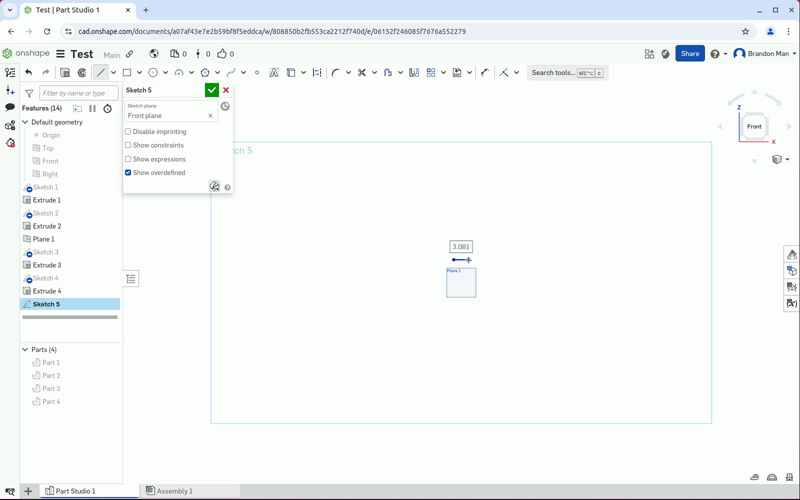
mouse_move(498, 259)
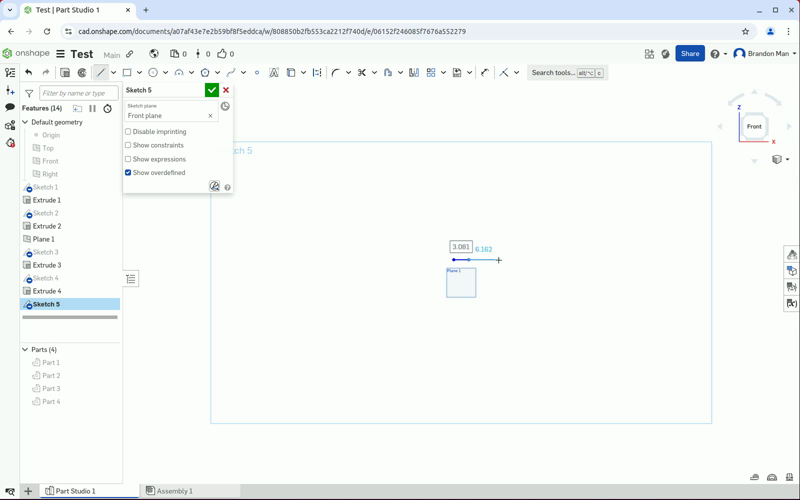
mouse_move(468, 244)
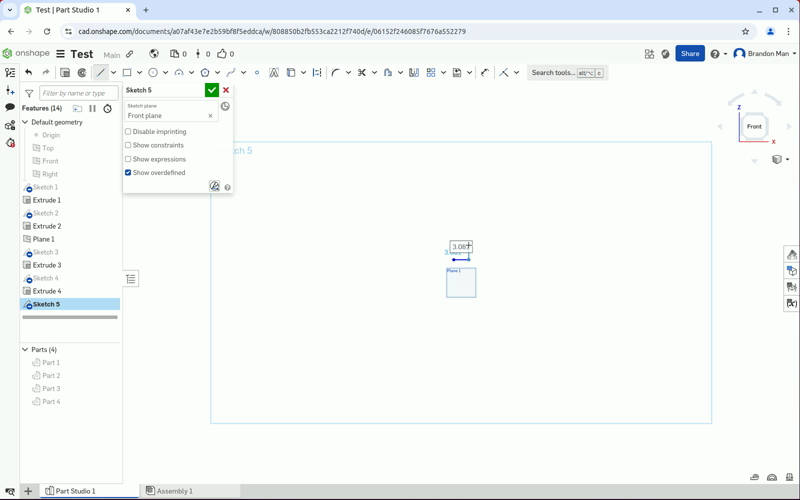
click(468, 244)
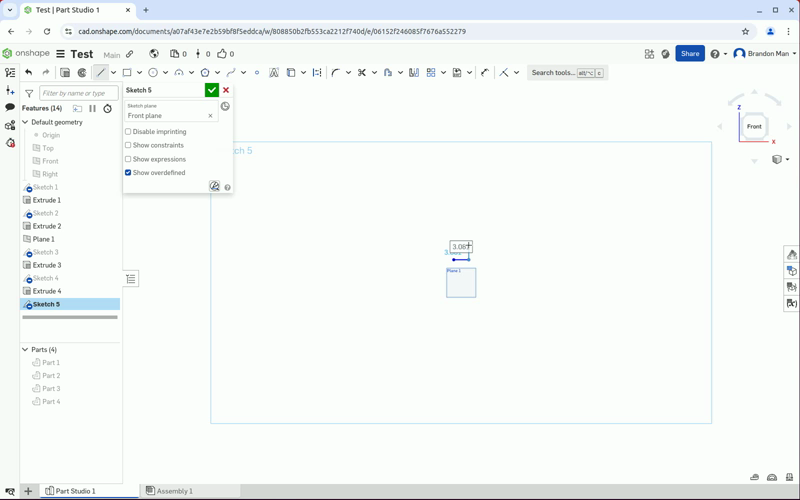
key_up(shift)
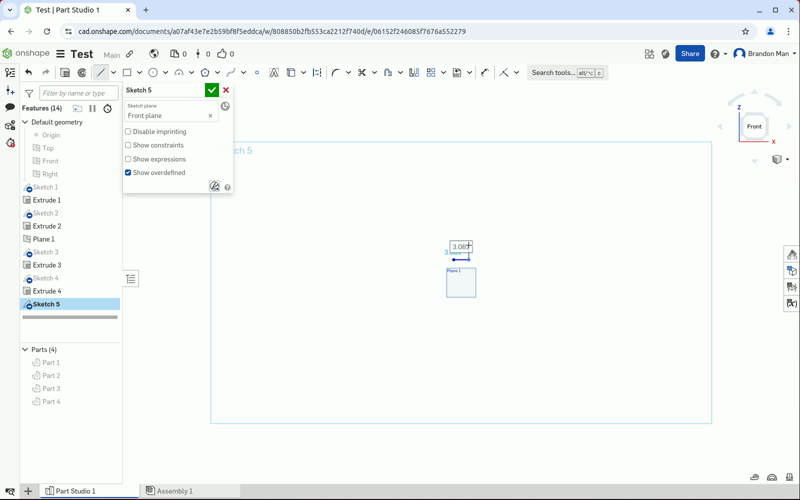
key_down(shift)
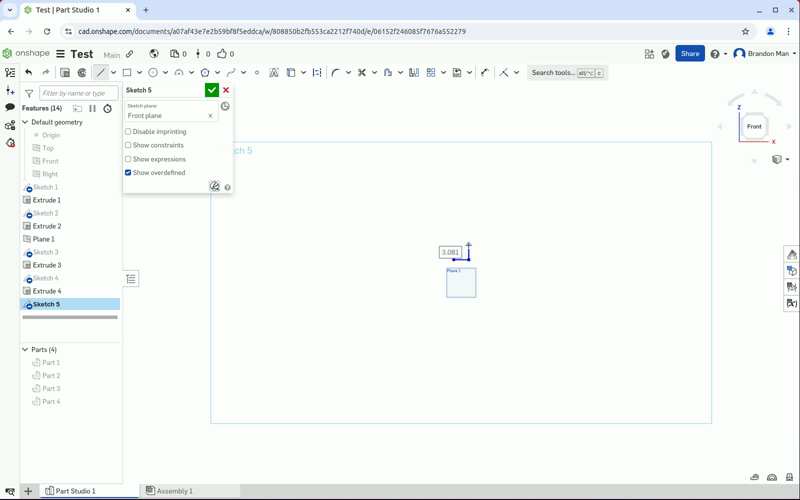
mouse_move(498, 244)
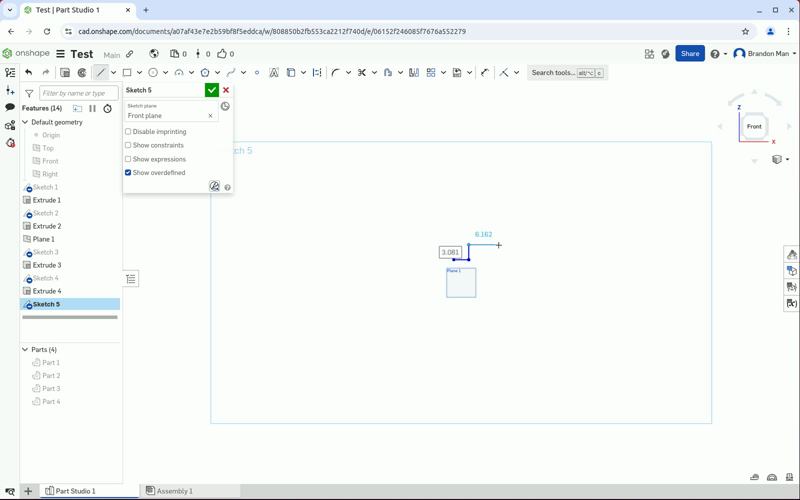
mouse_move(453, 244)
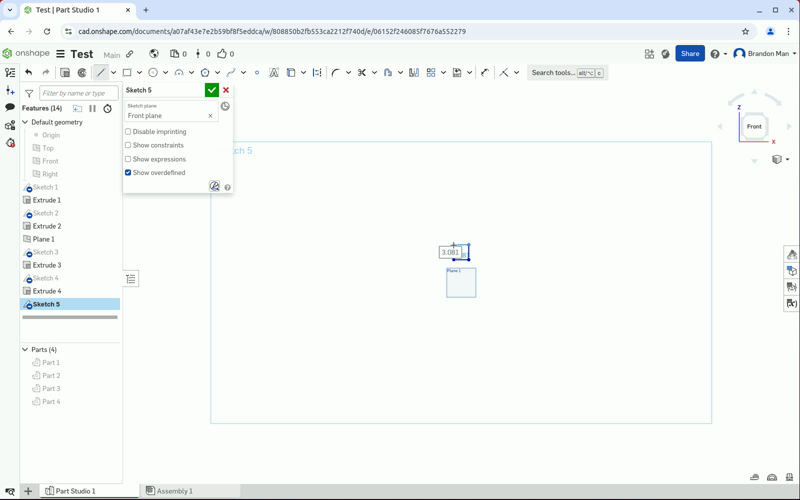
click(453, 244)
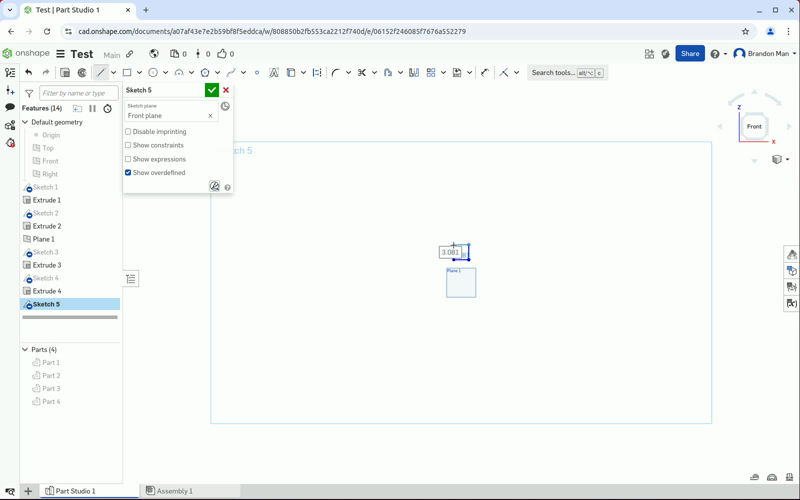
key_up(shift)
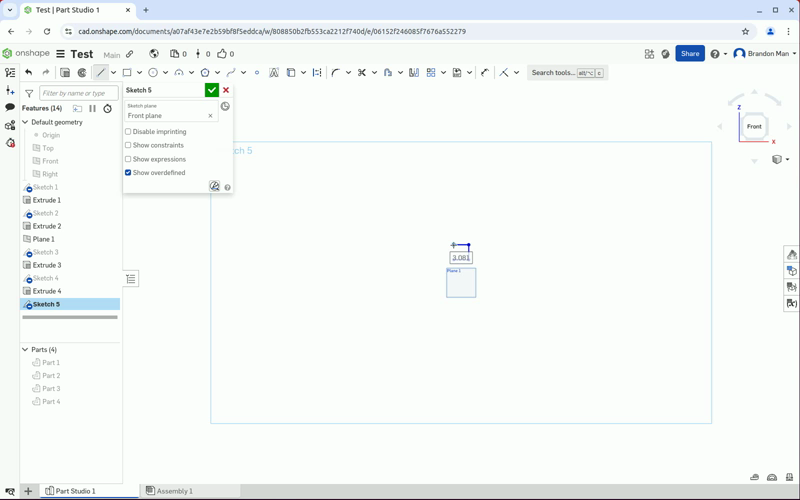
mouse_move(483, 244)
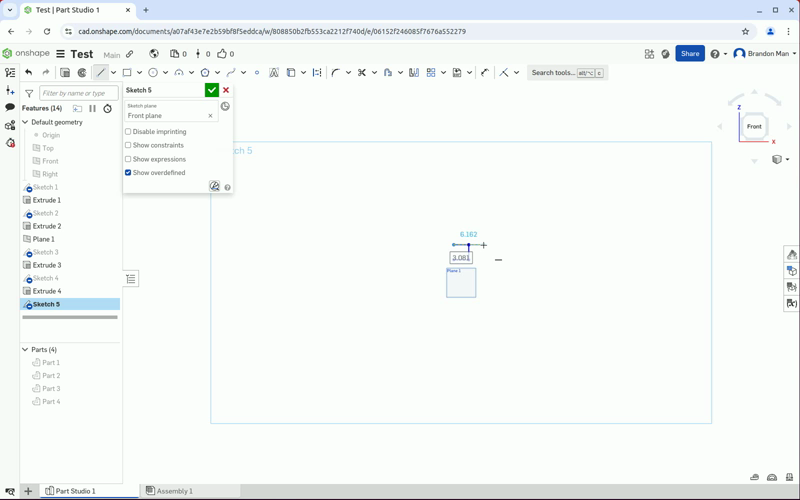
key_down(shift)
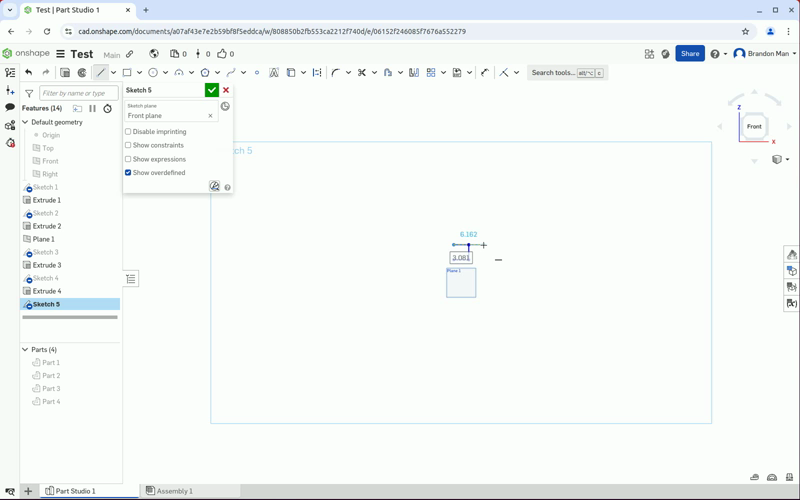
mouse_move(453, 259)
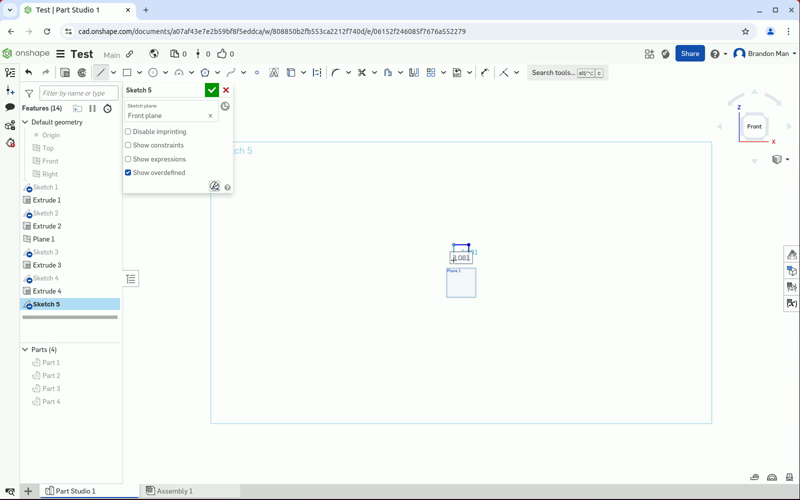
key_up(shift)
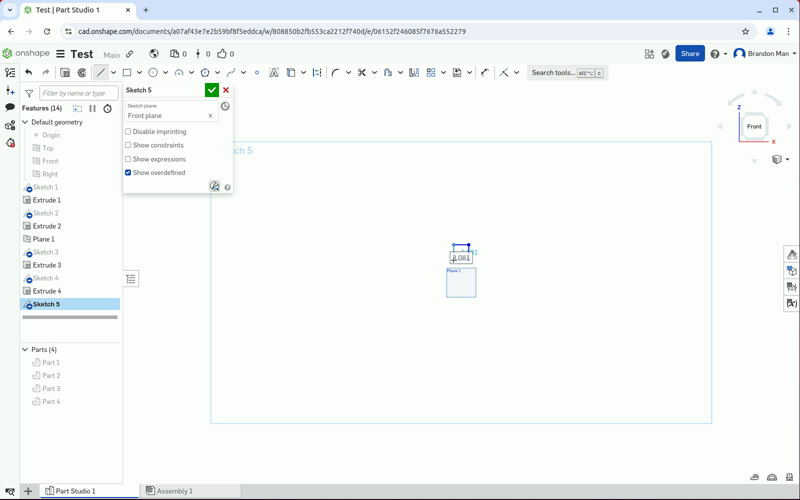
click(453, 259)
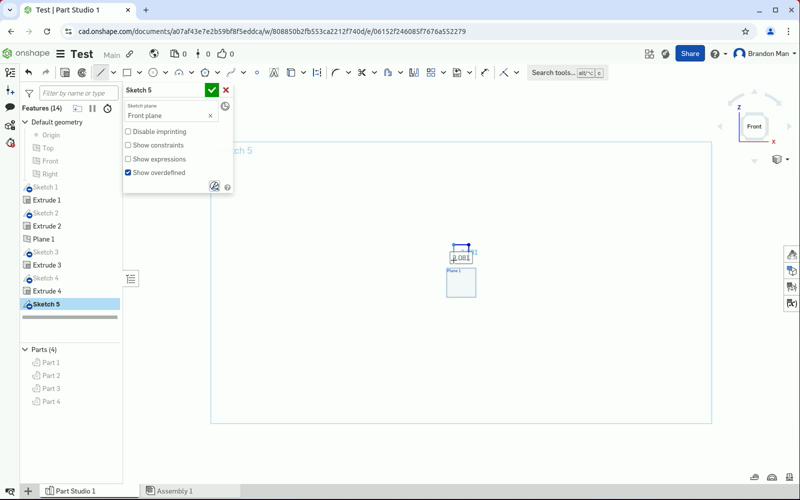
key(esc)
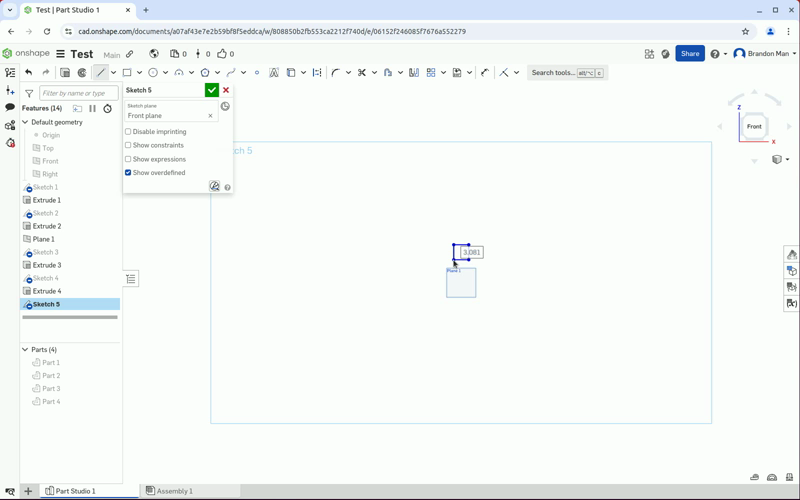
mouse_move(467, 256)
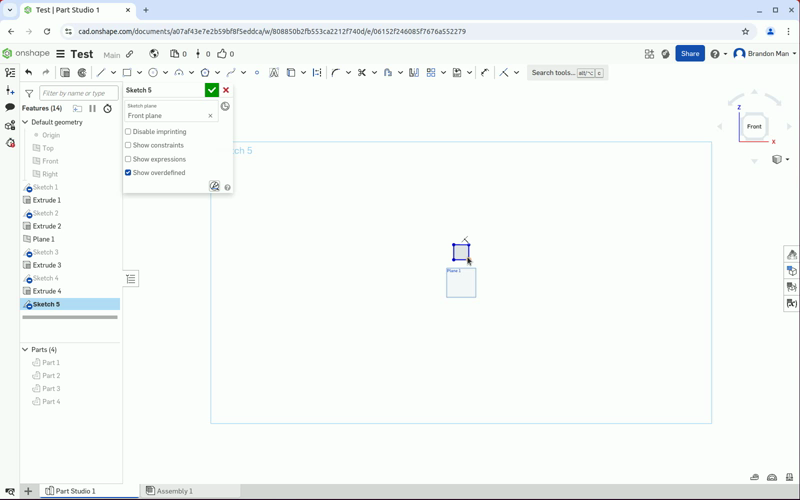
scroll(6)
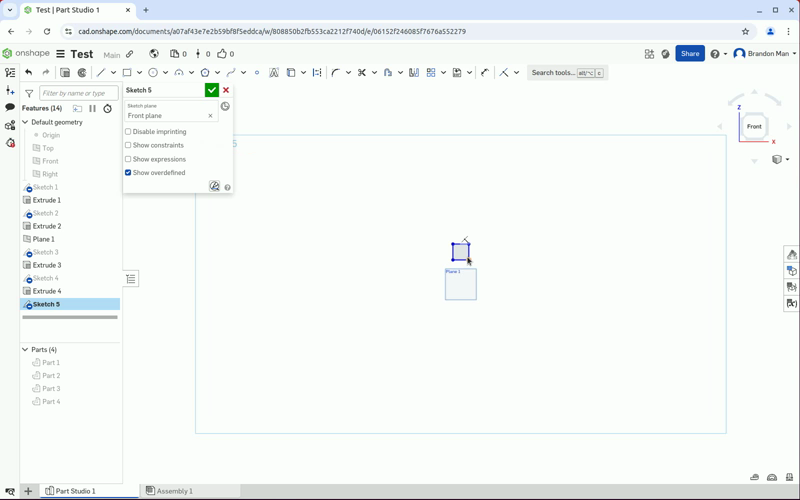
scroll(6)
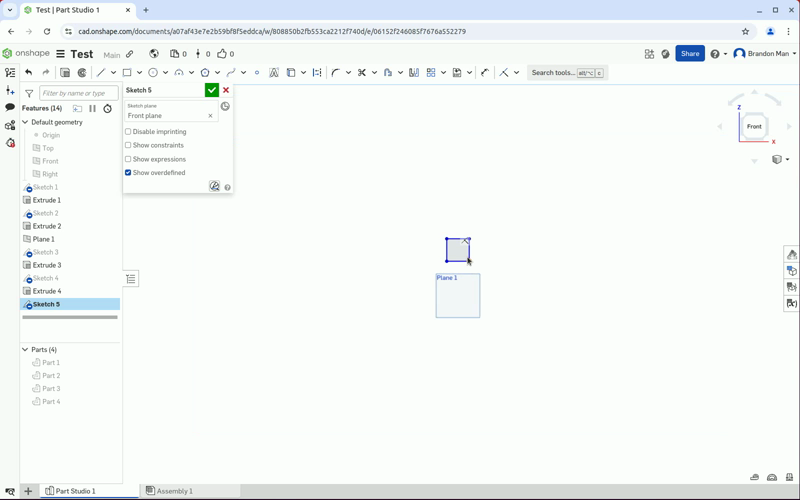
scroll(6)
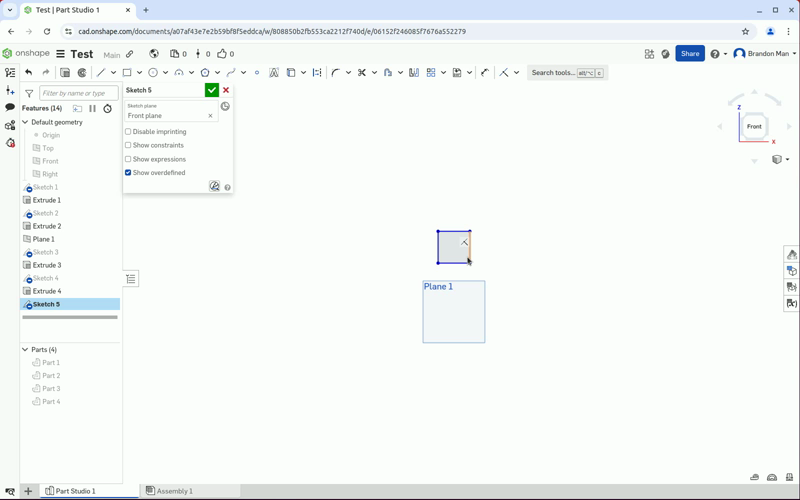
scroll(6)
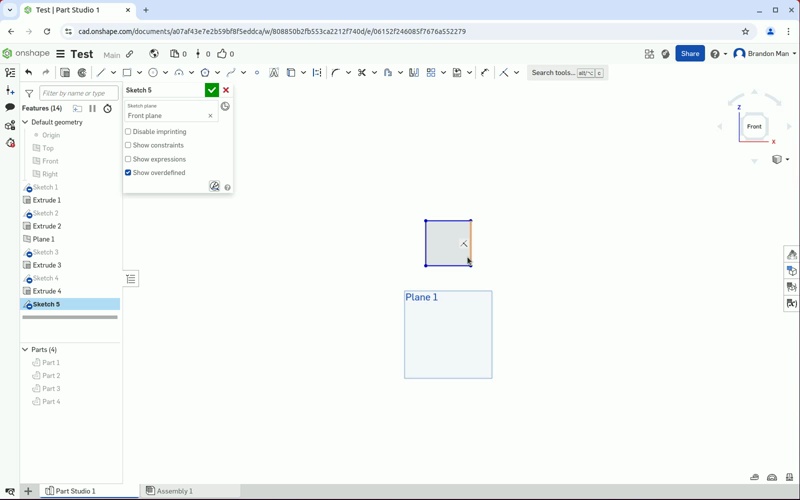
scroll(6)
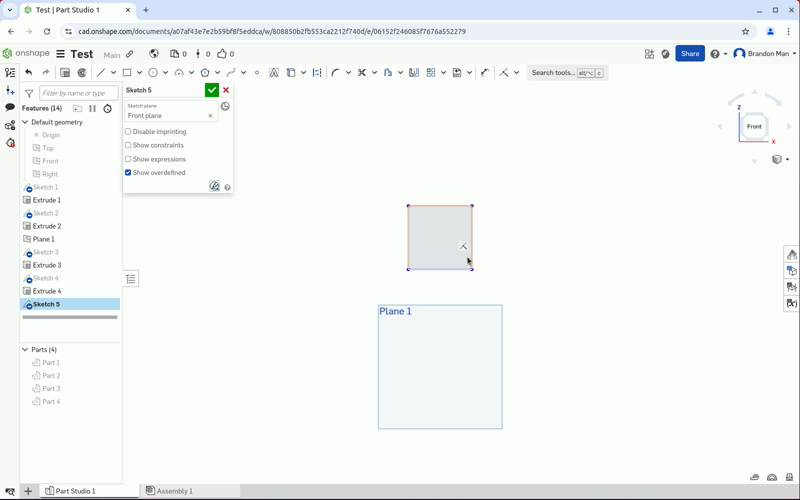
scroll(6)
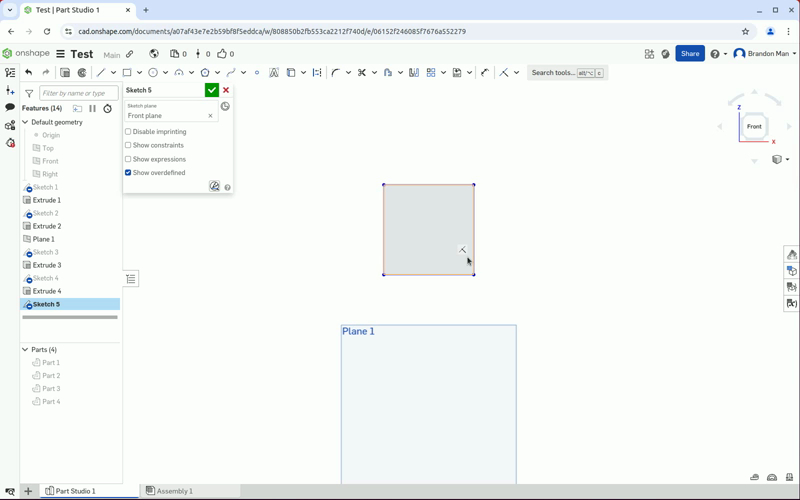
scroll(6)
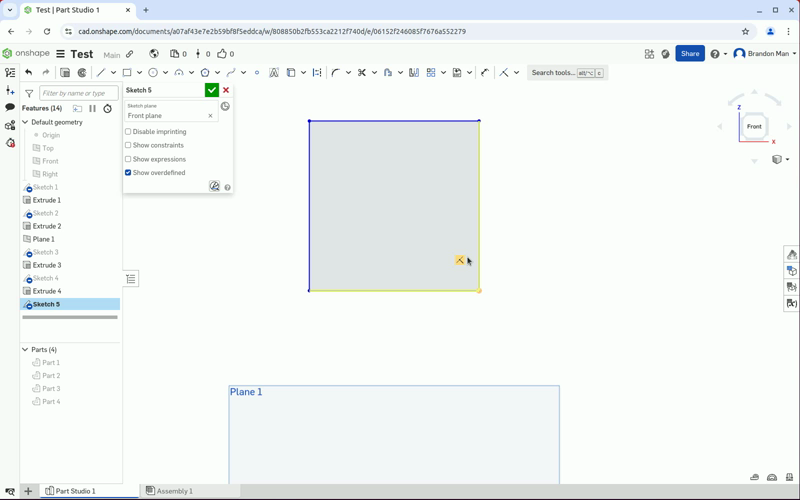
click(467, 256)
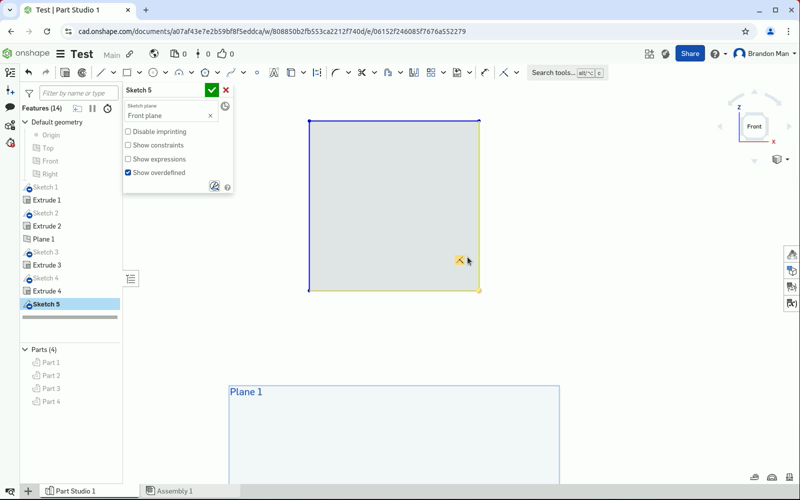
scroll(-6)
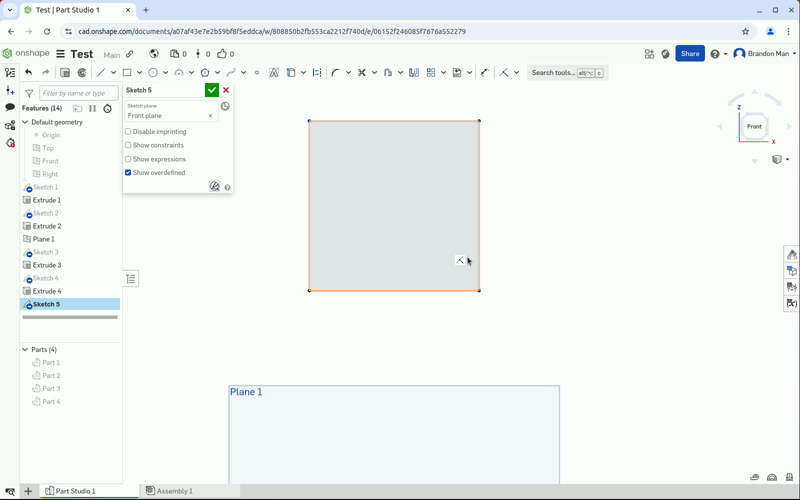
scroll(-6)
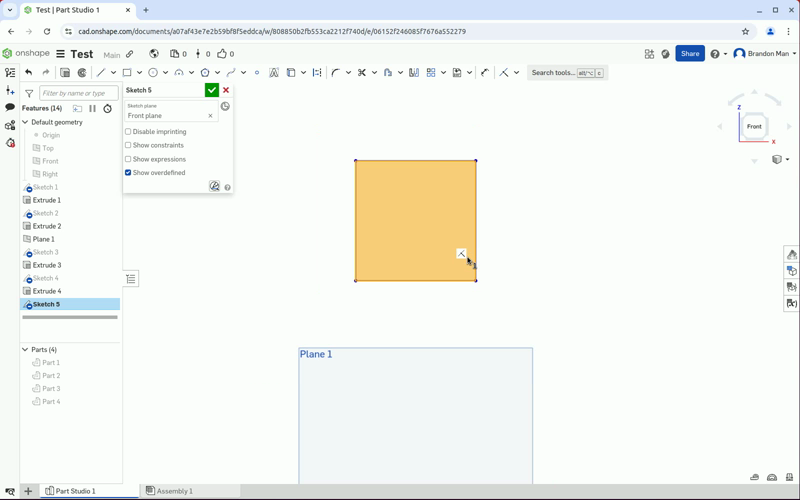
scroll(-6)
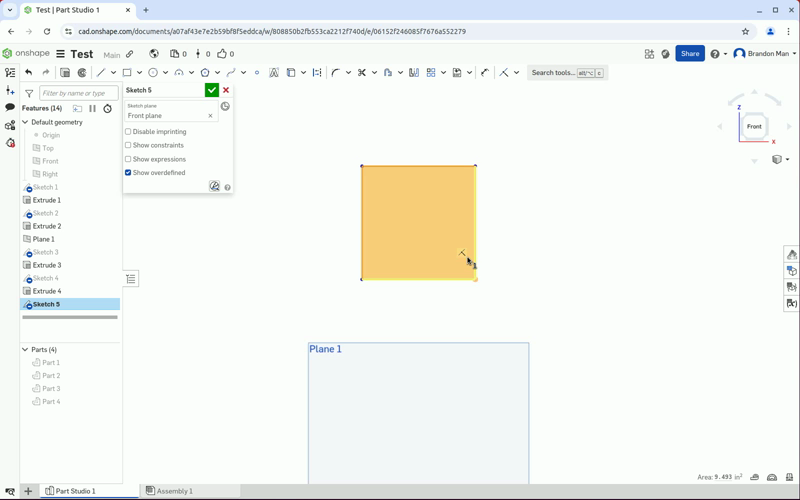
scroll(-6)
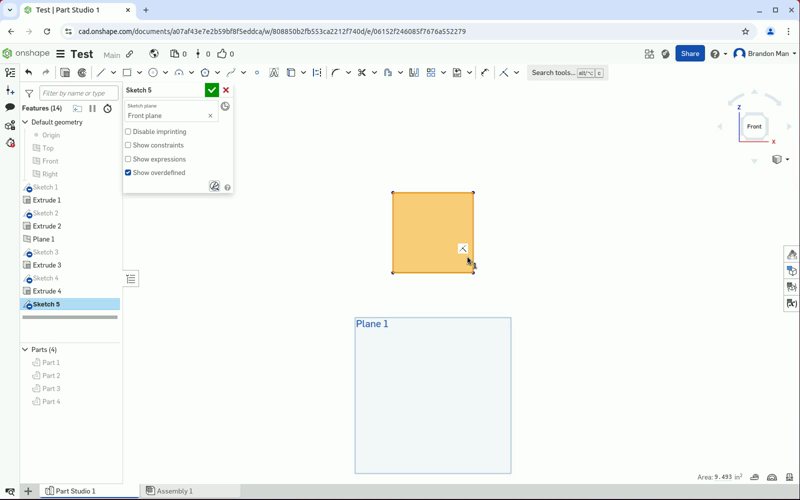
scroll(-6)
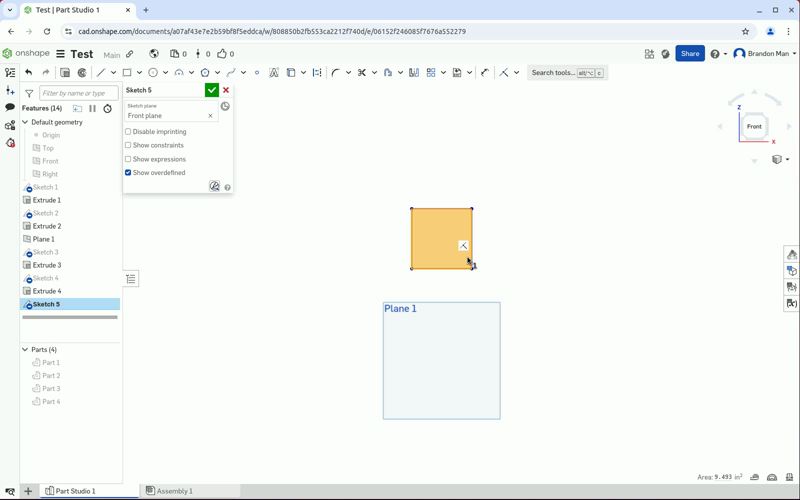
scroll(-6)
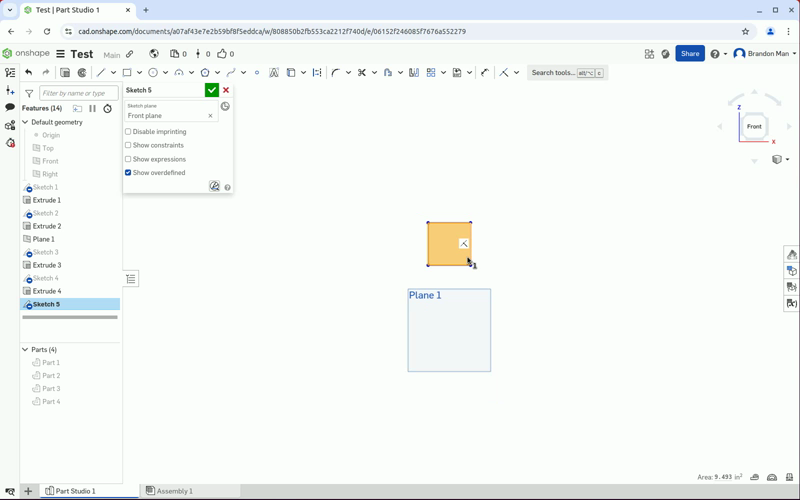
scroll(-6)
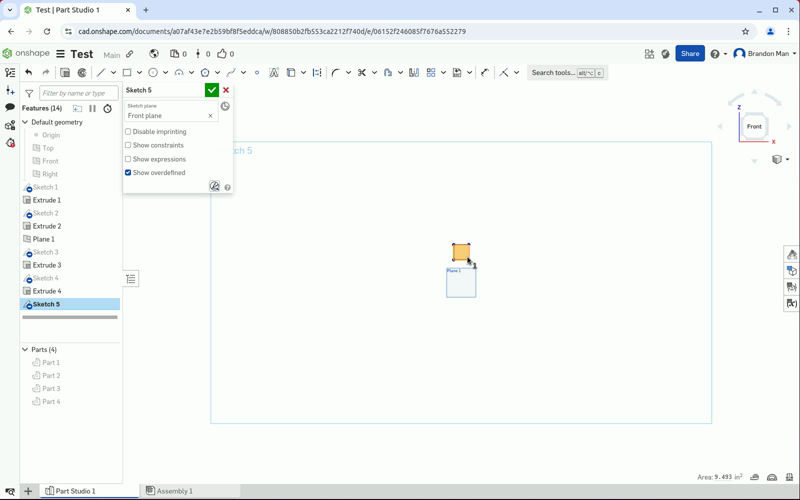
mouse_move(73, 352)
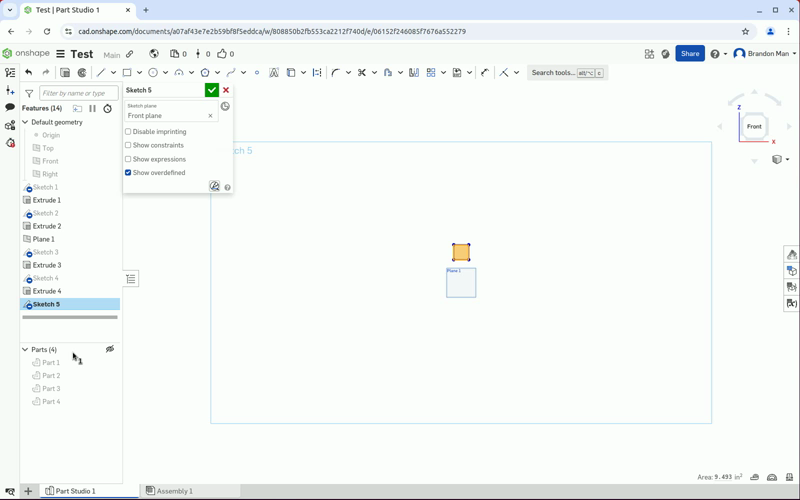
key(shift+y)
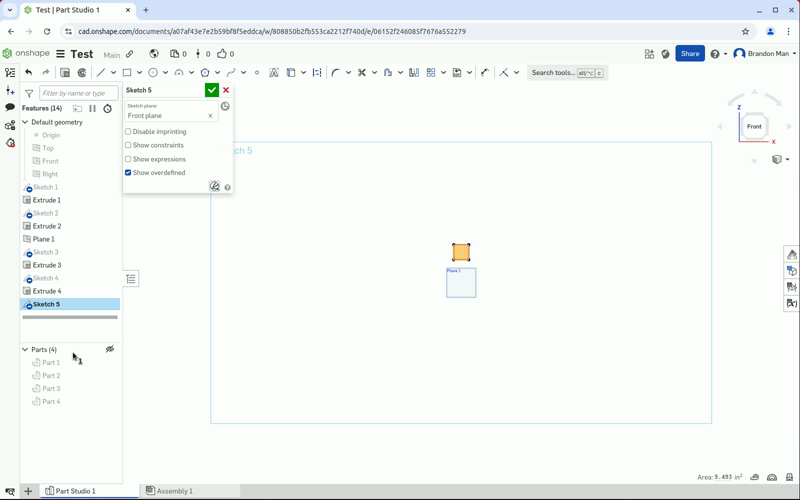
key(shift+e)
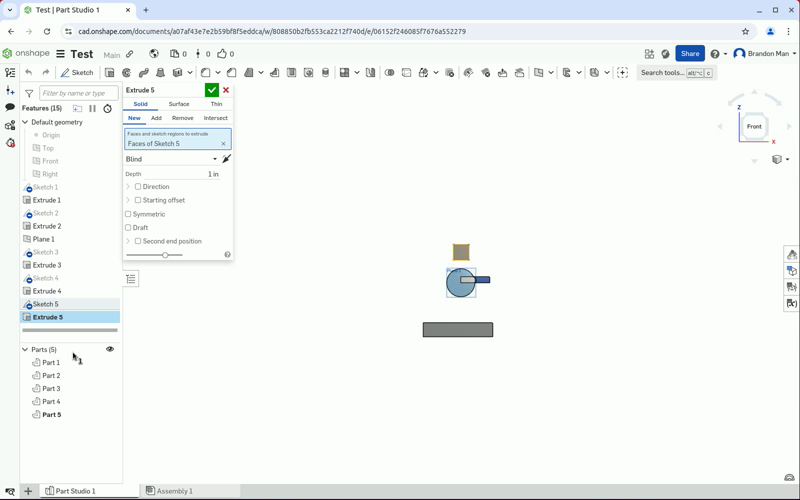
mouse_move(143, 106)
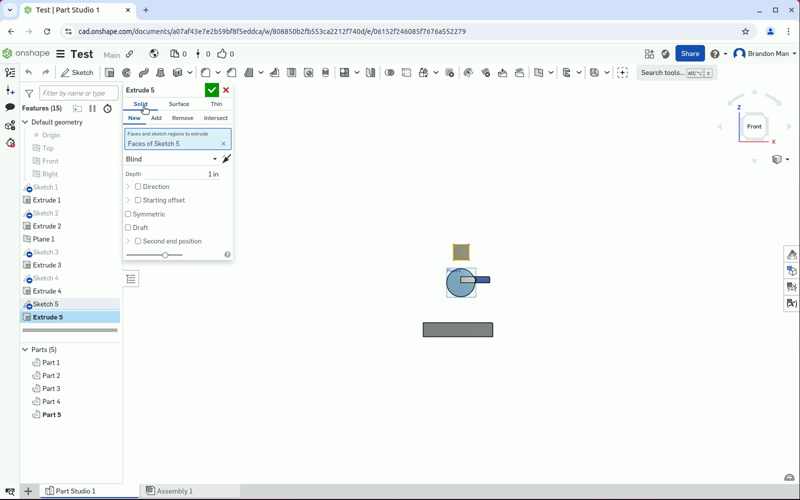
click(143, 106)
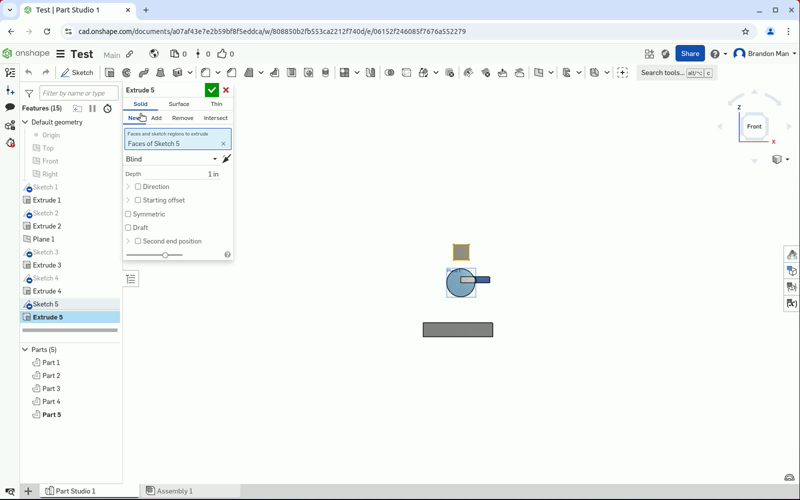
mouse_move(137, 120)
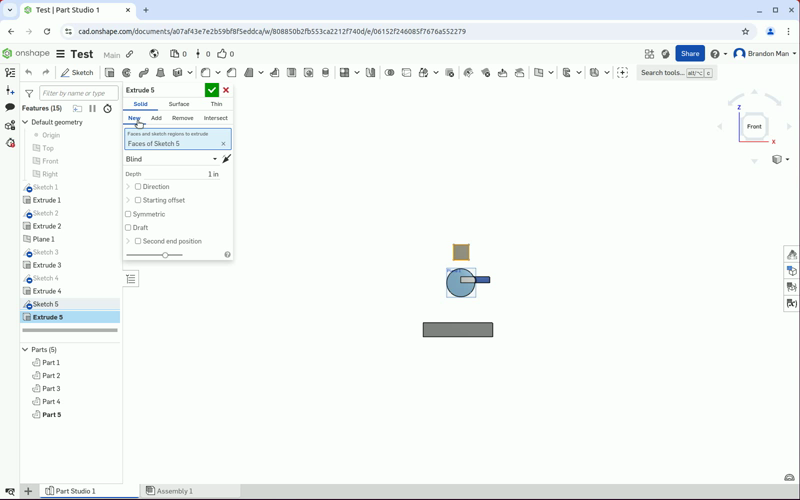
click(137, 120)
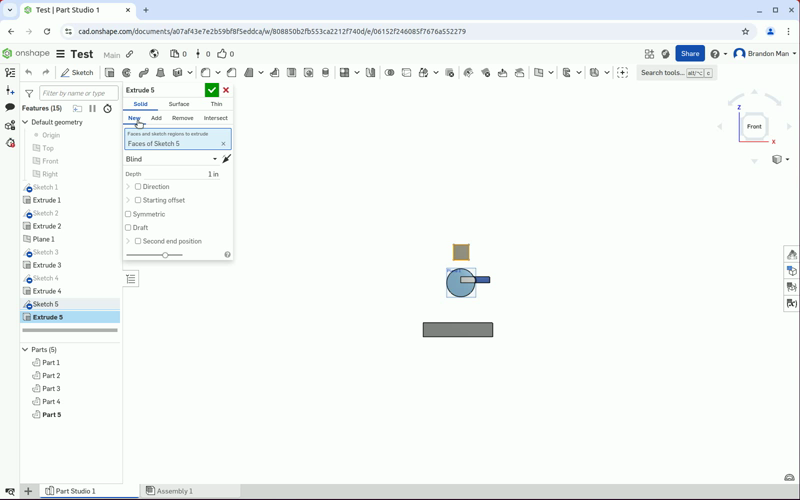
key(tab, 4)
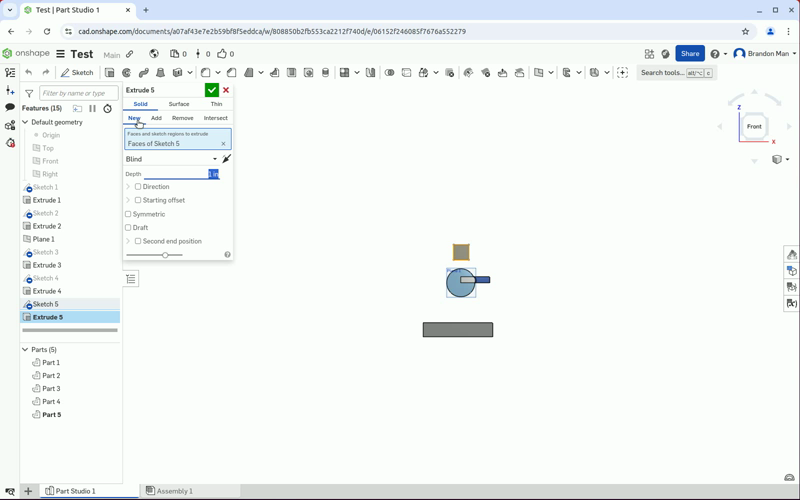
text(2.889)
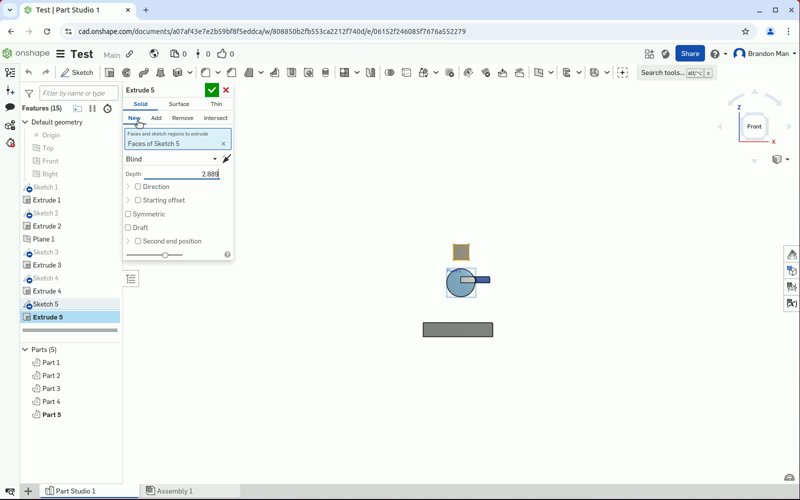
key(enter)
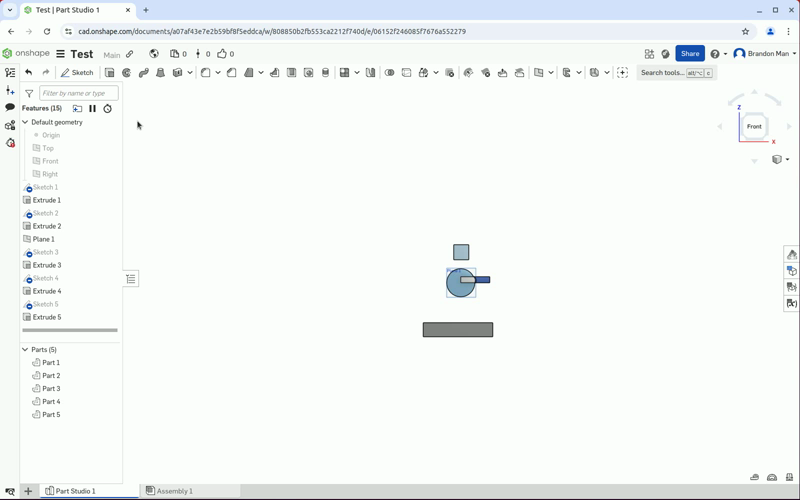
key(shift+h)
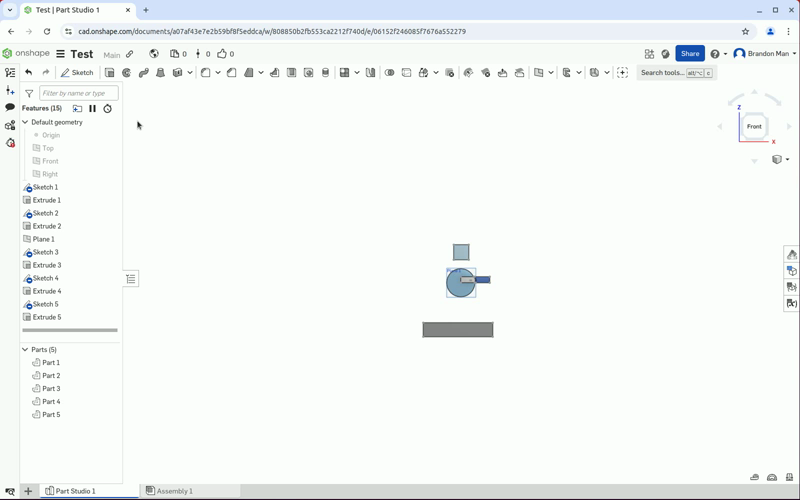
key(shift+h)
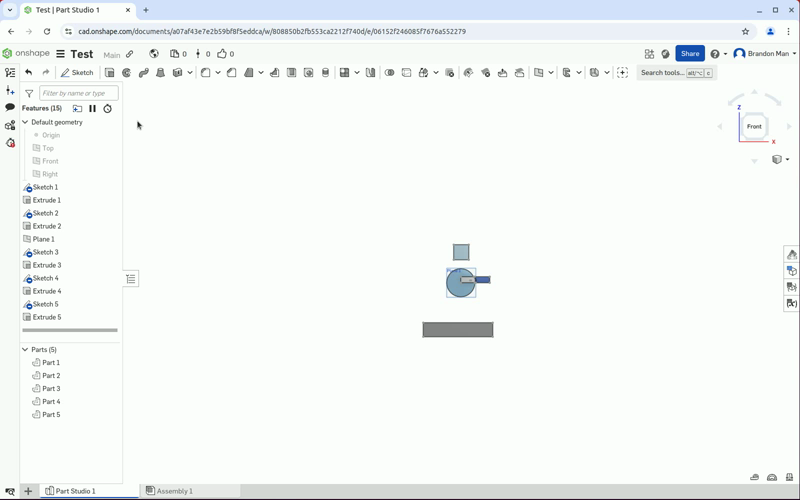
key(shift+7)
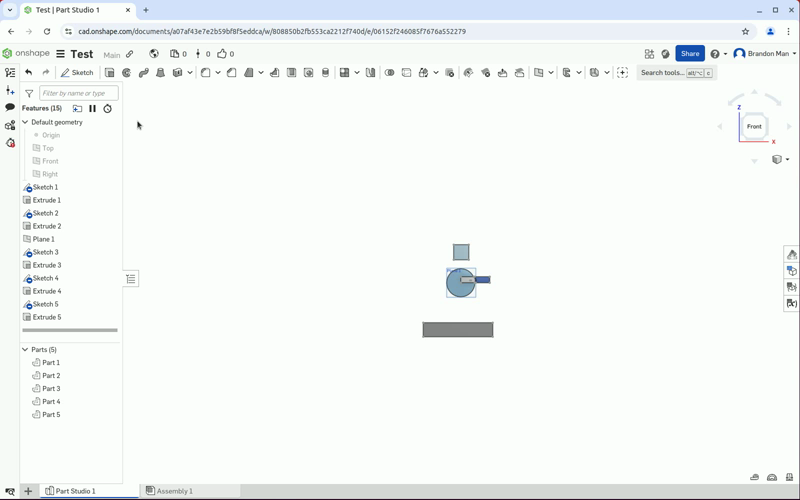
key(left, 2)
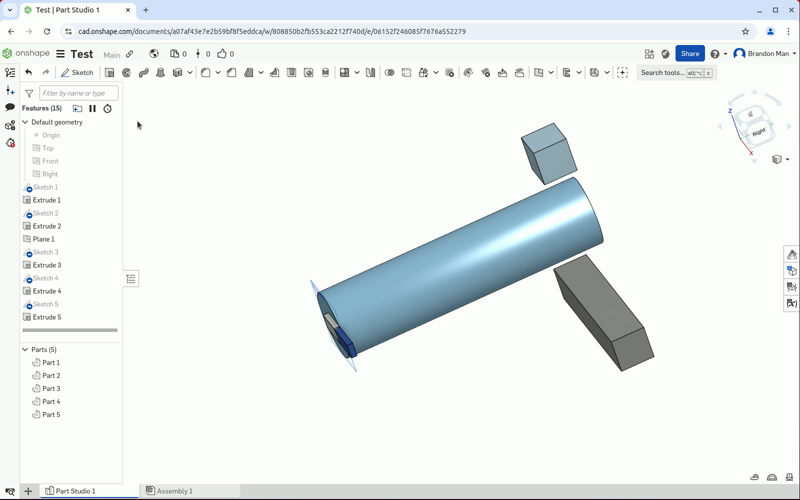
key(down, 2)
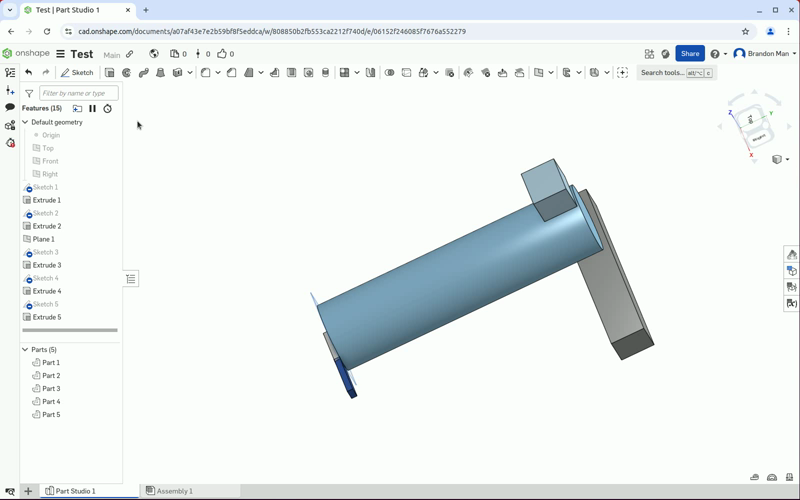
key(up, 2)
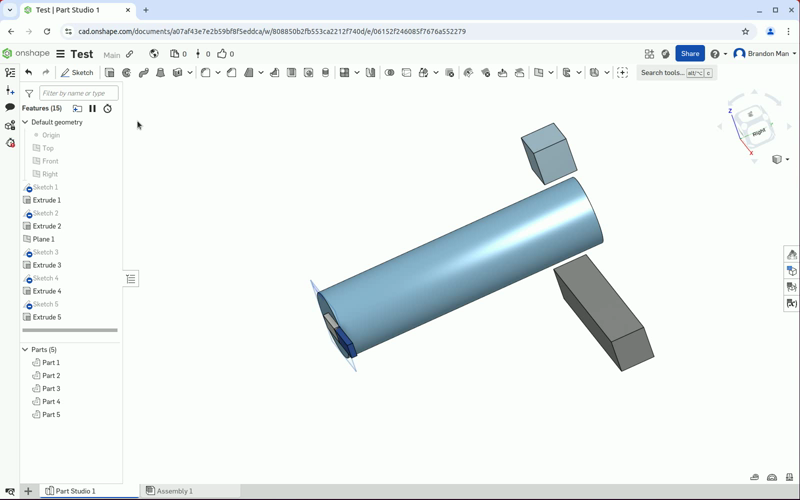
key(right, 2)
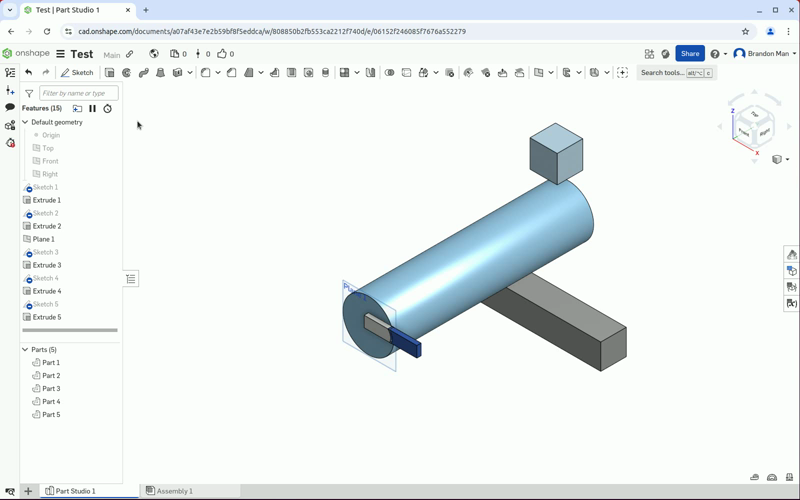
mouse_move(73, 189)
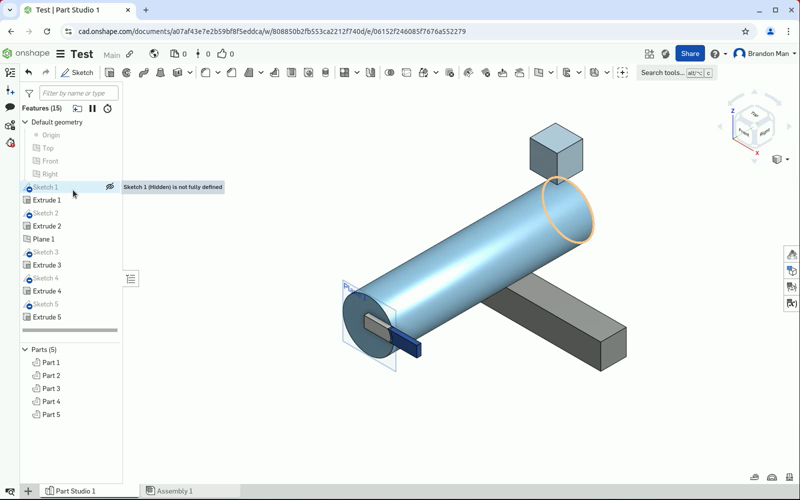
click(73, 189)